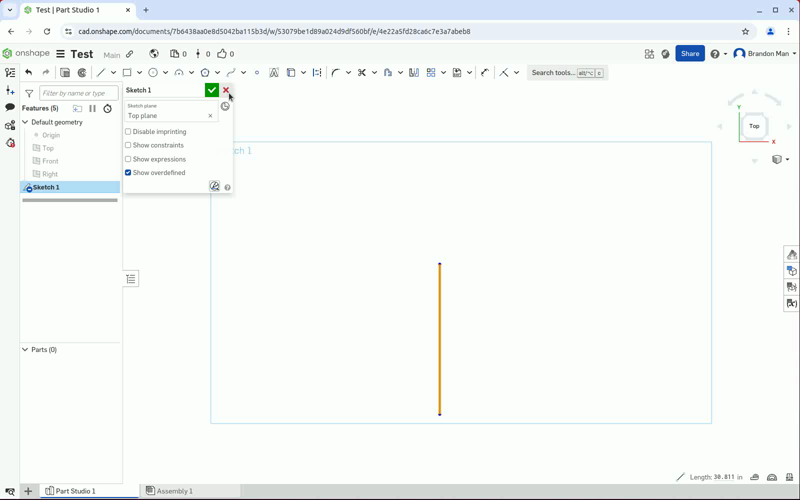
key(shift+h)
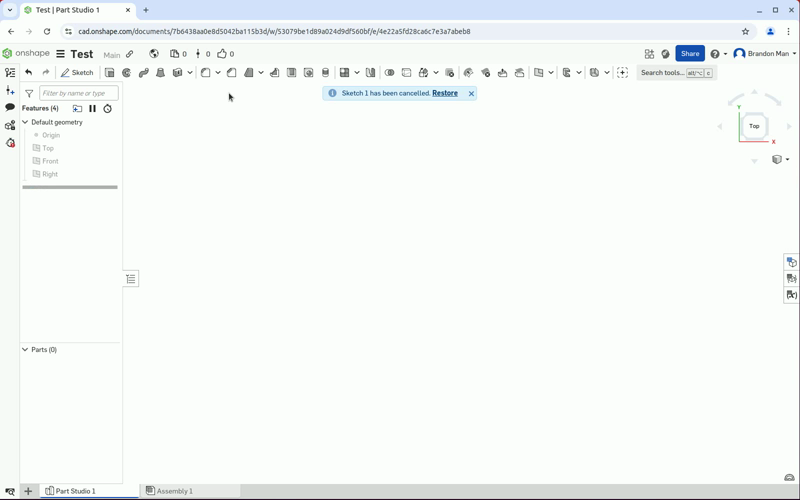
mouse_move(73, 352)
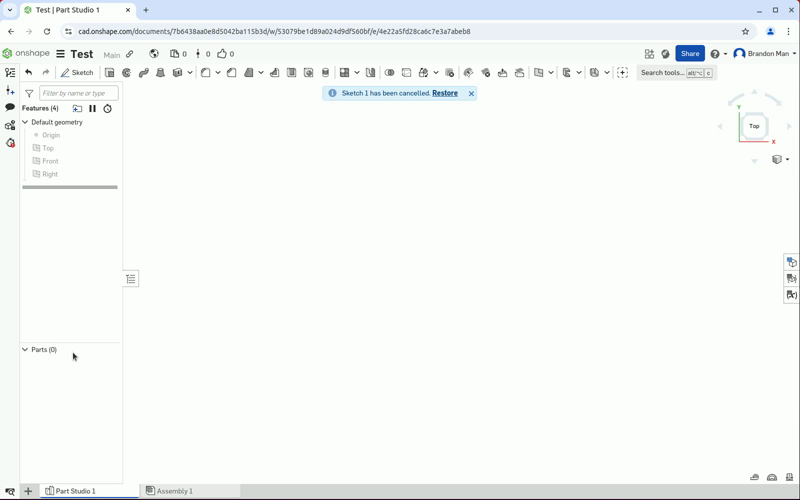
key(y)
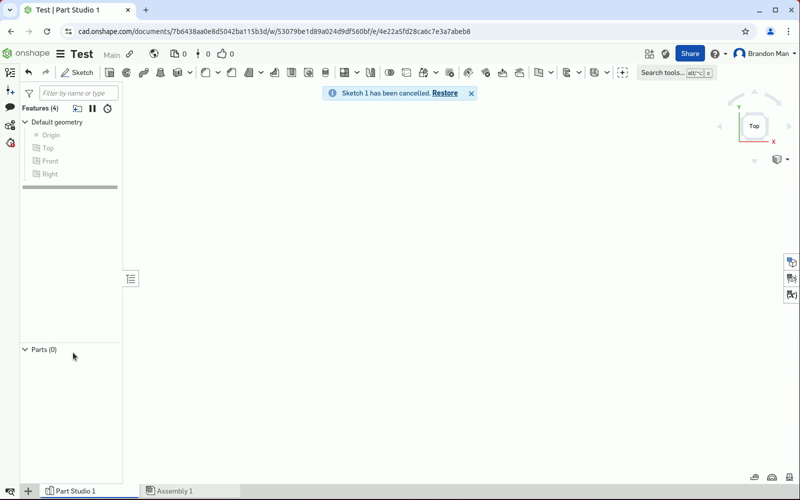
key(shift+p)
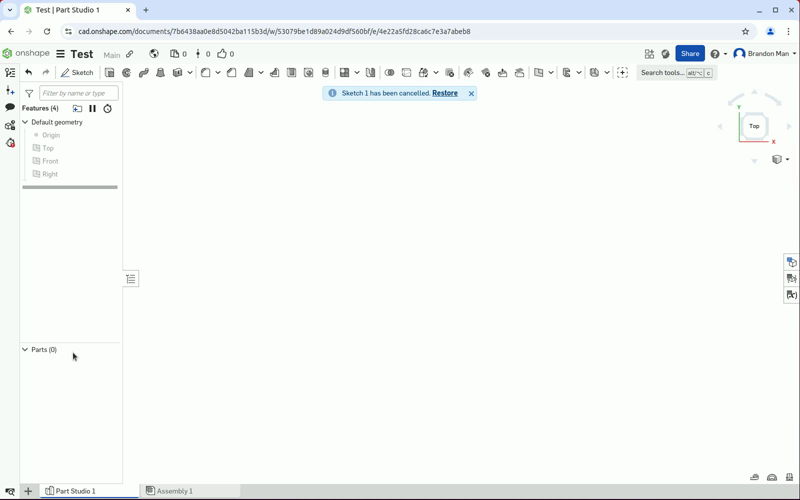
key(space)
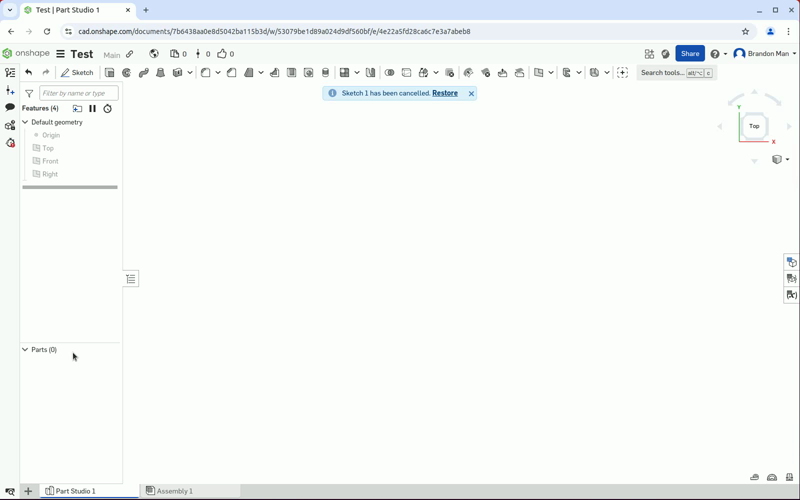
key_down(shift)
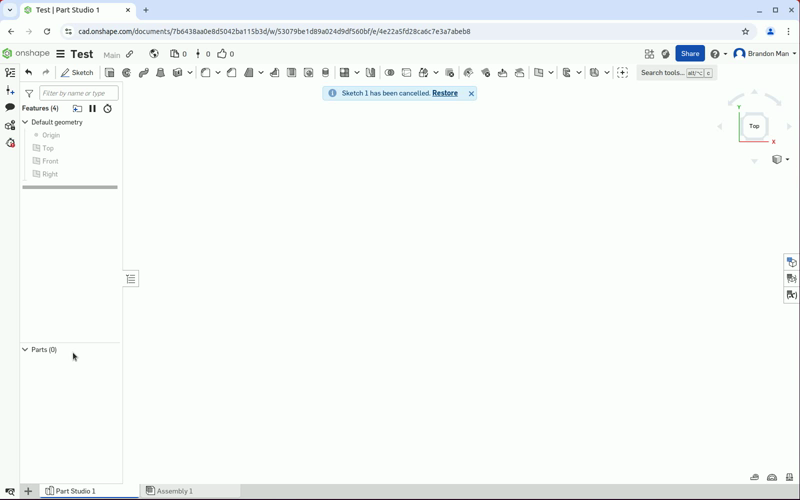
key(up)
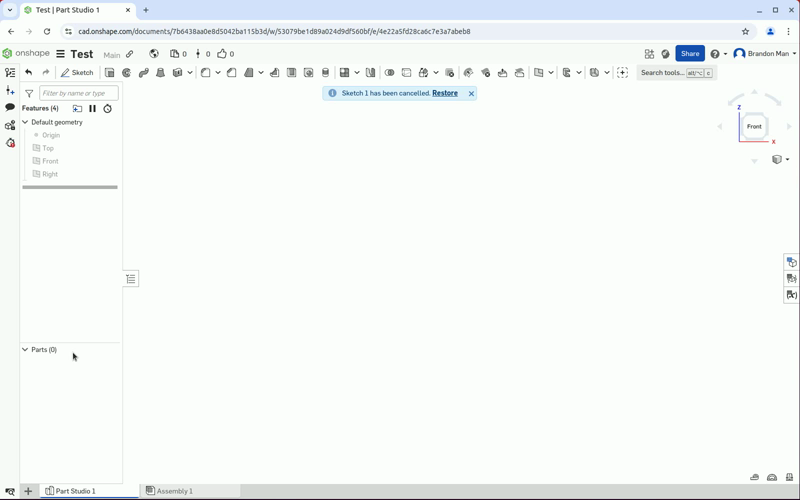
key_up(shift)
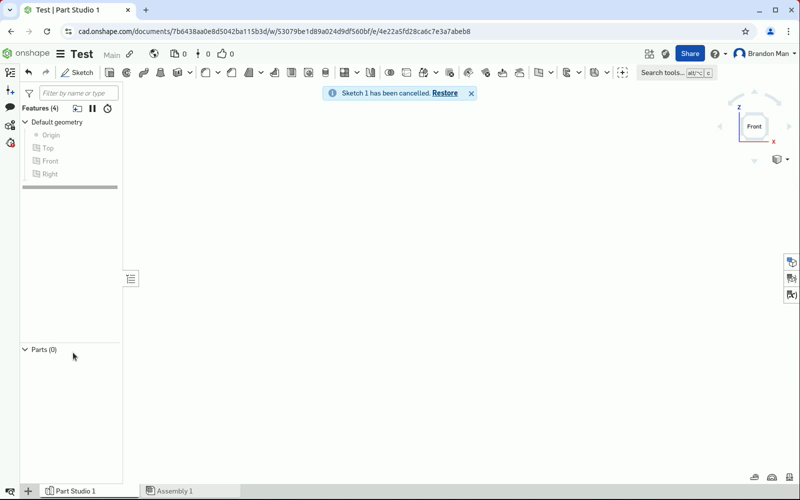
key(space)
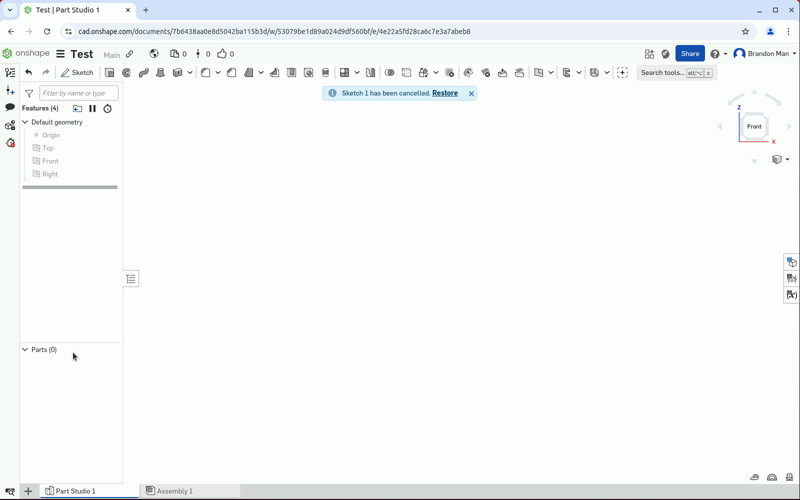
key_down(shift)
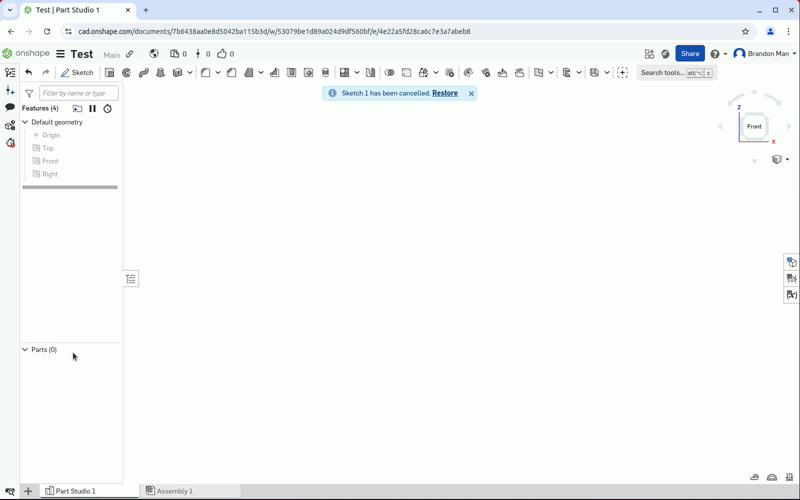
key(left)
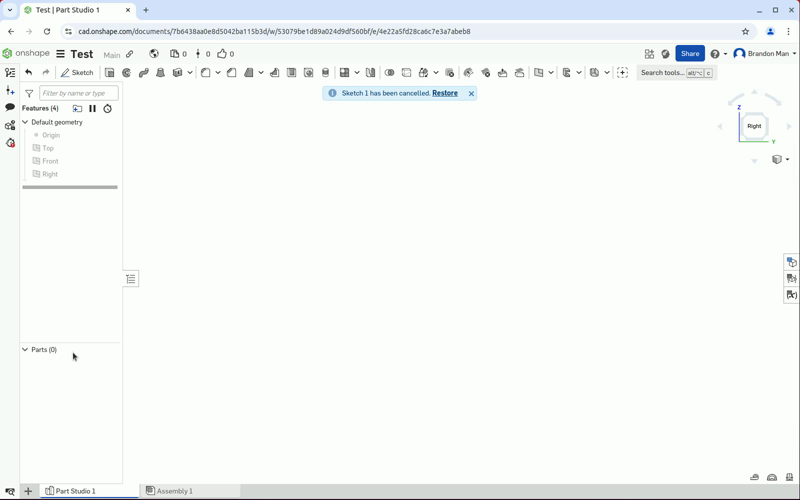
key_up(shift)
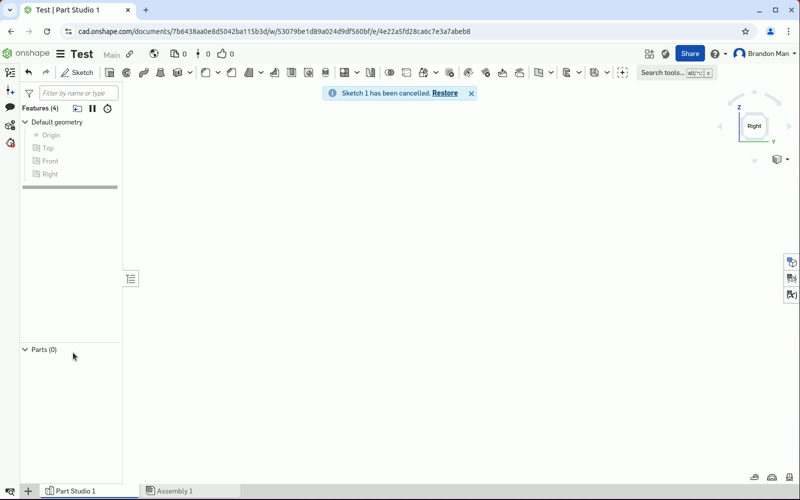
mouse_move(73, 352)
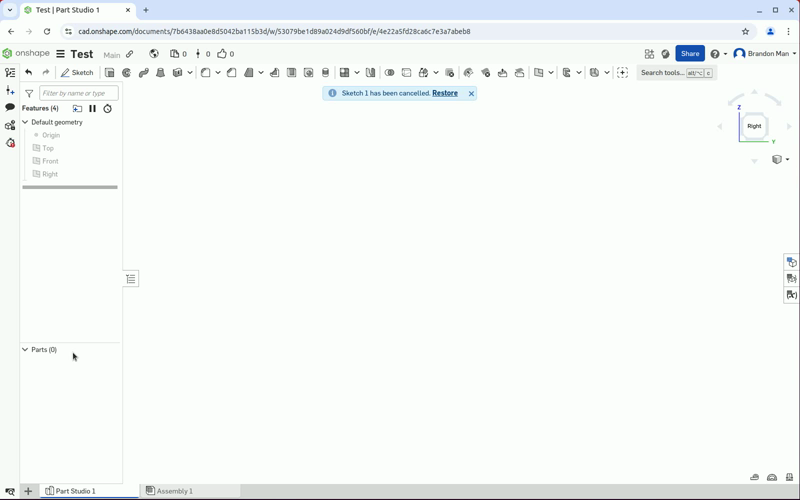
key(shift+y)
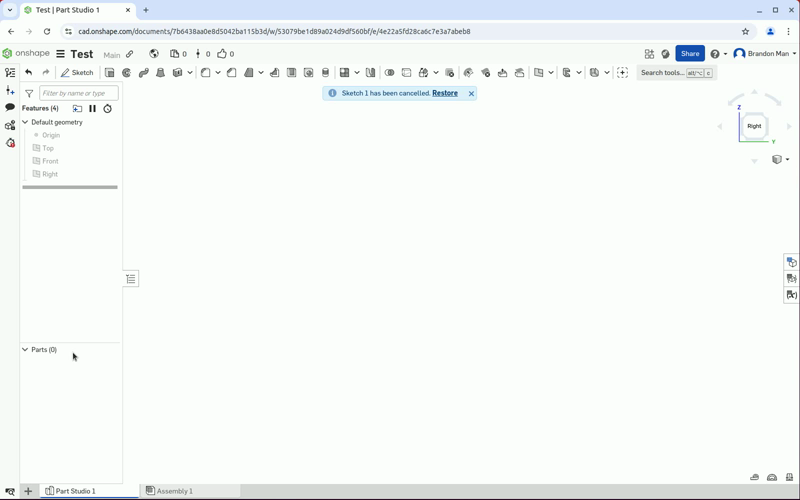
key(shift+s)
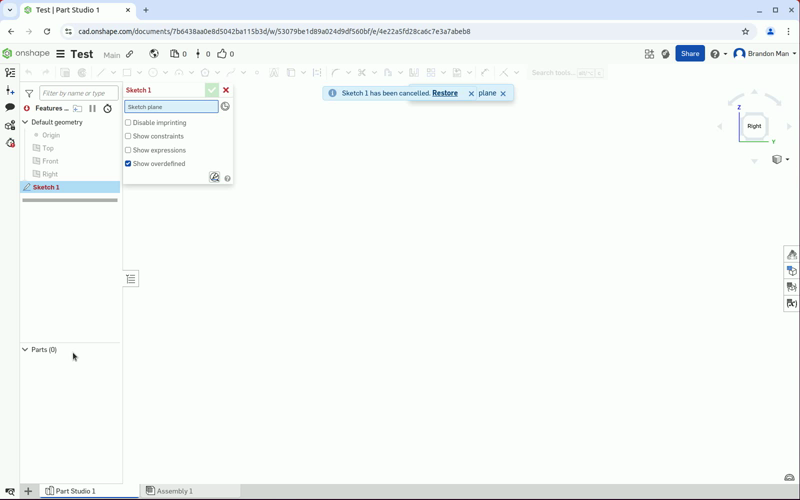
mouse_move(73, 176)
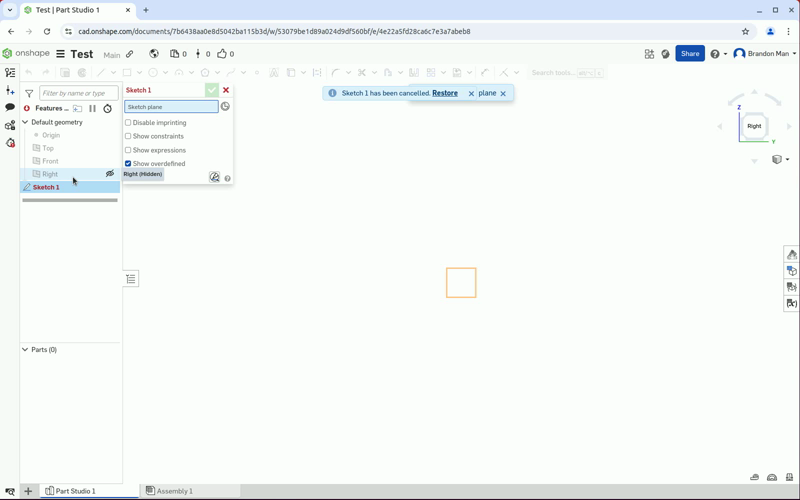
click(73, 176)
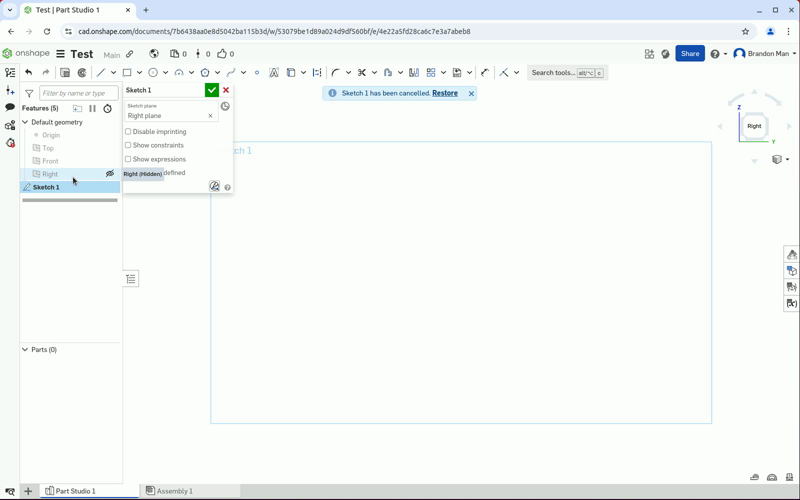
mouse_move(73, 352)
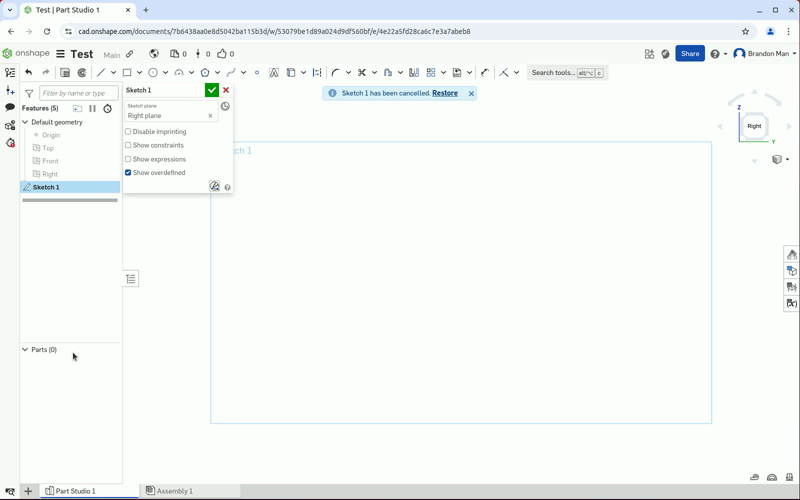
key(y)
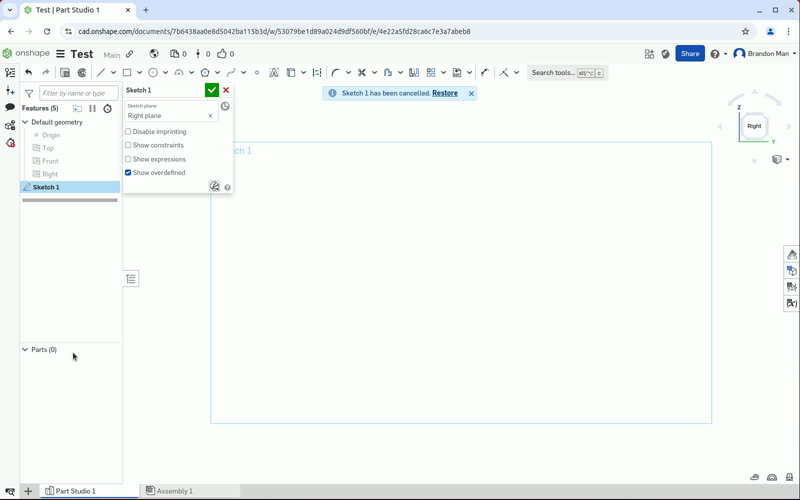
key(l)
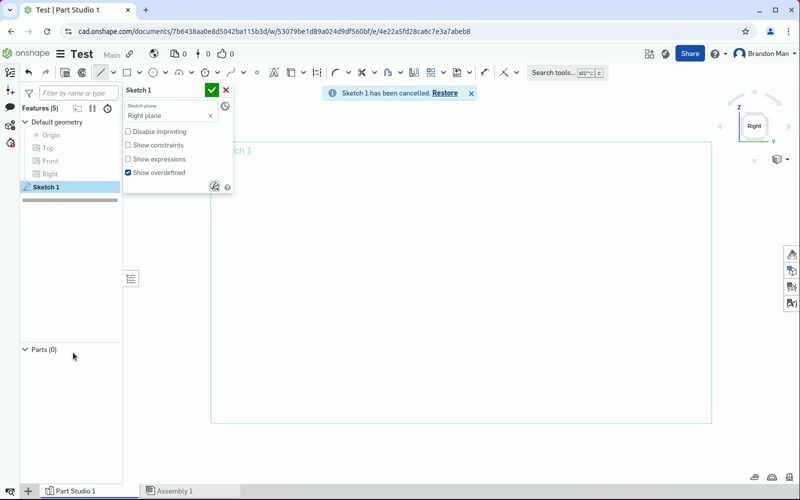
key_down(shift)
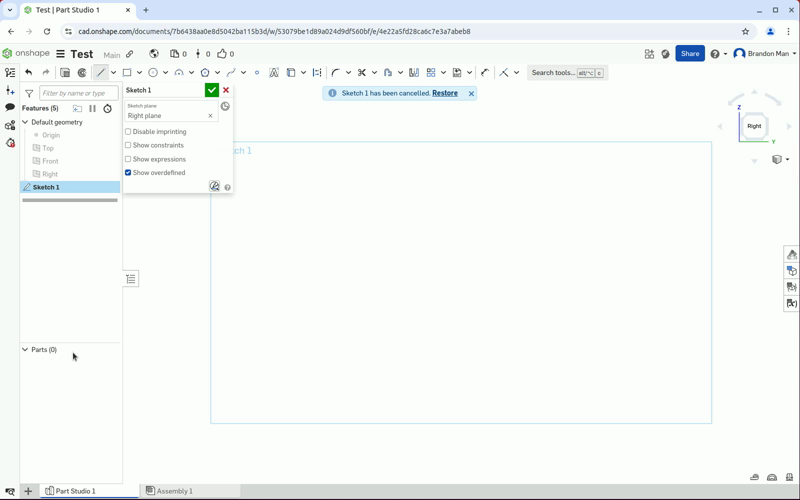
mouse_move(459, 205)
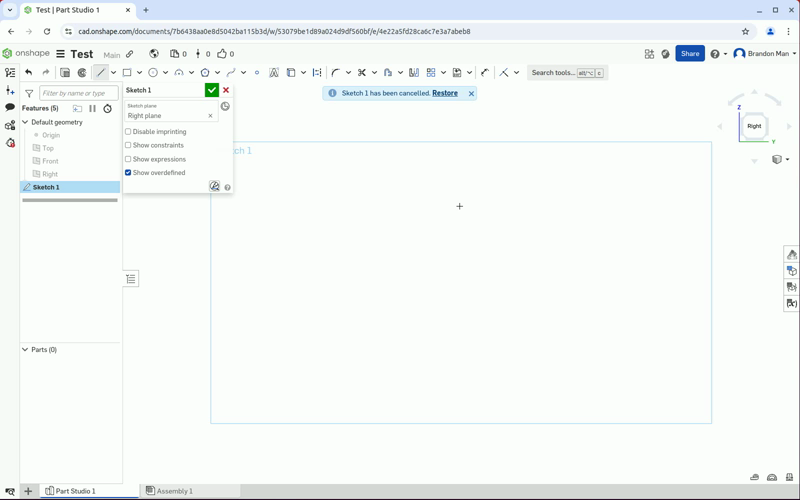
click(459, 205)
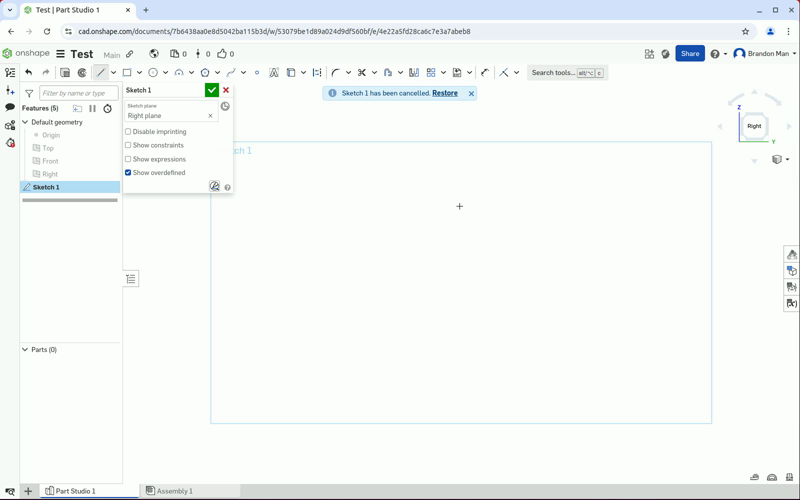
key_up(shift)
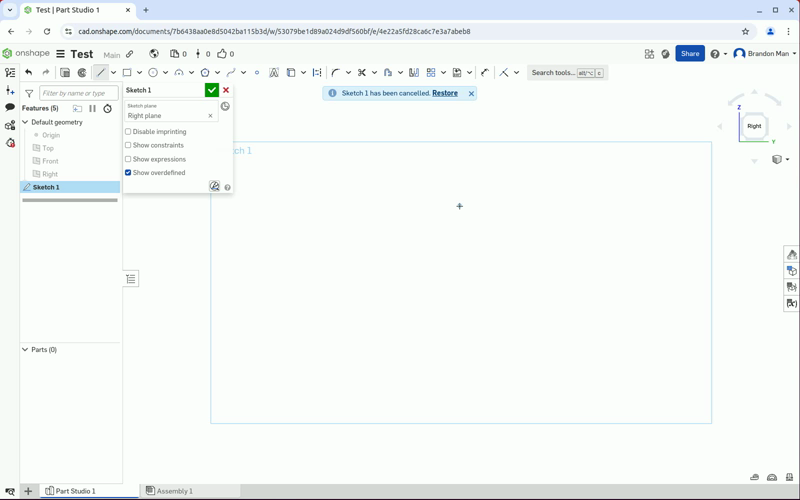
key_down(shift)
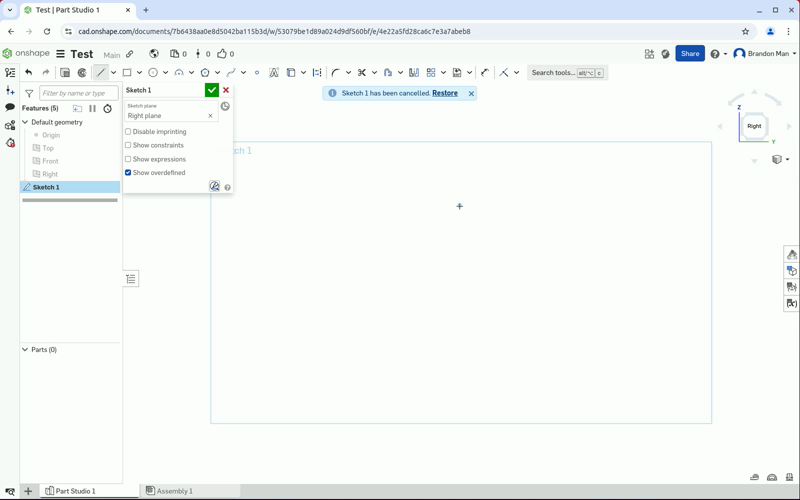
mouse_move(489, 205)
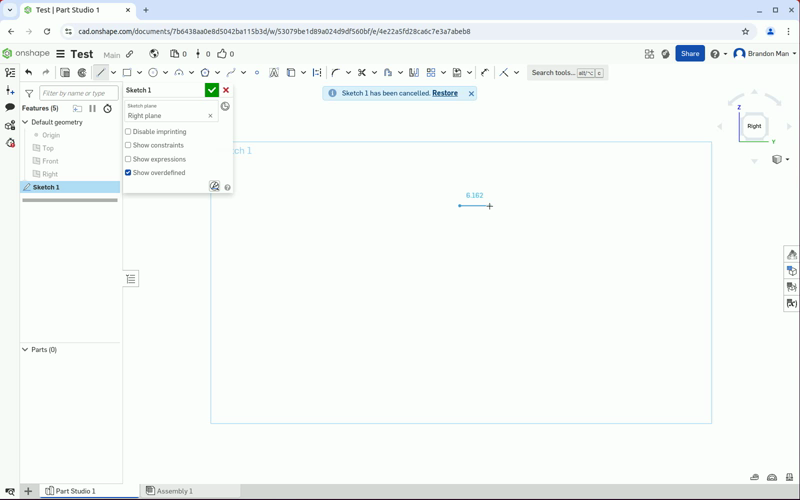
mouse_move(473, 212)
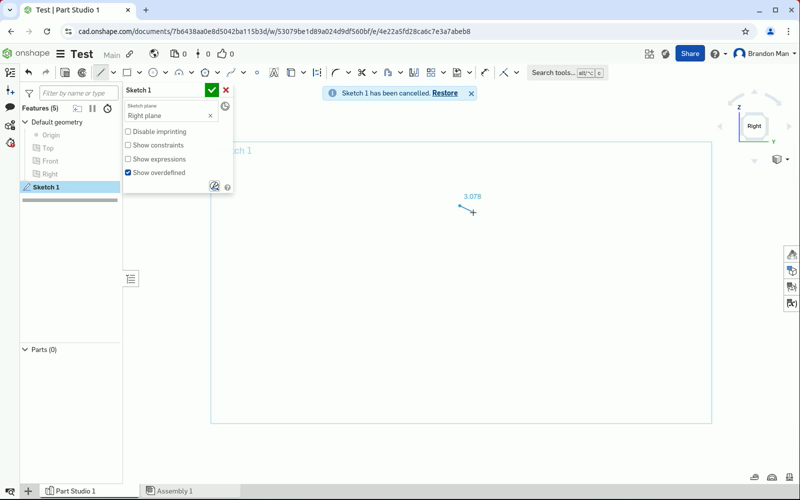
click(473, 212)
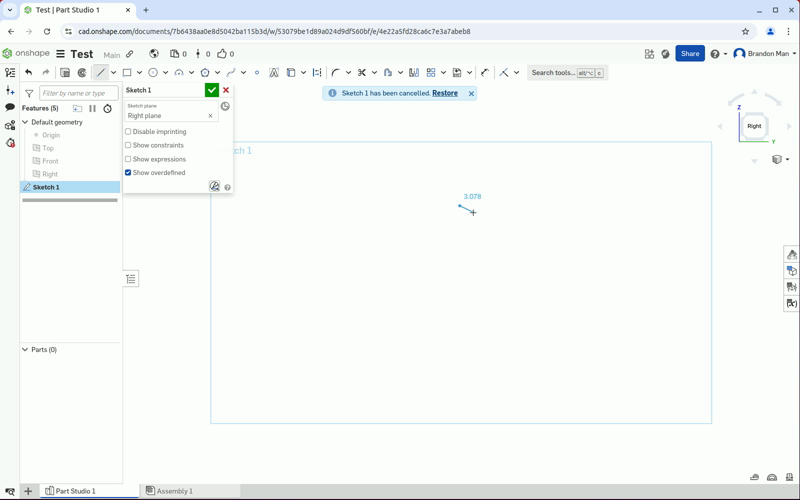
key_up(shift)
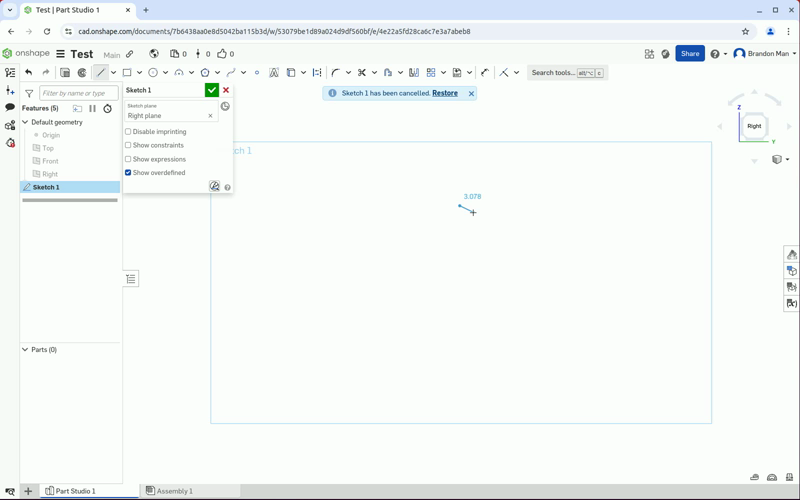
key_down(shift)
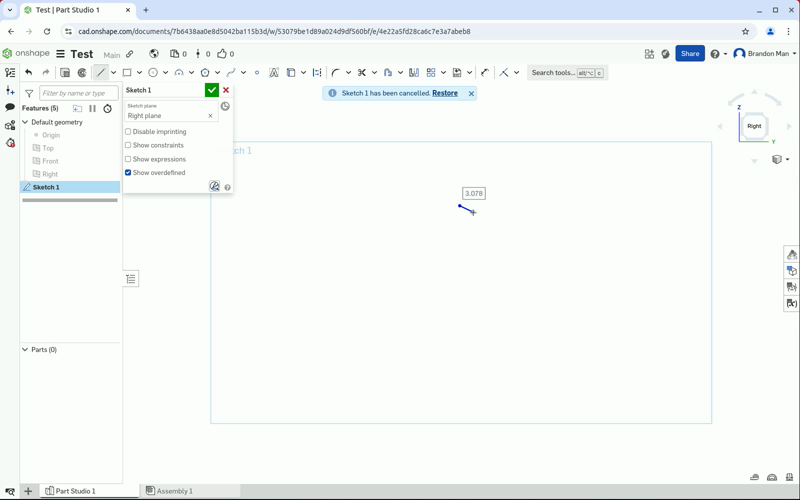
mouse_move(503, 212)
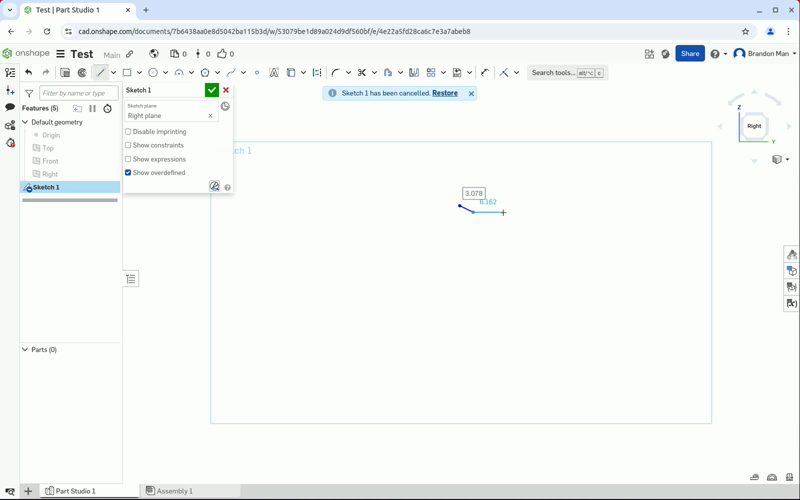
mouse_move(479, 253)
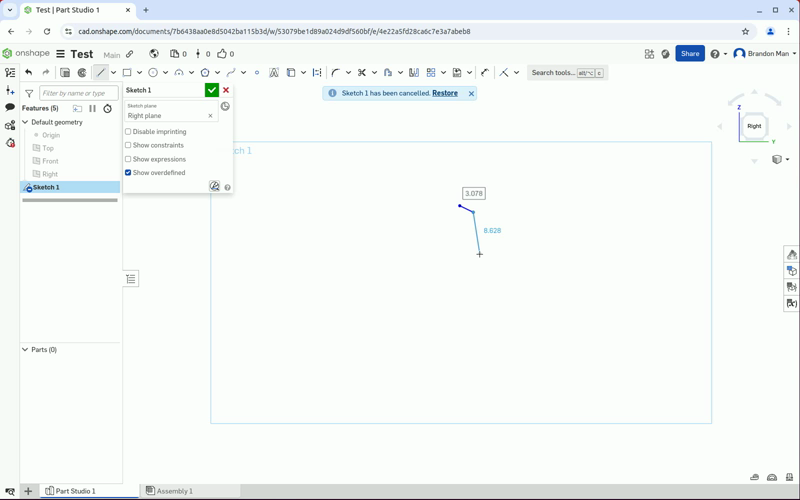
click(479, 253)
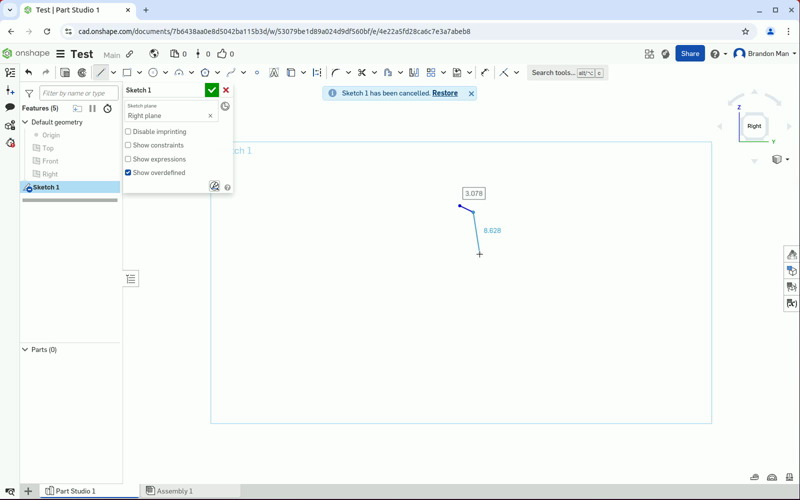
key_up(shift)
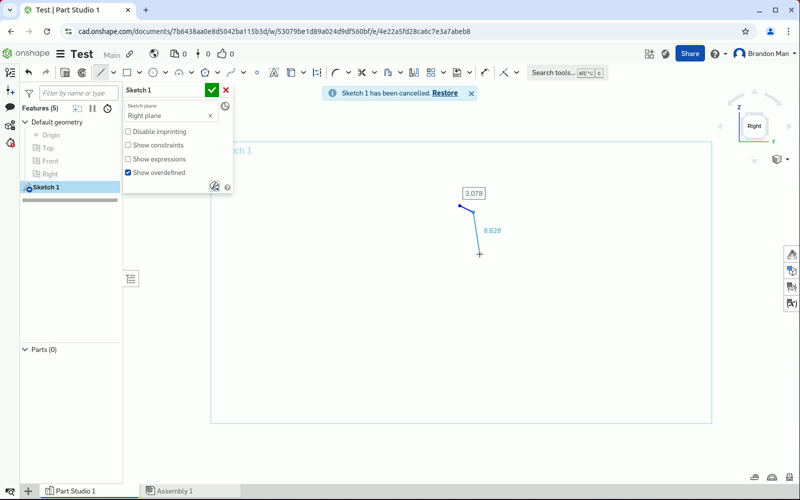
key_down(shift)
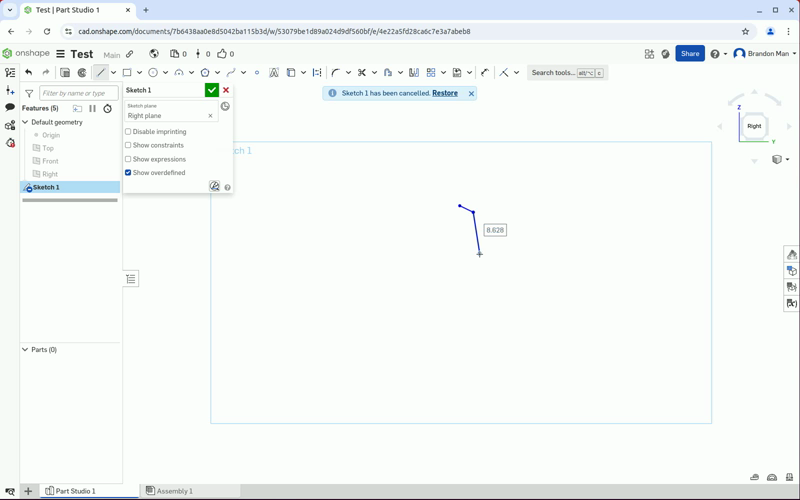
mouse_move(509, 253)
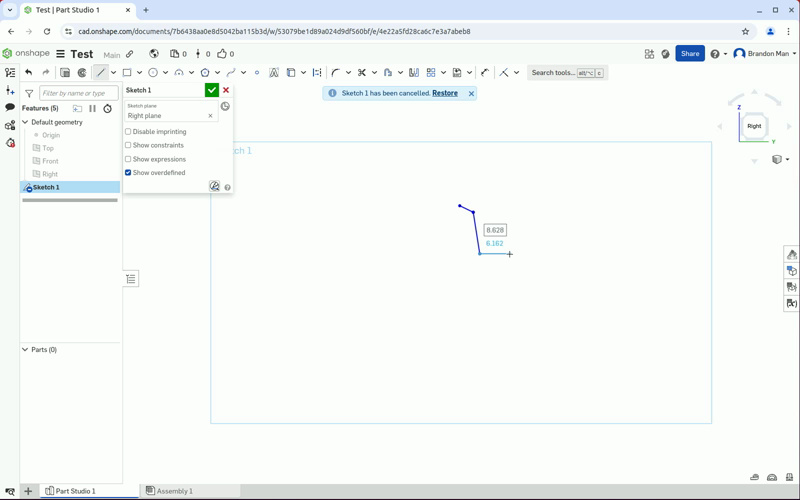
mouse_move(460, 260)
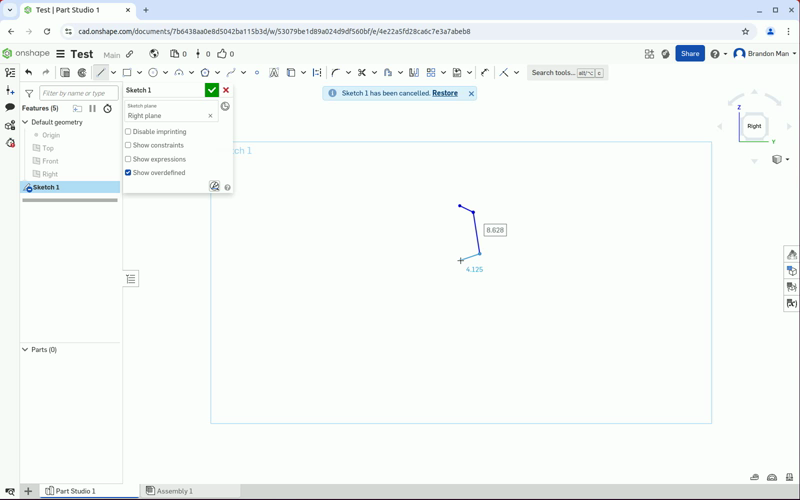
click(460, 260)
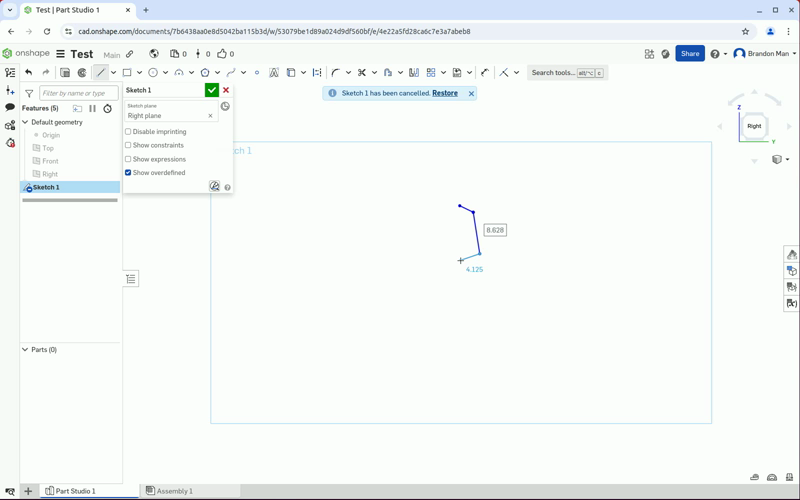
key_up(shift)
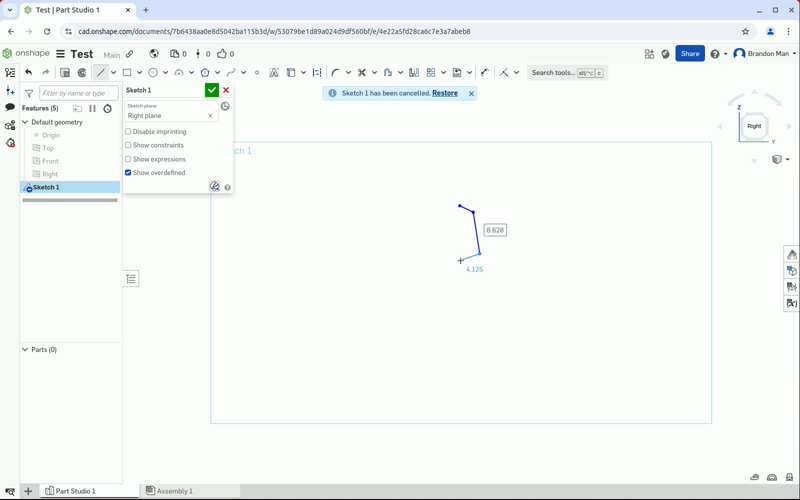
key_down(shift)
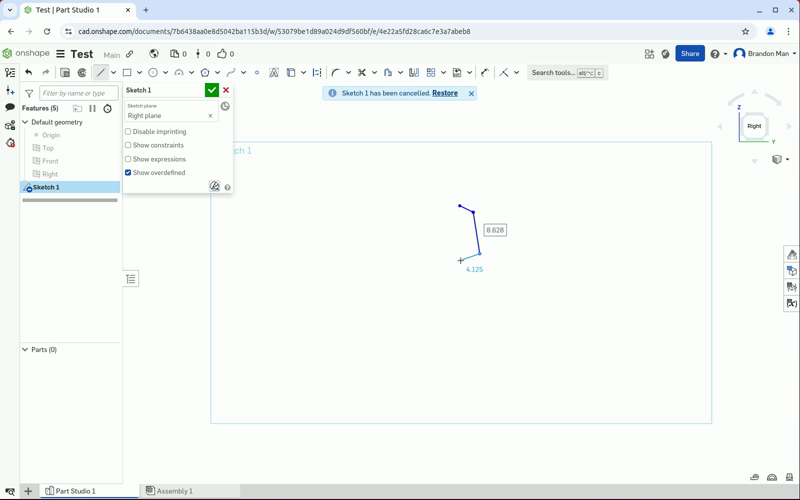
mouse_move(490, 260)
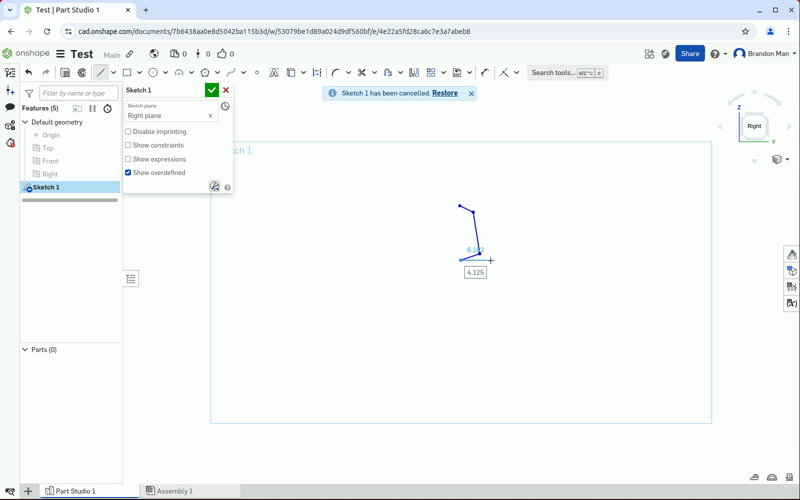
mouse_move(460, 282)
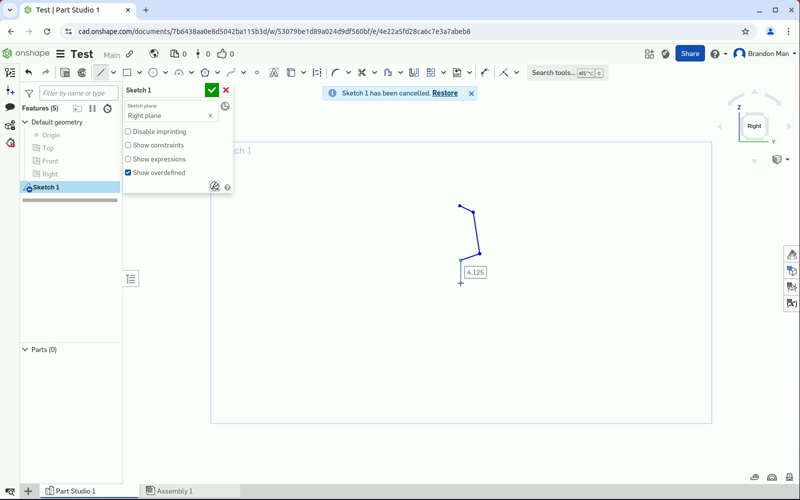
click(460, 282)
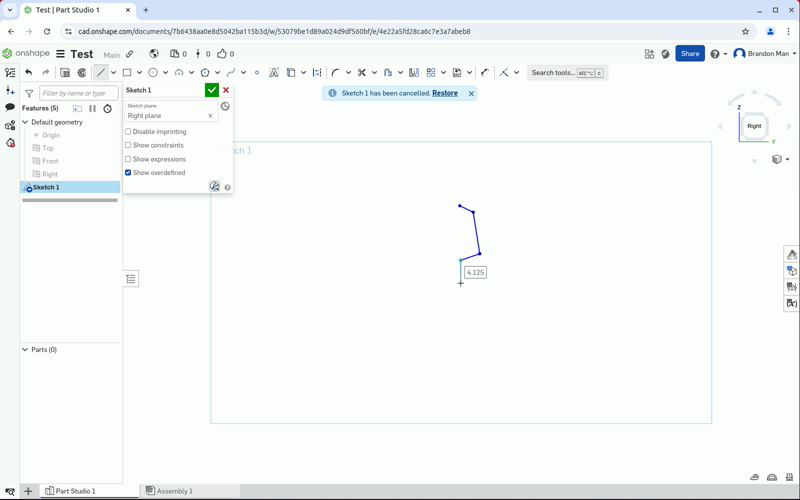
key_up(shift)
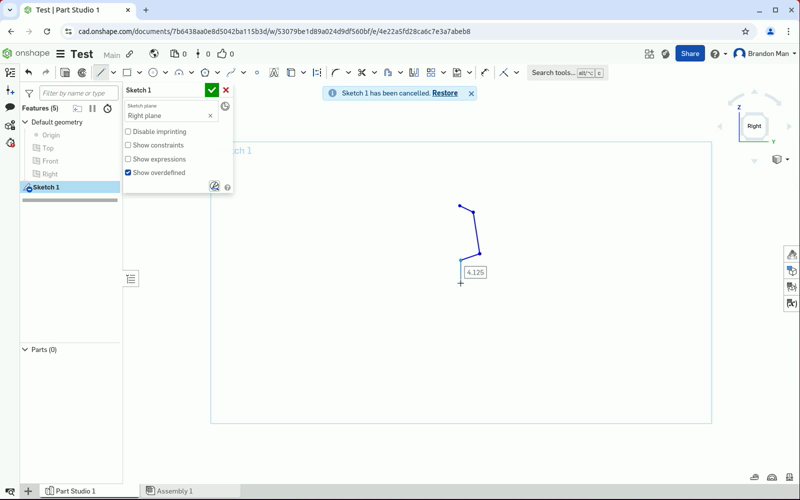
key_down(shift)
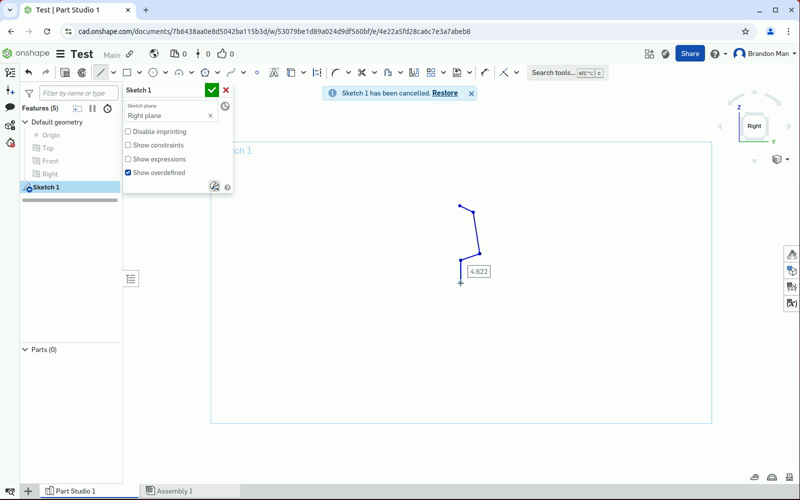
mouse_move(566, 282)
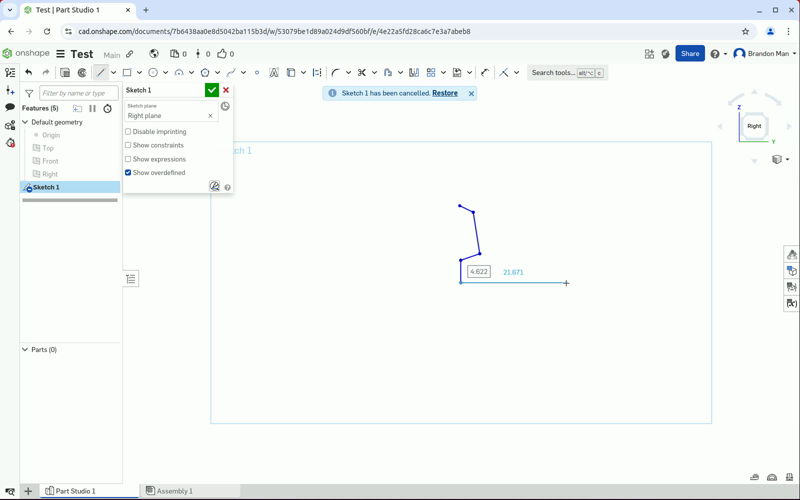
click(566, 282)
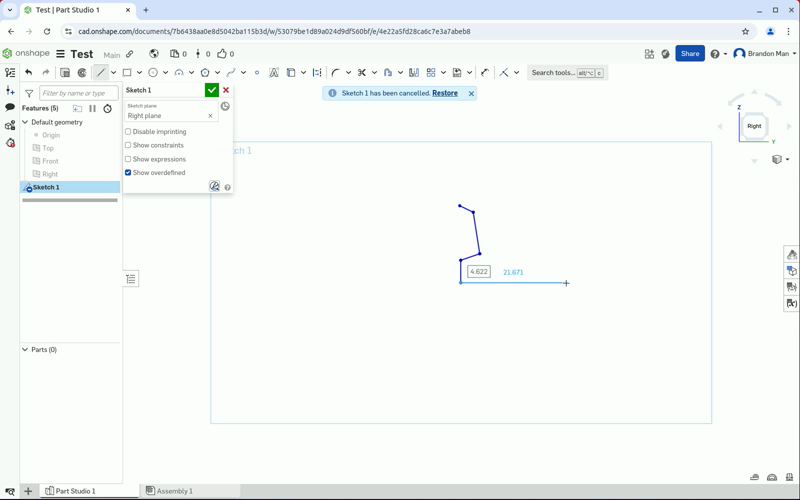
key_up(shift)
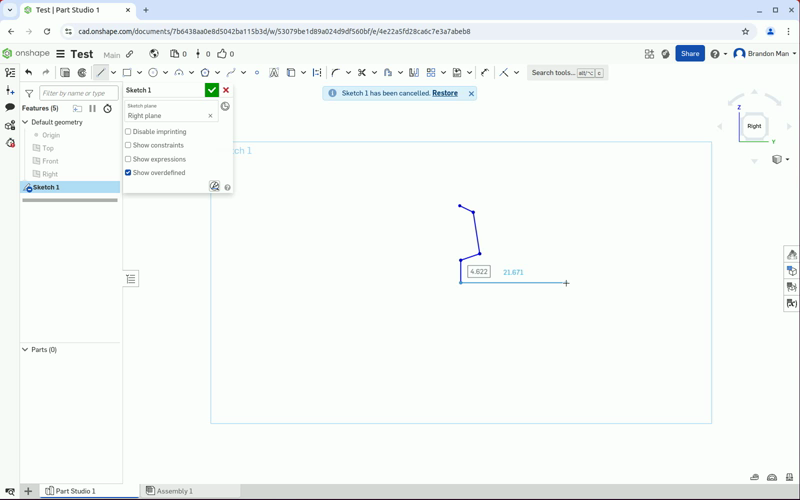
key_down(shift)
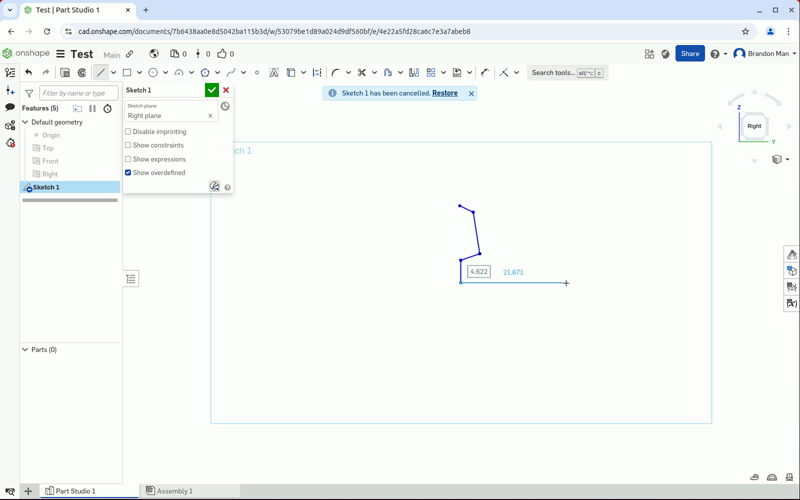
mouse_move(566, 170)
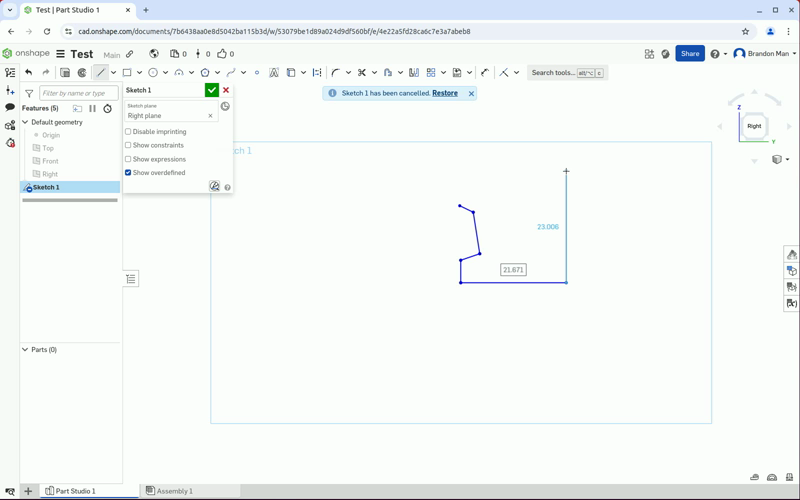
click(566, 170)
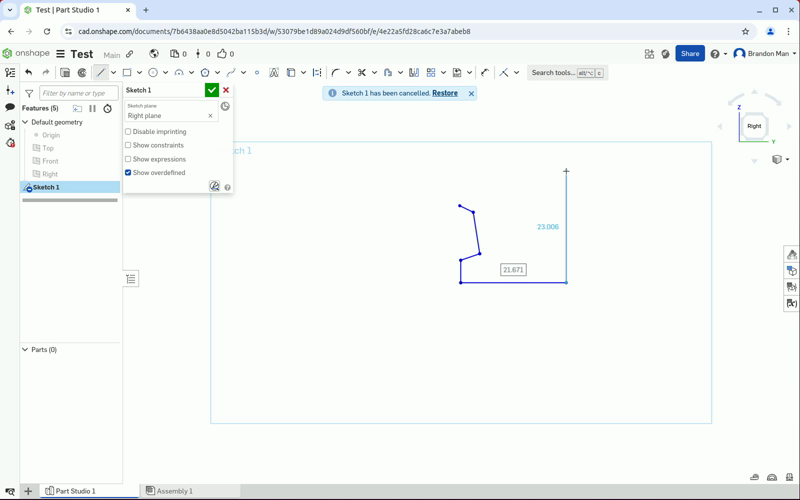
key_up(shift)
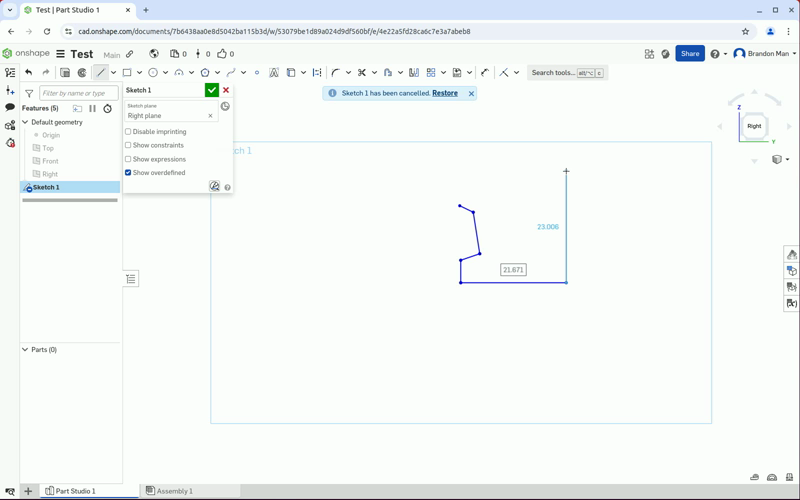
key_down(shift)
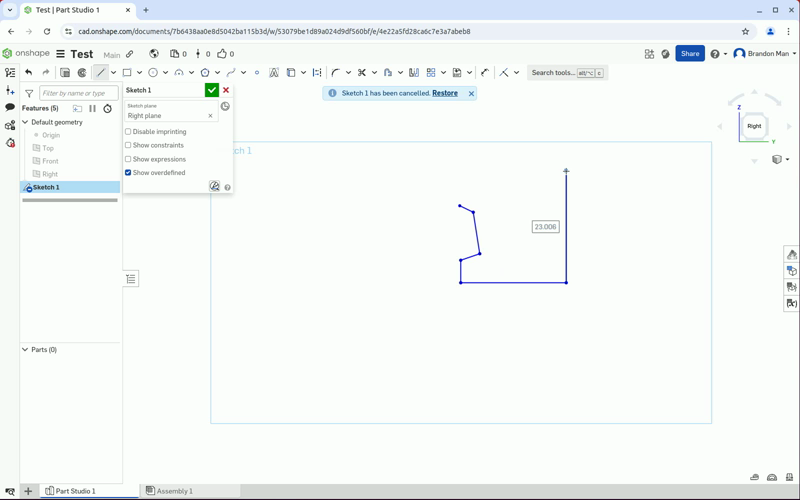
mouse_move(589, 170)
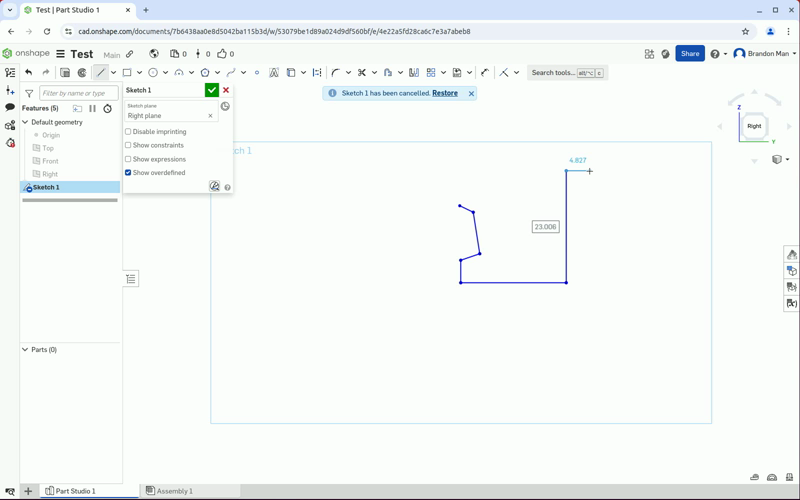
mouse_move(559, 170)
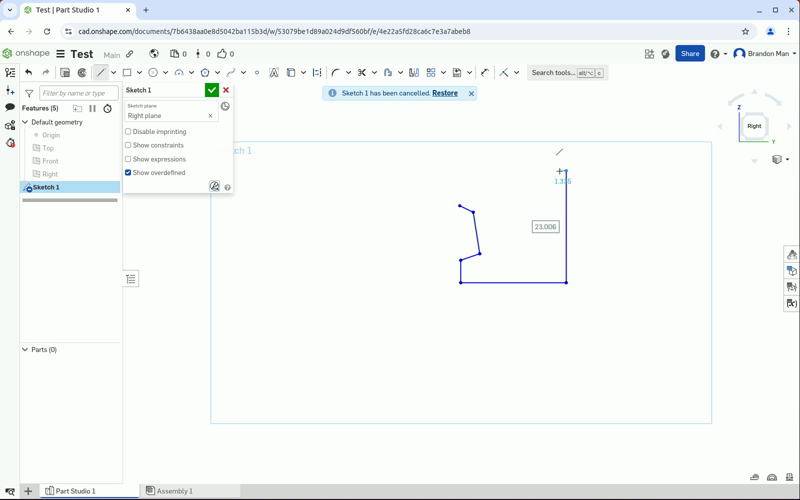
scroll(6)
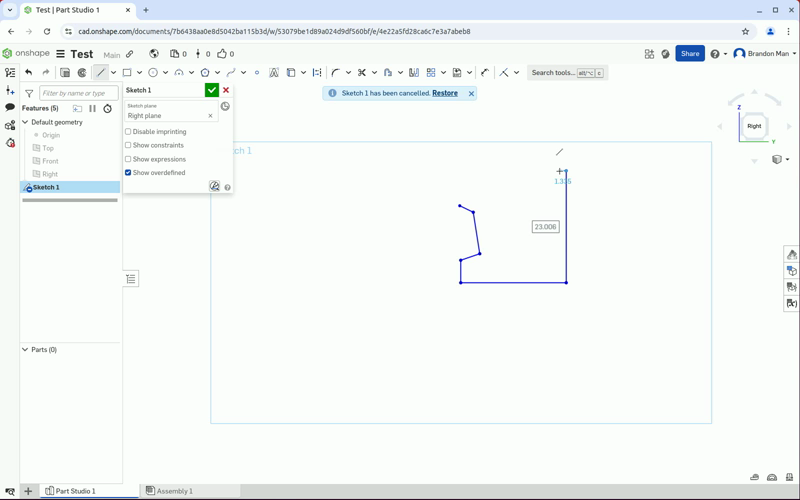
scroll(6)
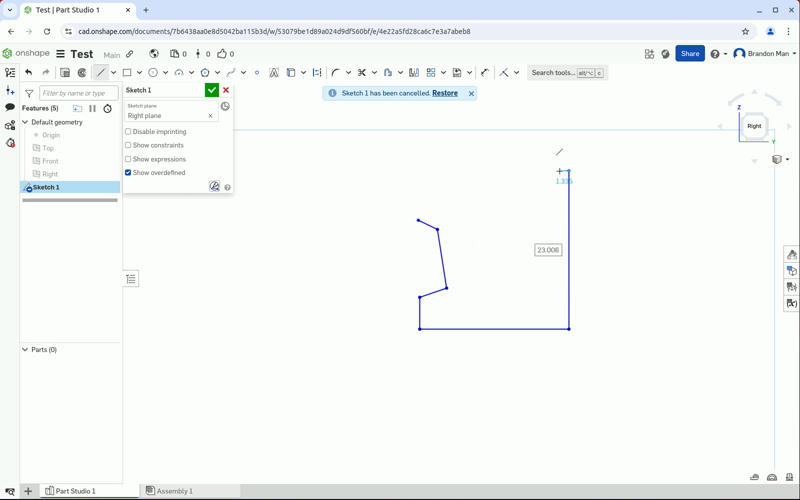
scroll(6)
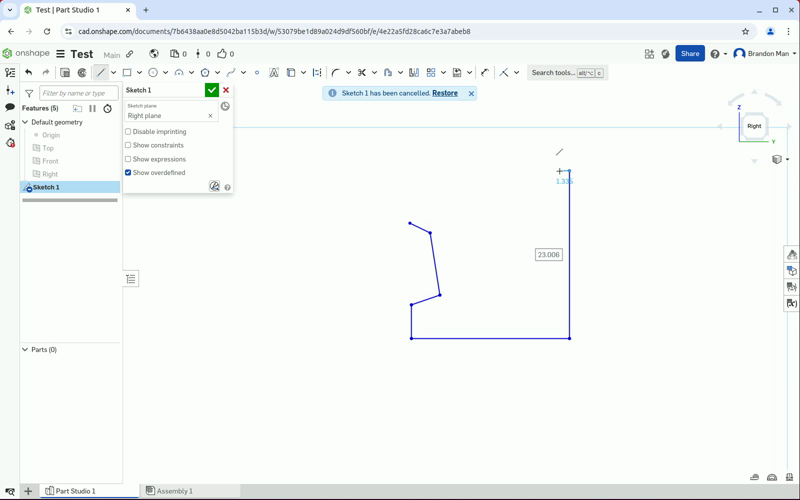
scroll(6)
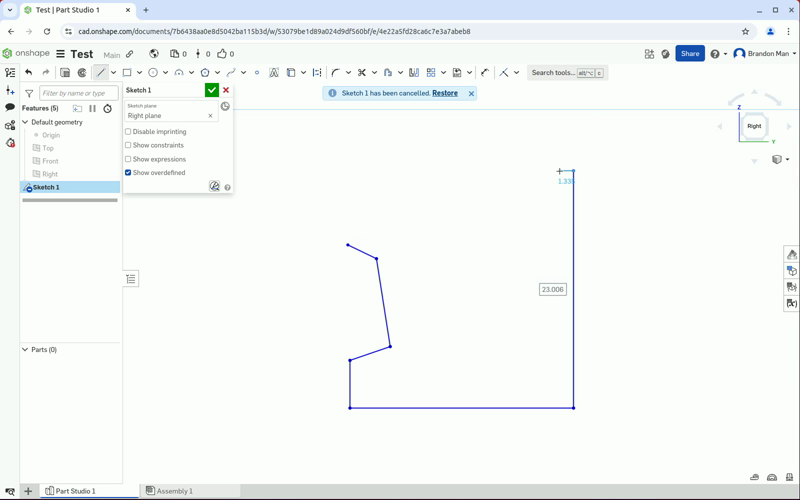
scroll(6)
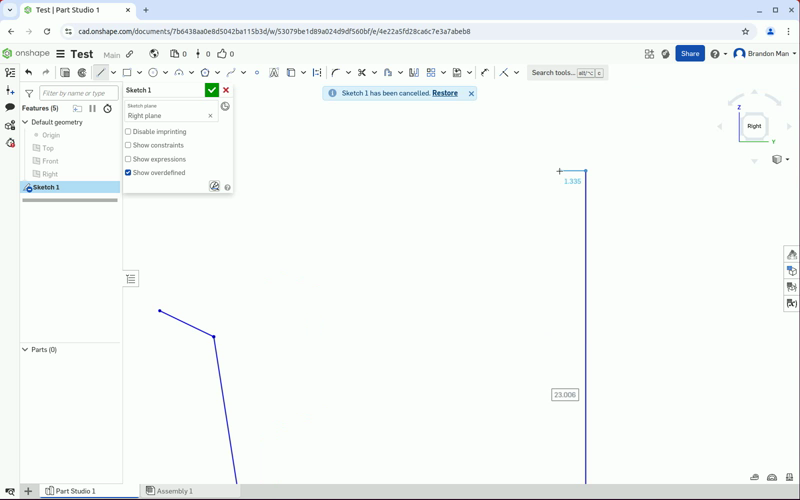
scroll(6)
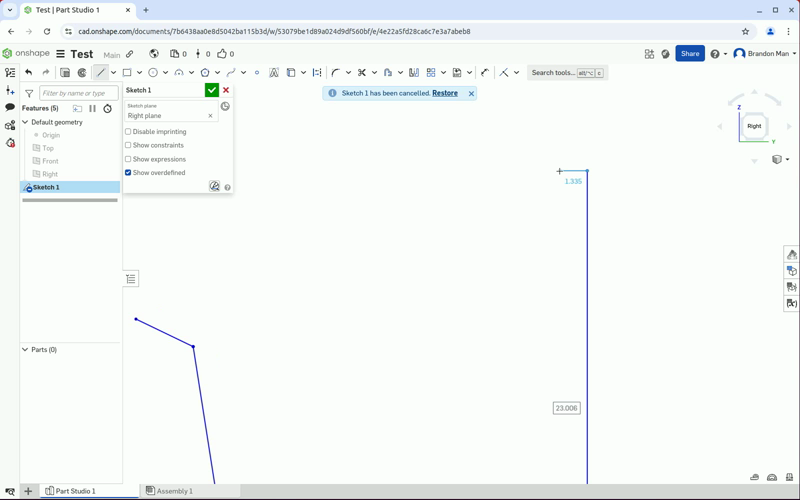
scroll(6)
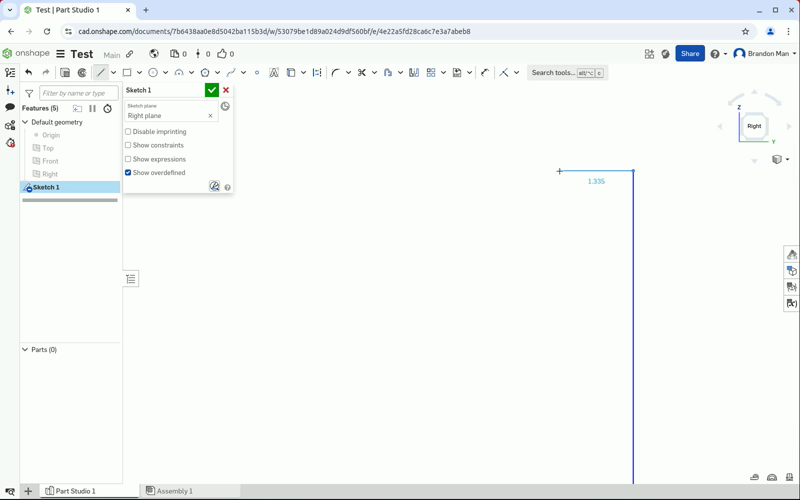
click(559, 170)
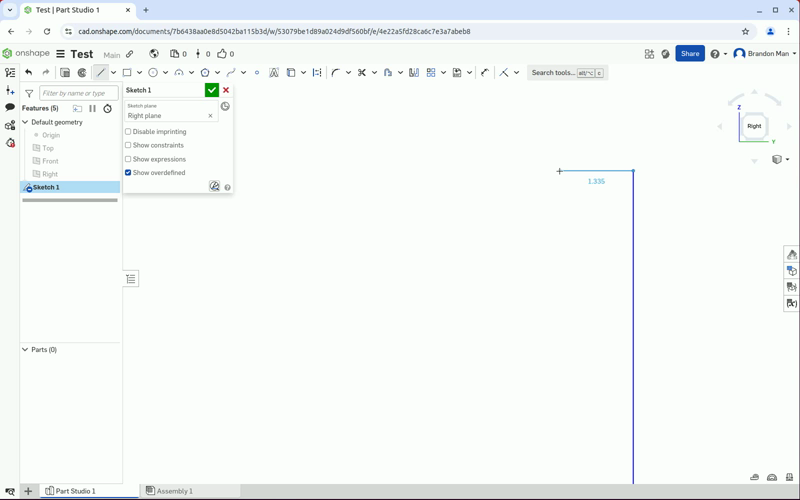
scroll(-6)
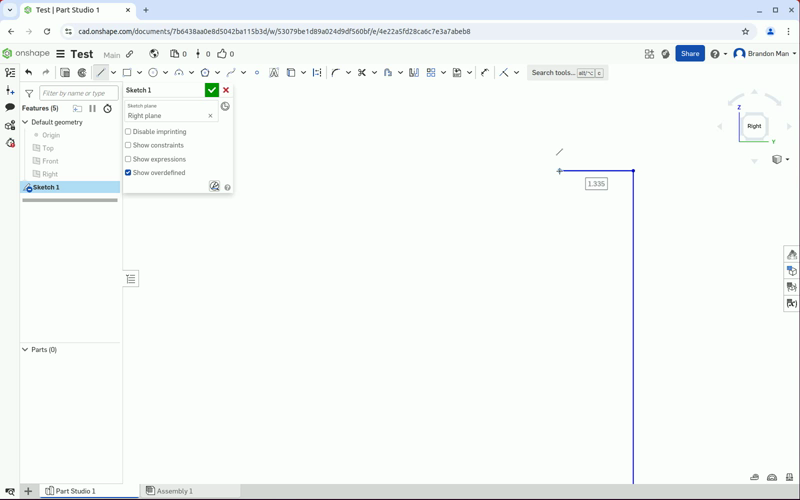
scroll(-6)
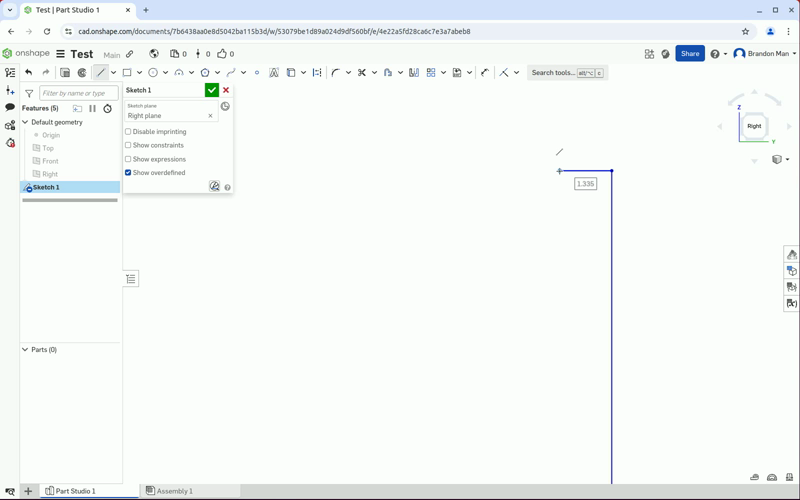
scroll(-6)
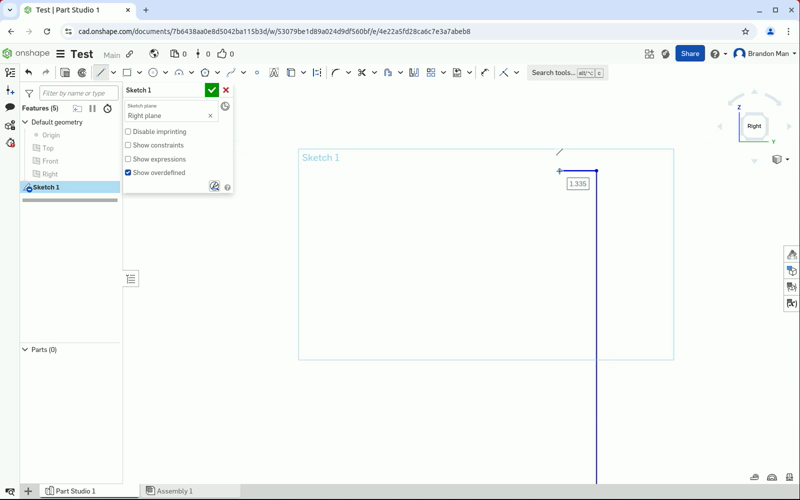
scroll(-6)
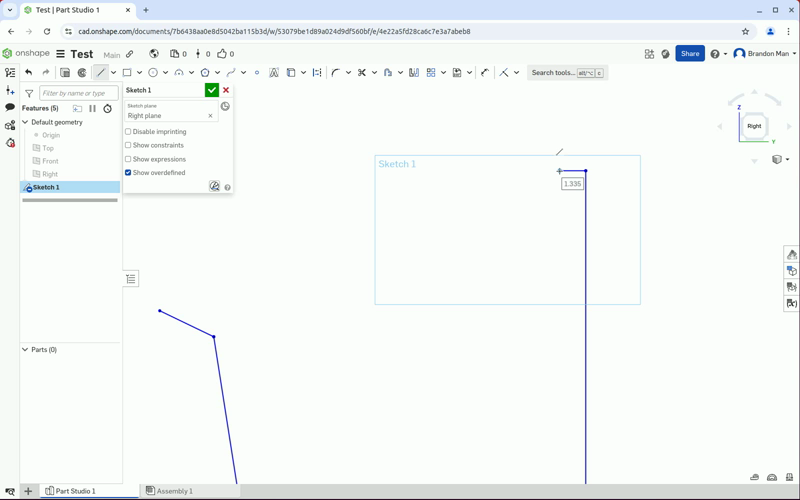
scroll(-6)
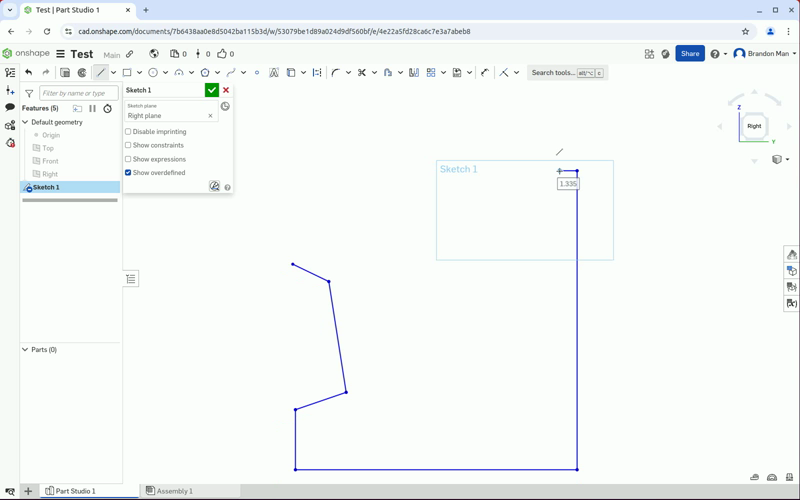
scroll(-6)
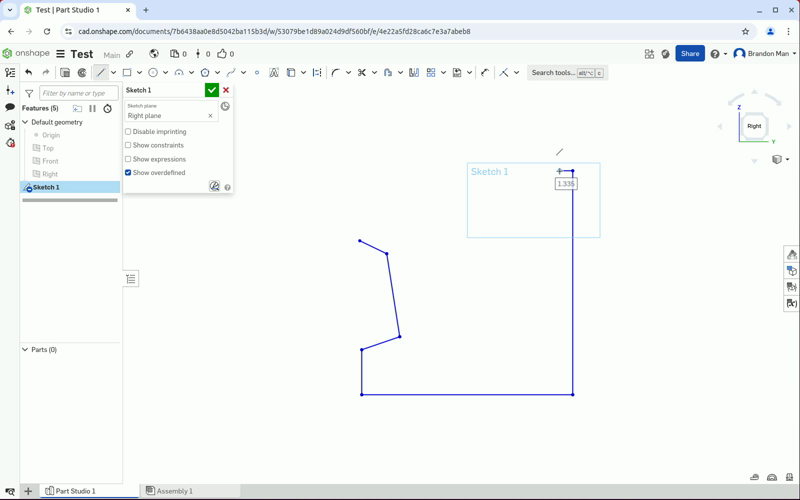
scroll(-6)
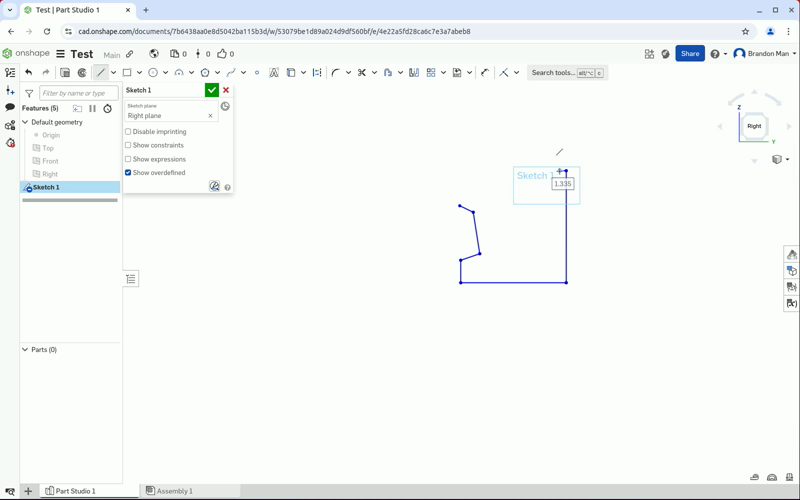
key_up(shift)
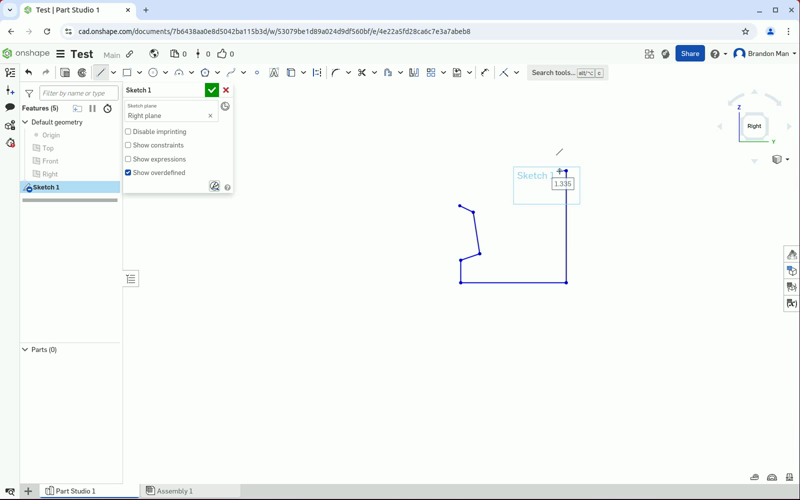
key_down(shift)
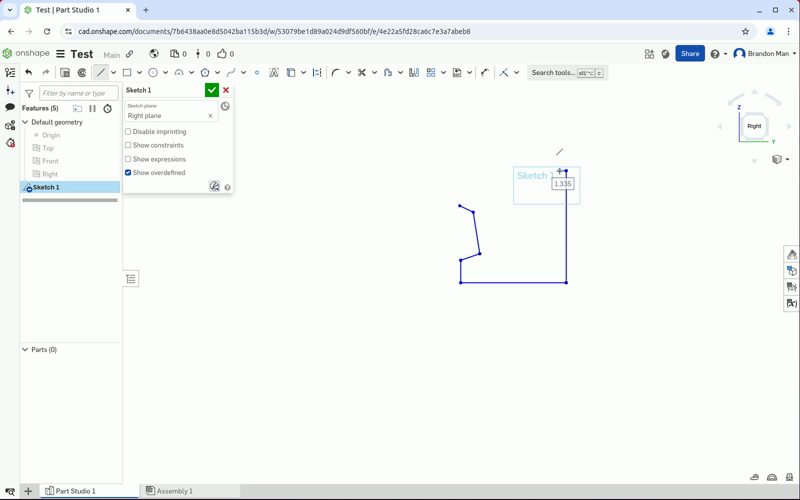
mouse_move(559, 269)
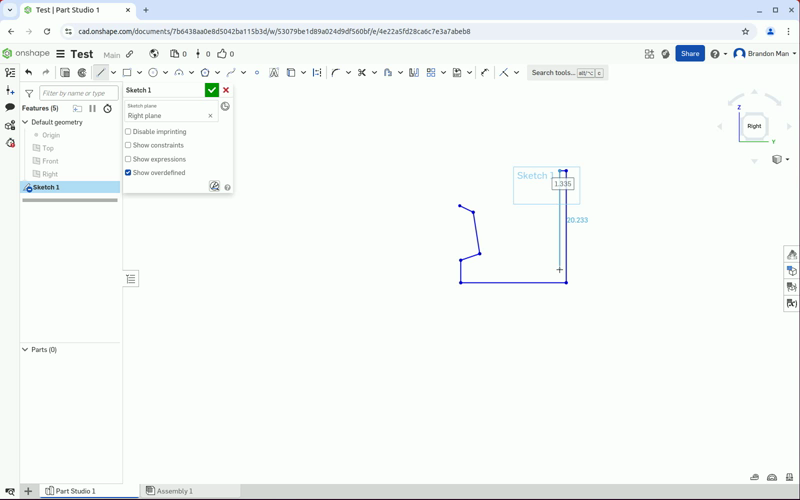
click(559, 269)
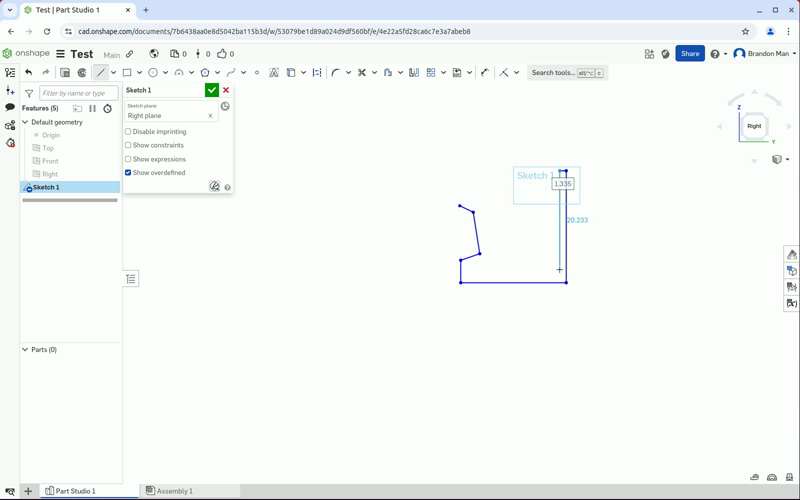
key_up(shift)
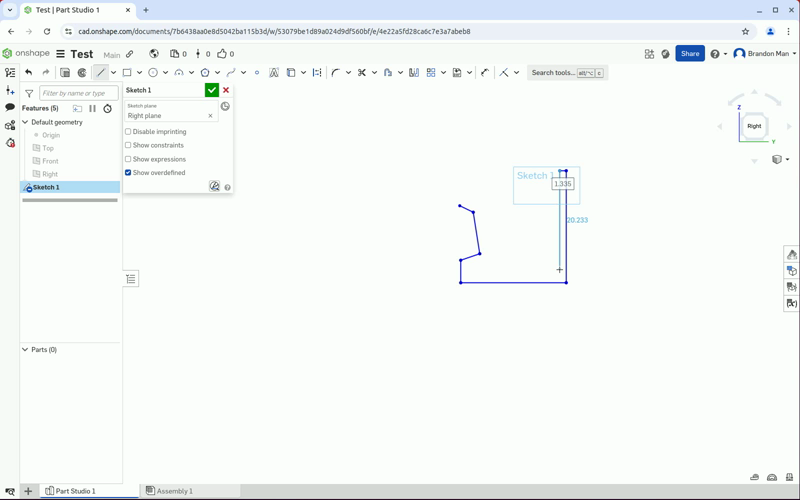
key_down(shift)
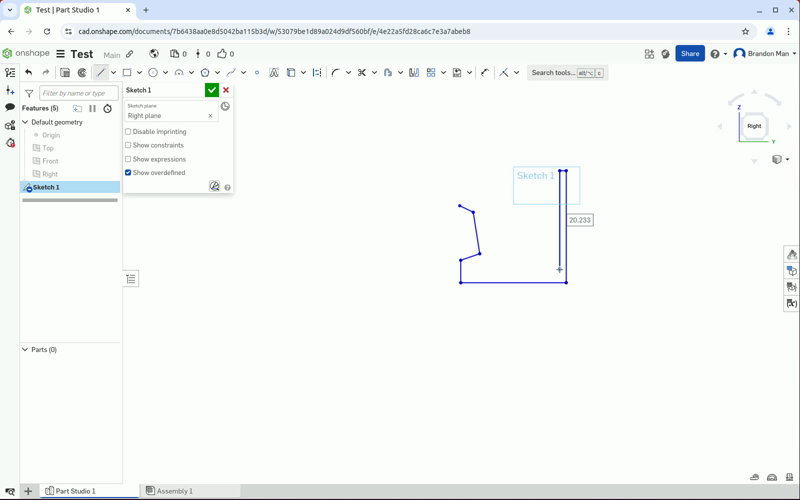
mouse_move(589, 269)
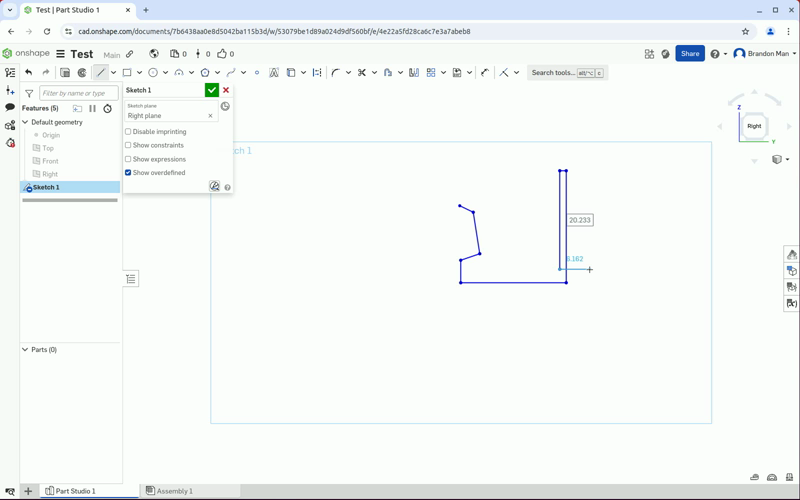
mouse_move(532, 269)
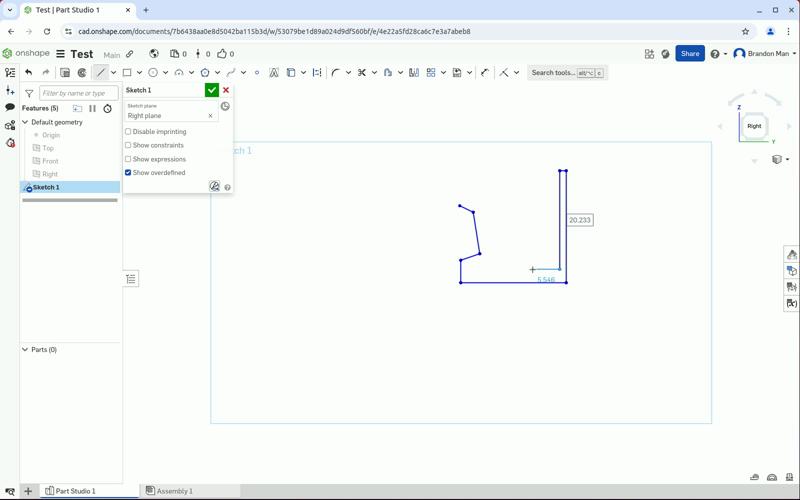
click(532, 269)
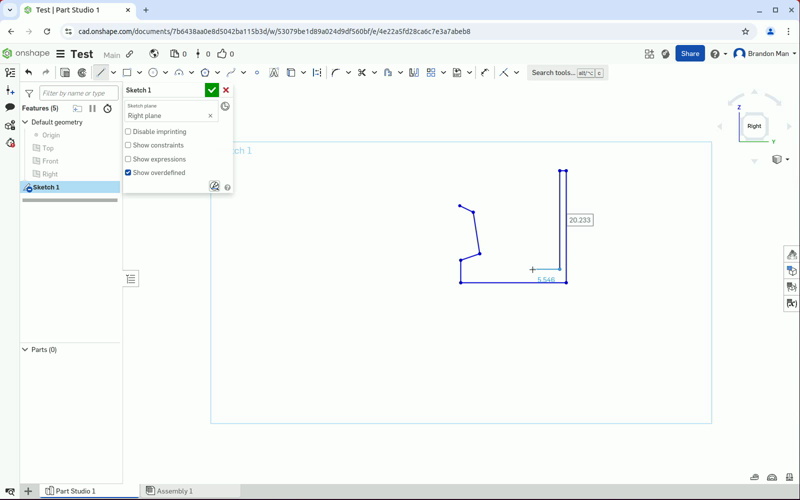
key_up(shift)
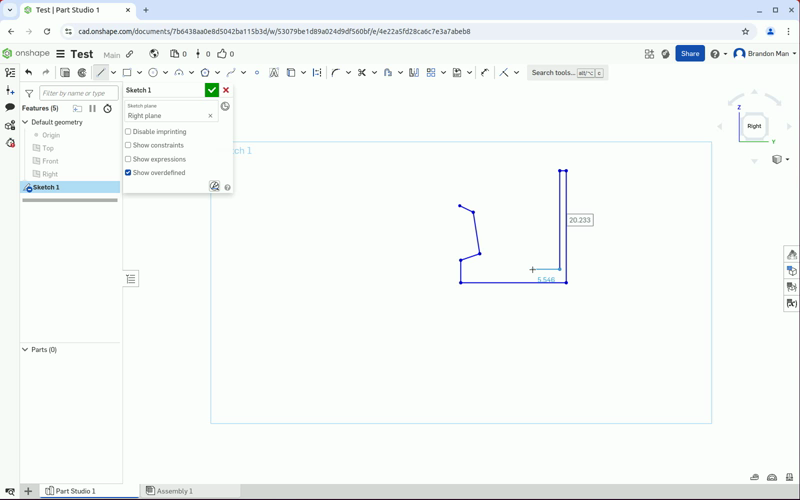
key_down(shift)
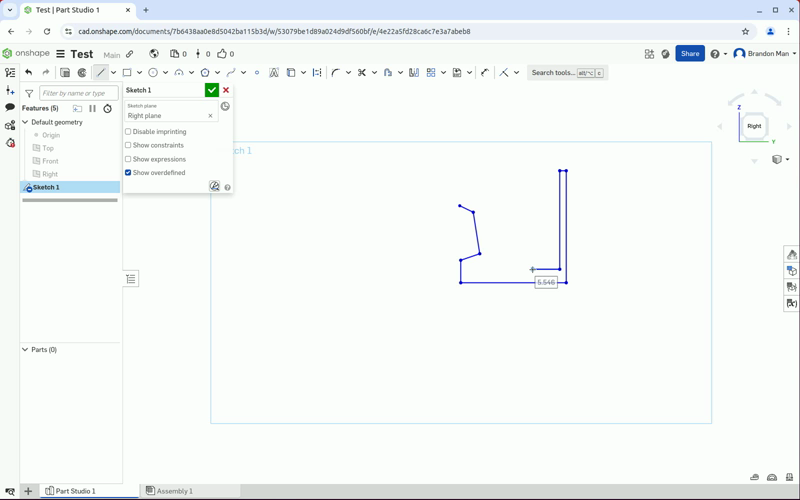
mouse_move(562, 269)
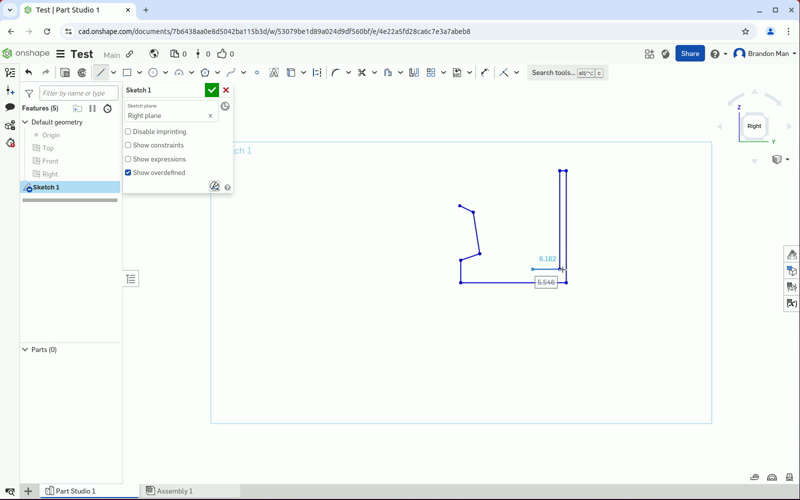
mouse_move(532, 260)
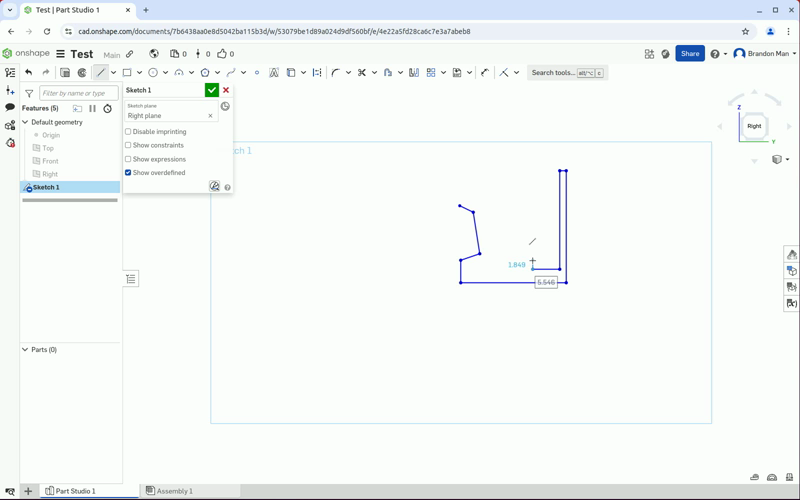
click(532, 260)
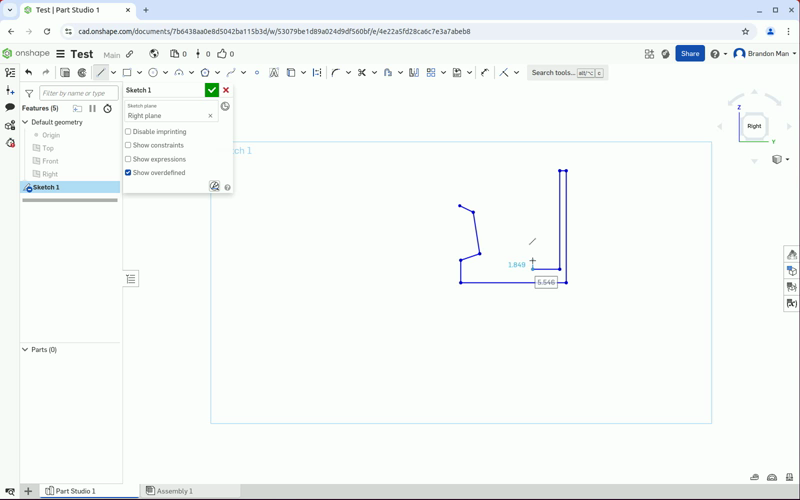
key_up(shift)
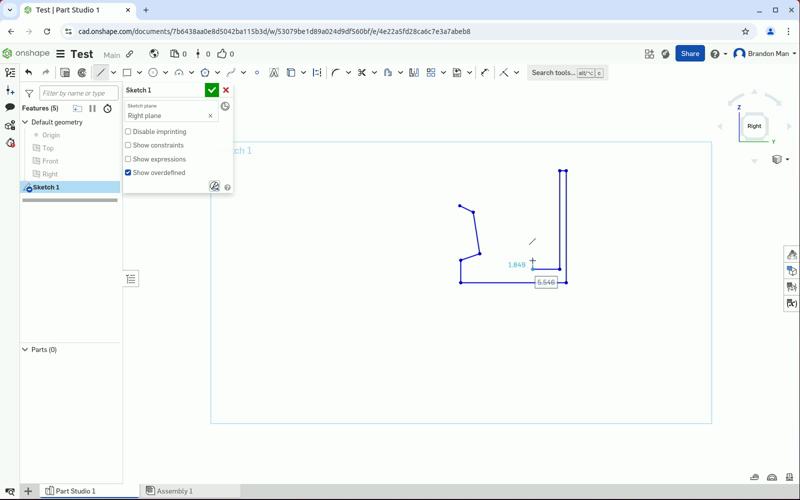
key_down(shift)
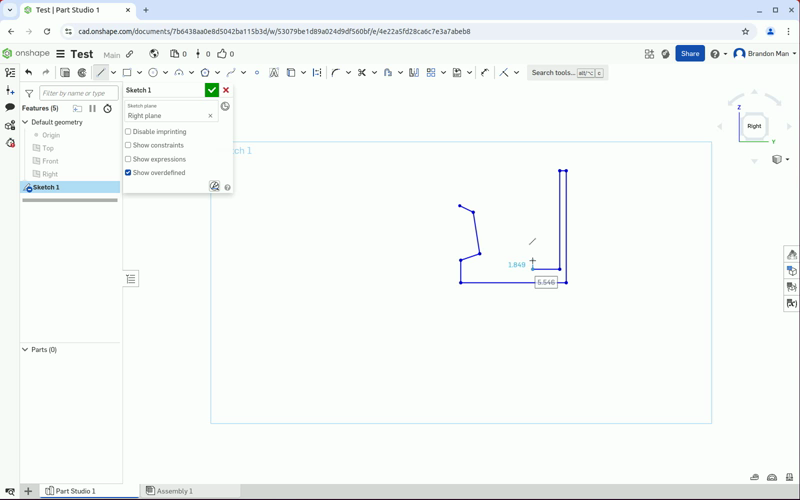
mouse_move(562, 260)
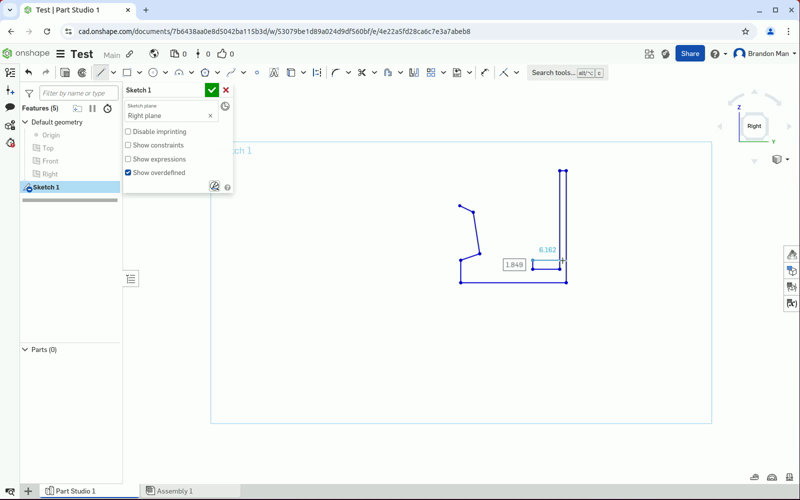
mouse_move(486, 248)
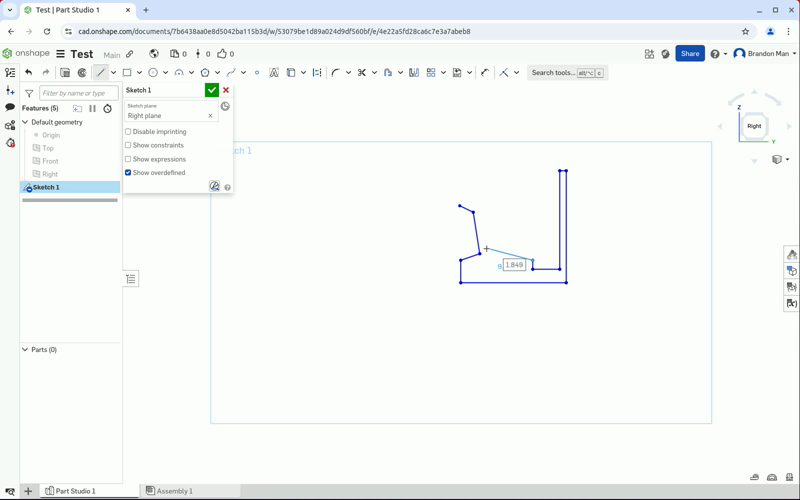
click(486, 248)
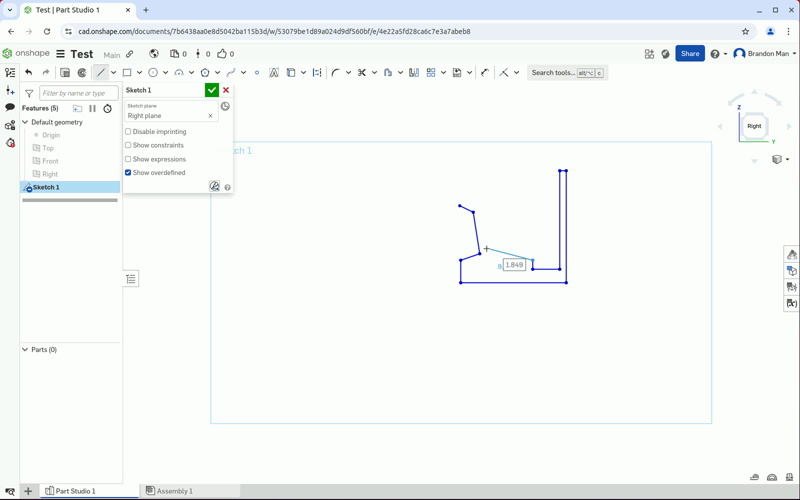
key_up(shift)
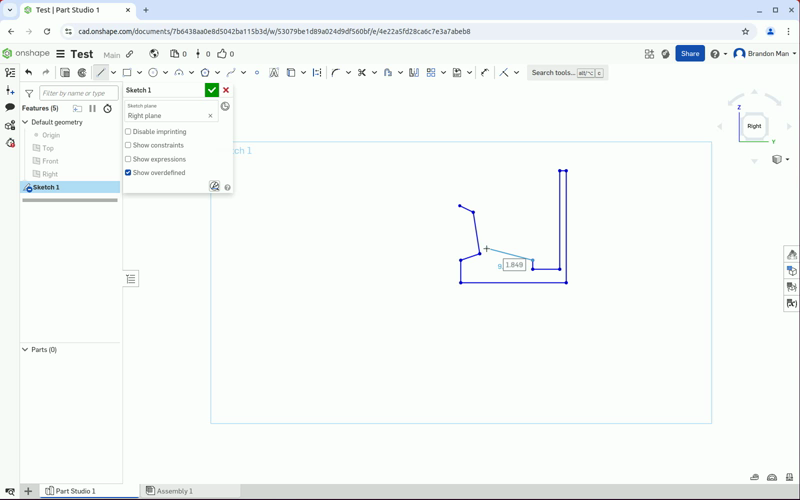
key_down(shift)
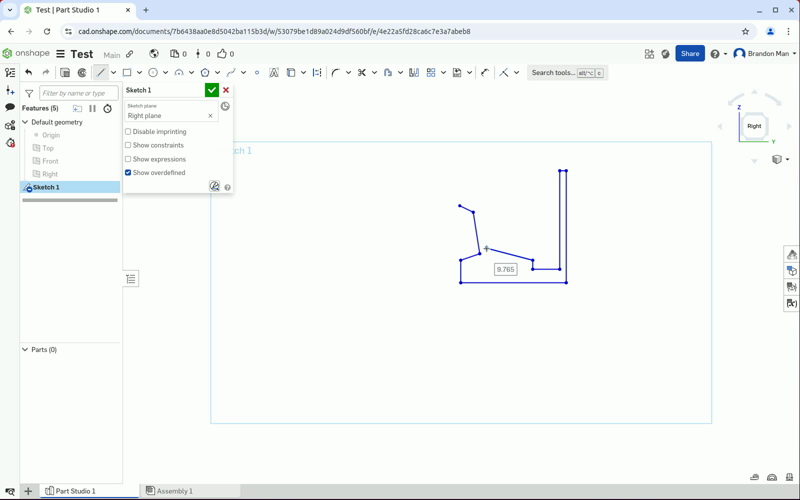
mouse_move(516, 248)
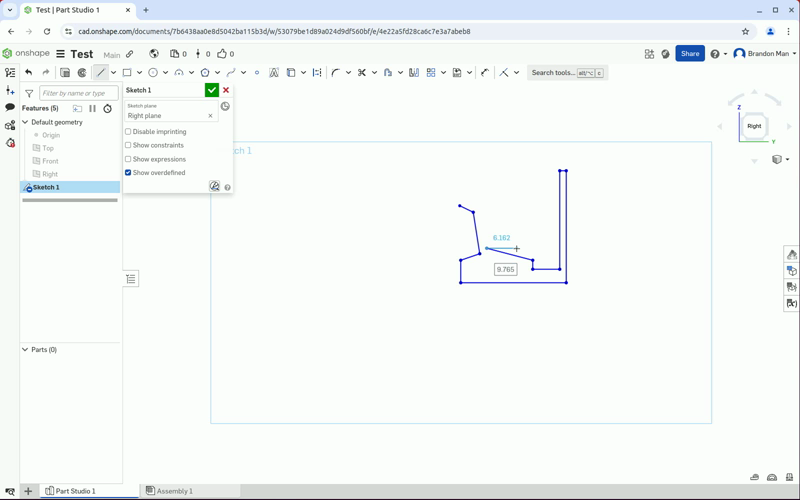
mouse_move(477, 195)
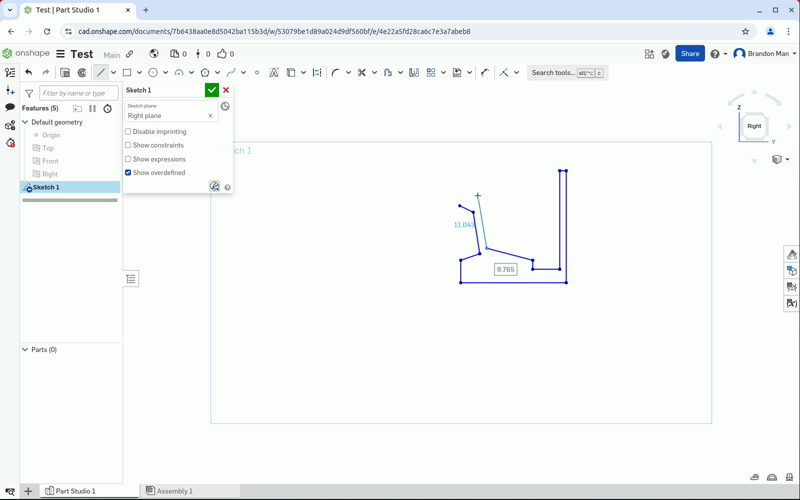
click(477, 195)
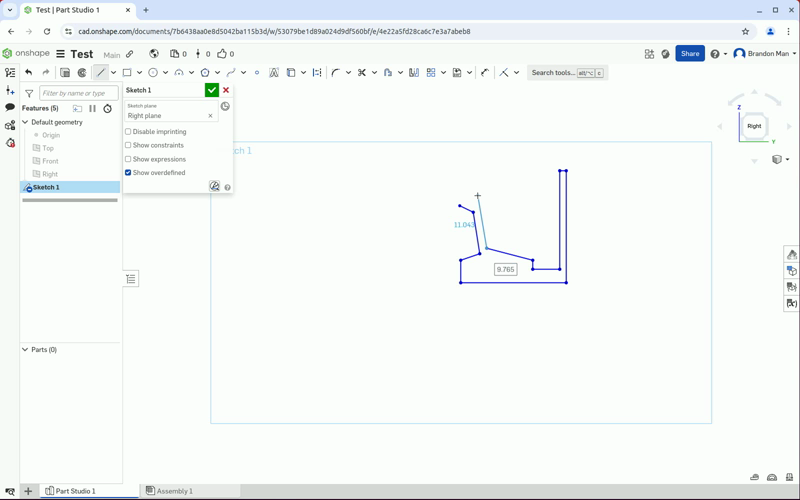
key_up(shift)
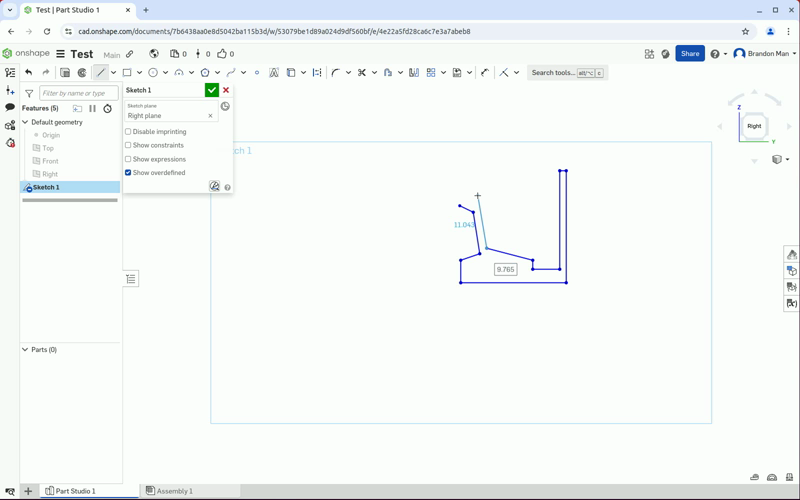
key_down(shift)
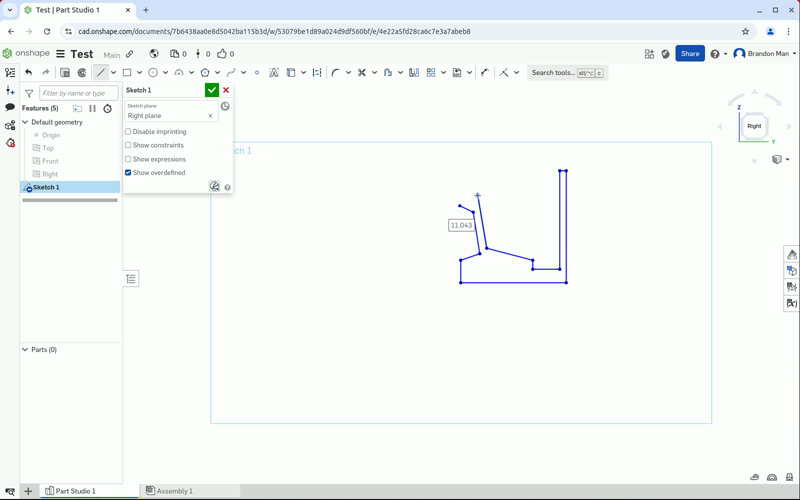
mouse_move(507, 195)
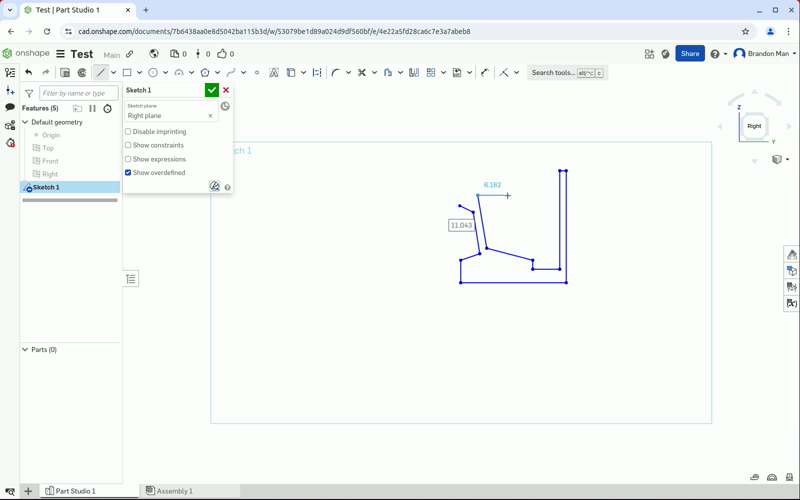
mouse_move(459, 195)
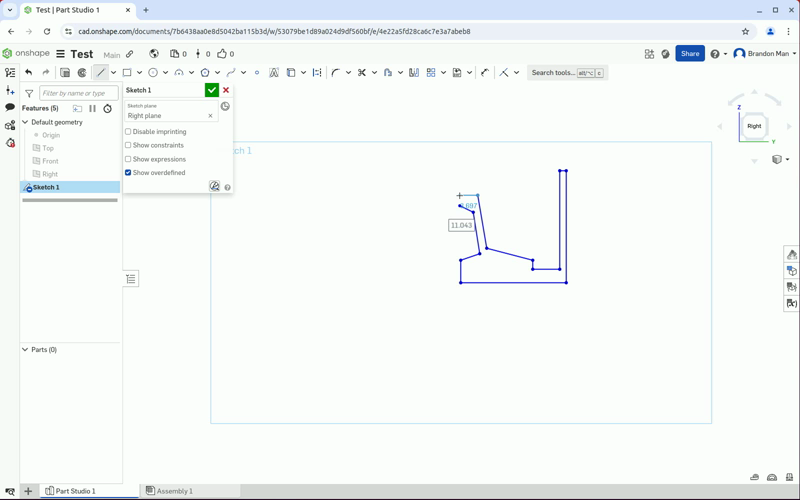
click(459, 195)
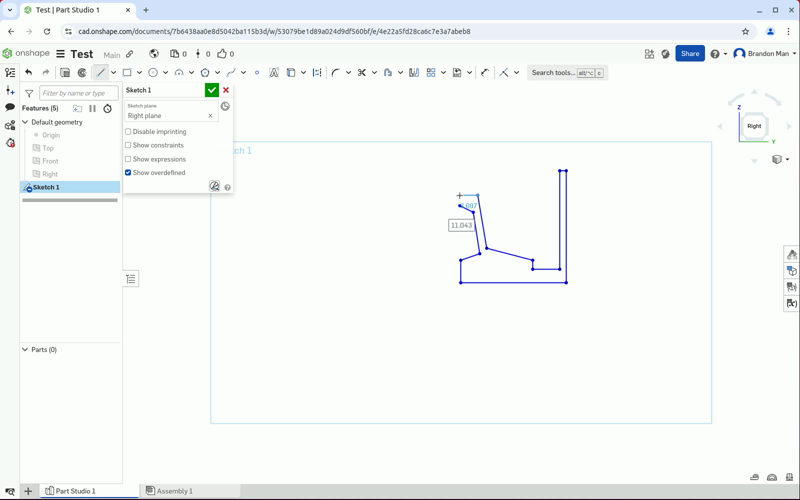
key_up(shift)
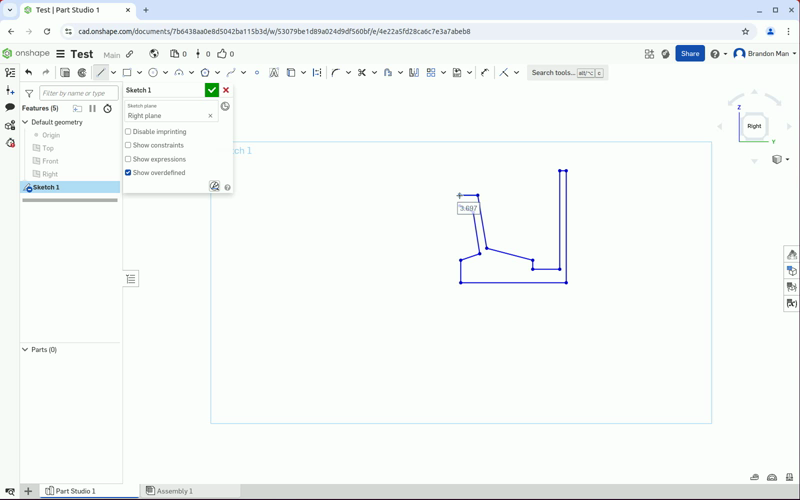
mouse_move(489, 195)
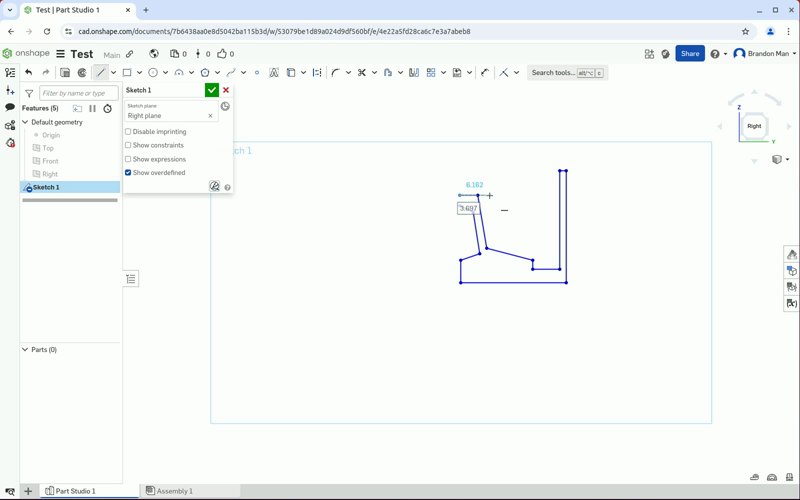
key_down(shift)
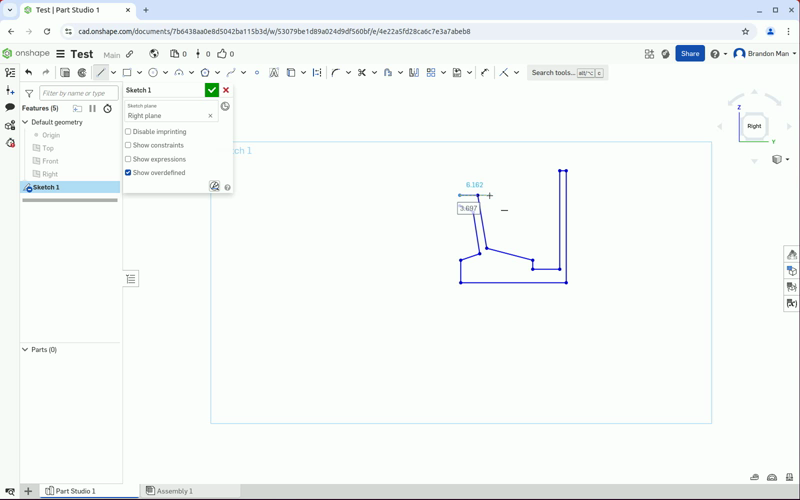
mouse_move(459, 205)
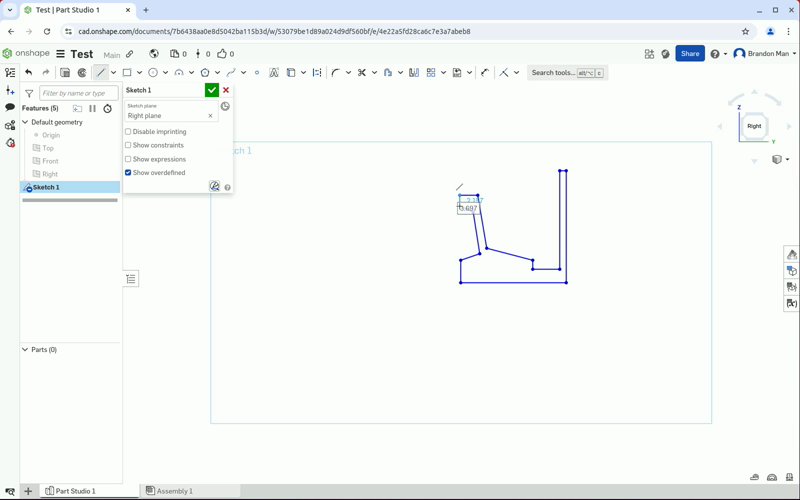
key_up(shift)
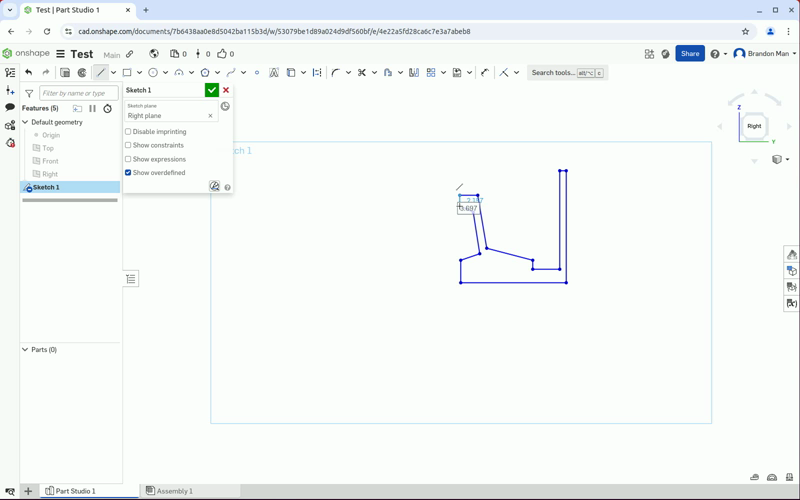
click(459, 205)
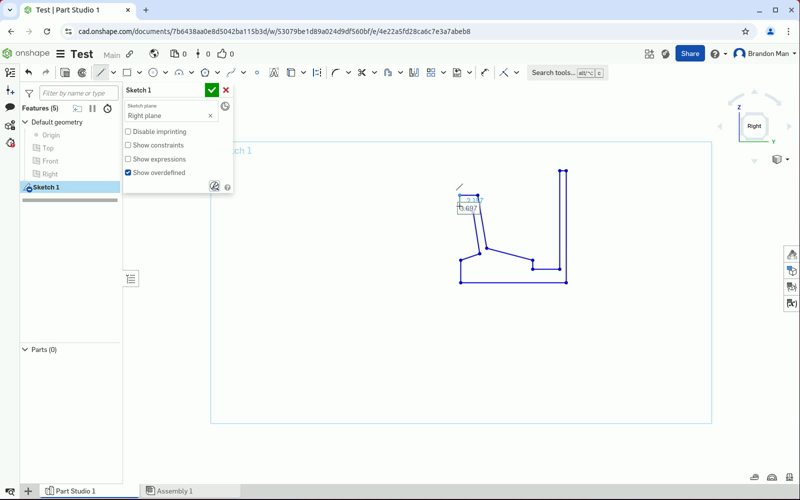
key(esc)
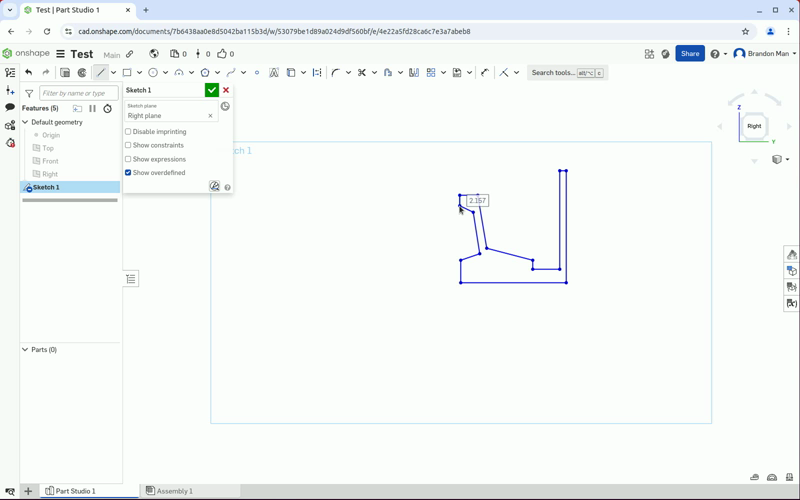
mouse_move(497, 265)
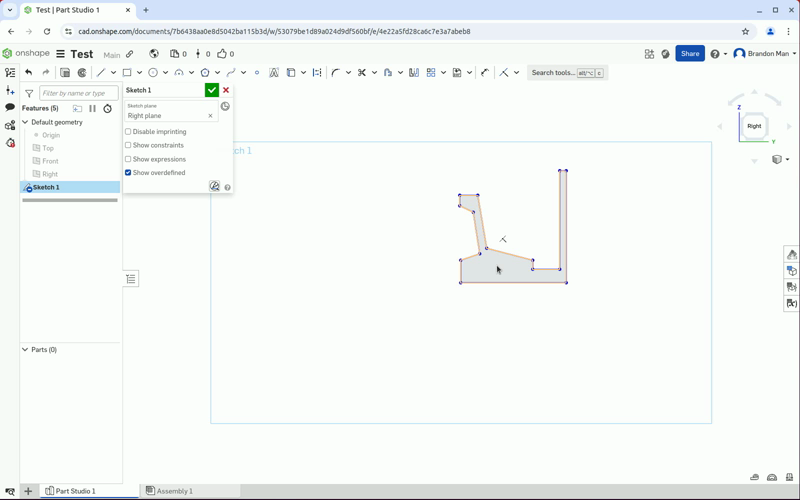
click(497, 265)
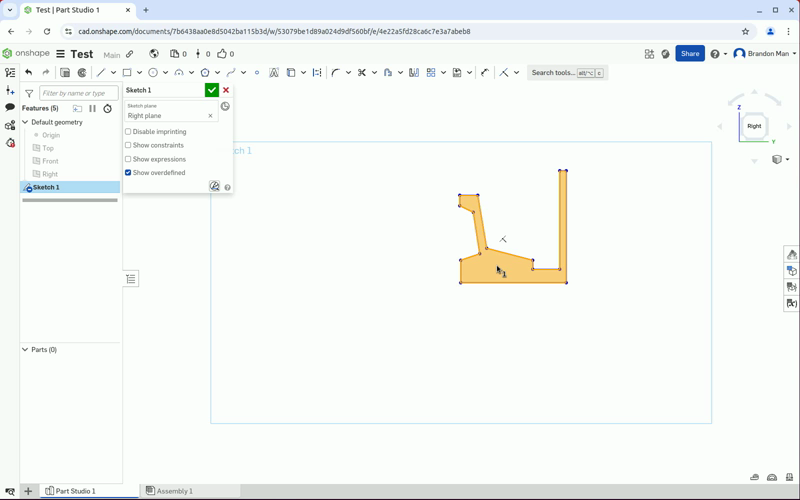
mouse_move(73, 352)
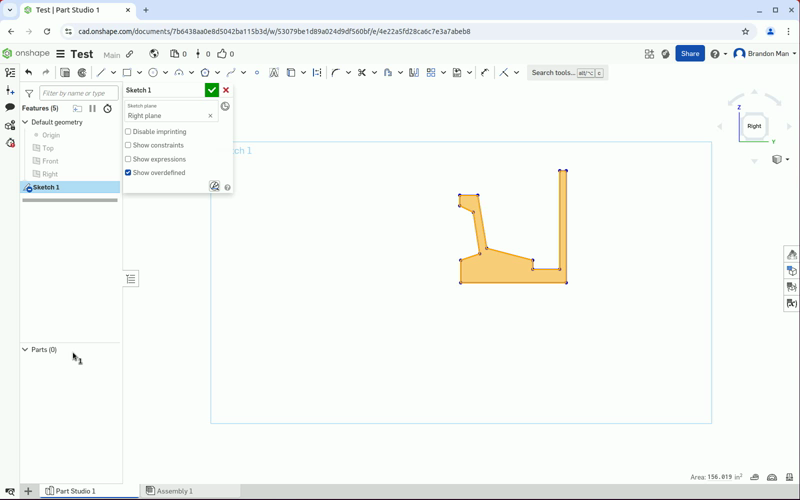
key(shift+y)
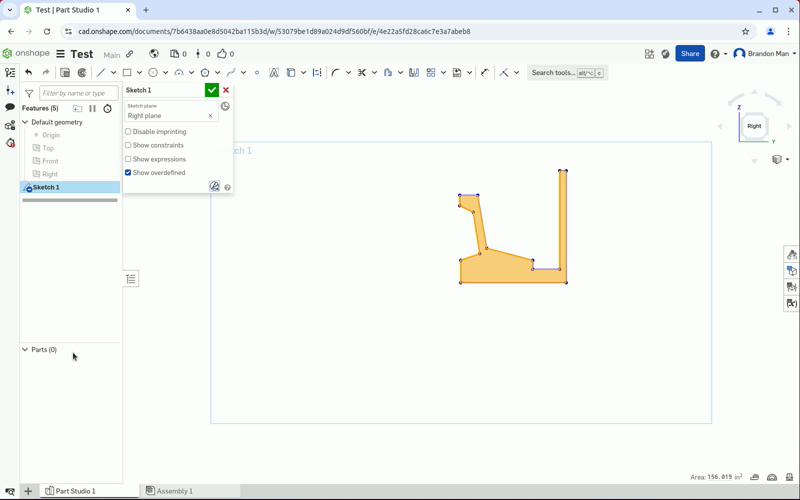
key(shift+e)
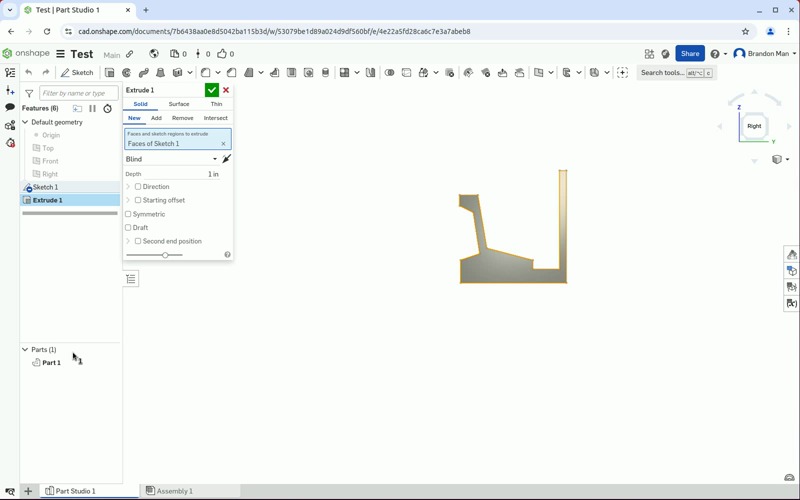
mouse_move(143, 106)
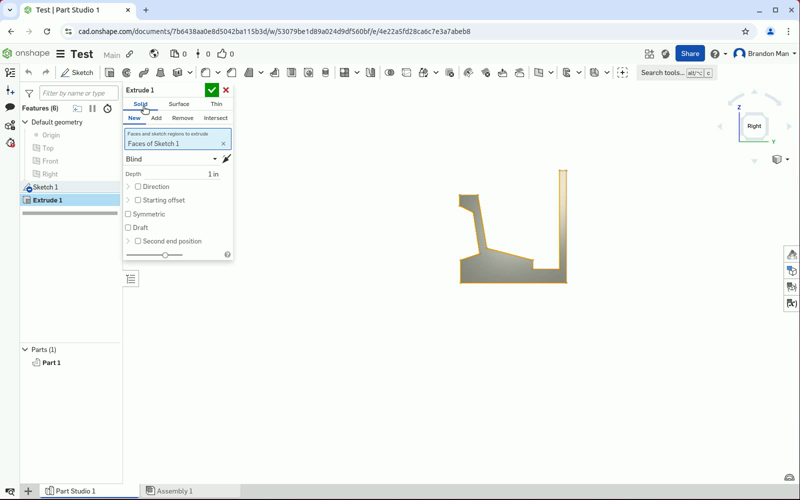
click(143, 106)
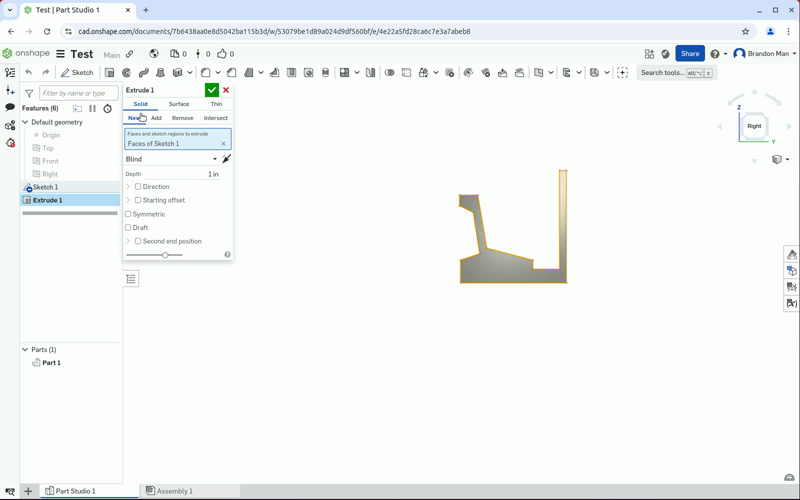
mouse_move(137, 120)
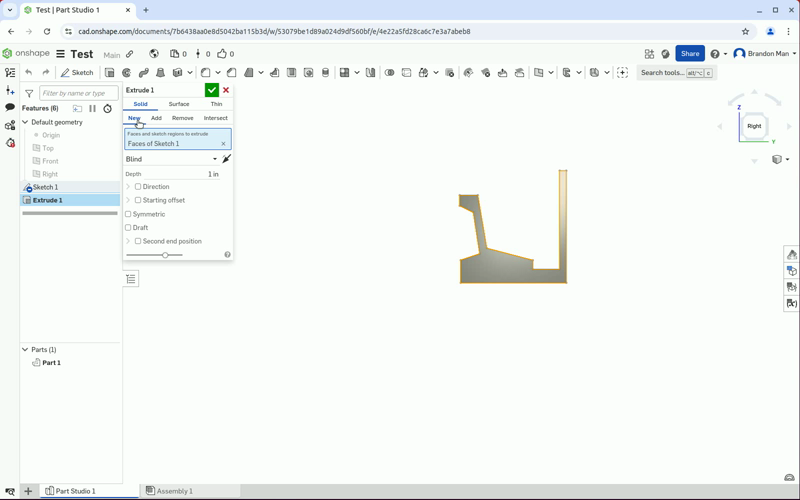
click(137, 120)
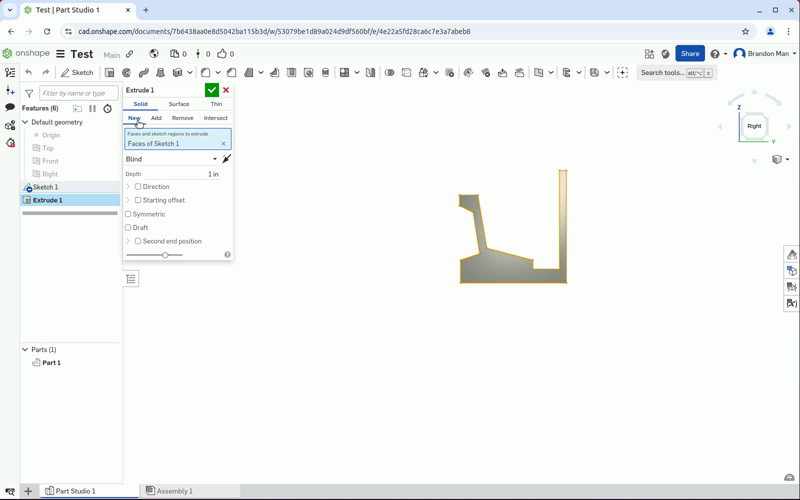
key(tab, 4)
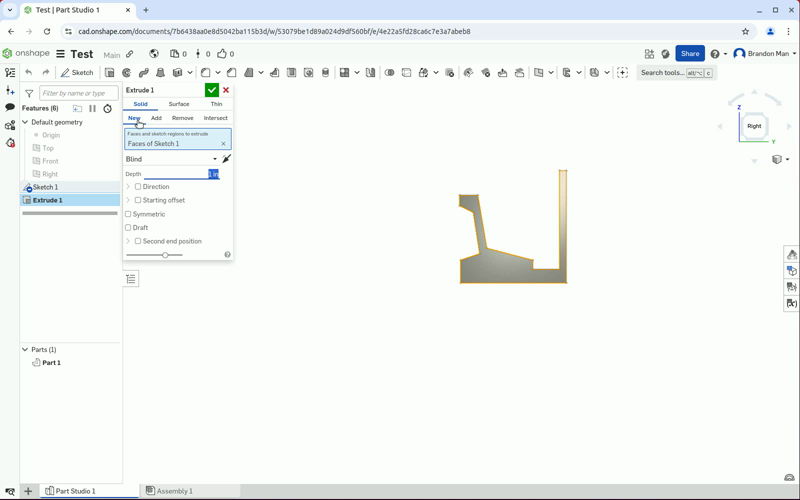
text(2.408)
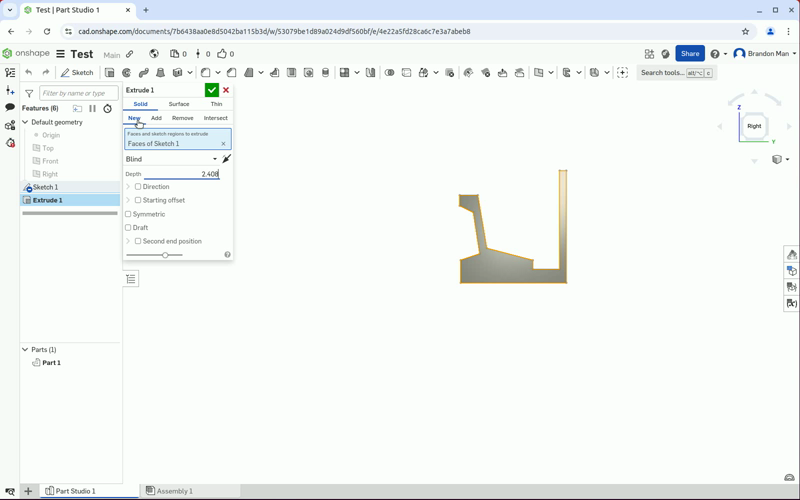
key(tab, 3)
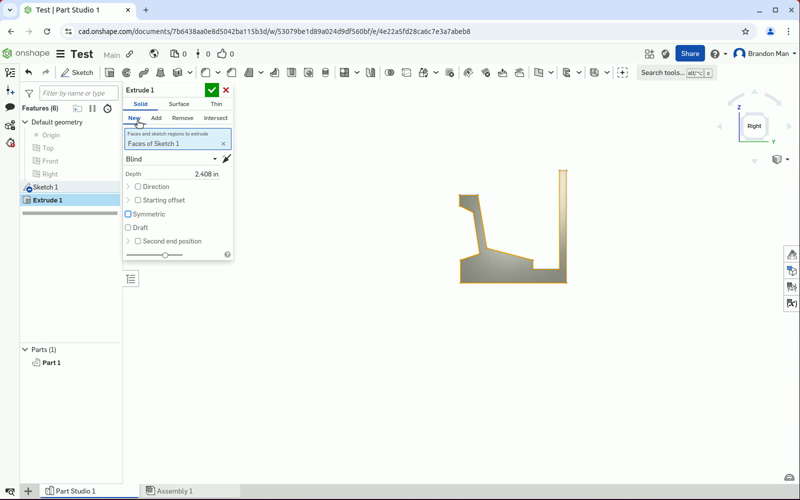
key(space)
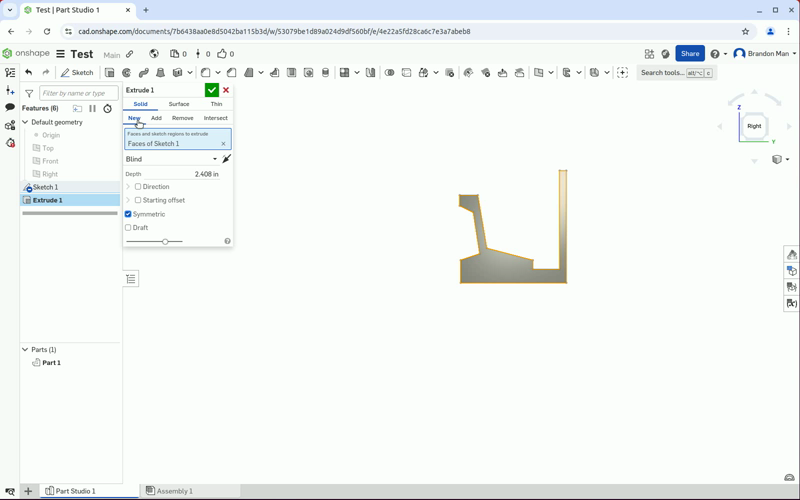
key(enter)
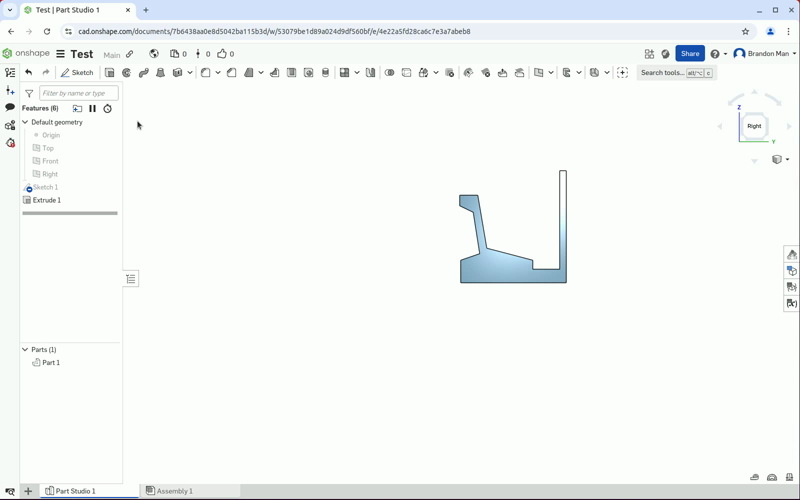
key(shift+h)
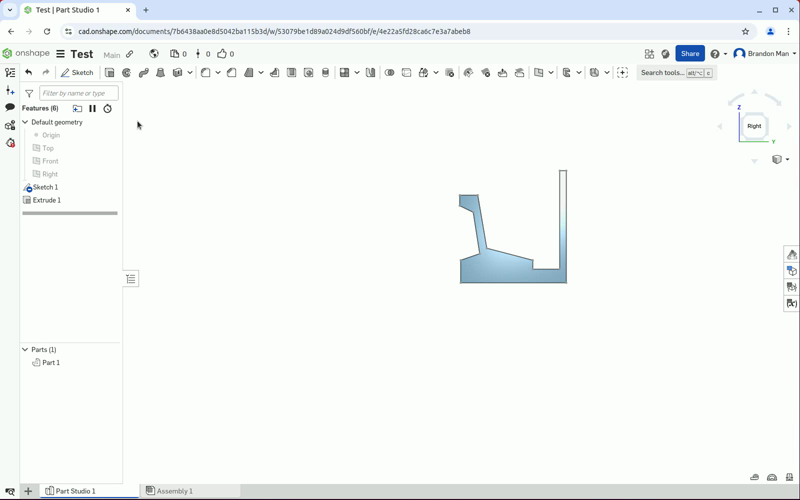
key(shift+h)
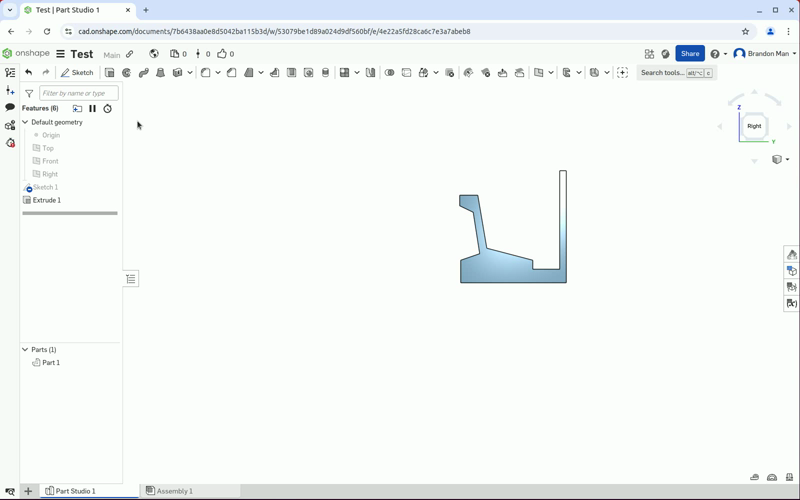
mouse_move(73, 189)
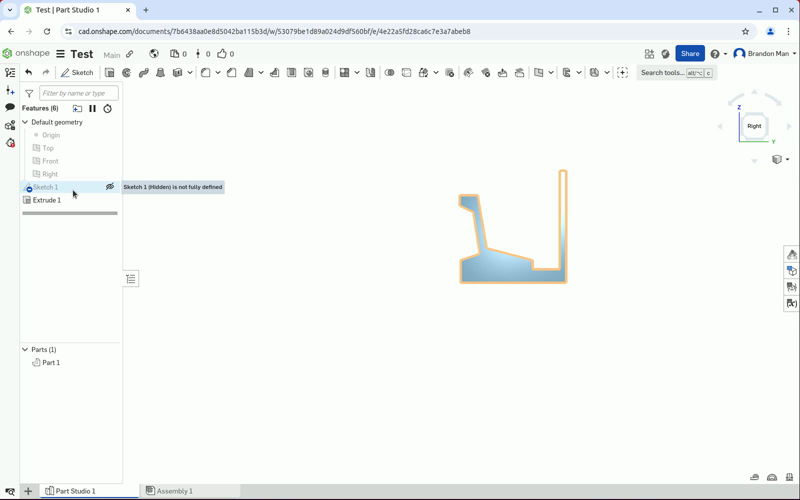
click(73, 189)
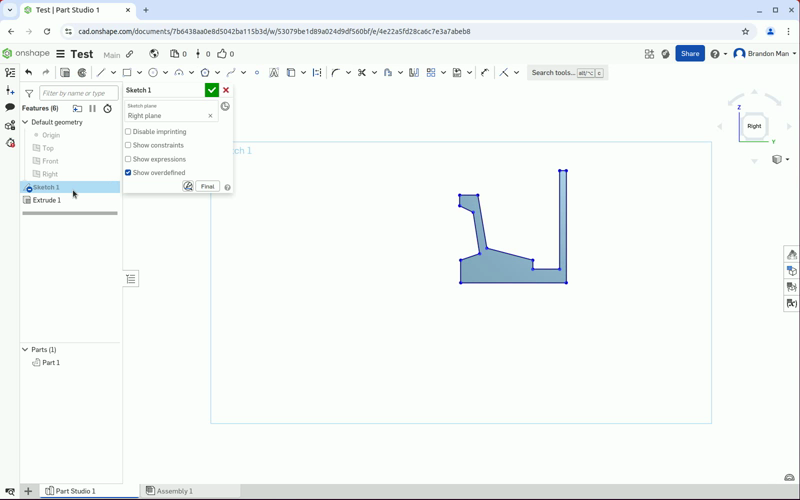
mouse_move(229, 92)
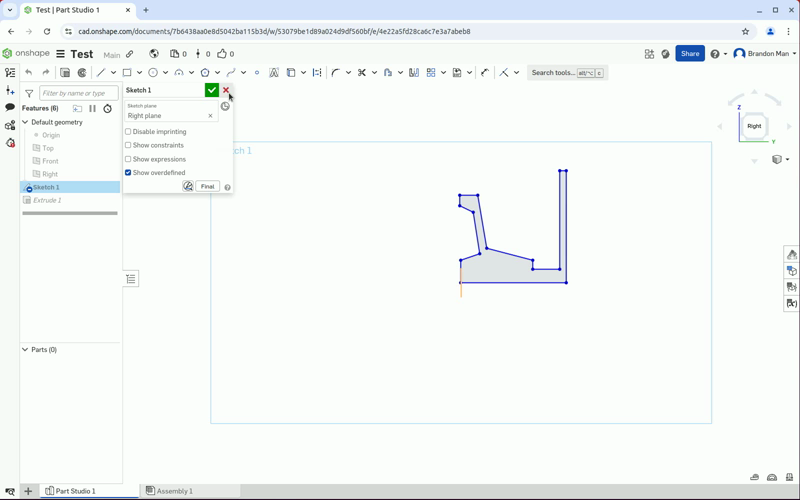
click(229, 92)
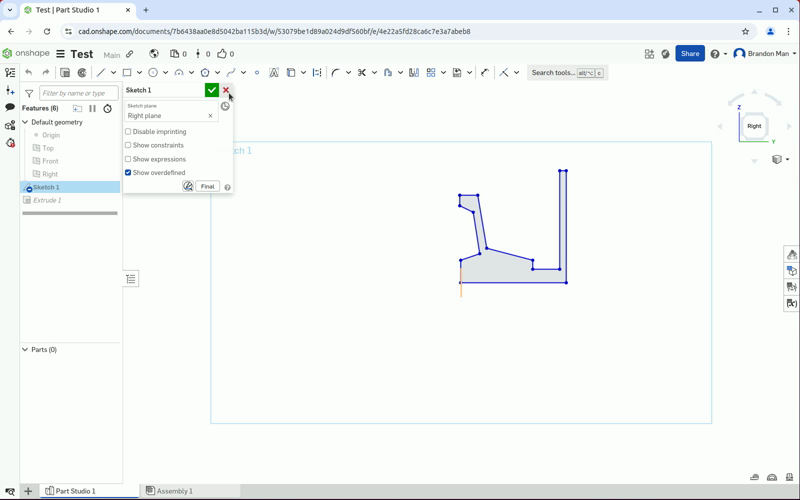
key(shift+s)
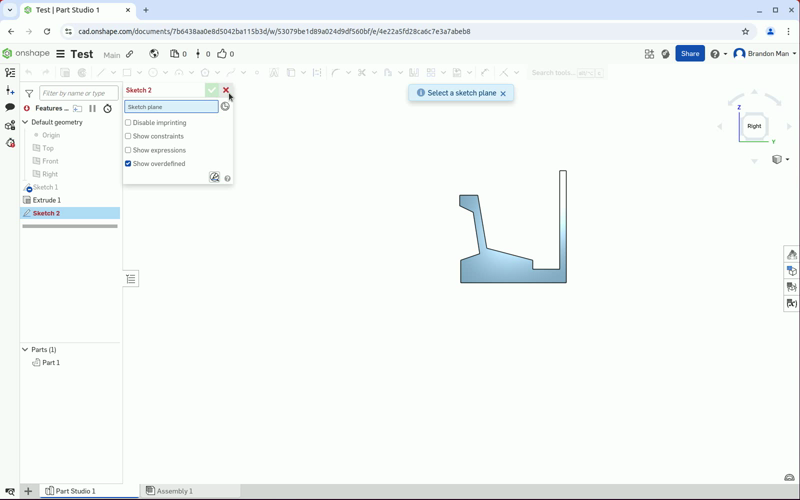
mouse_move(73, 176)
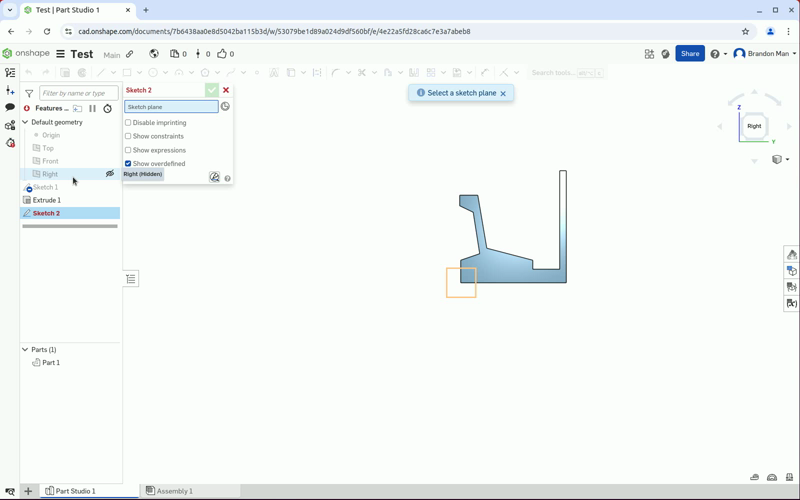
click(73, 176)
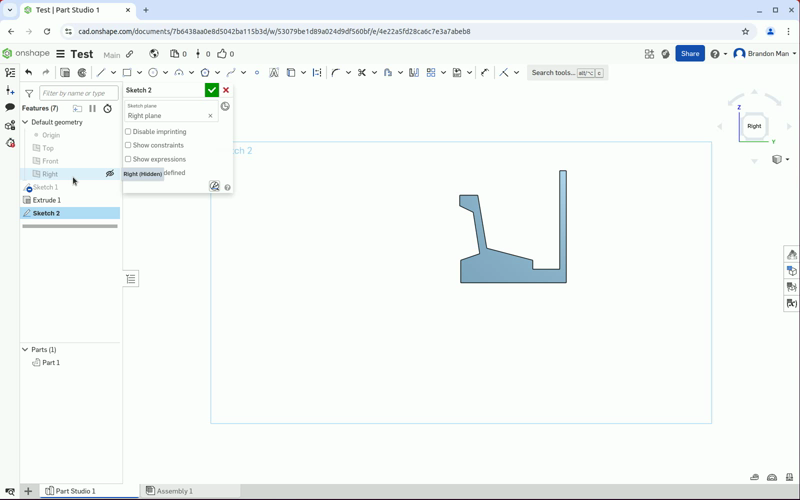
mouse_move(73, 352)
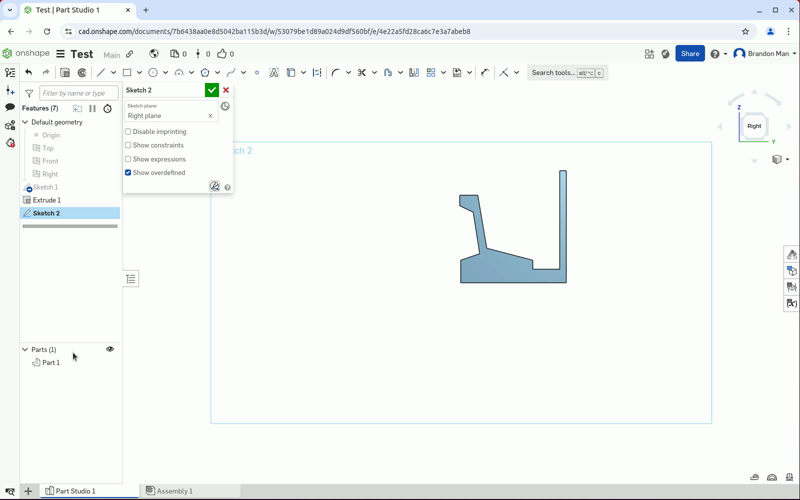
key(y)
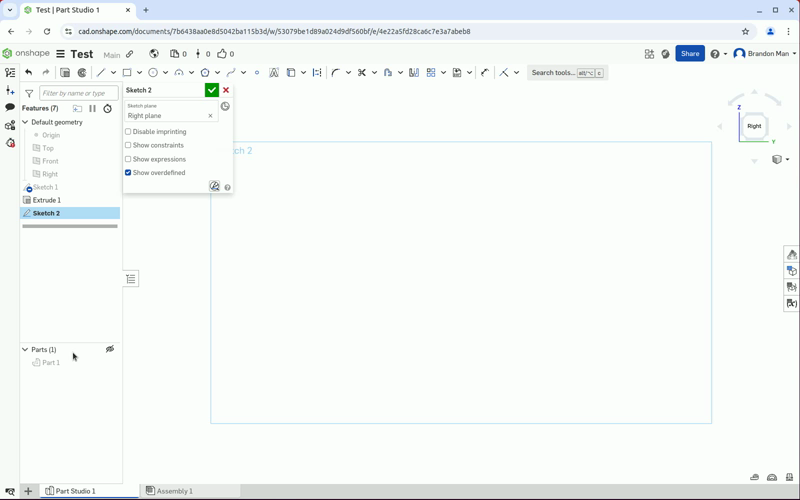
key(l)
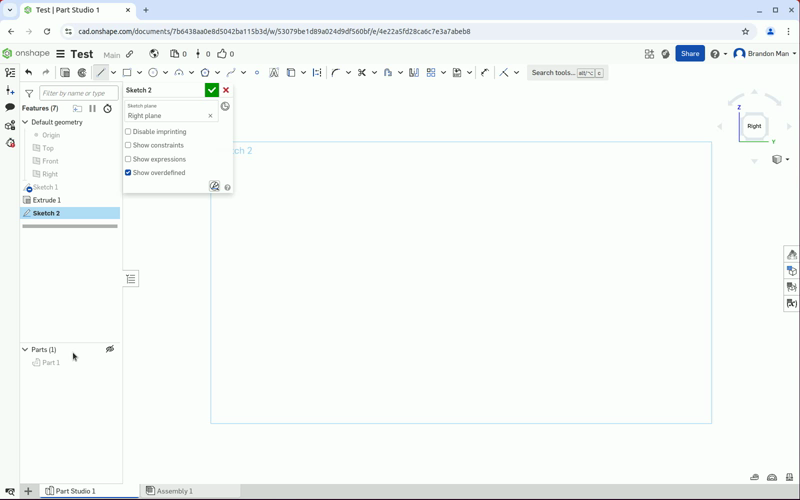
key_down(shift)
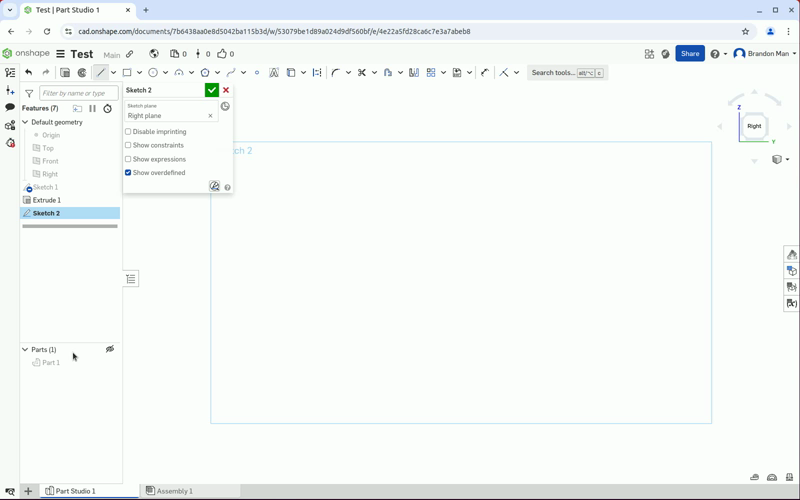
mouse_move(460, 282)
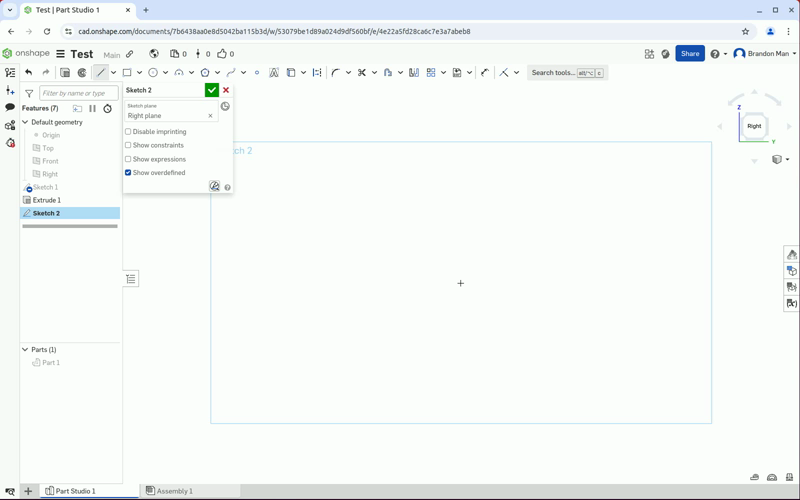
click(460, 282)
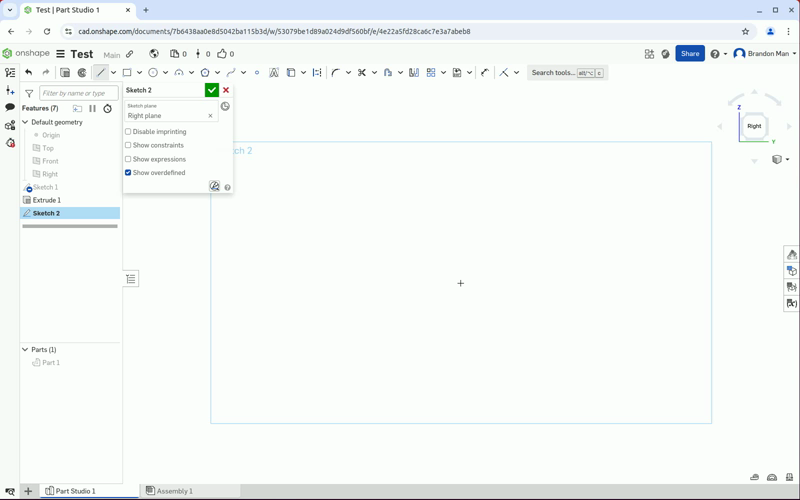
key_up(shift)
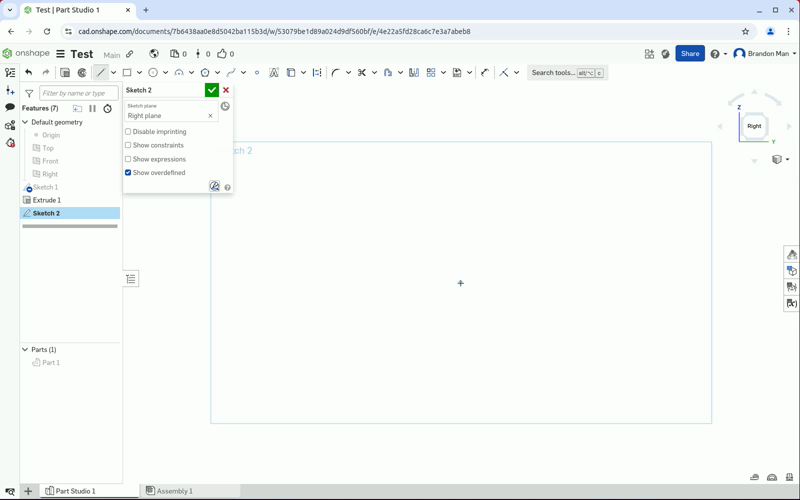
key_down(shift)
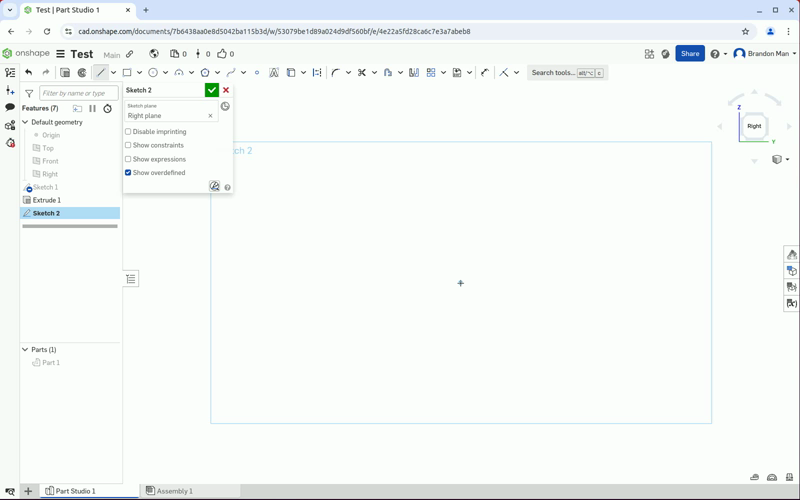
mouse_move(490, 282)
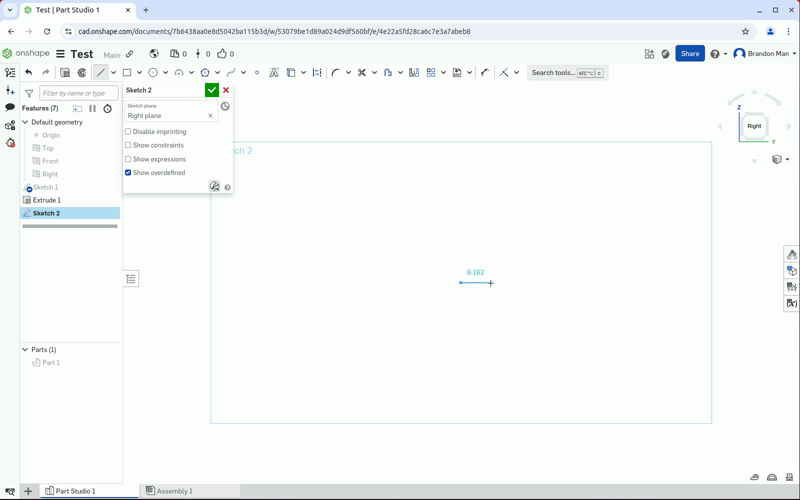
mouse_move(470, 282)
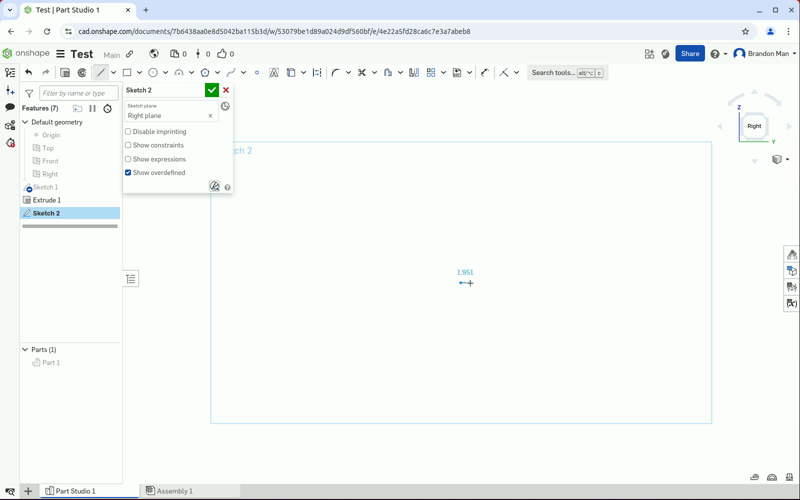
click(470, 282)
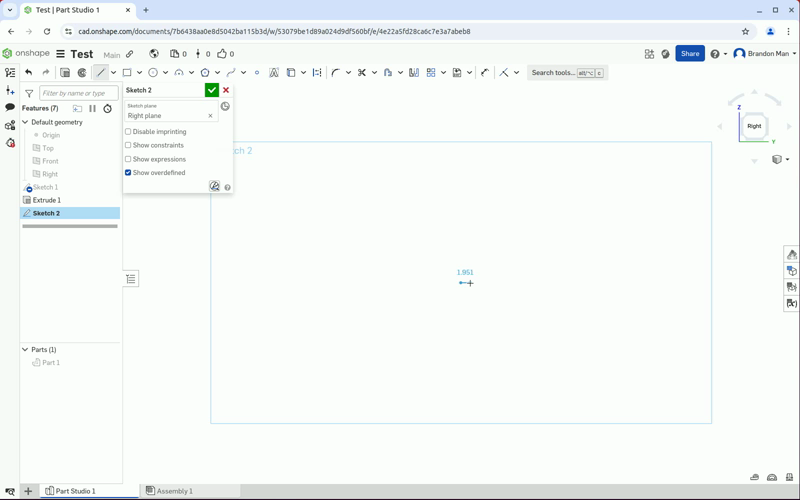
key_up(shift)
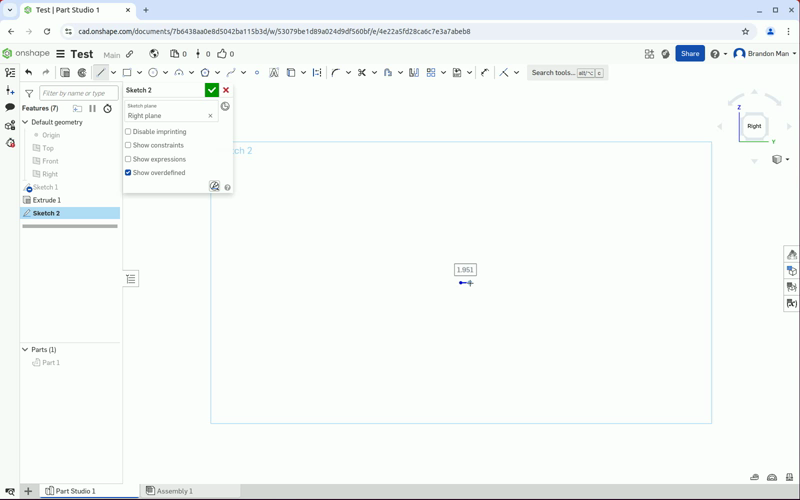
key_down(shift)
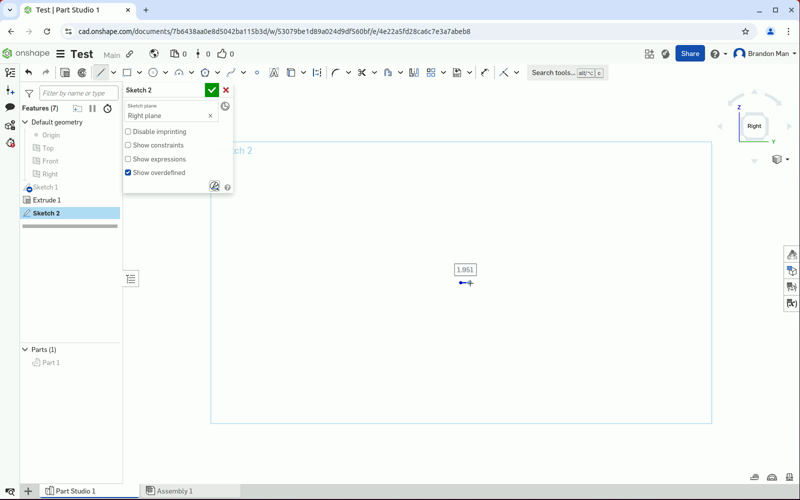
mouse_move(500, 282)
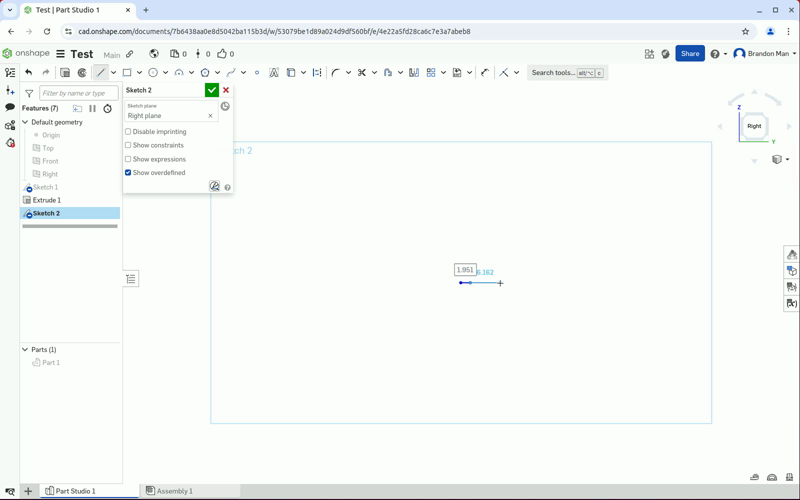
mouse_move(470, 277)
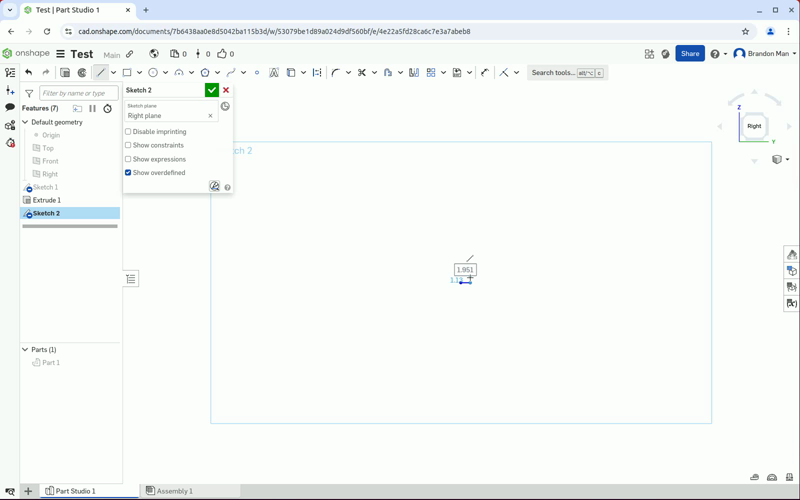
scroll(6)
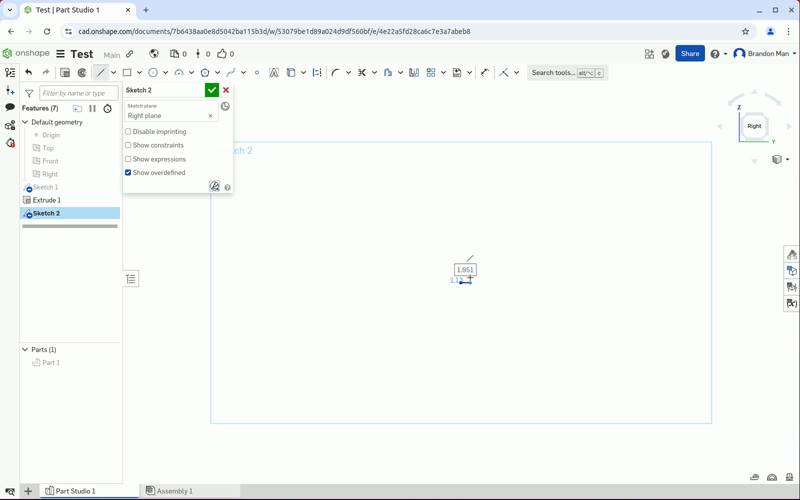
scroll(6)
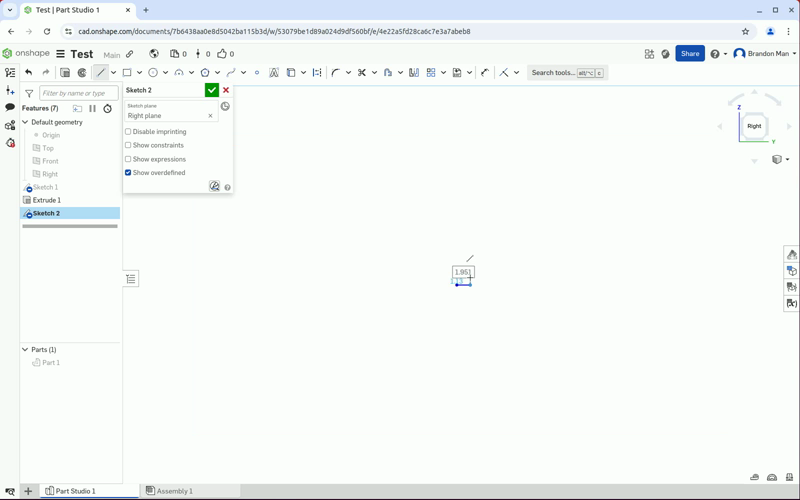
scroll(6)
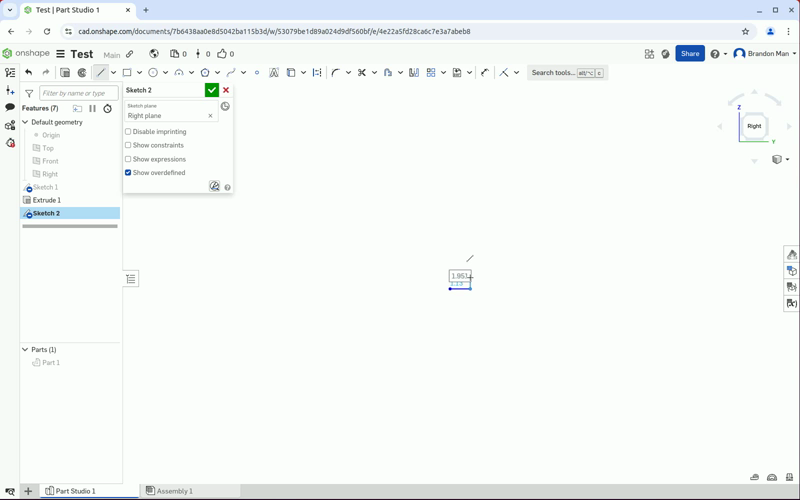
scroll(6)
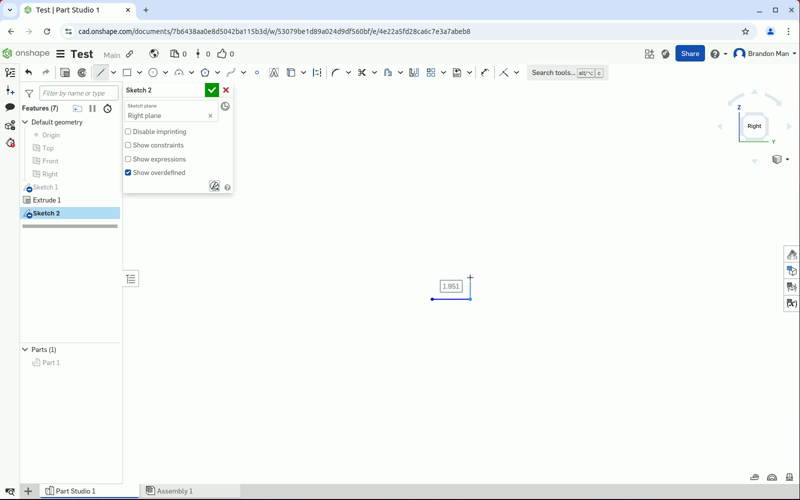
scroll(6)
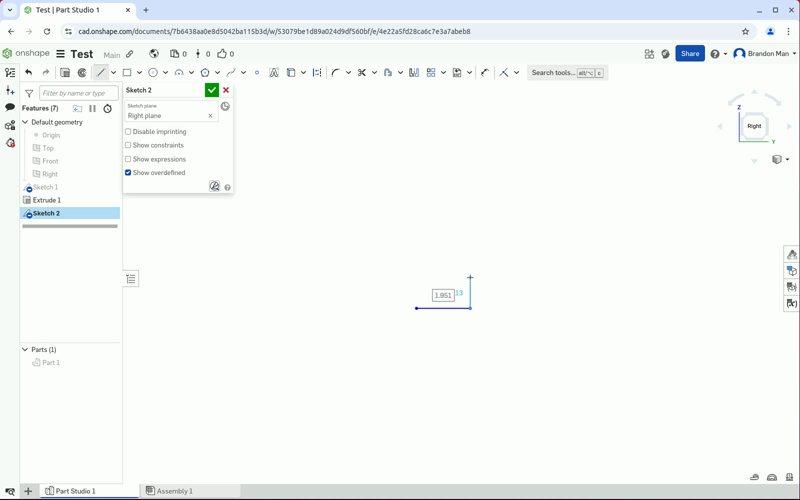
scroll(6)
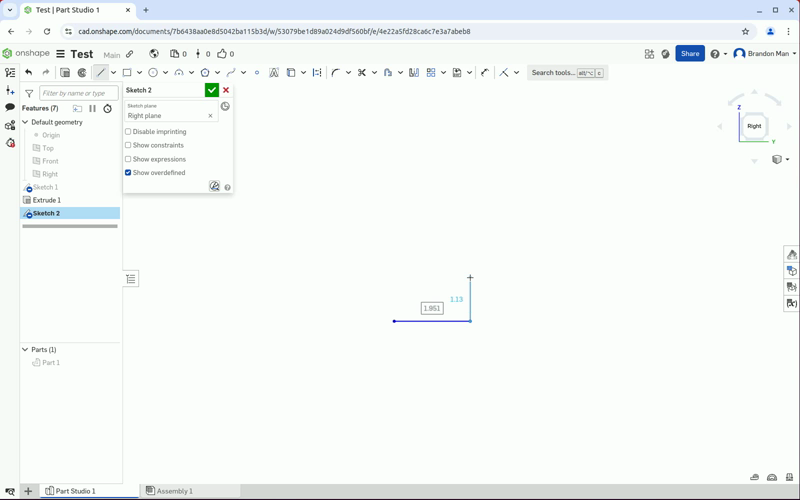
scroll(6)
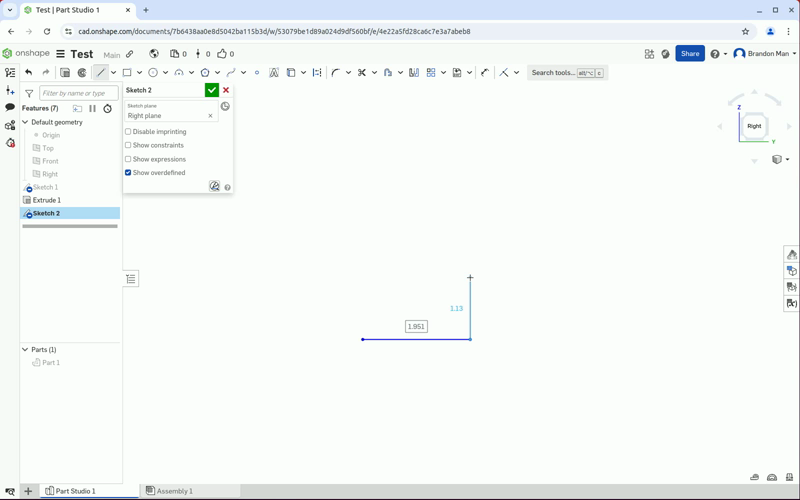
click(470, 277)
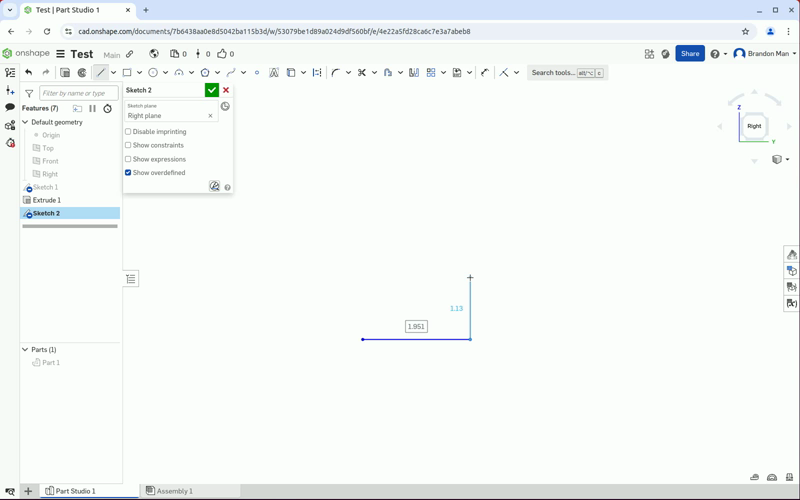
scroll(-6)
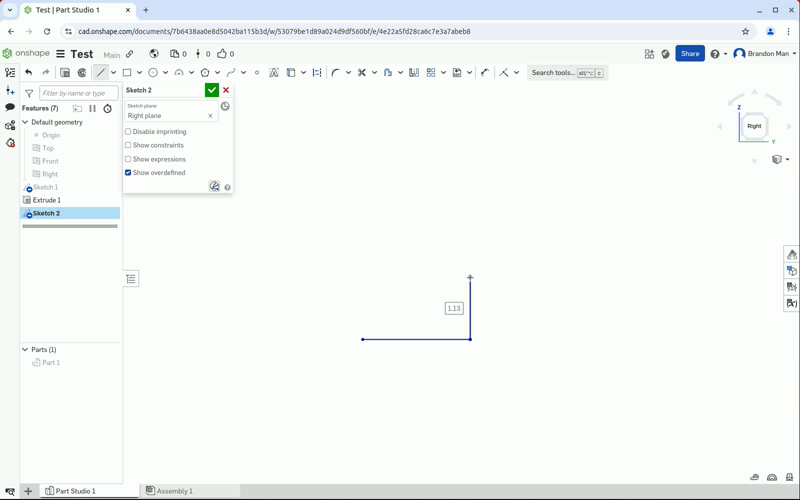
scroll(-6)
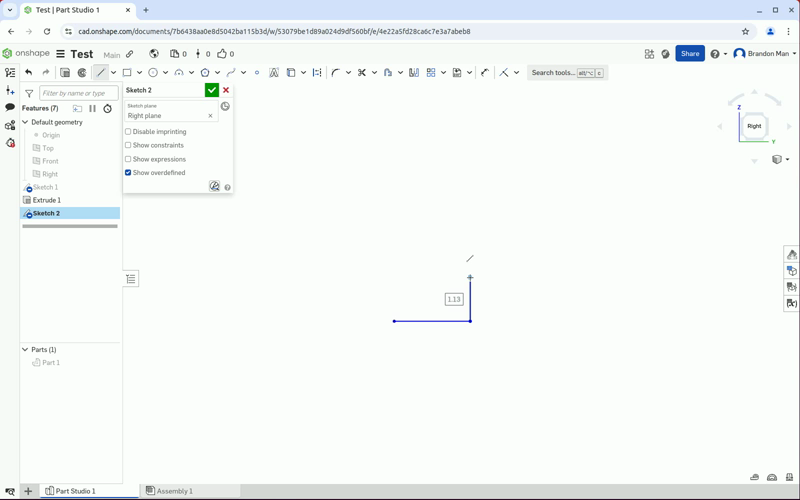
scroll(-6)
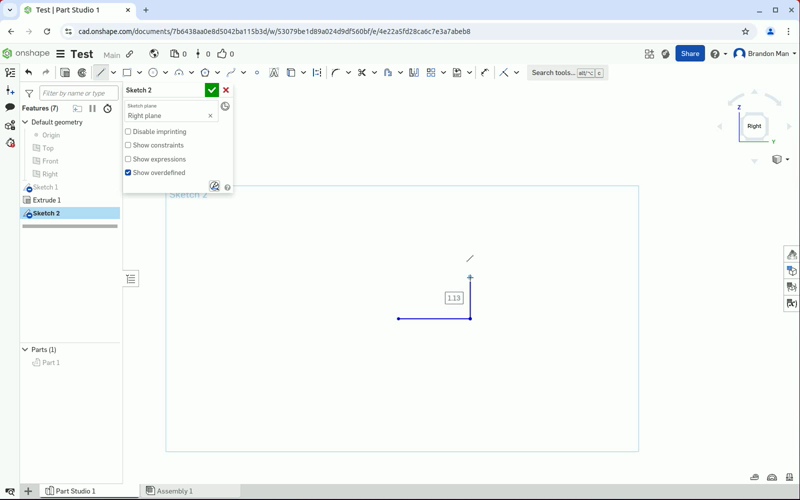
scroll(-6)
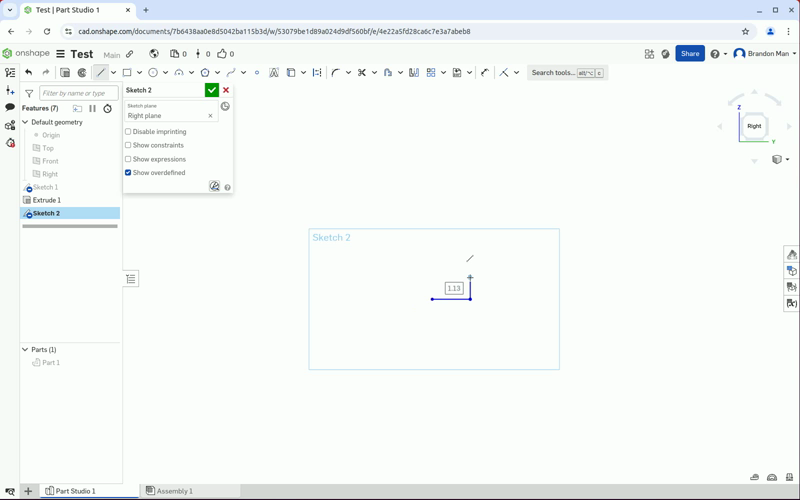
scroll(-6)
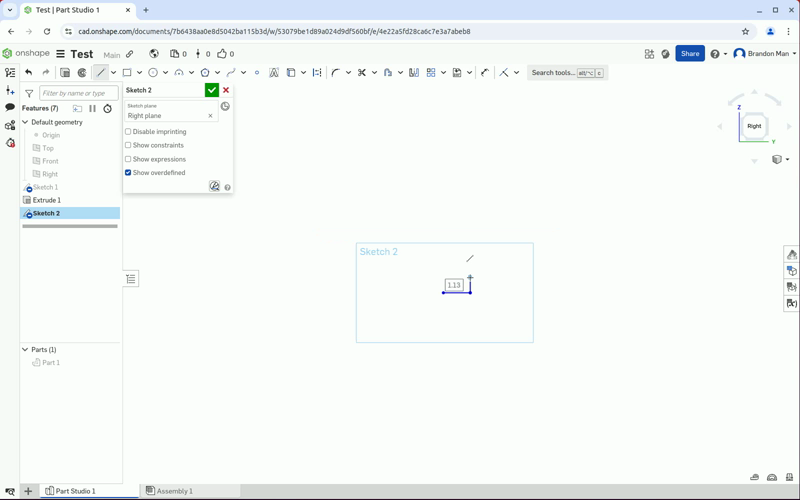
scroll(-6)
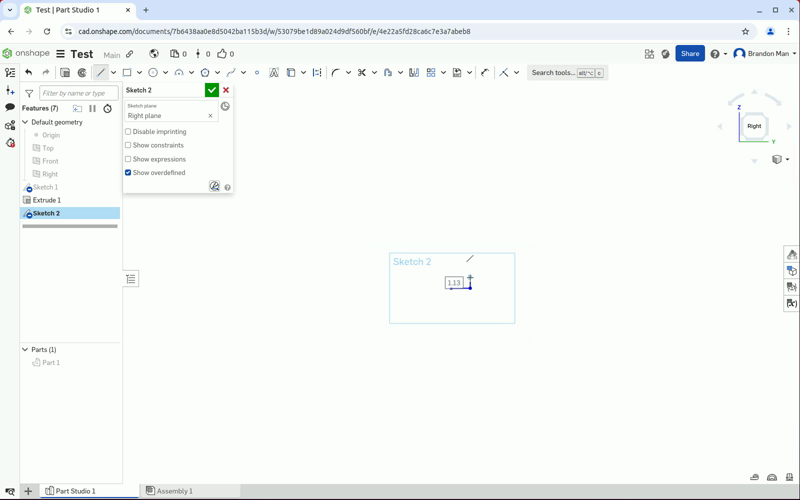
scroll(-6)
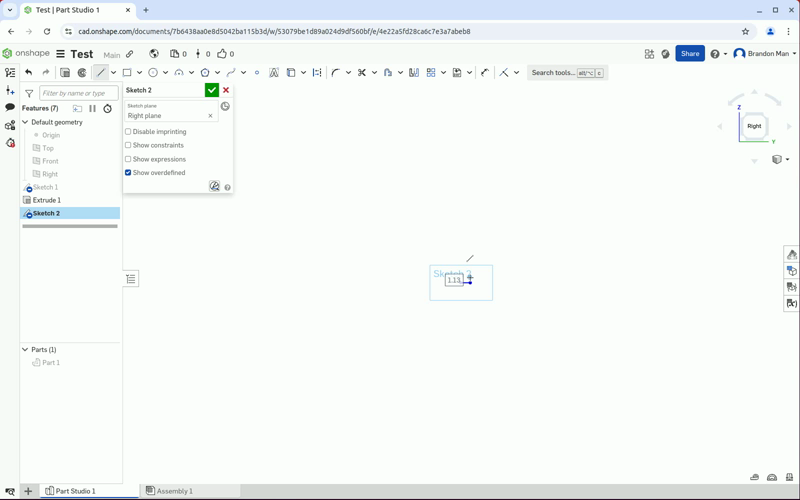
key_up(shift)
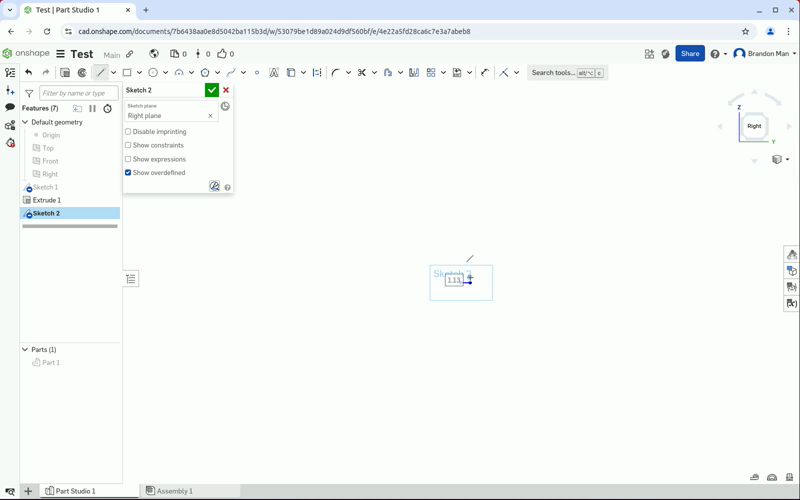
key_down(shift)
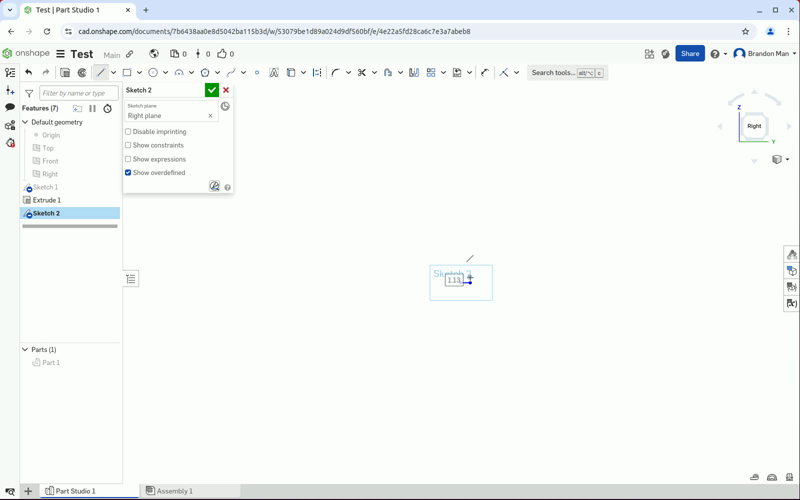
mouse_move(500, 277)
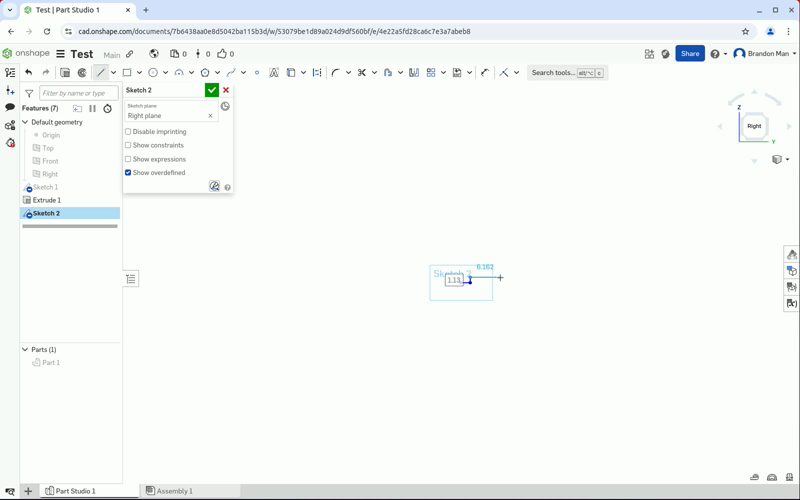
mouse_move(460, 277)
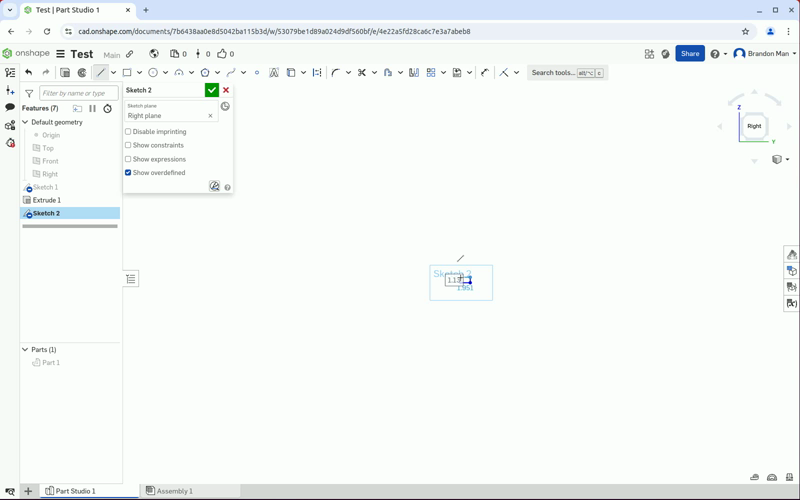
click(460, 277)
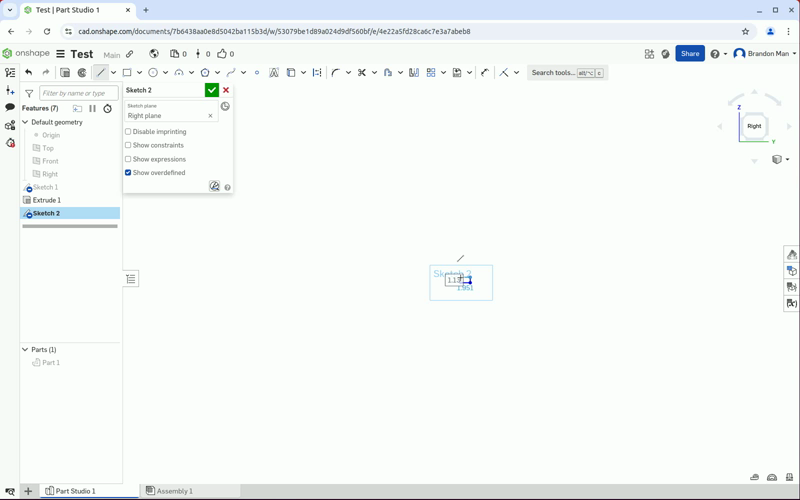
key_up(shift)
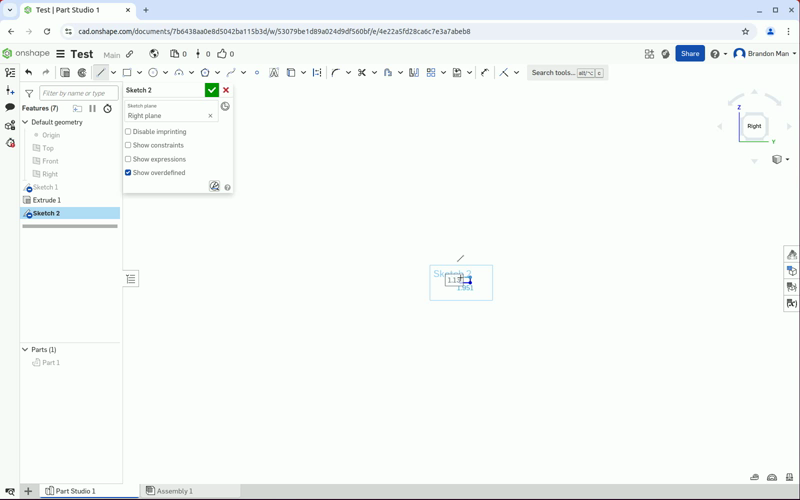
mouse_move(490, 277)
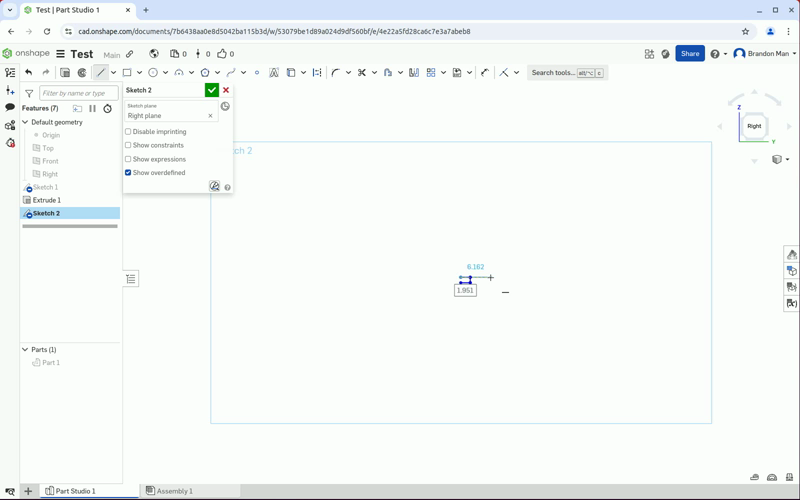
key_down(shift)
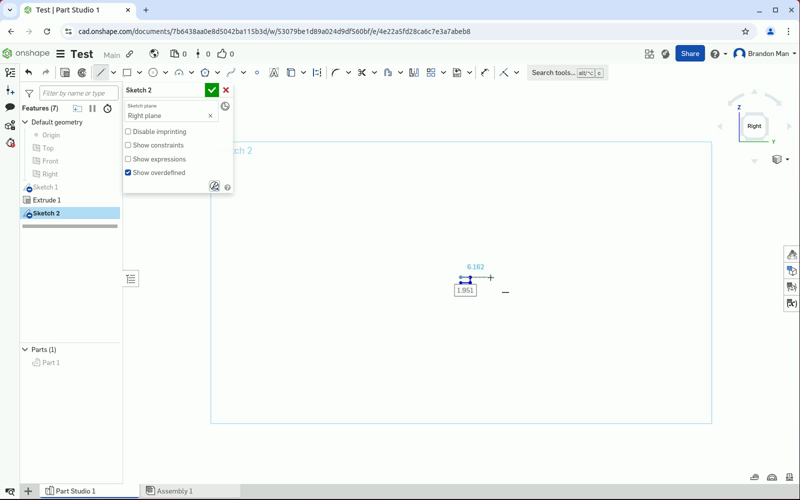
mouse_move(460, 282)
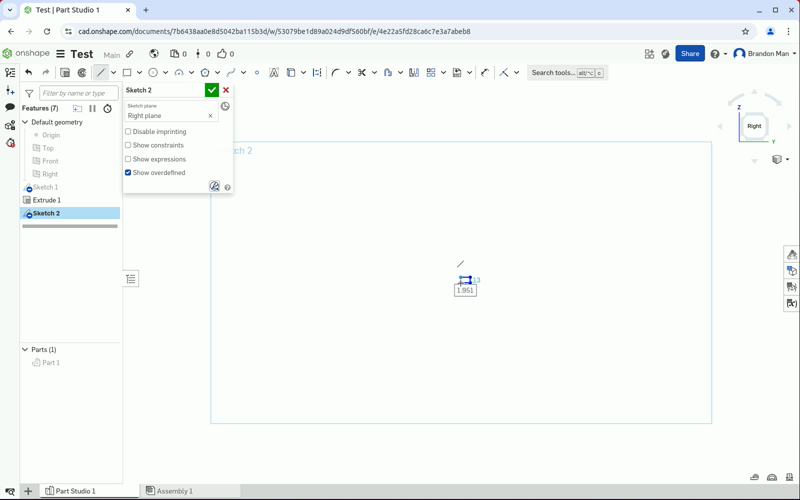
scroll(6)
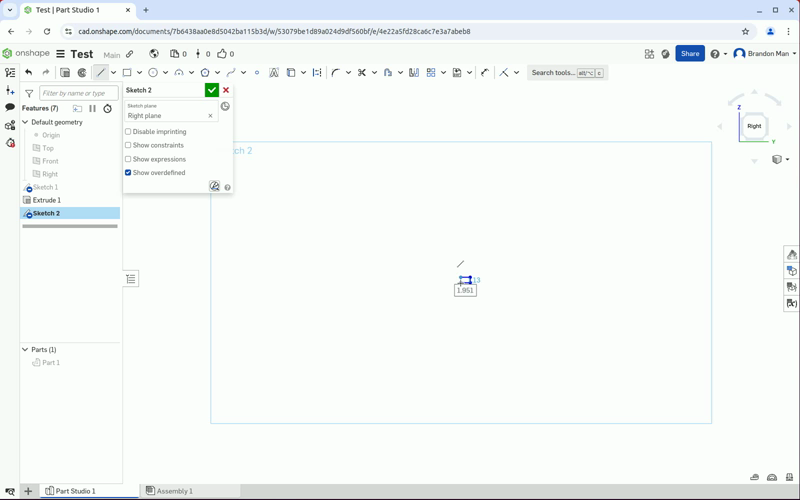
scroll(6)
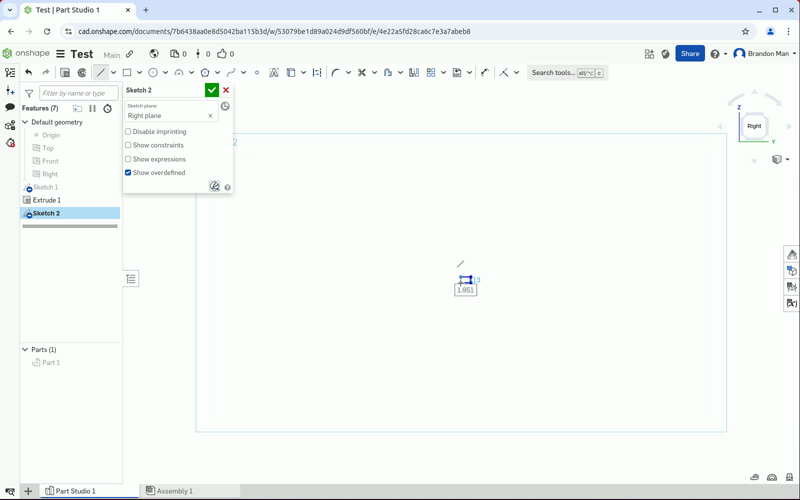
scroll(6)
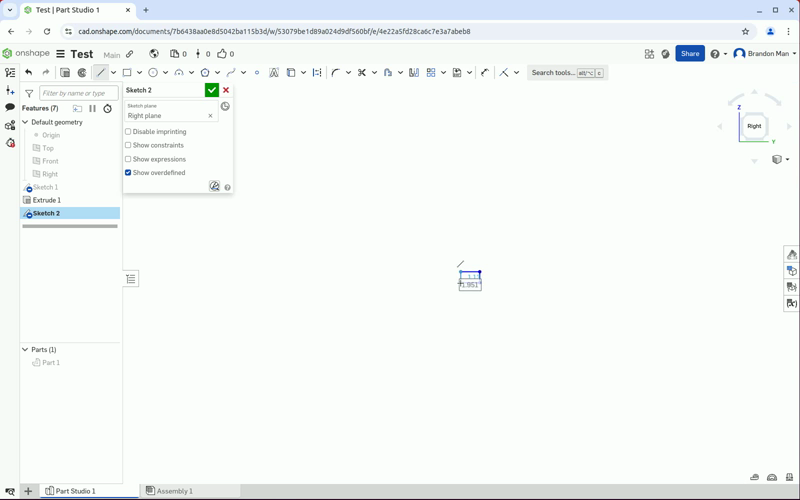
scroll(6)
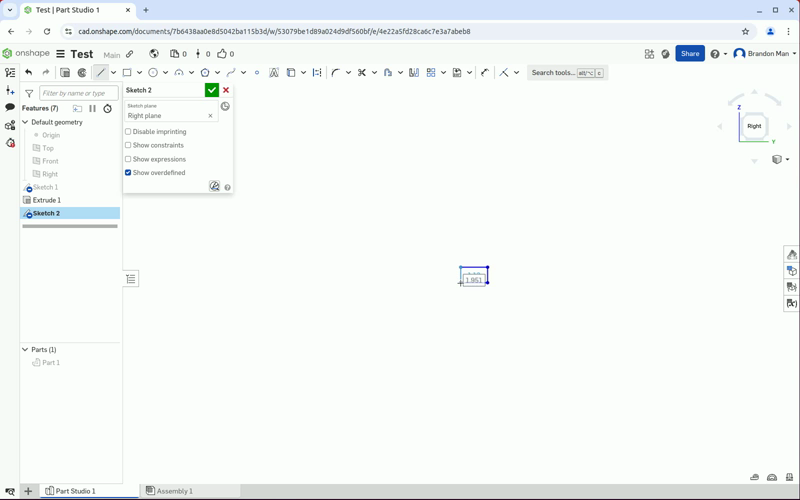
scroll(6)
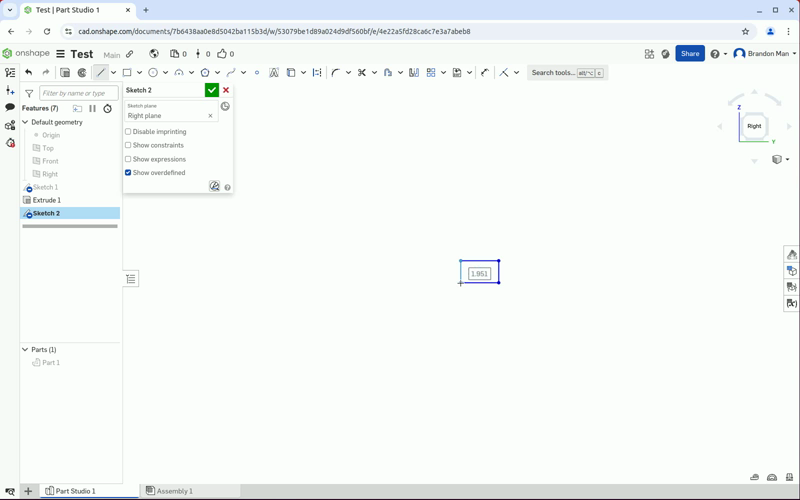
scroll(6)
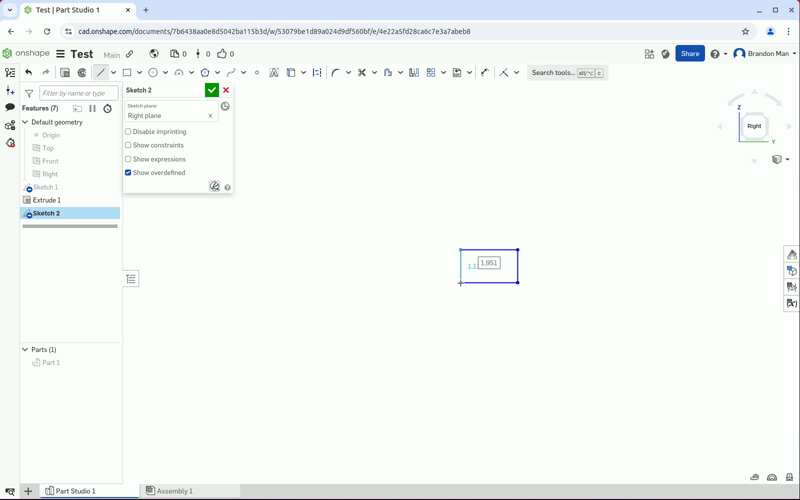
scroll(6)
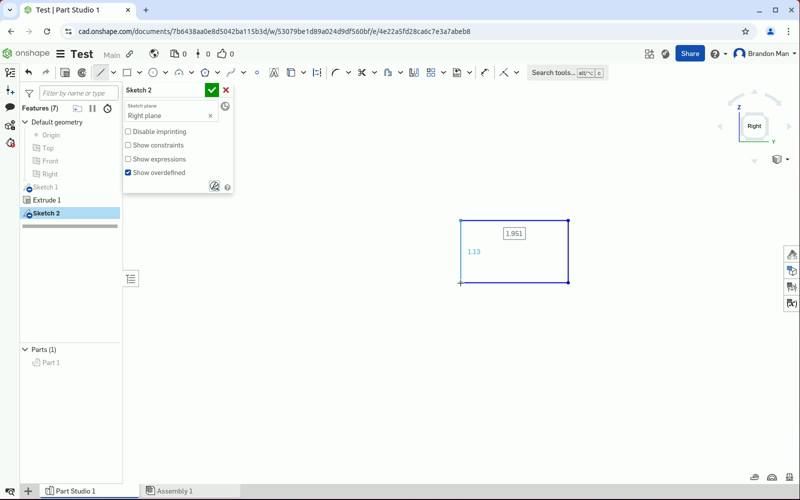
key_up(shift)
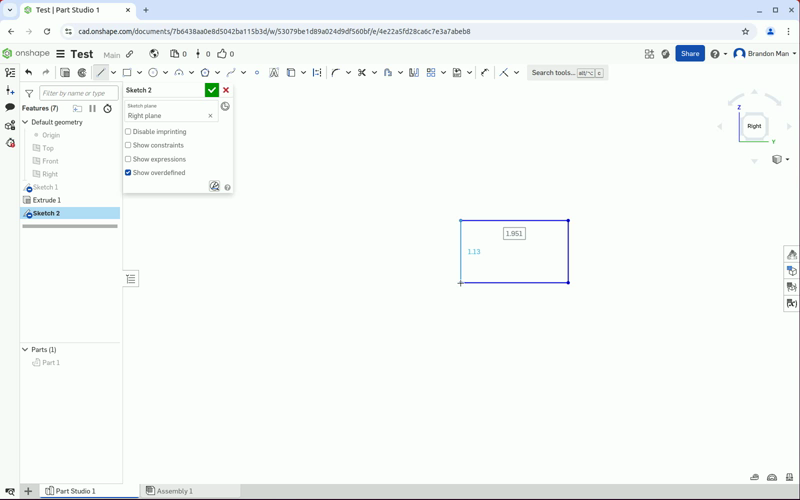
click(460, 282)
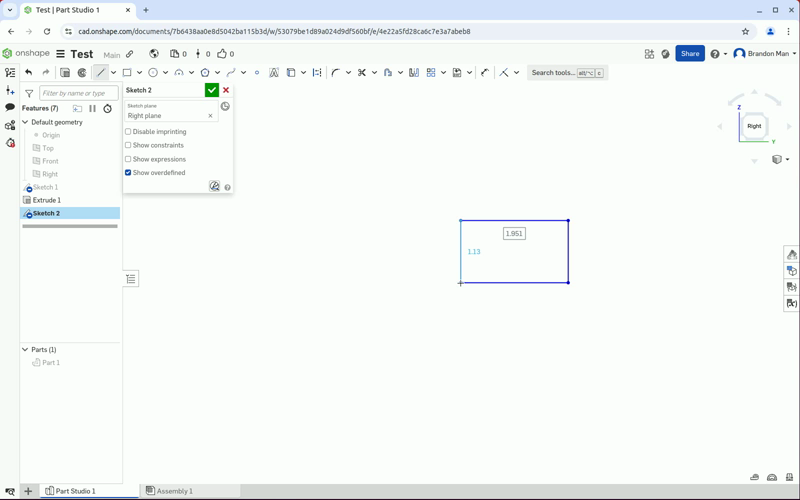
scroll(-6)
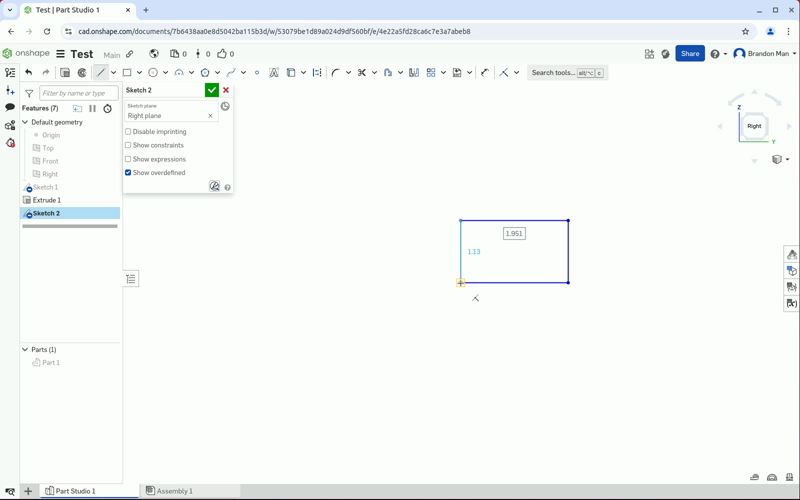
scroll(-6)
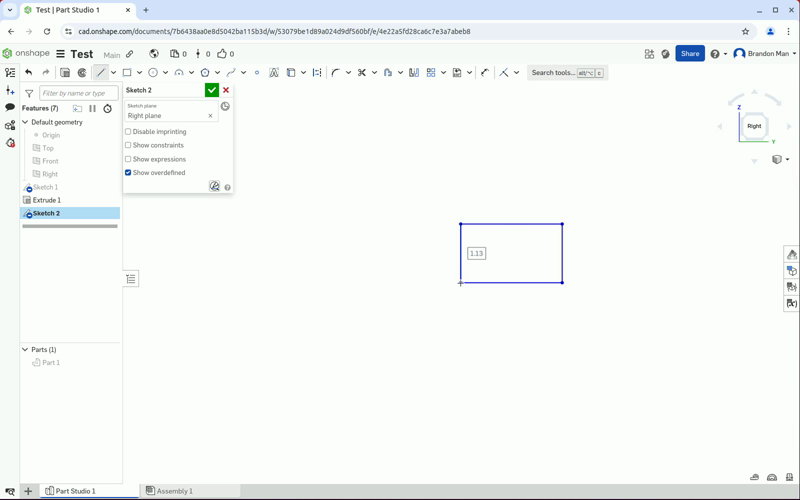
scroll(-6)
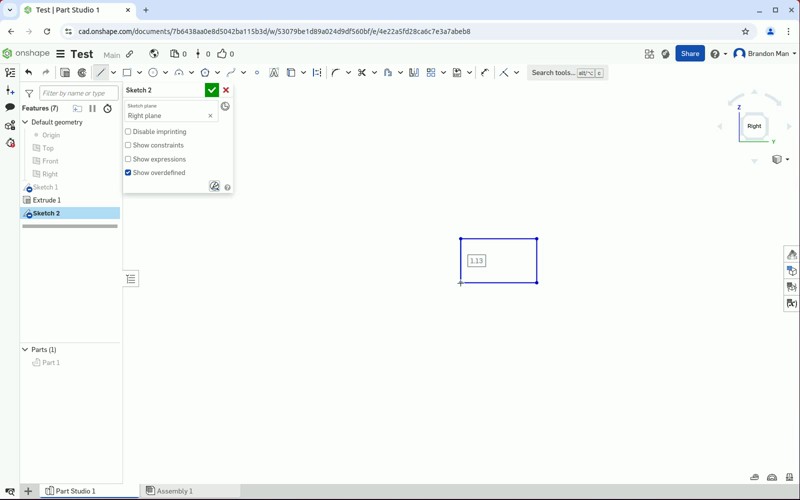
scroll(-6)
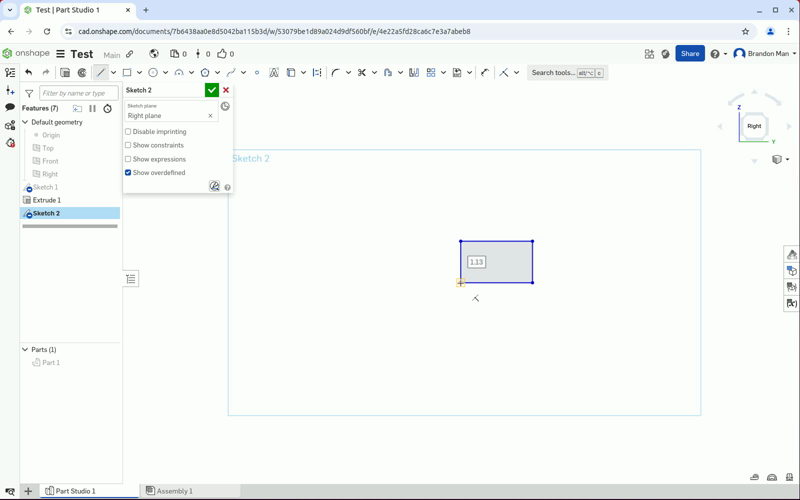
scroll(-6)
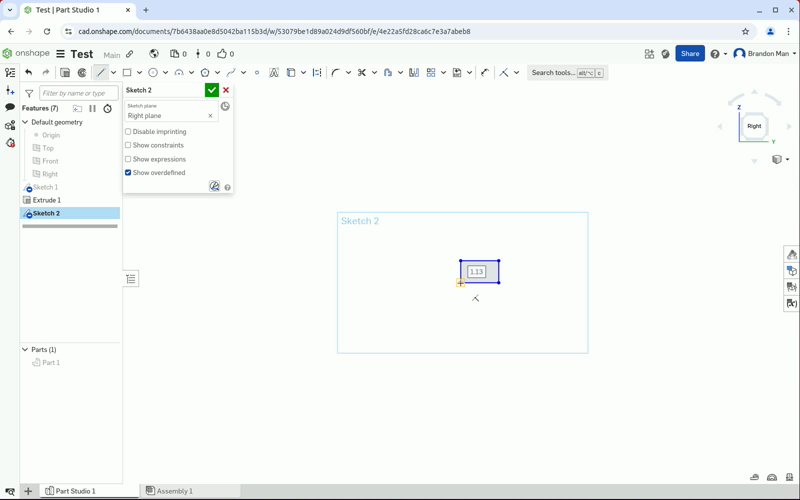
scroll(-6)
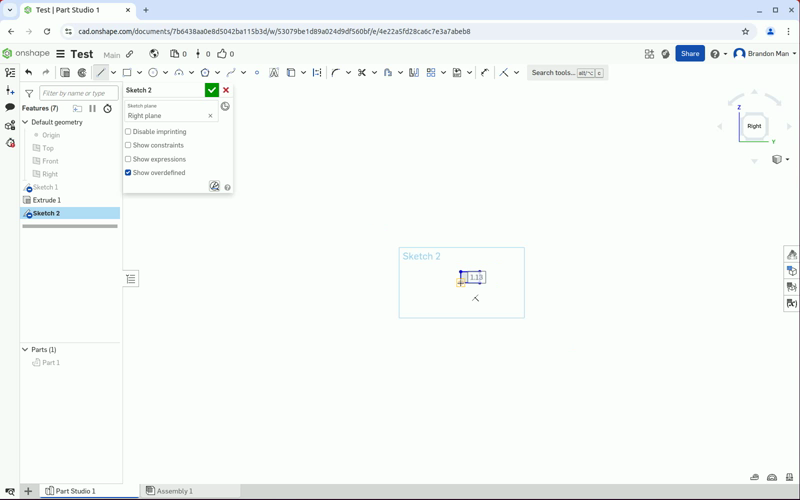
scroll(-6)
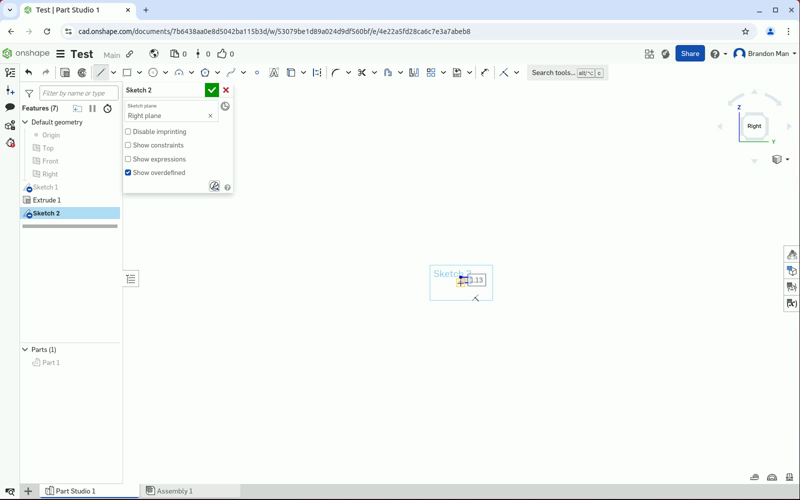
key(esc)
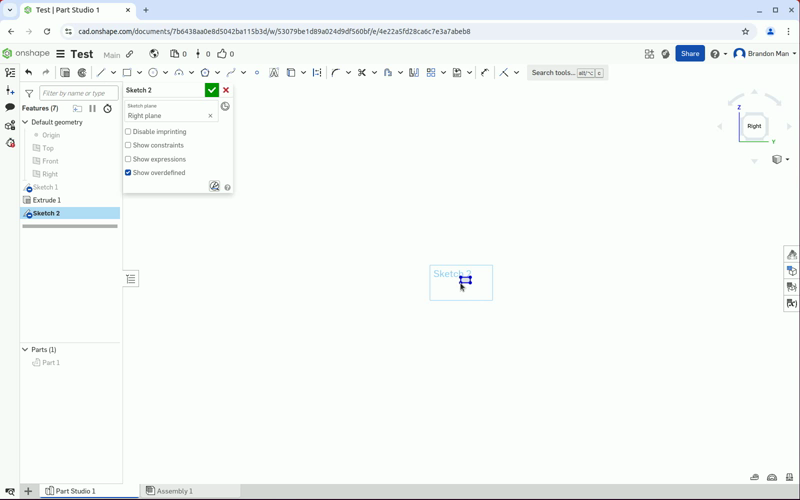
mouse_move(461, 280)
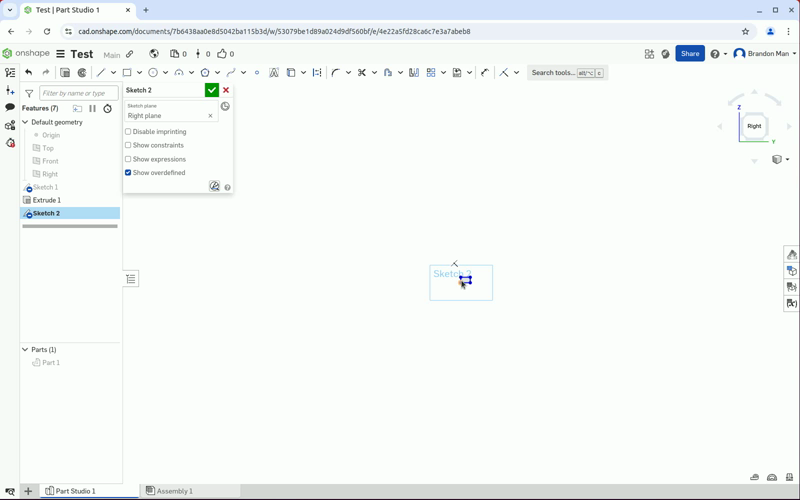
scroll(6)
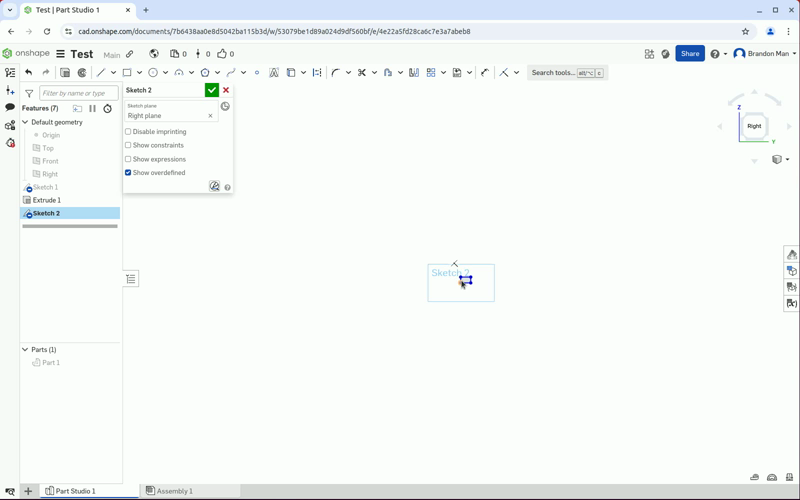
scroll(6)
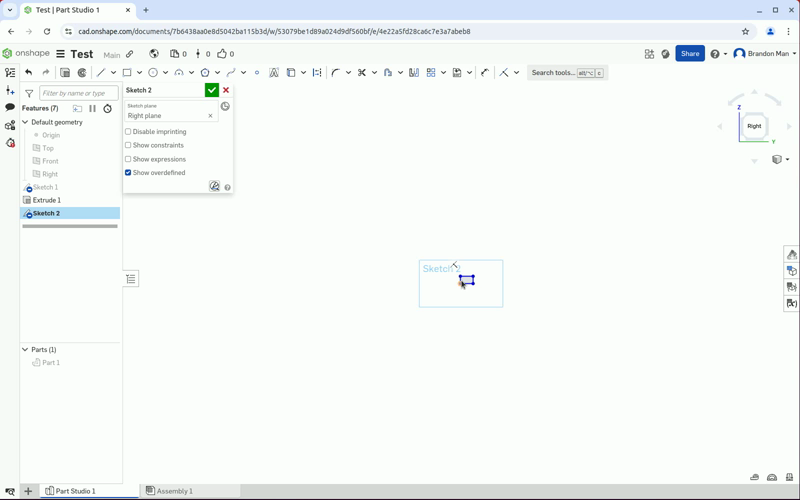
scroll(6)
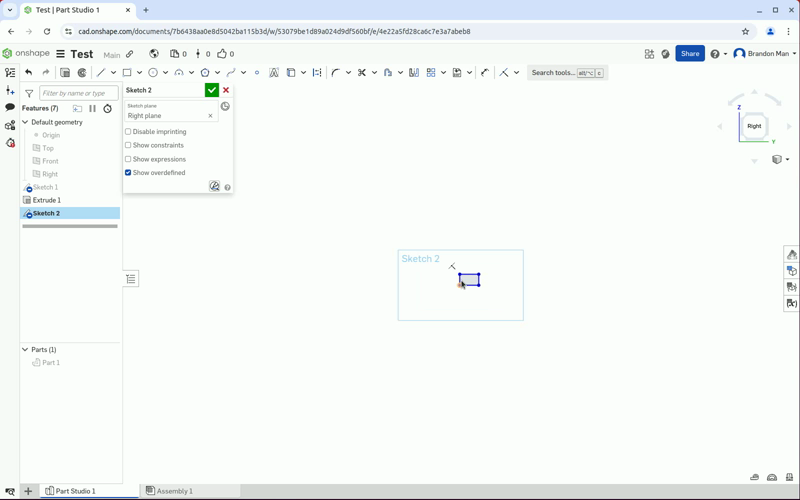
scroll(6)
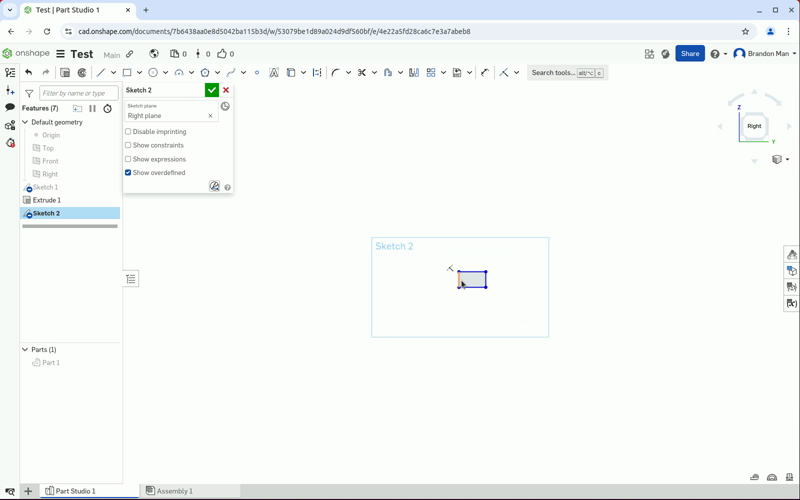
scroll(6)
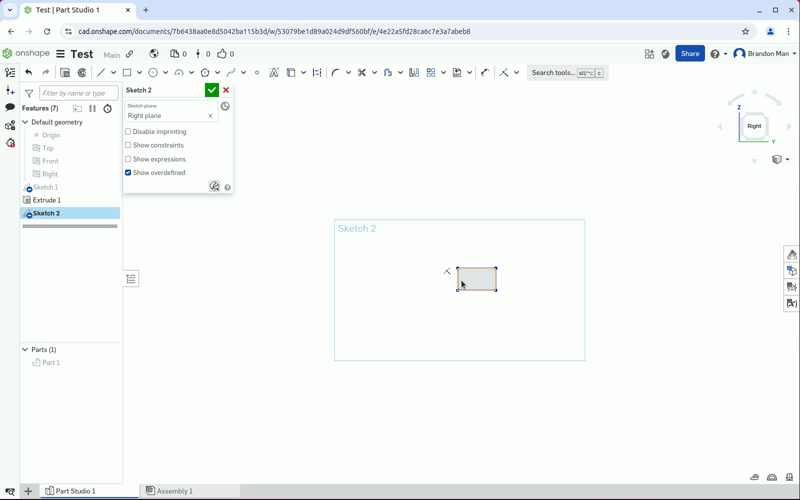
scroll(6)
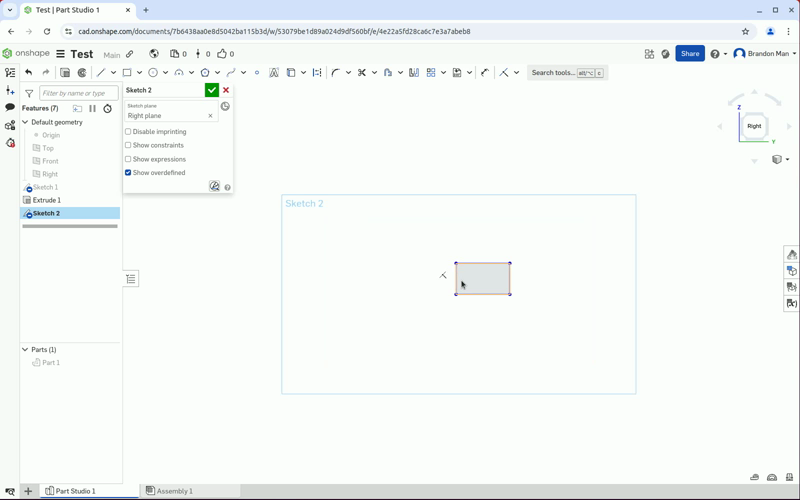
scroll(6)
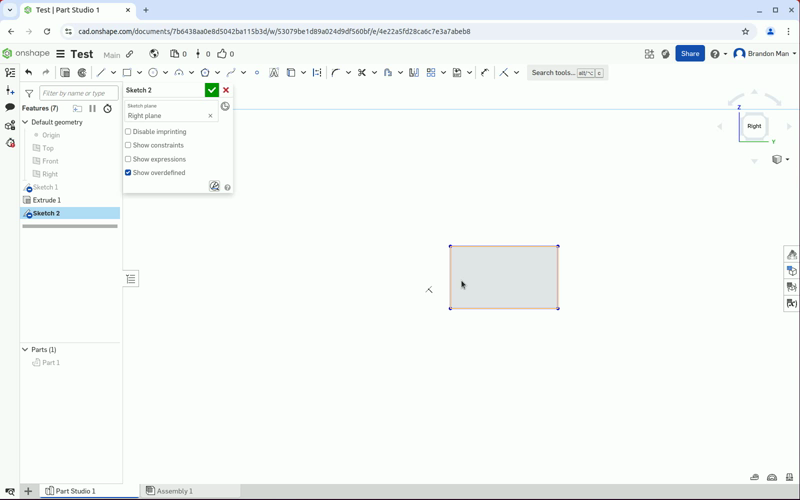
click(461, 280)
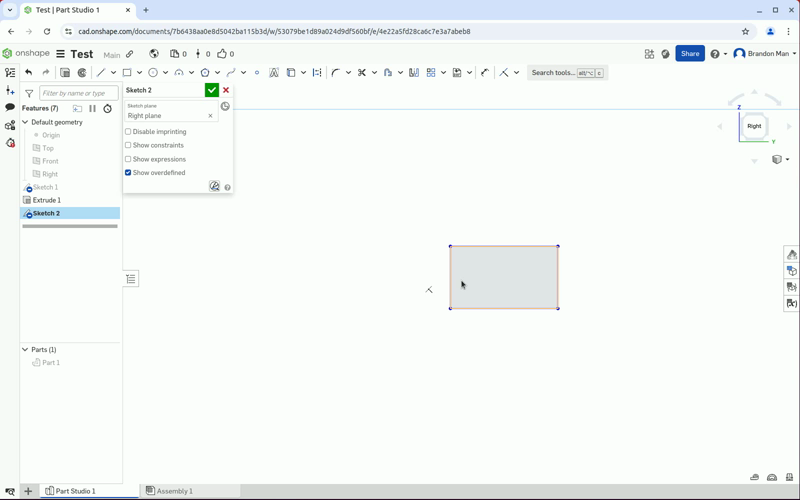
scroll(-6)
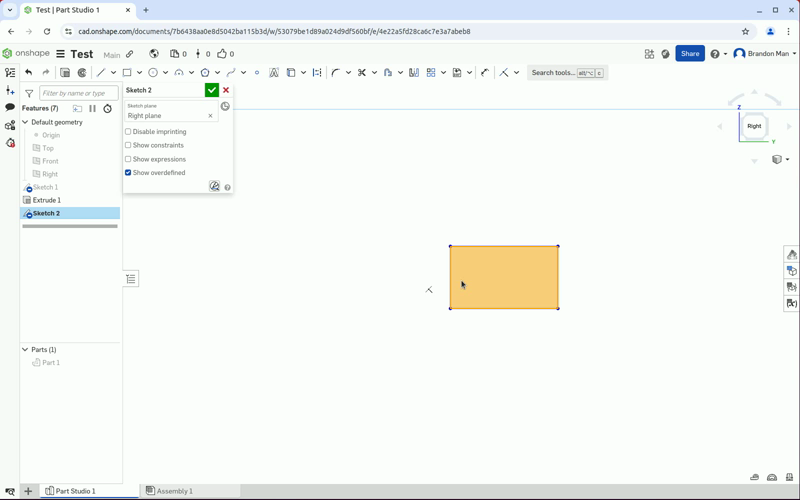
scroll(-6)
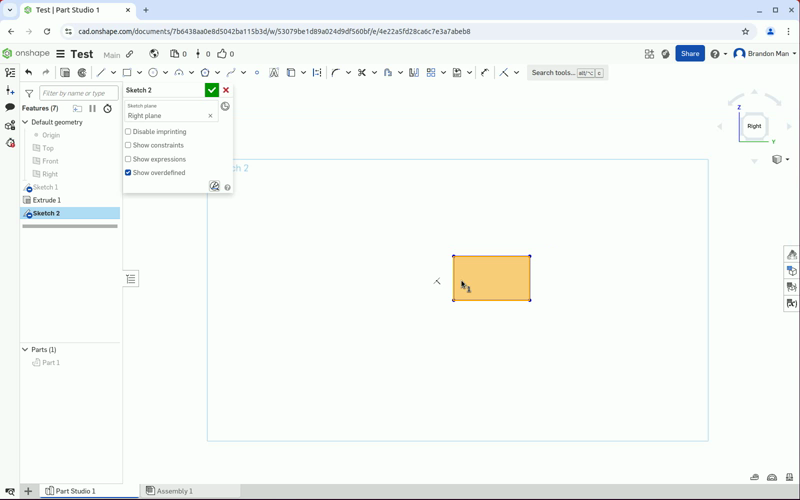
scroll(-6)
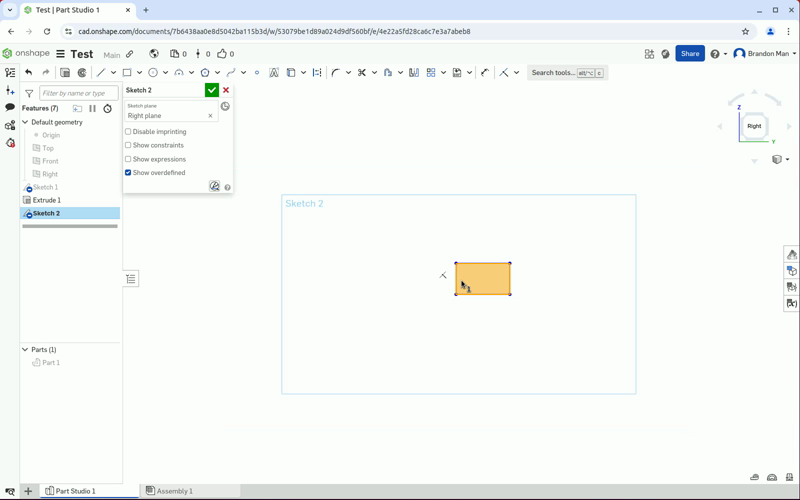
scroll(-6)
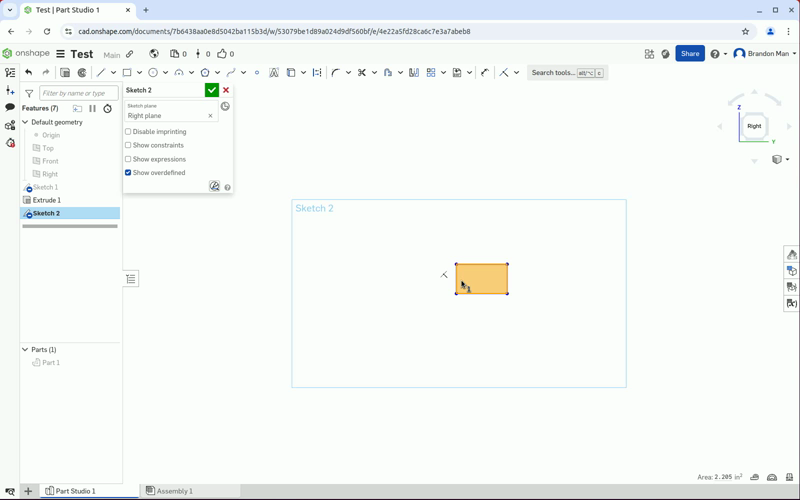
scroll(-6)
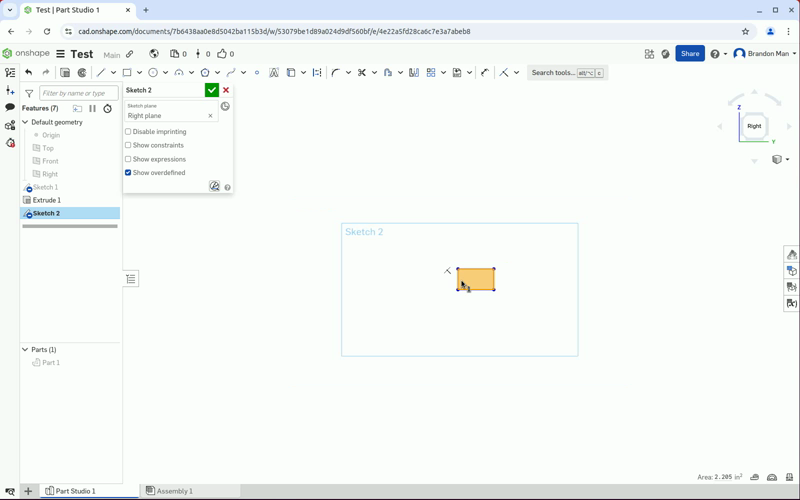
scroll(-6)
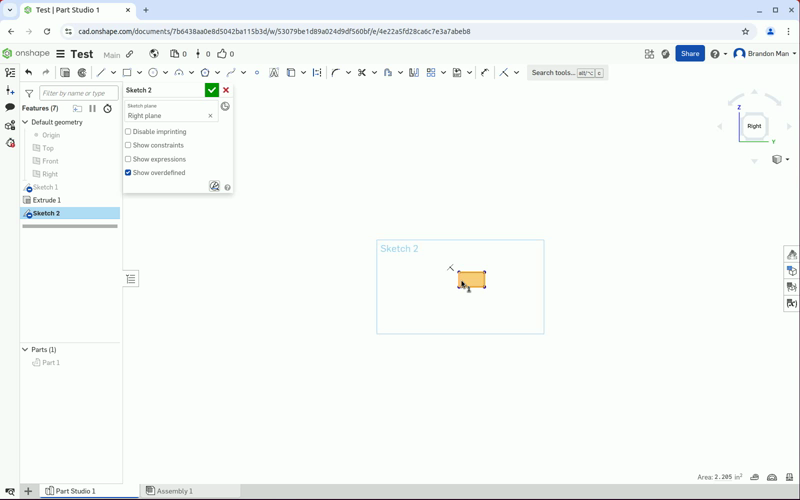
scroll(-6)
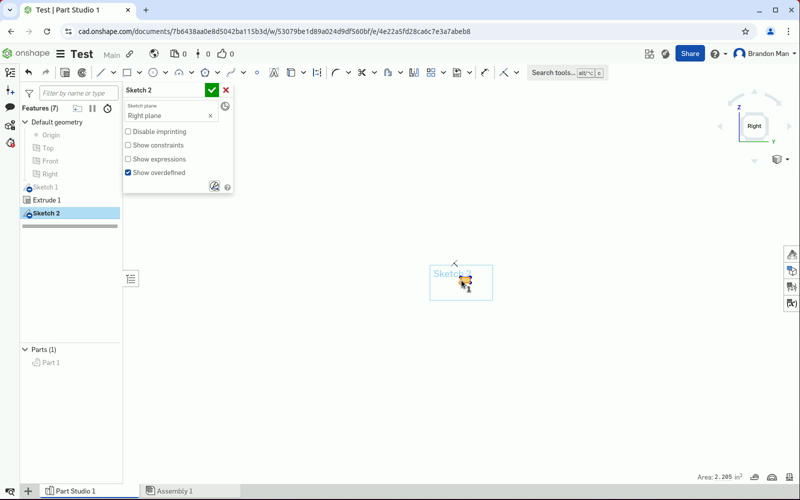
mouse_move(73, 352)
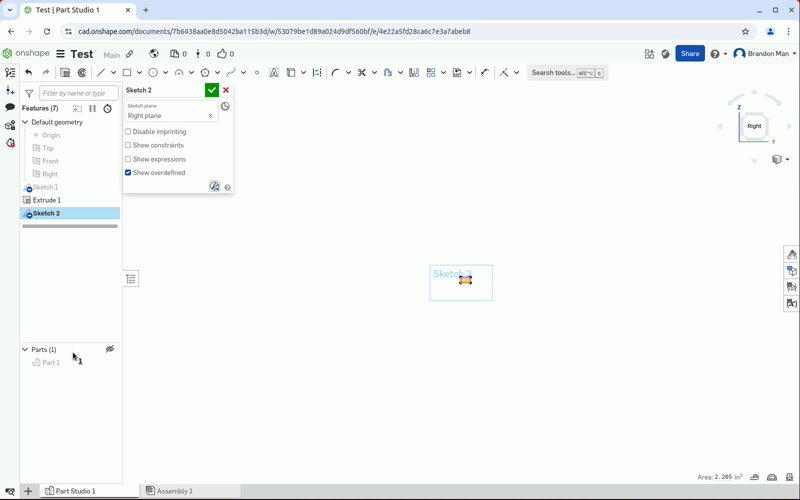
key(shift+y)
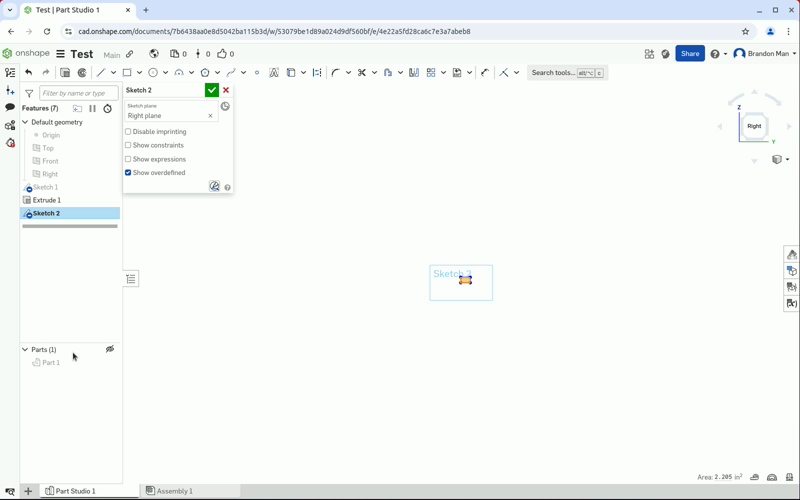
key(shift+e)
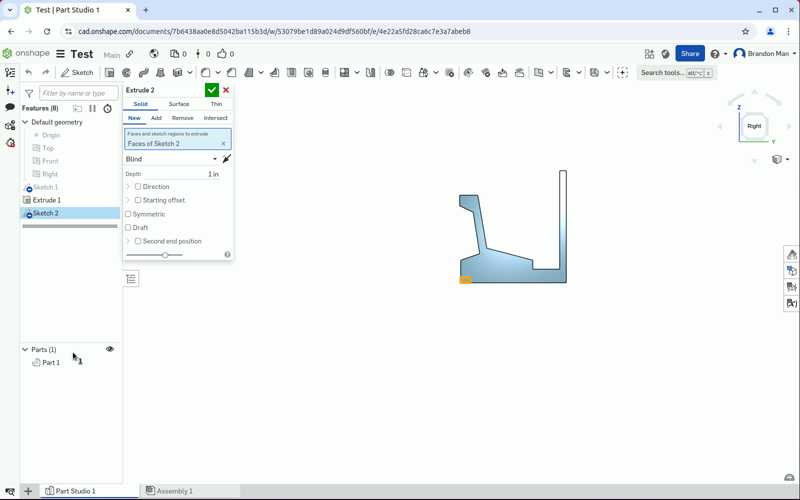
mouse_move(143, 106)
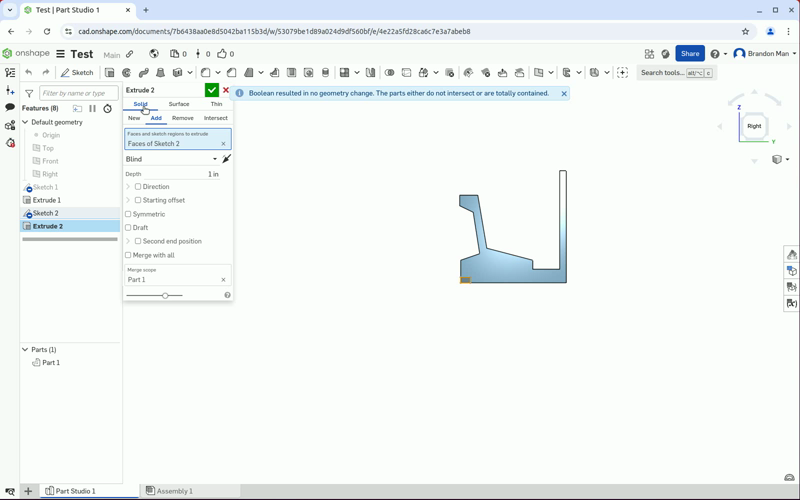
click(143, 106)
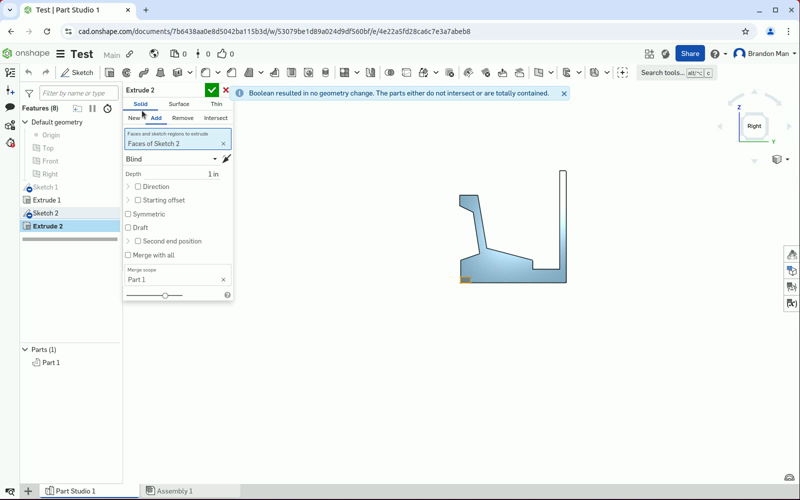
mouse_move(137, 120)
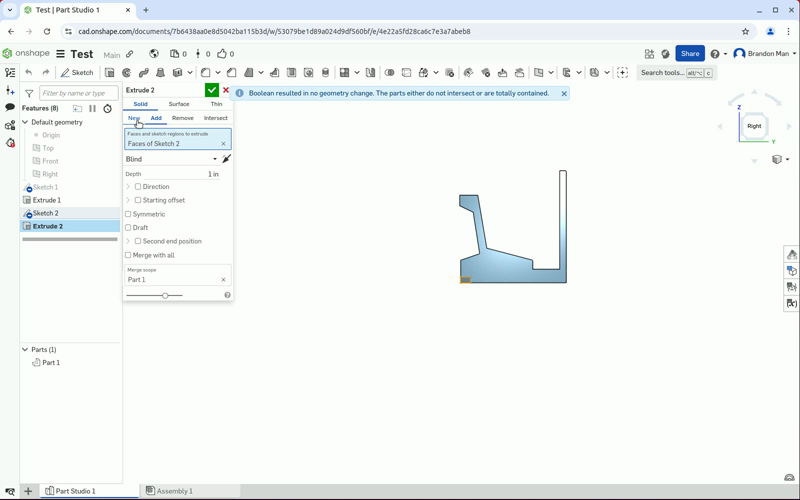
click(137, 120)
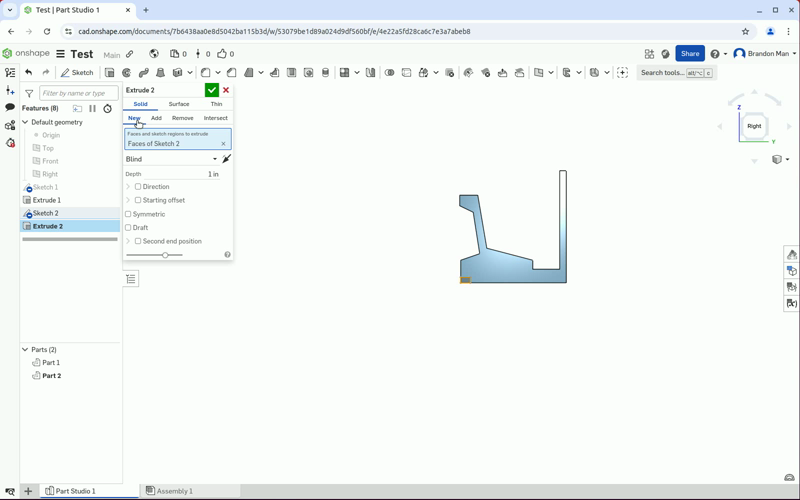
key(tab, 4)
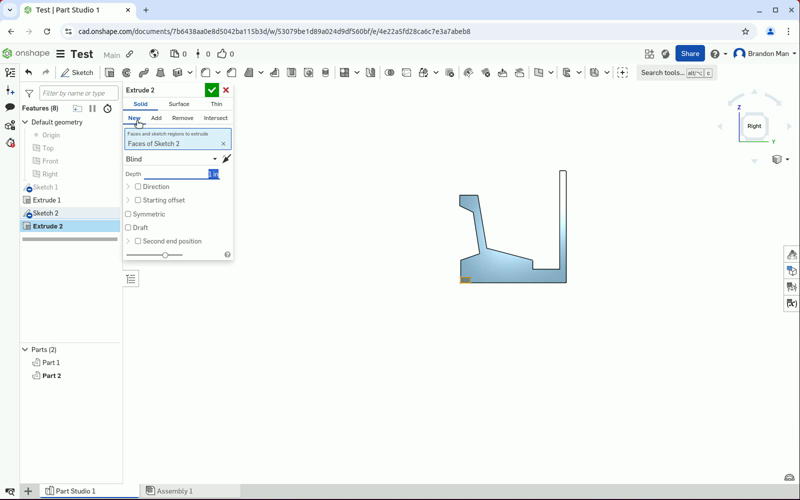
text(9.628)
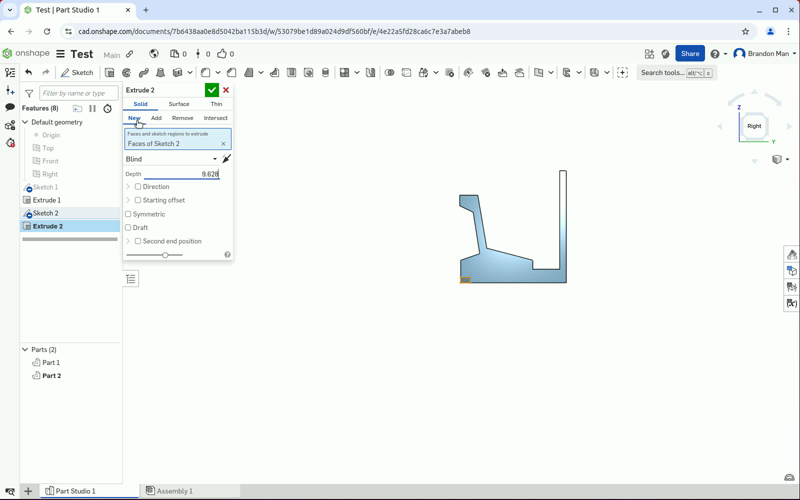
key(tab, 3)
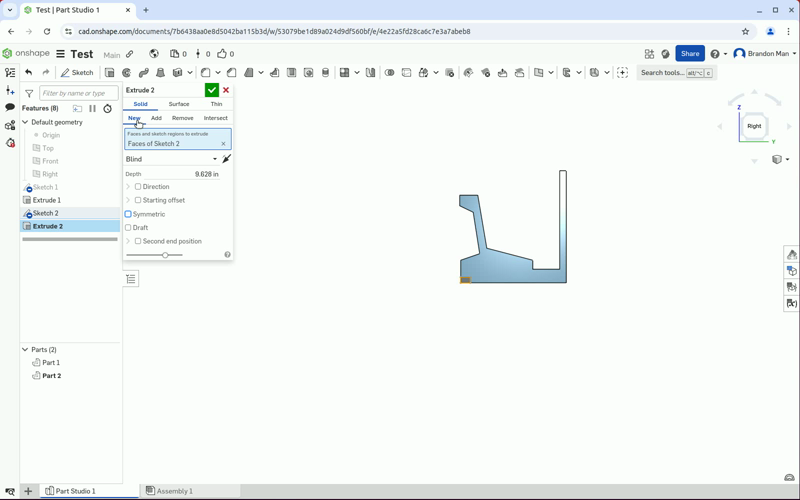
key(space)
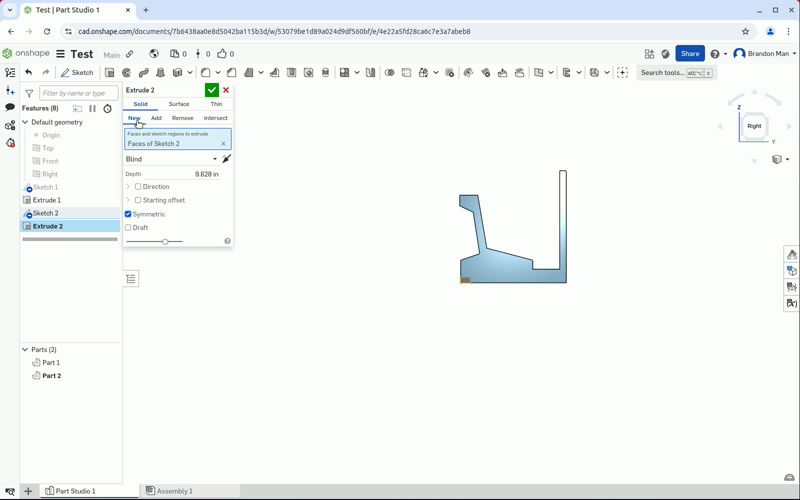
key(enter)
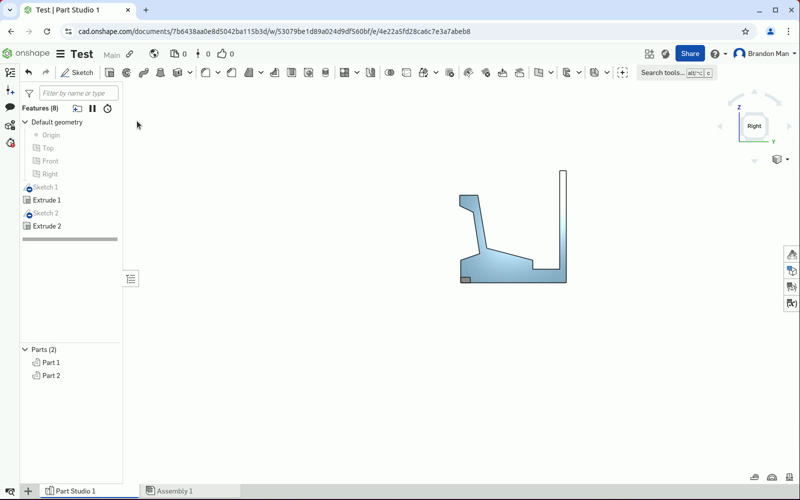
key(shift+h)
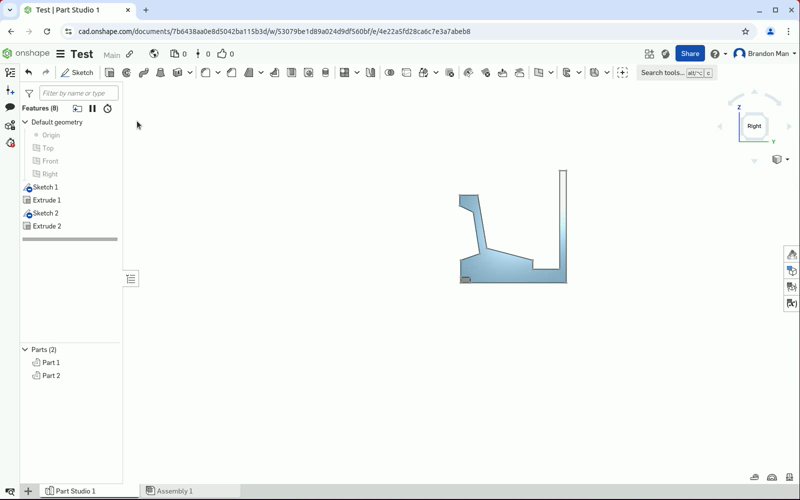
key(shift+h)
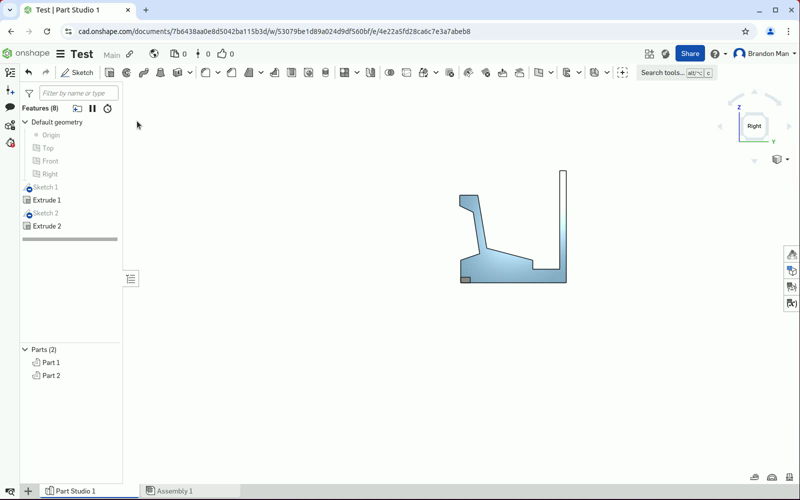
mouse_move(73, 189)
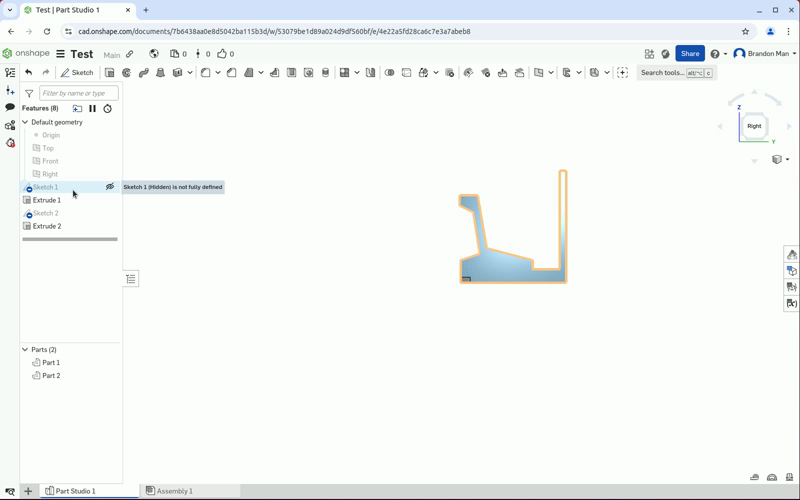
click(73, 189)
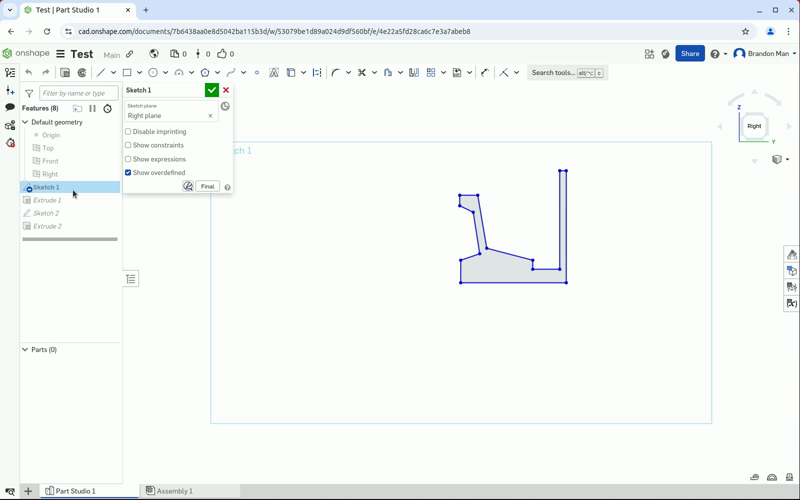
mouse_move(229, 92)
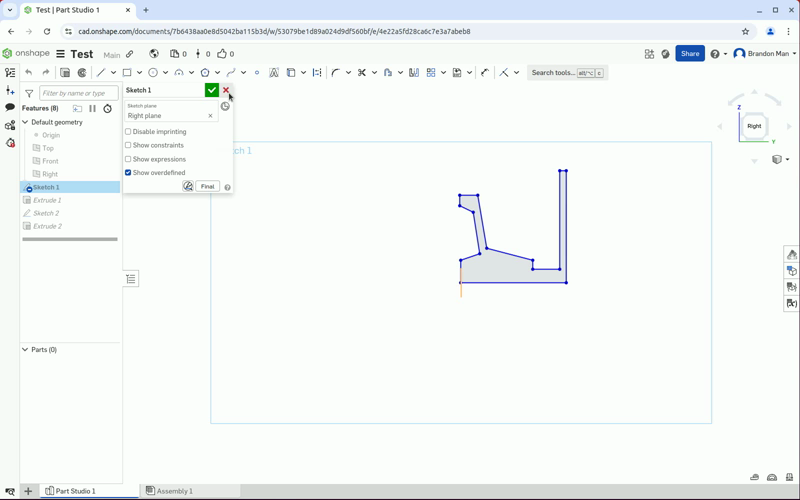
click(229, 92)
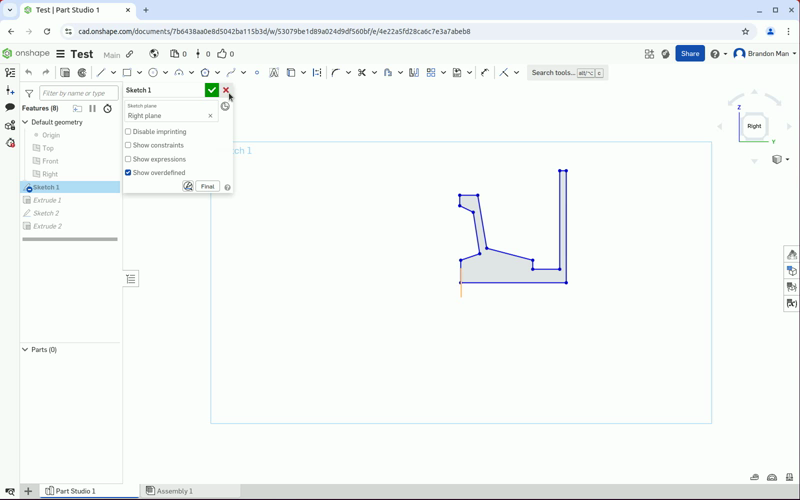
key(shift+s)
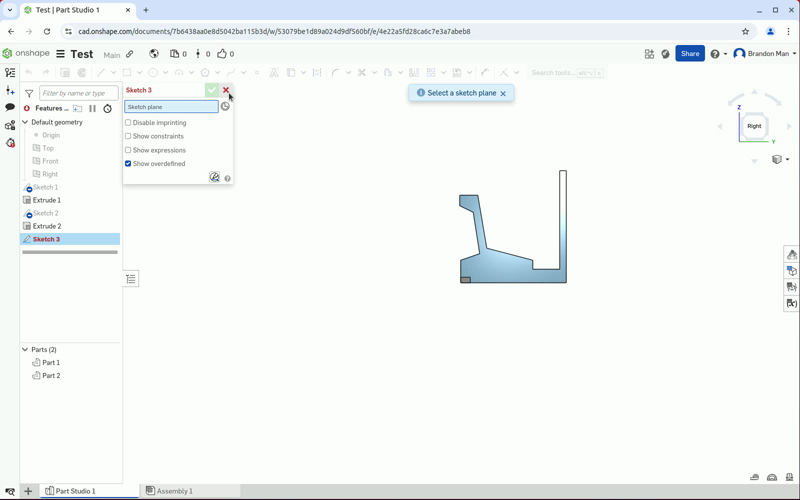
mouse_move(73, 176)
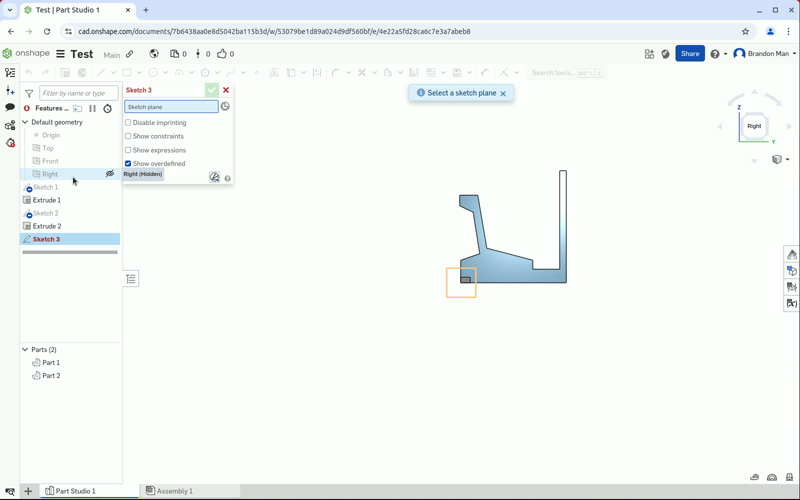
click(73, 176)
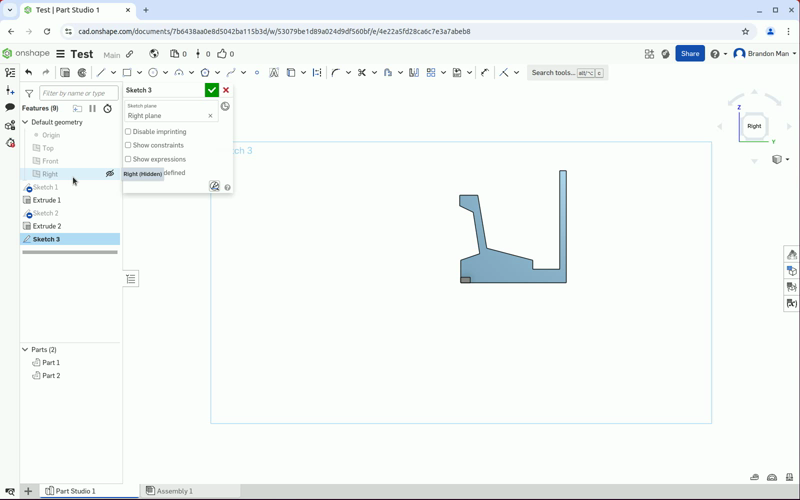
mouse_move(73, 352)
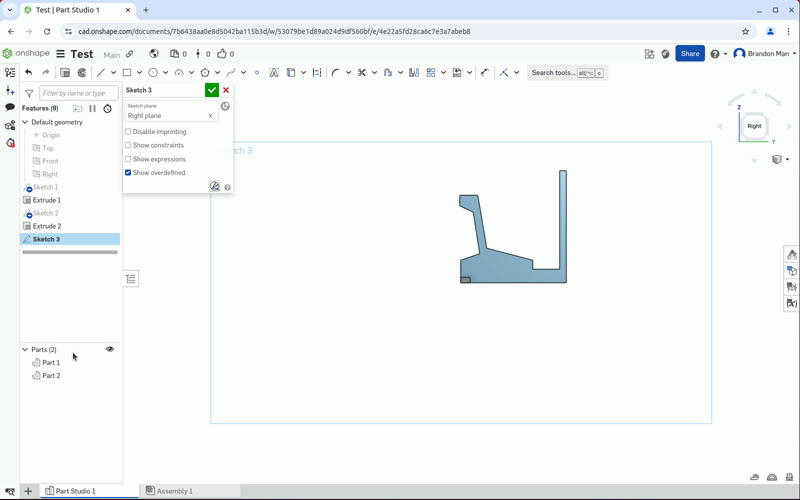
key(y)
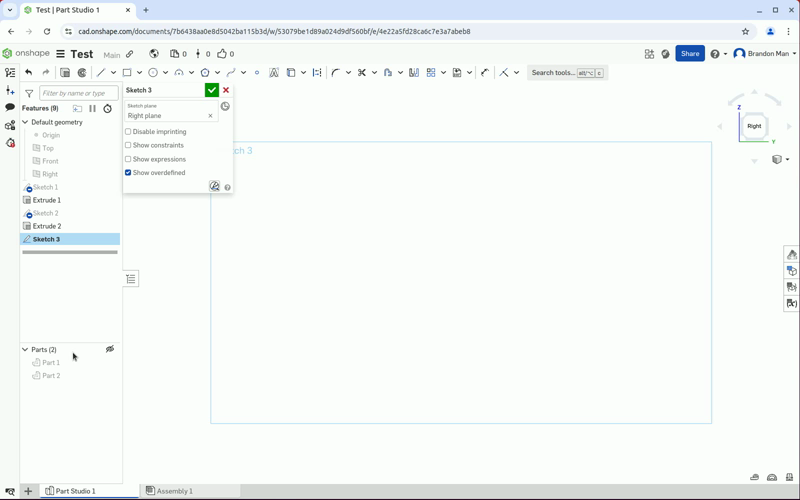
key(l)
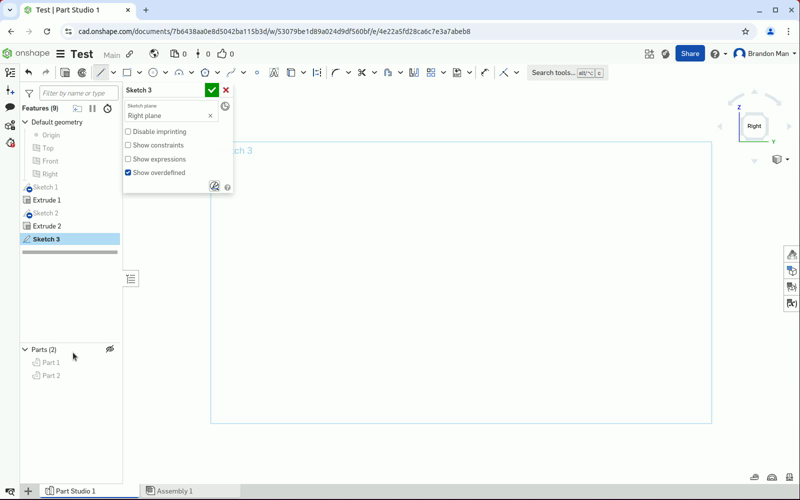
key_down(shift)
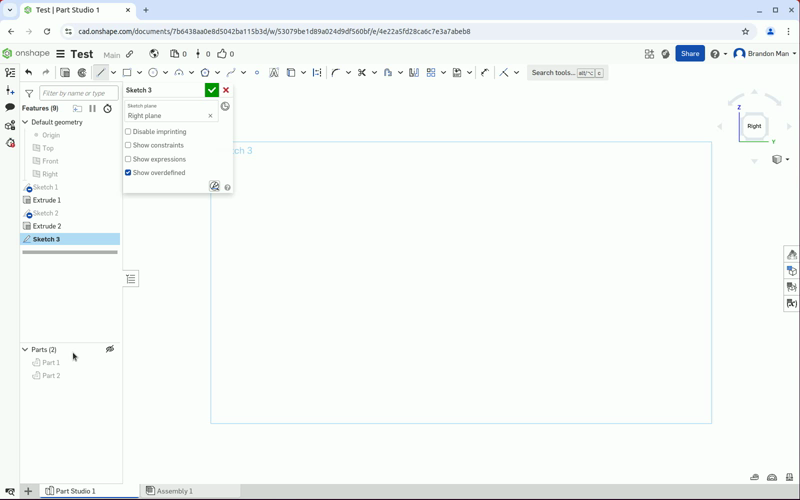
mouse_move(556, 282)
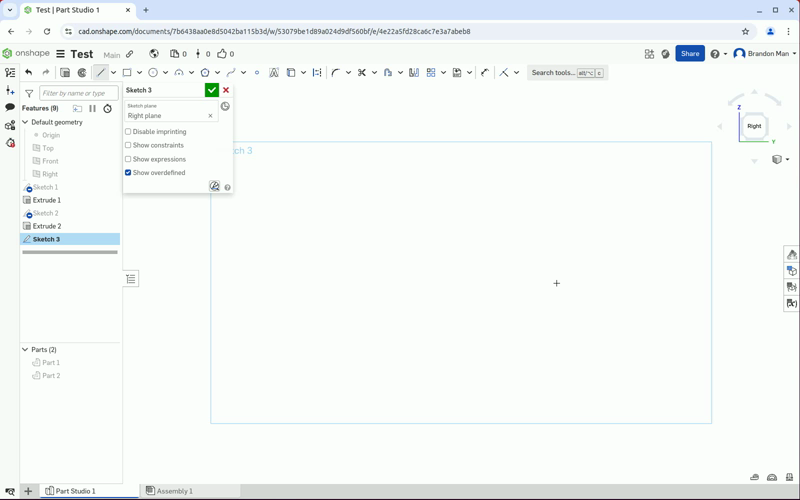
click(556, 282)
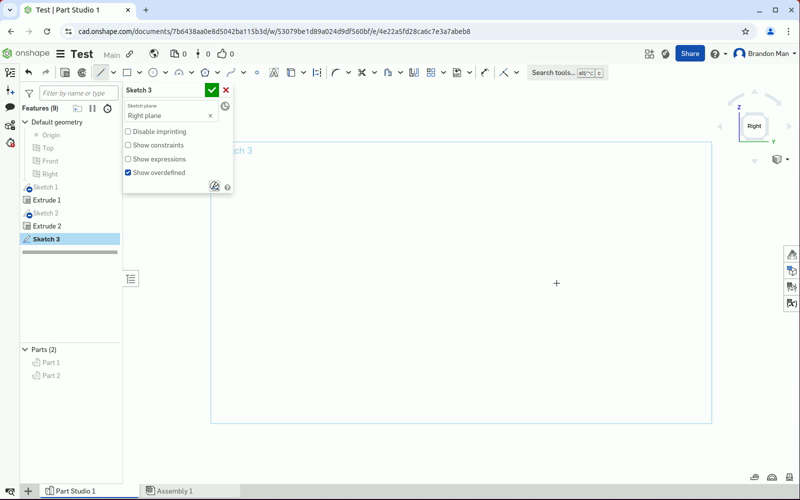
key_up(shift)
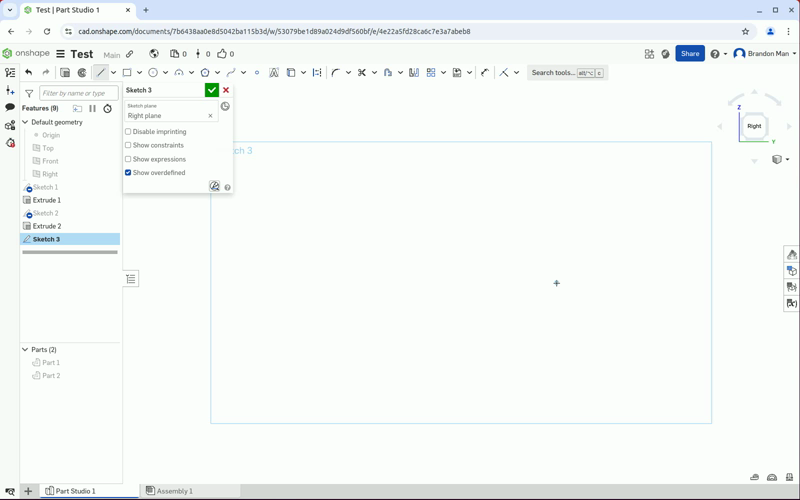
key_down(shift)
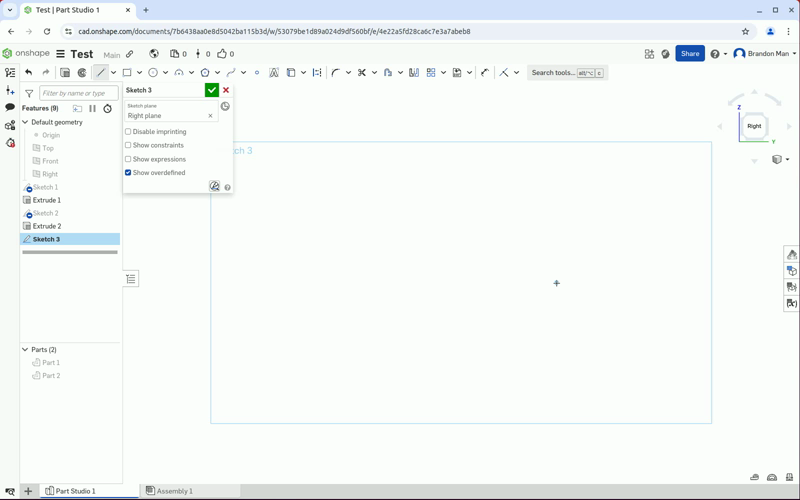
mouse_move(586, 282)
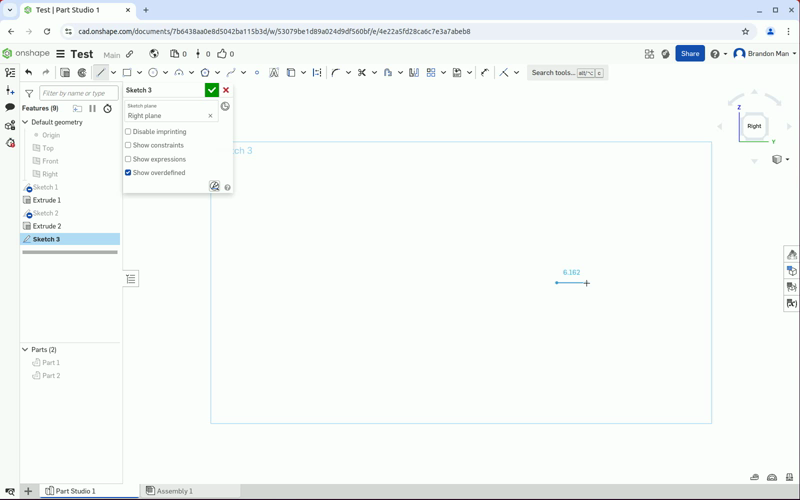
mouse_move(566, 282)
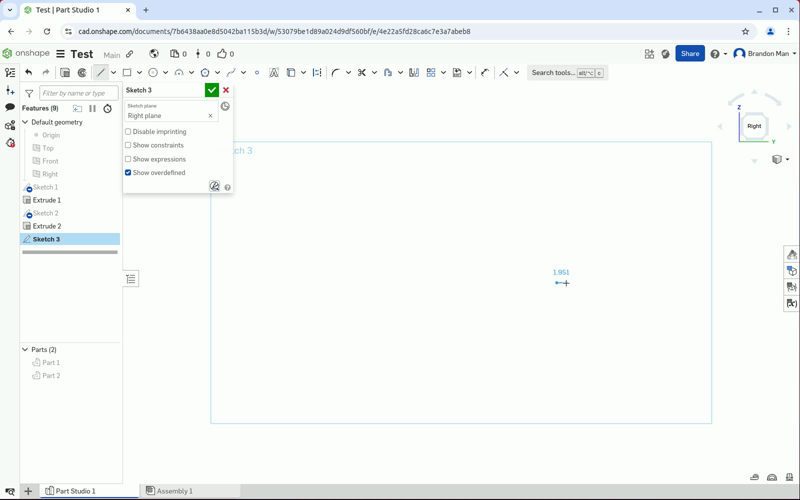
click(566, 282)
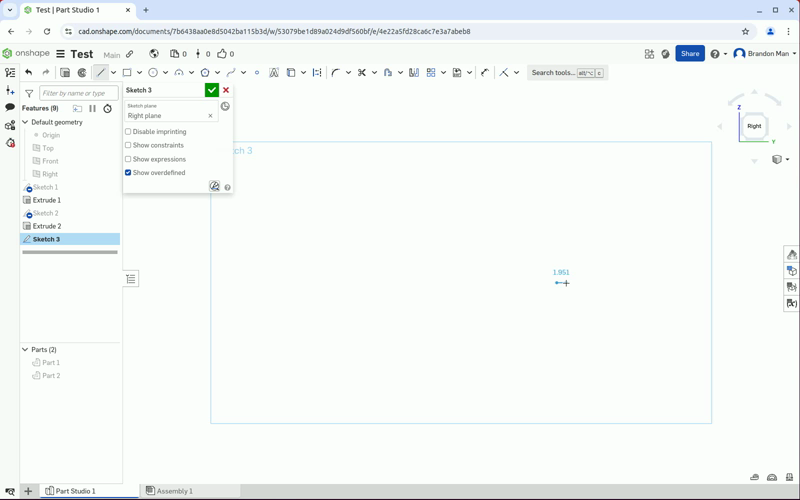
key_up(shift)
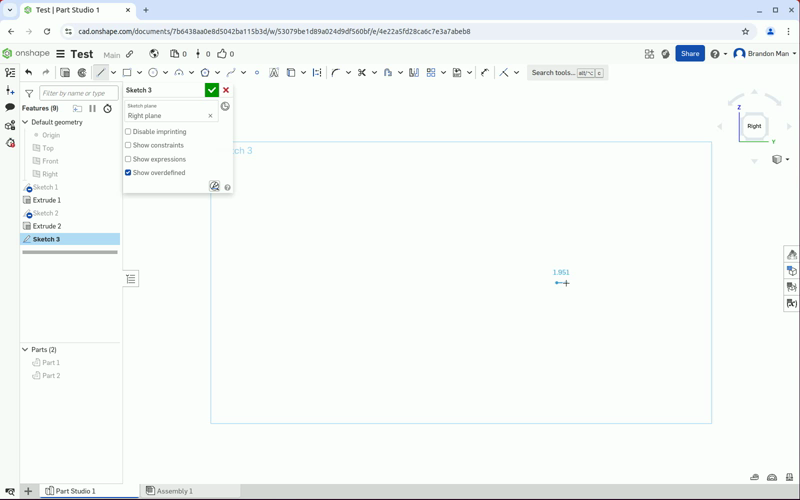
key_down(shift)
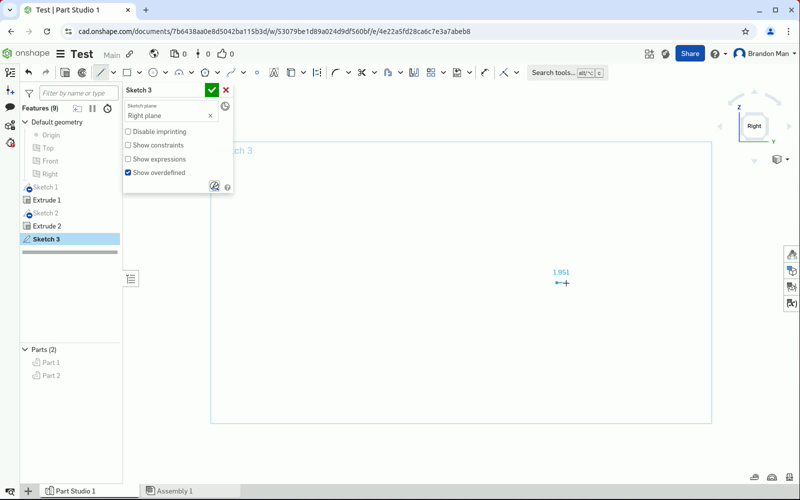
mouse_move(589, 282)
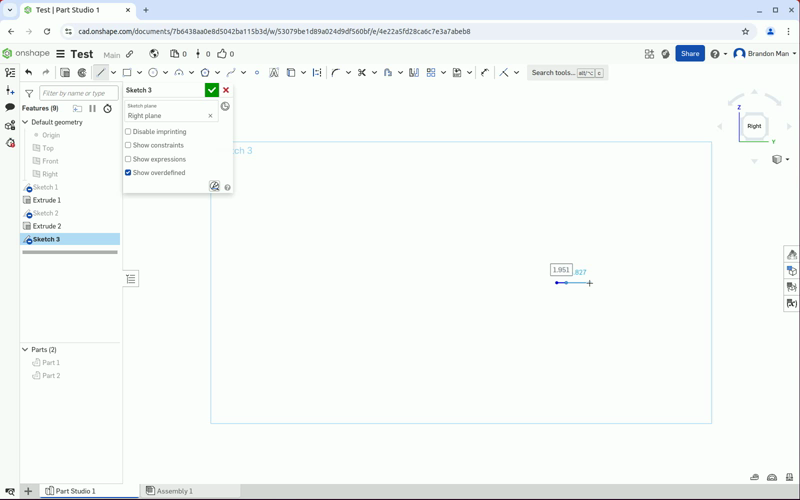
mouse_move(566, 277)
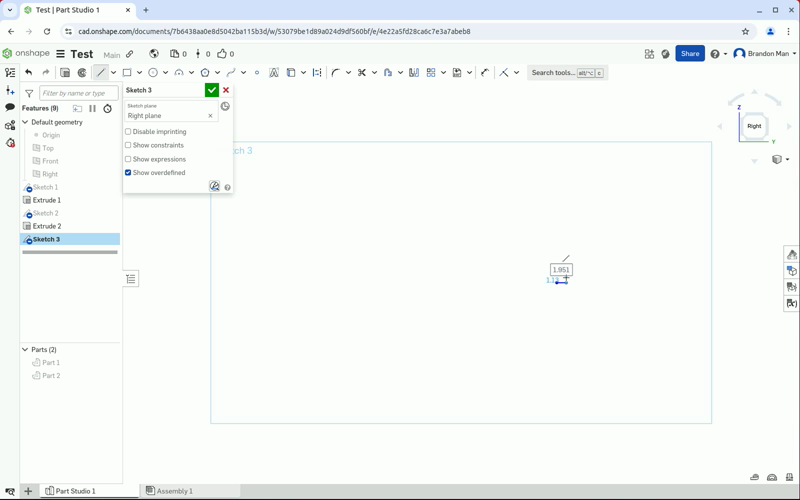
scroll(6)
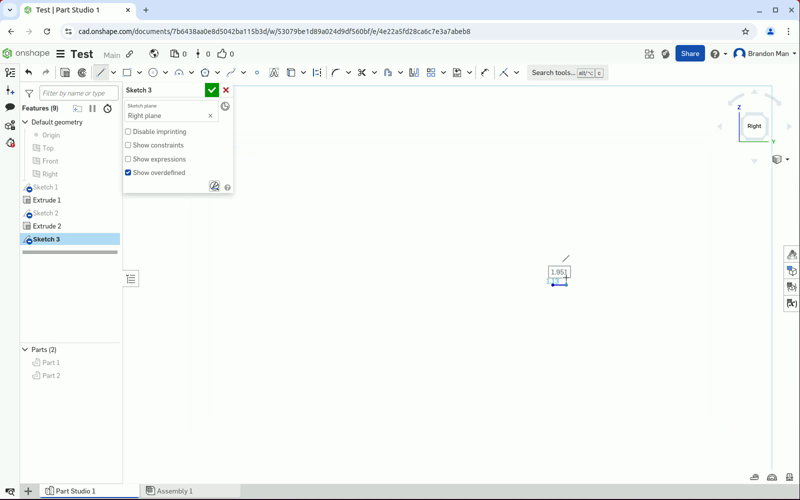
scroll(6)
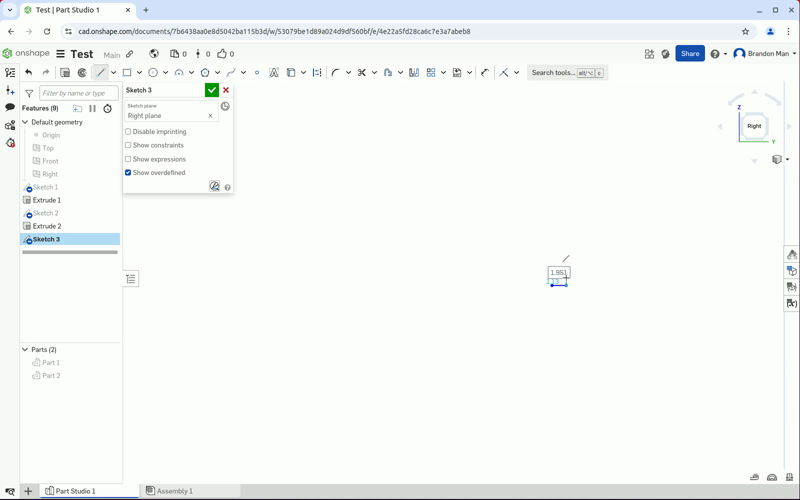
scroll(6)
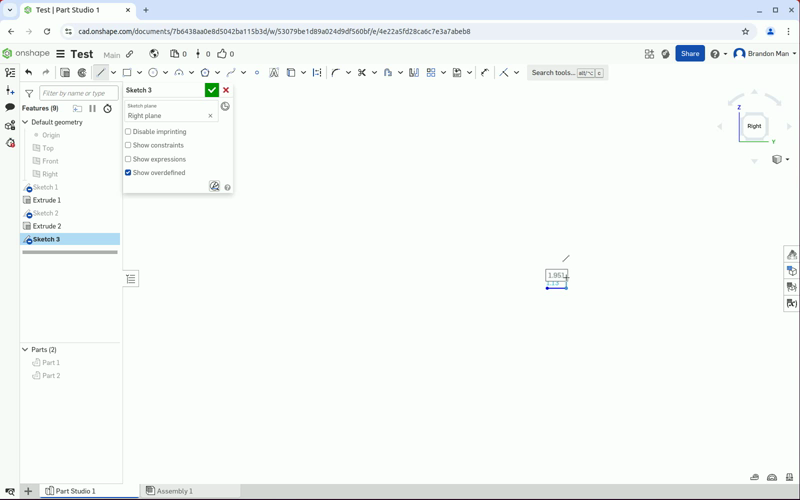
scroll(6)
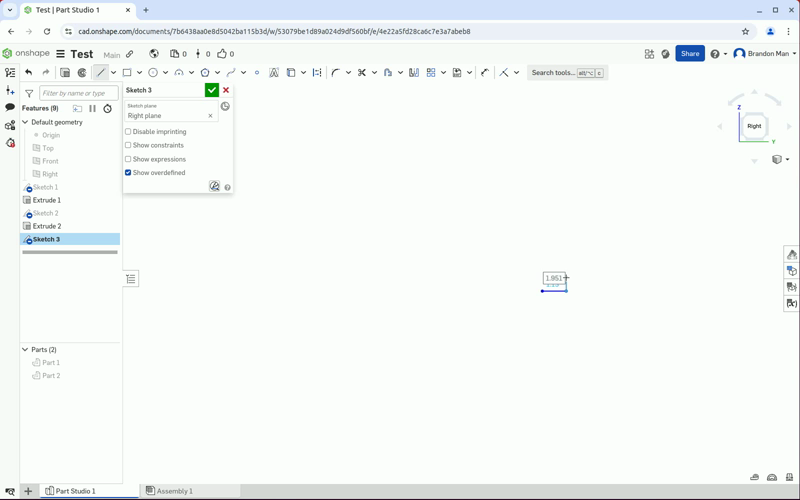
scroll(6)
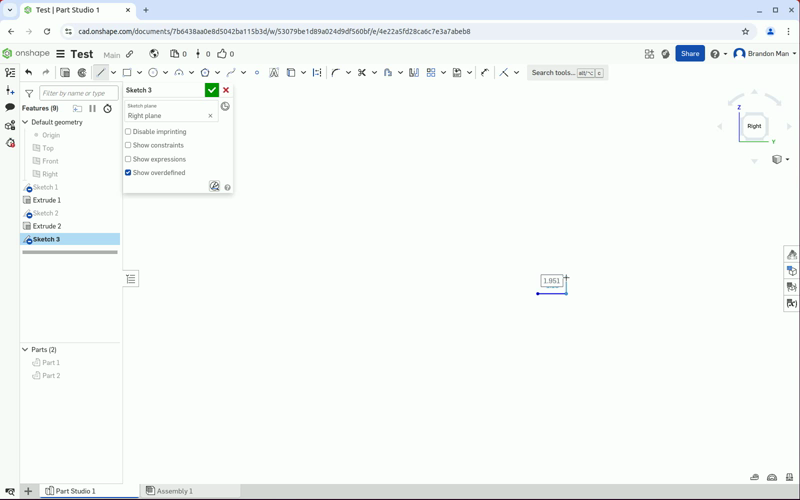
scroll(6)
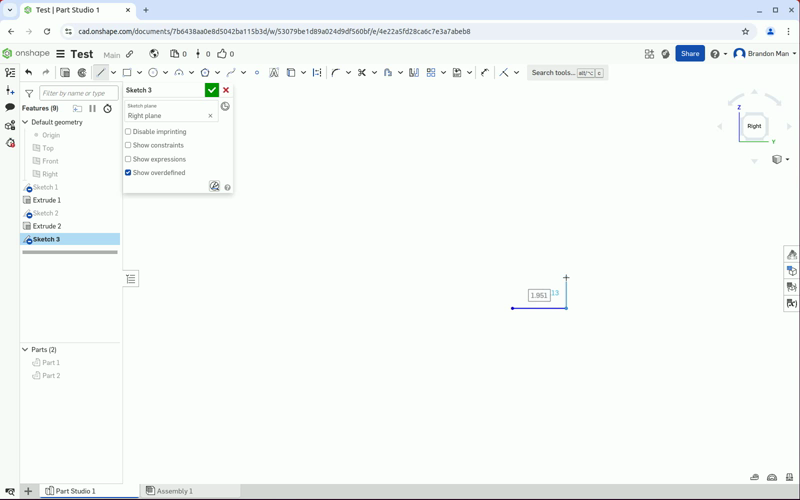
scroll(6)
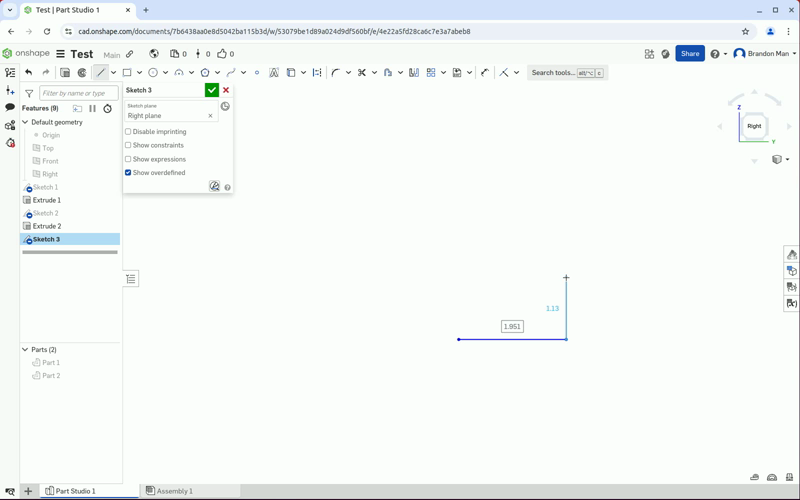
click(566, 277)
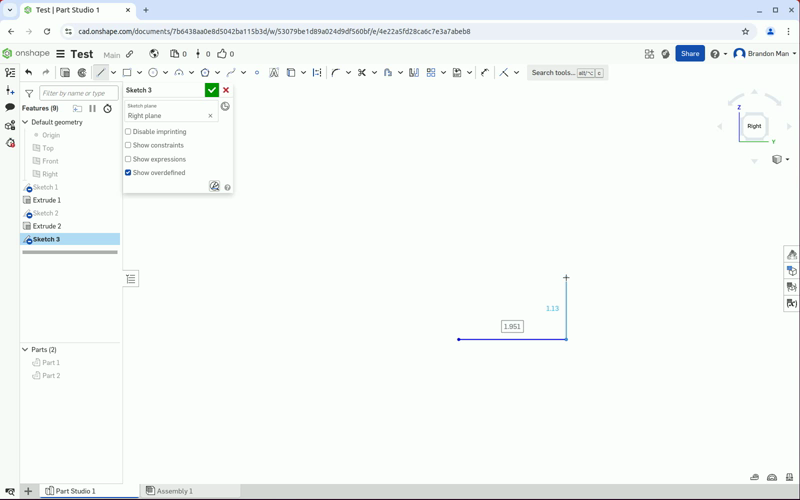
scroll(-6)
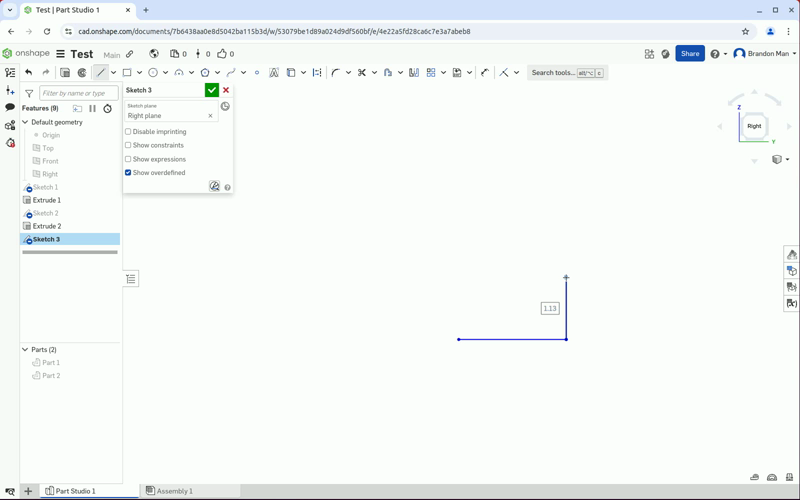
scroll(-6)
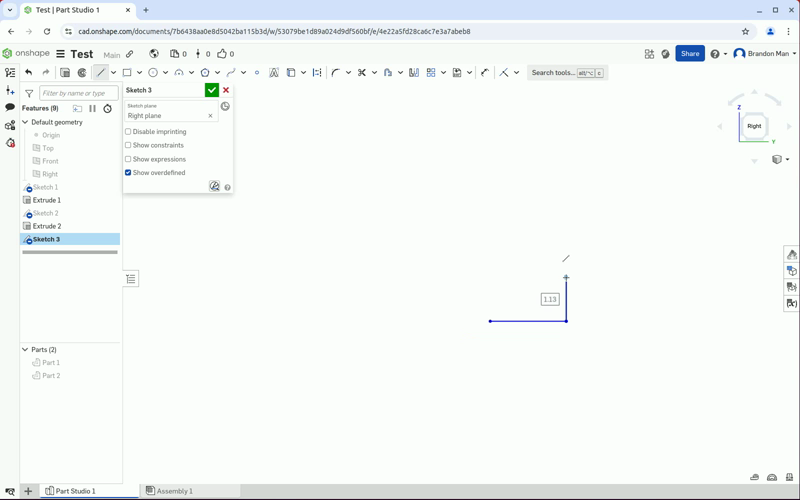
scroll(-6)
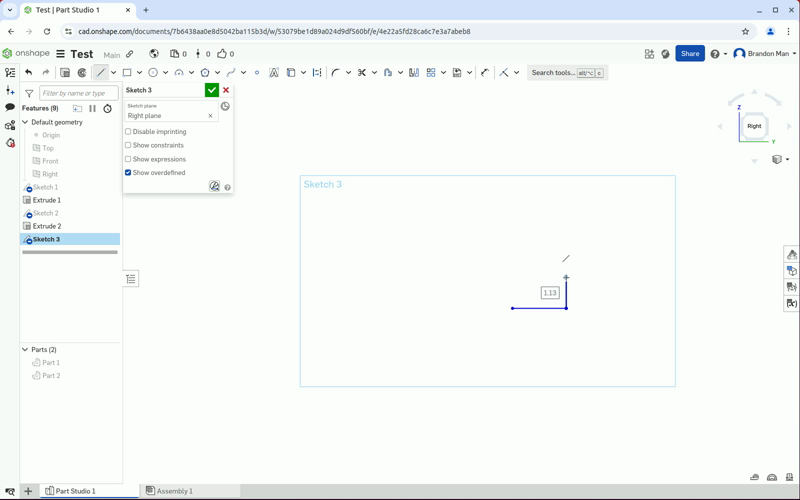
scroll(-6)
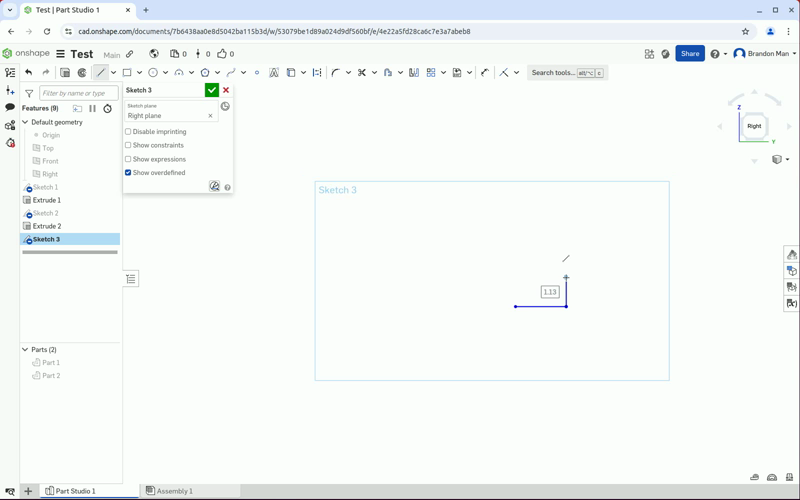
scroll(-6)
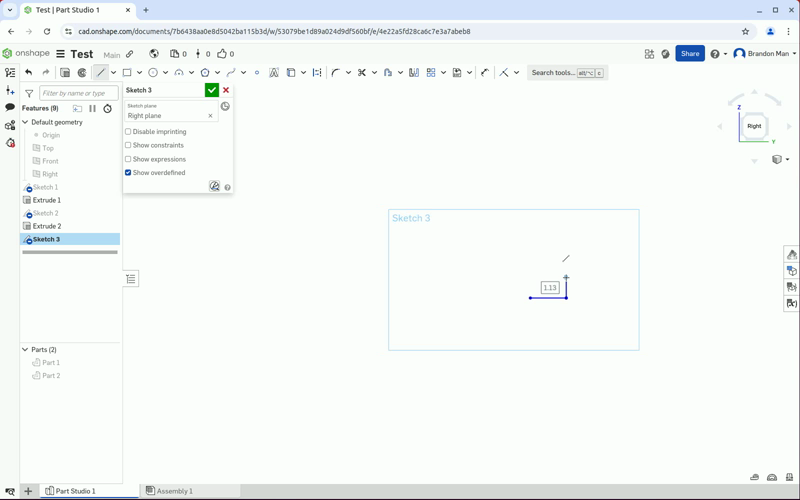
scroll(-6)
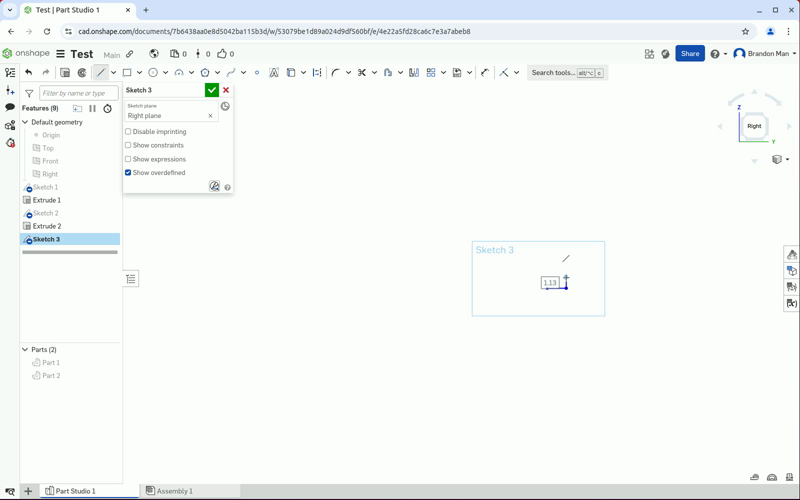
scroll(-6)
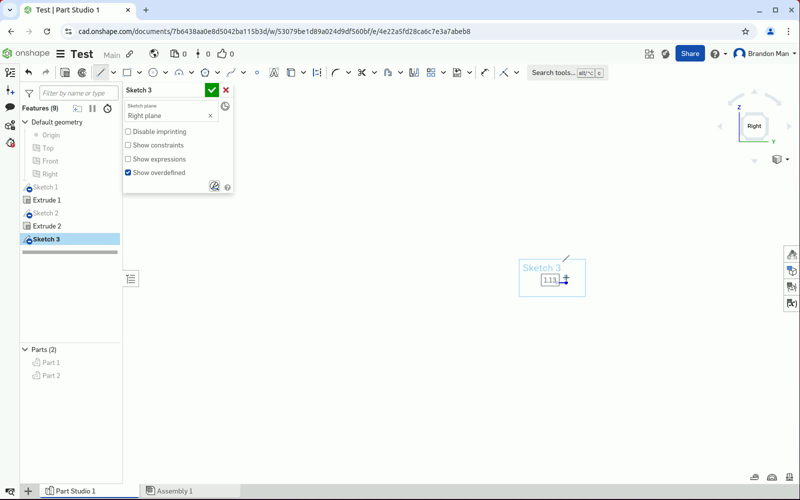
key_up(shift)
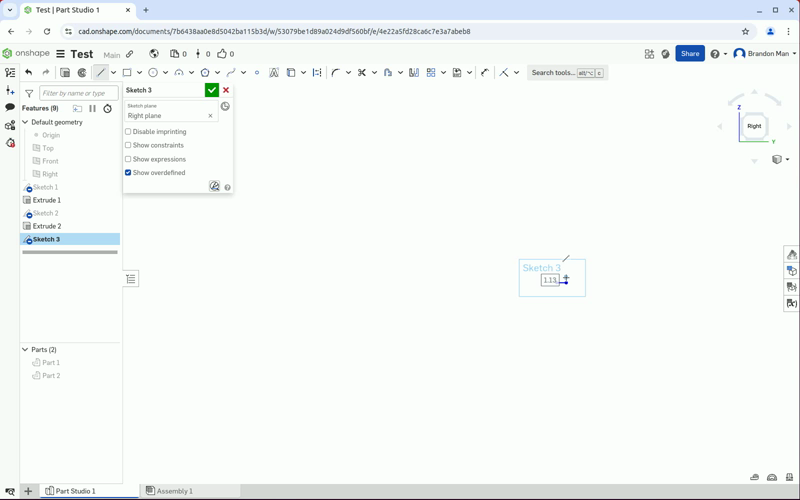
key_down(shift)
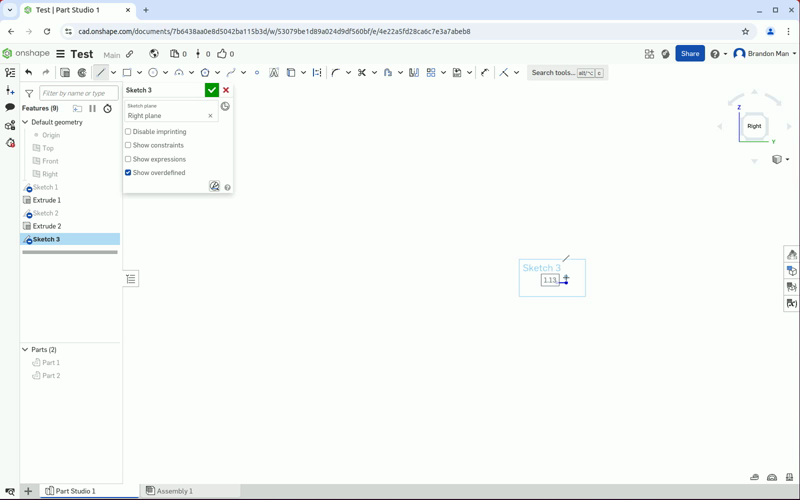
mouse_move(589, 277)
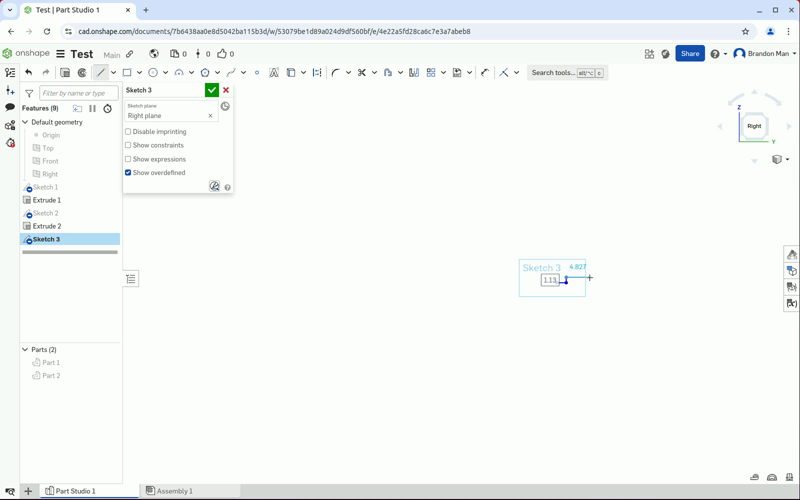
mouse_move(556, 277)
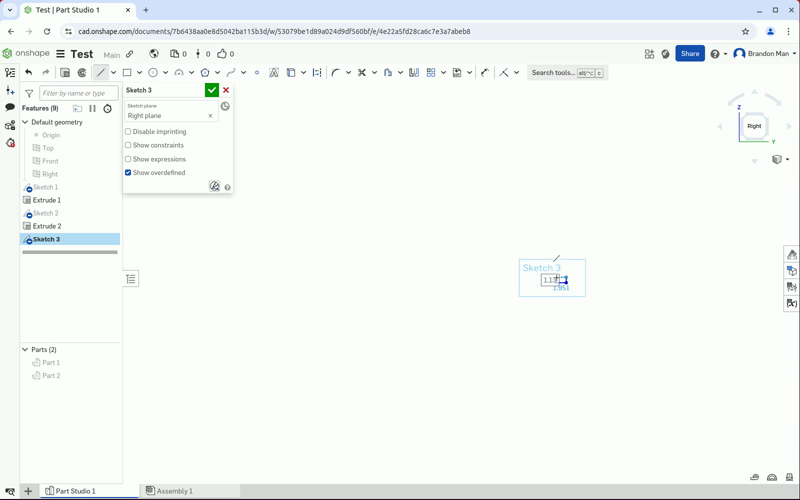
click(556, 277)
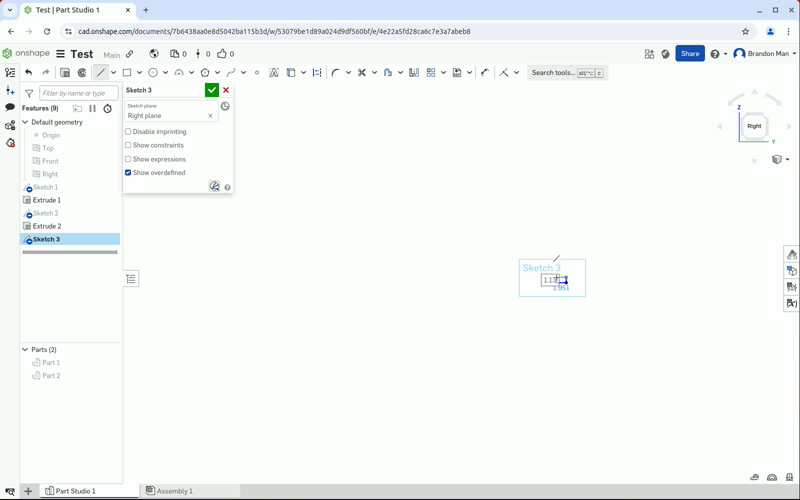
key_up(shift)
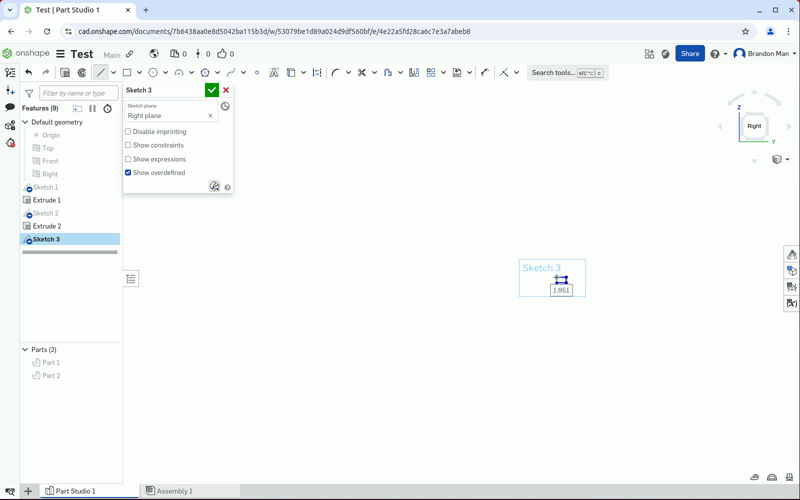
mouse_move(586, 277)
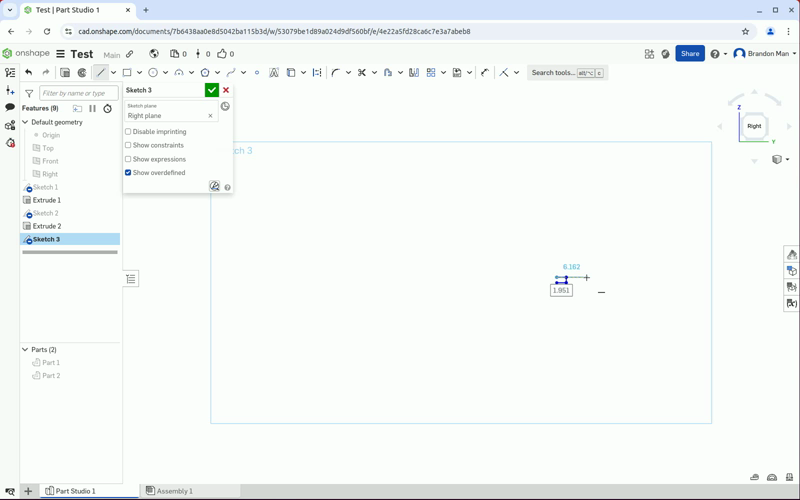
key_down(shift)
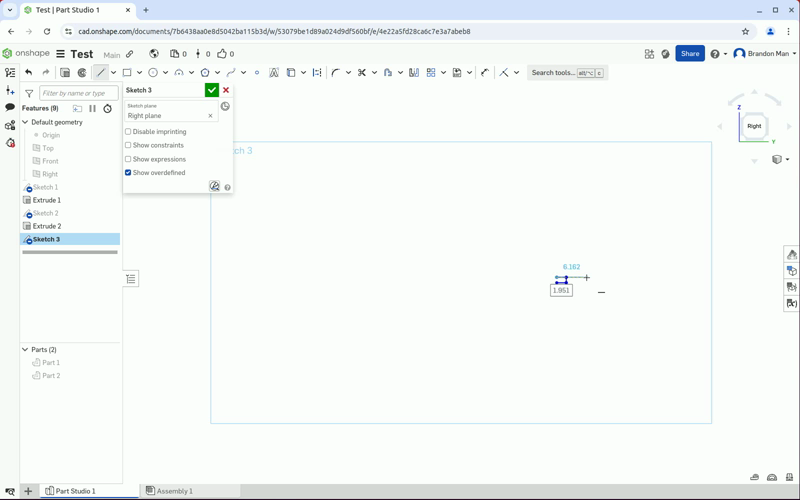
mouse_move(556, 282)
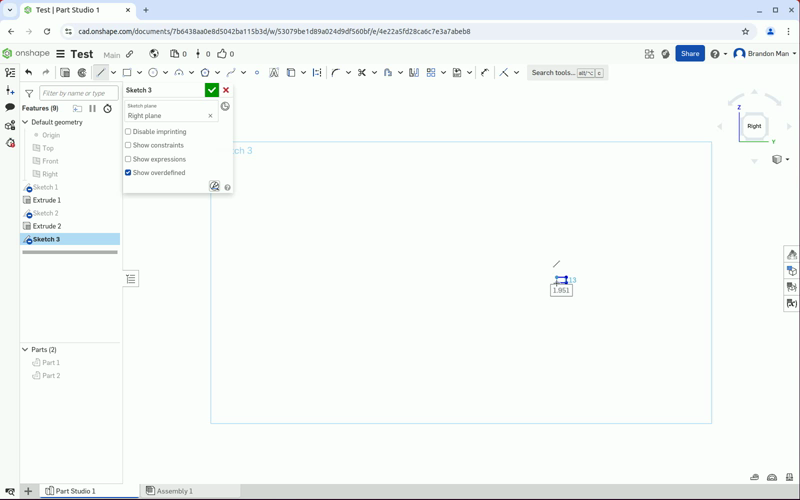
scroll(6)
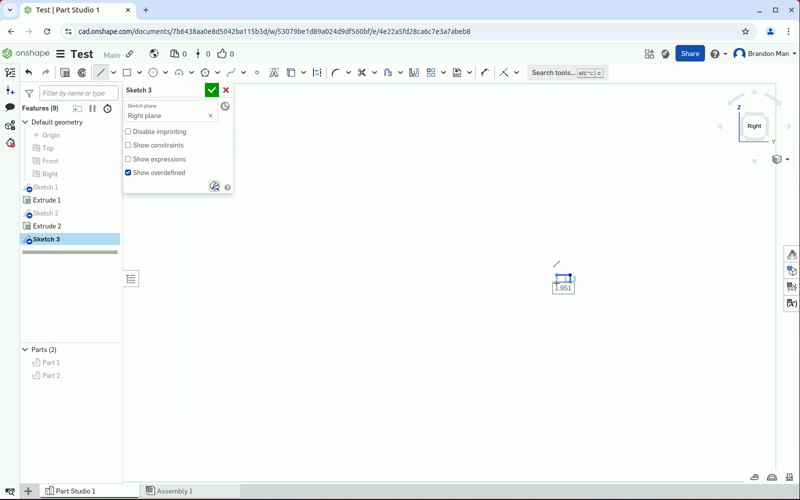
scroll(6)
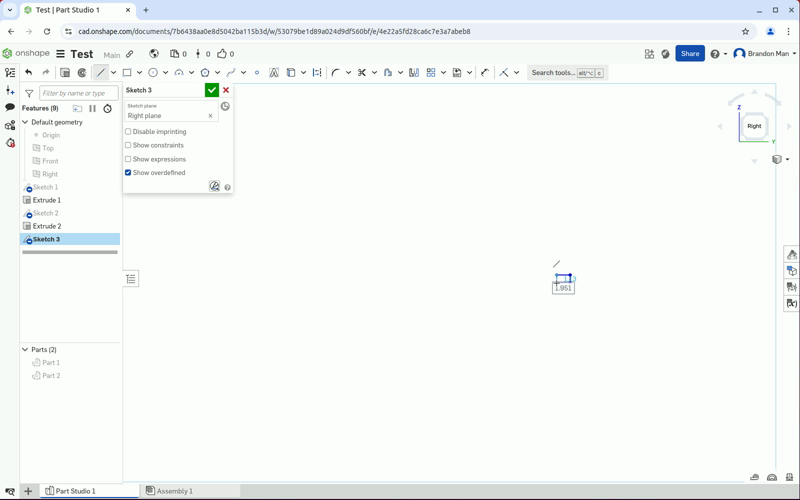
scroll(6)
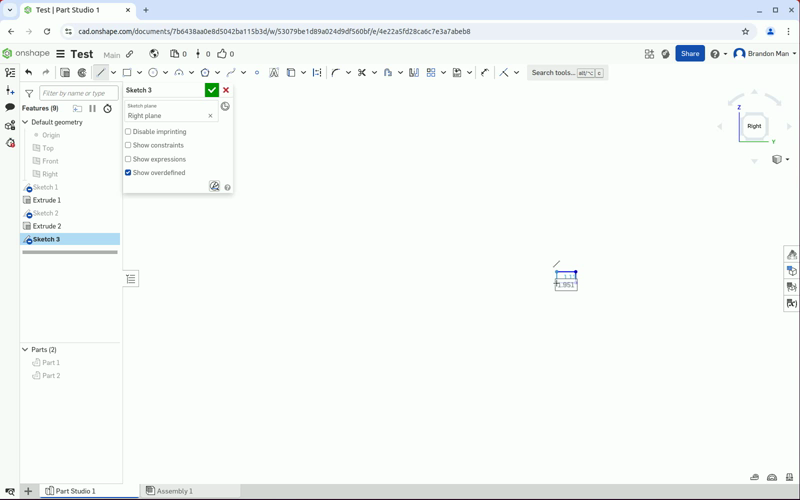
scroll(6)
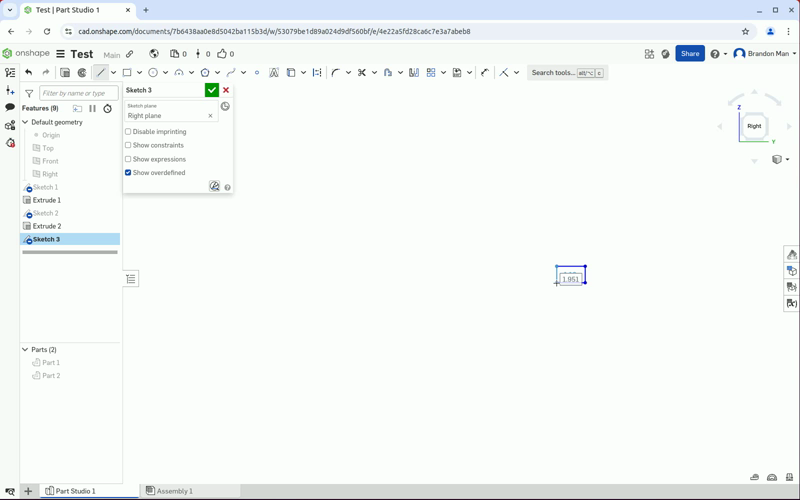
scroll(6)
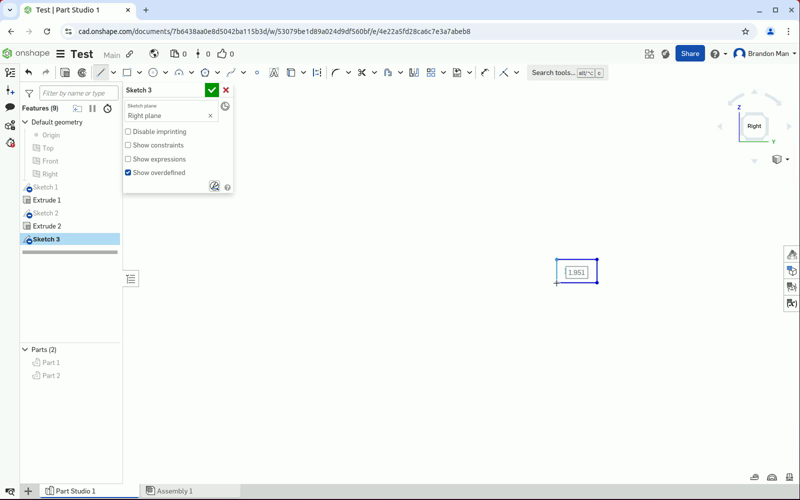
scroll(6)
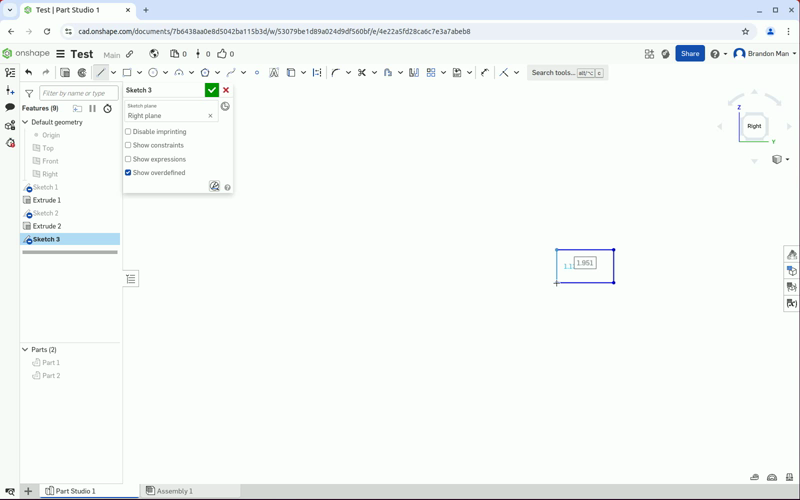
scroll(6)
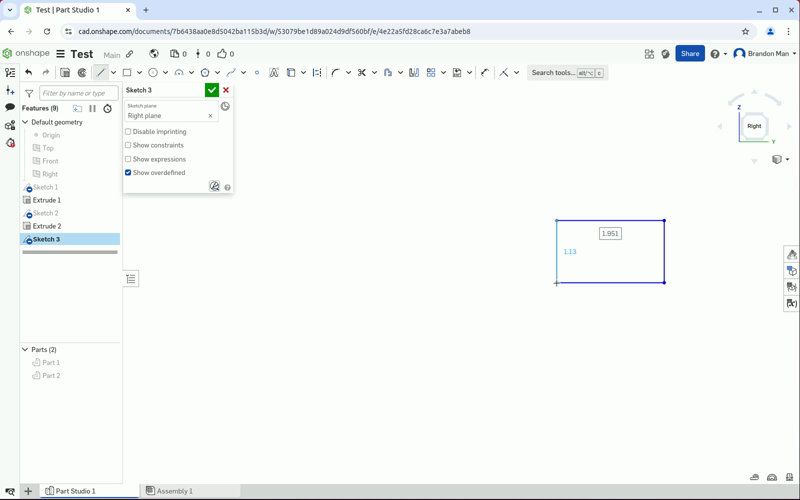
key_up(shift)
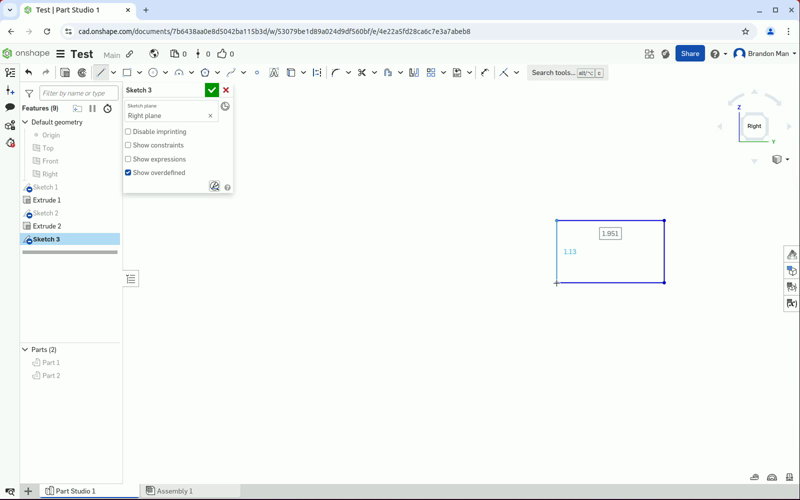
click(556, 282)
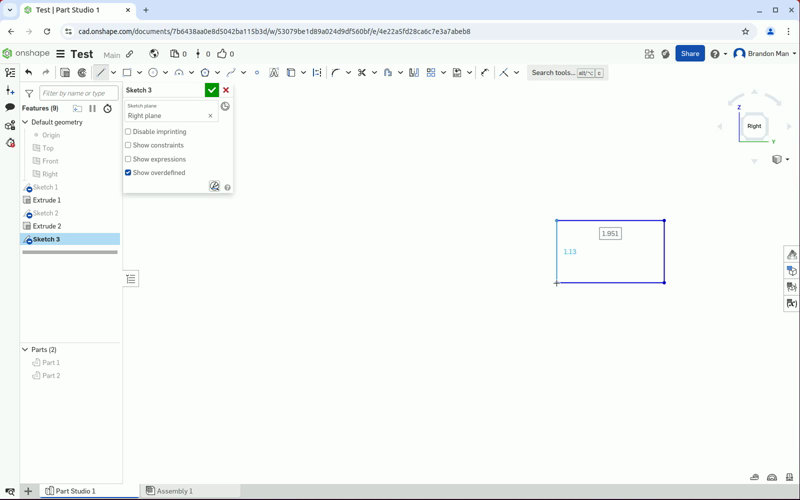
scroll(-6)
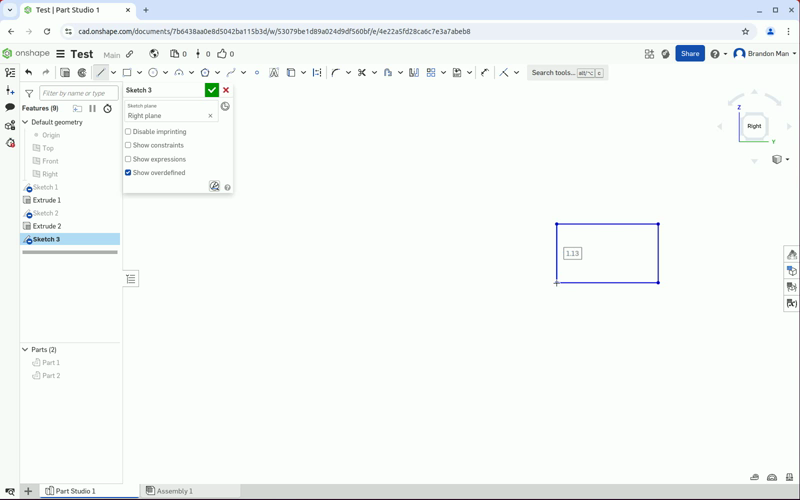
scroll(-6)
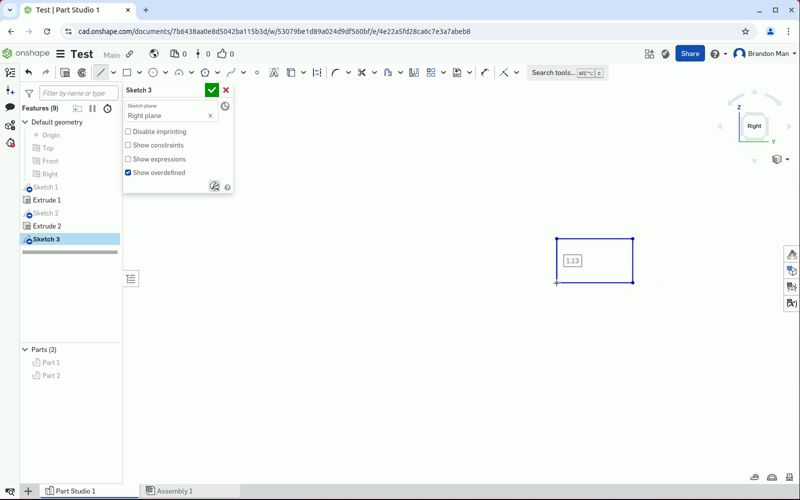
scroll(-6)
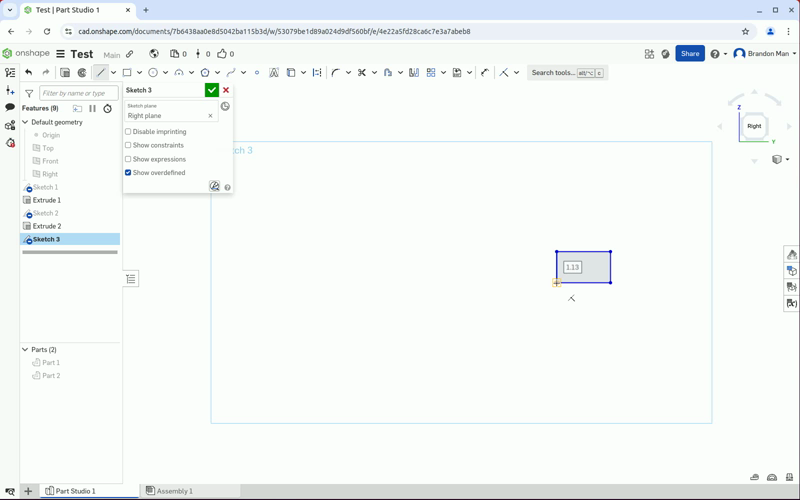
scroll(-6)
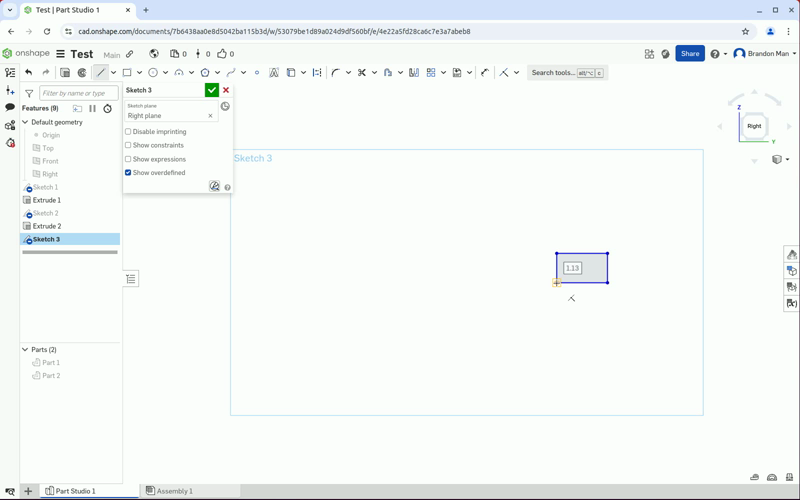
scroll(-6)
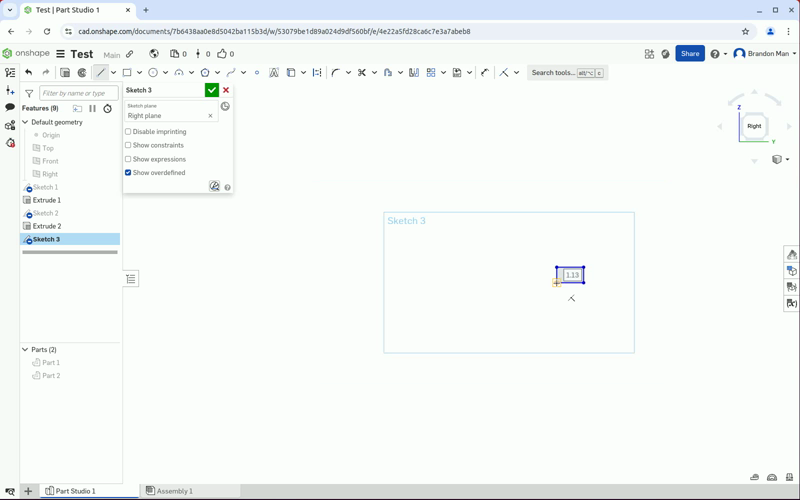
scroll(-6)
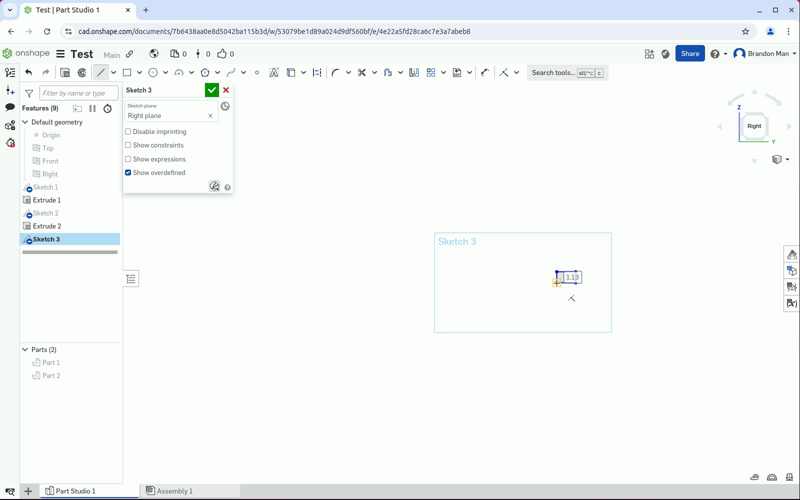
scroll(-6)
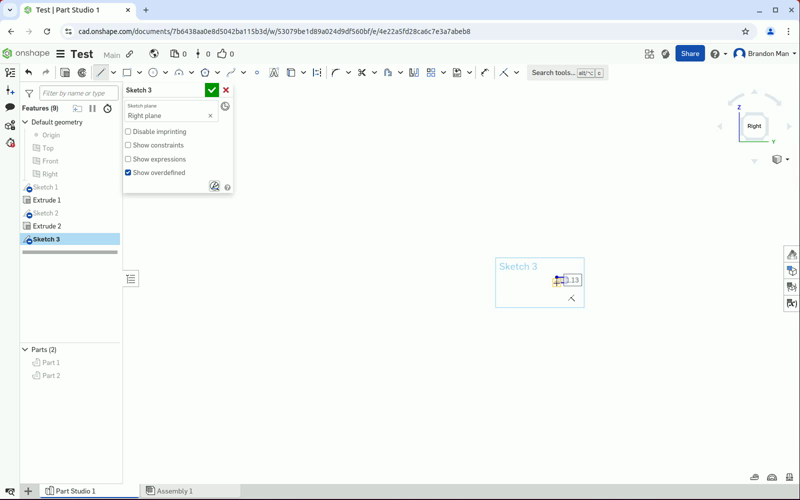
key(esc)
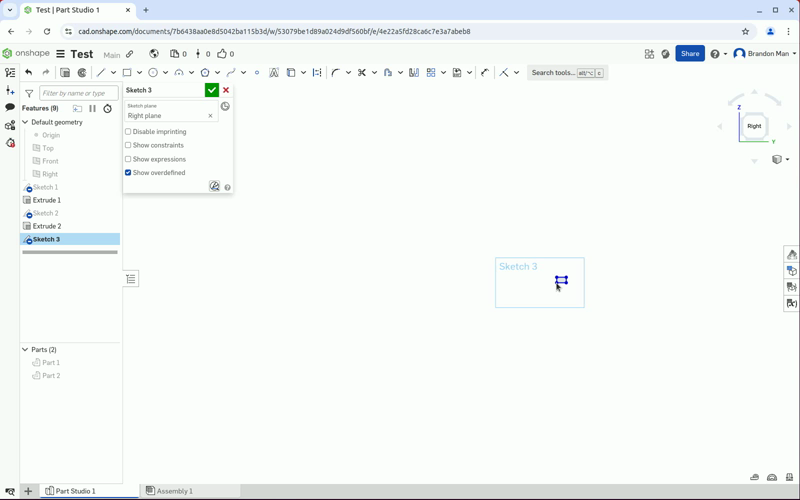
mouse_move(560, 282)
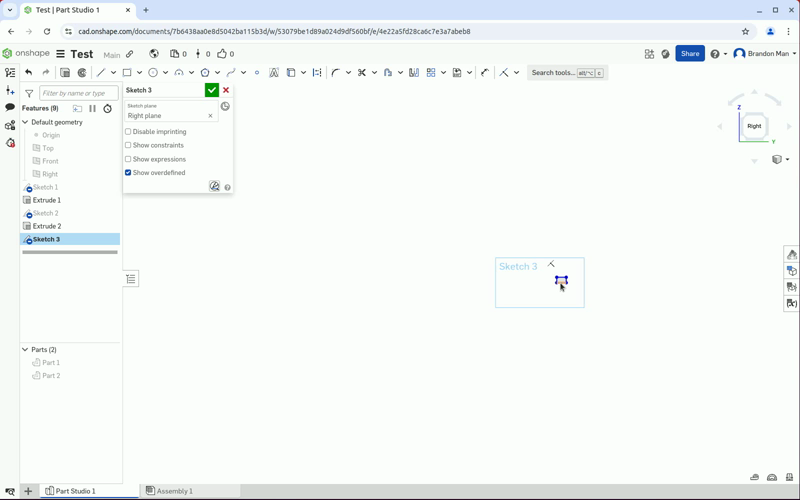
scroll(6)
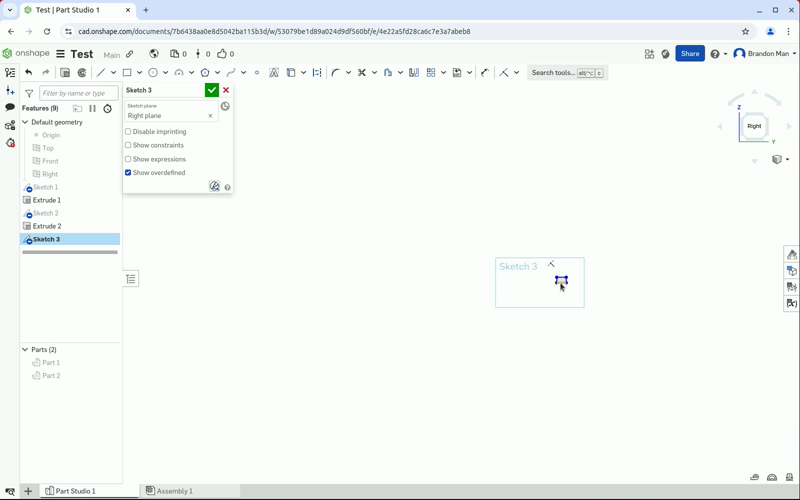
scroll(6)
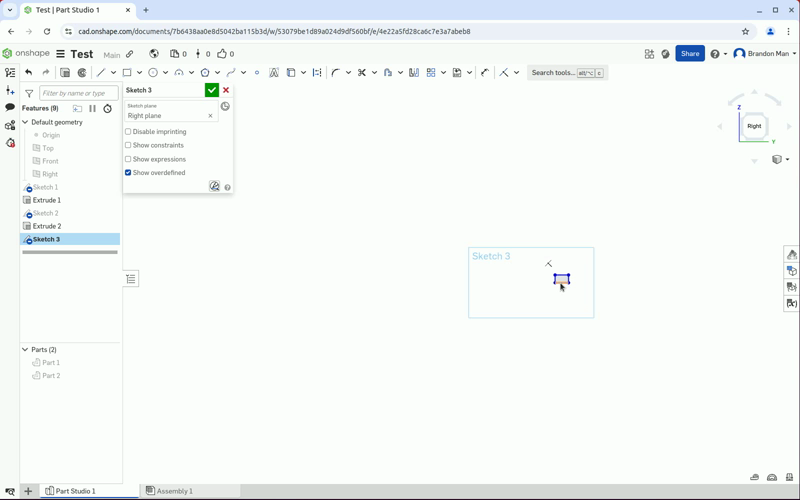
scroll(6)
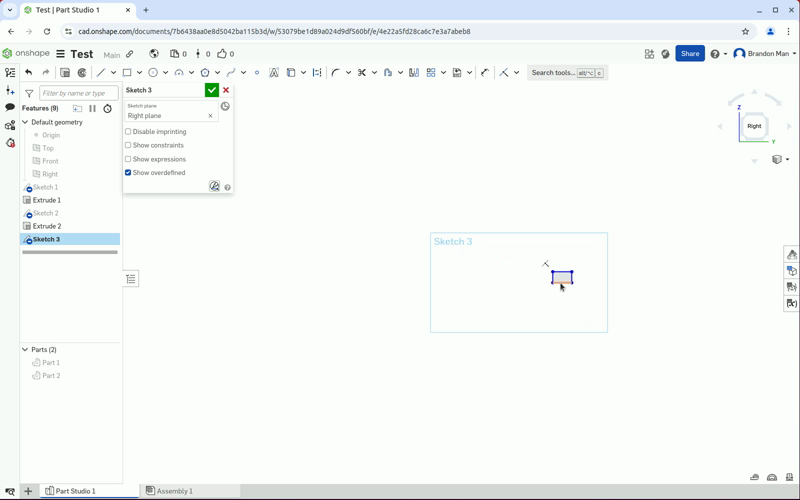
scroll(6)
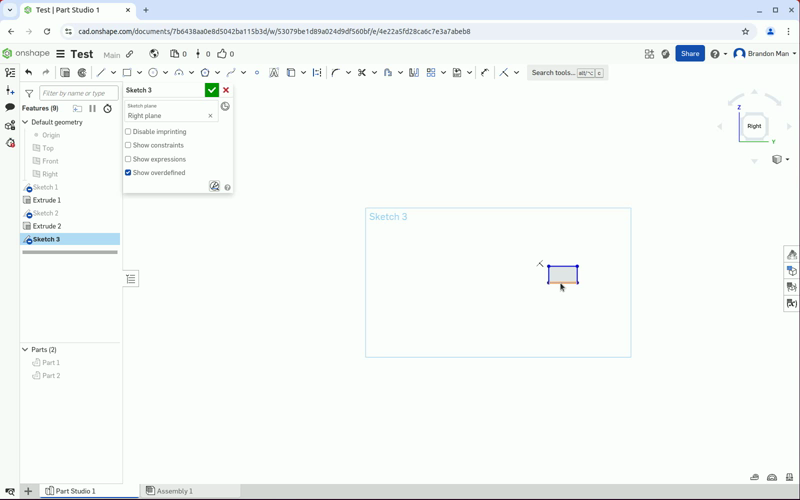
scroll(6)
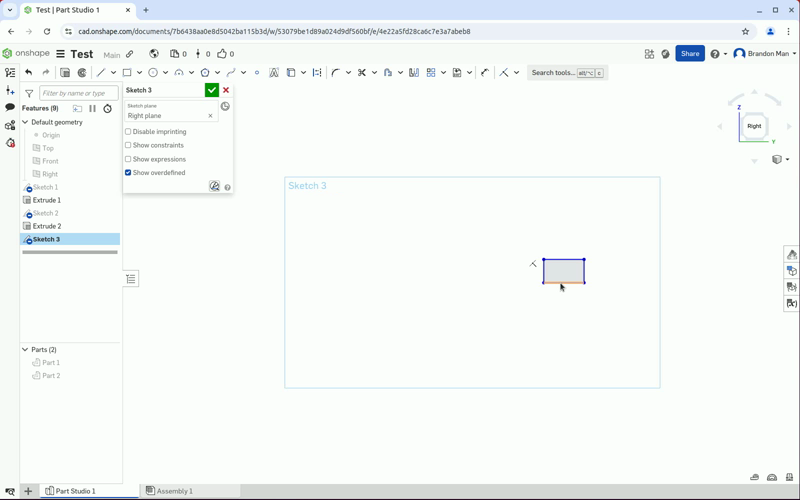
scroll(6)
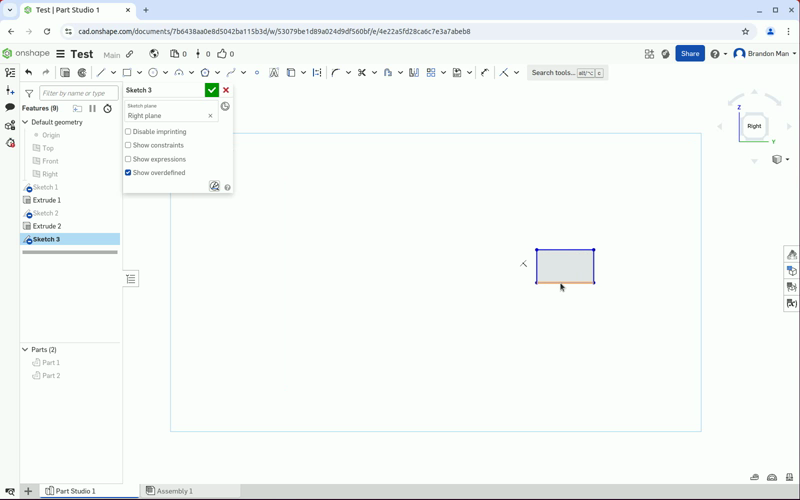
scroll(6)
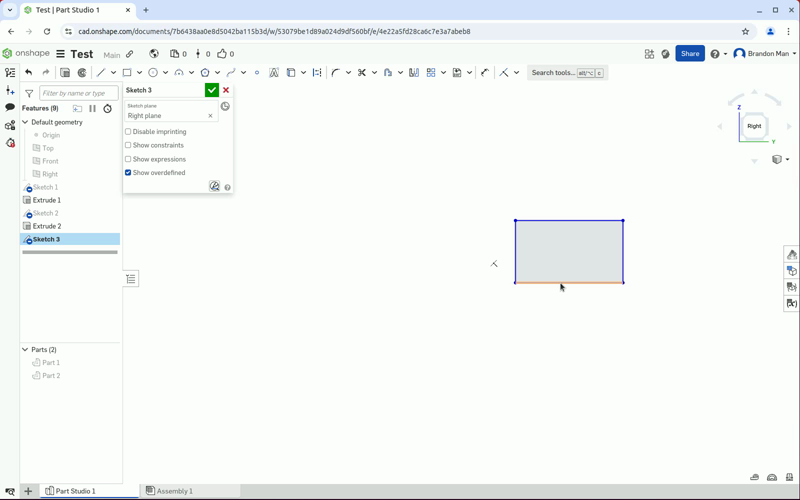
click(560, 282)
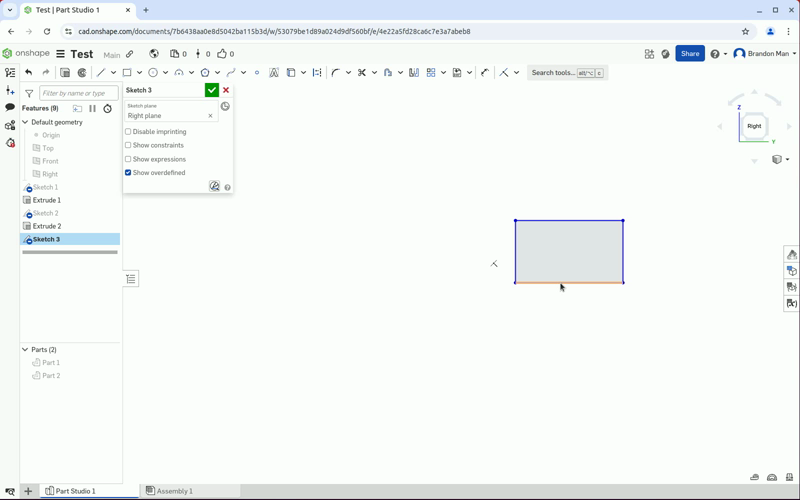
scroll(-6)
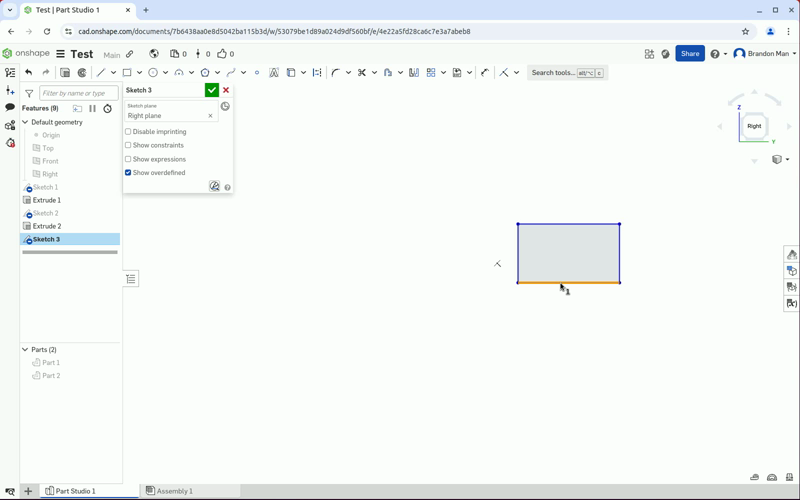
scroll(-6)
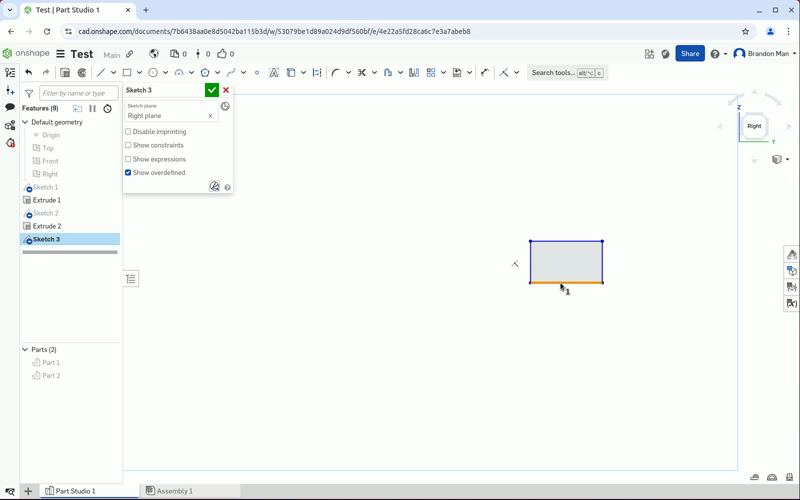
scroll(-6)
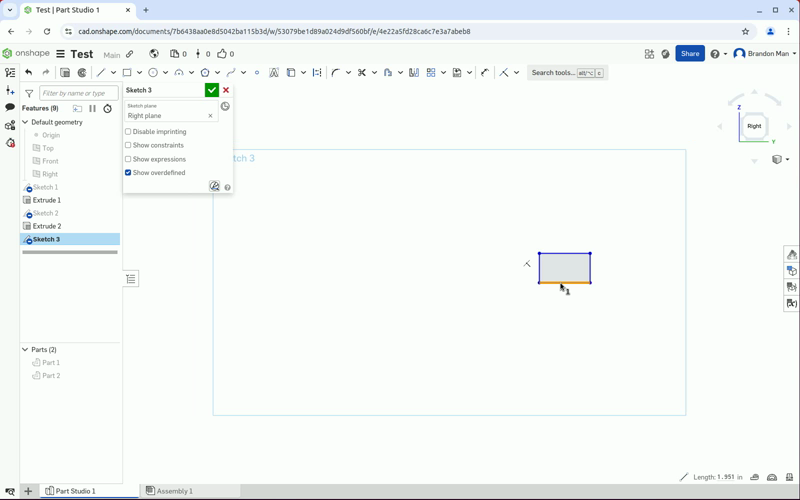
scroll(-6)
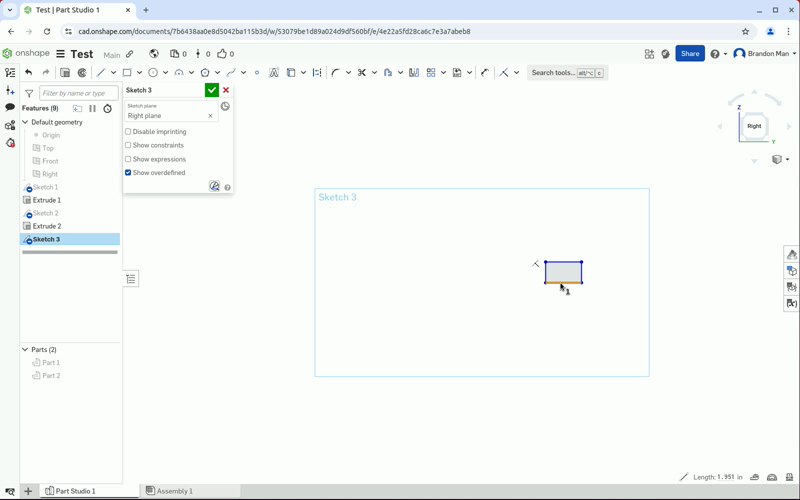
scroll(-6)
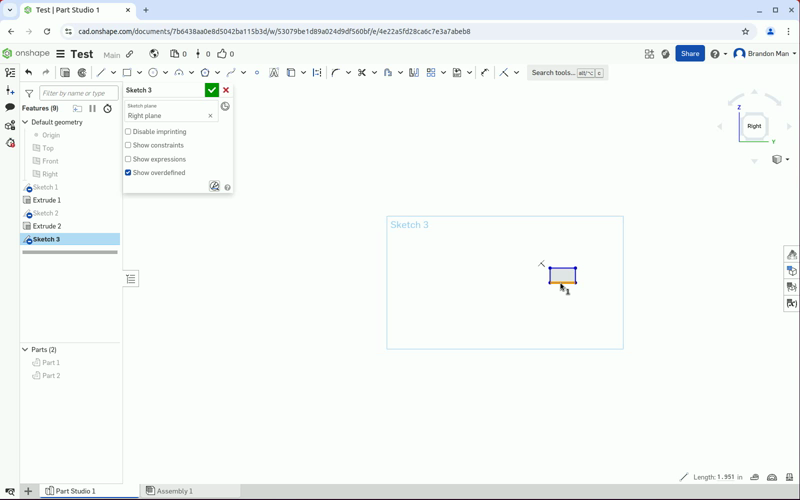
scroll(-6)
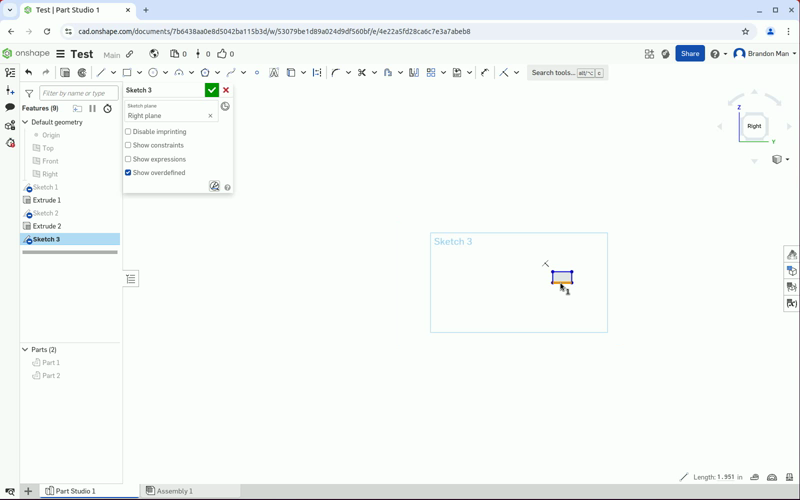
scroll(-6)
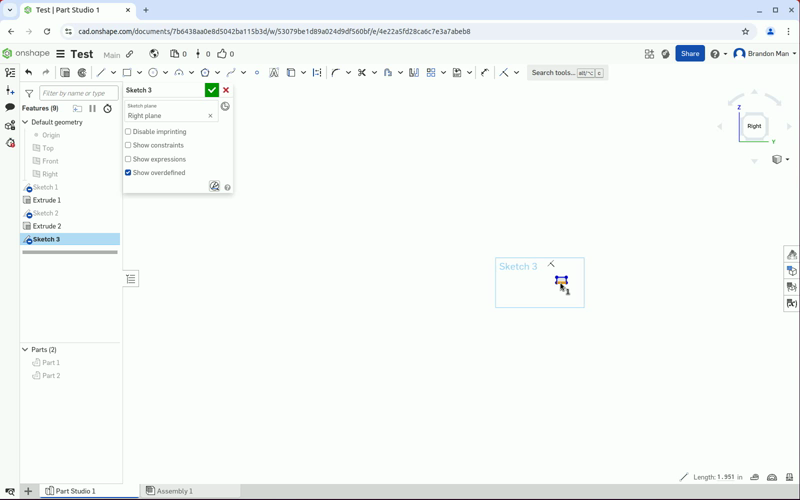
mouse_move(73, 352)
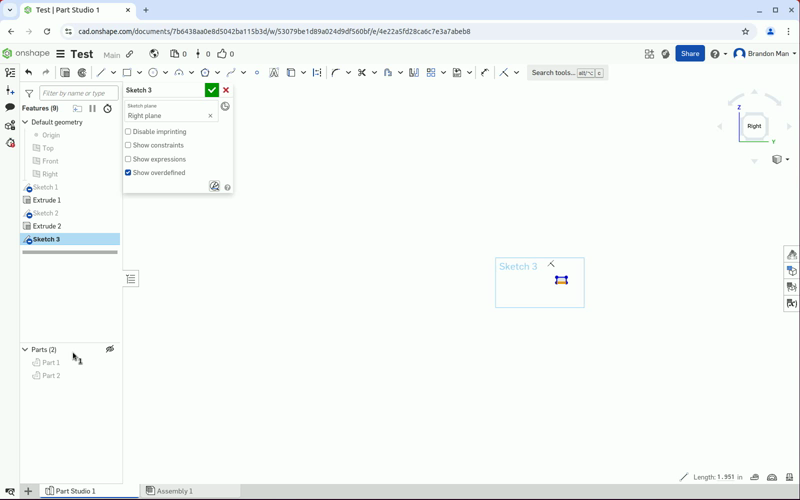
key(shift+y)
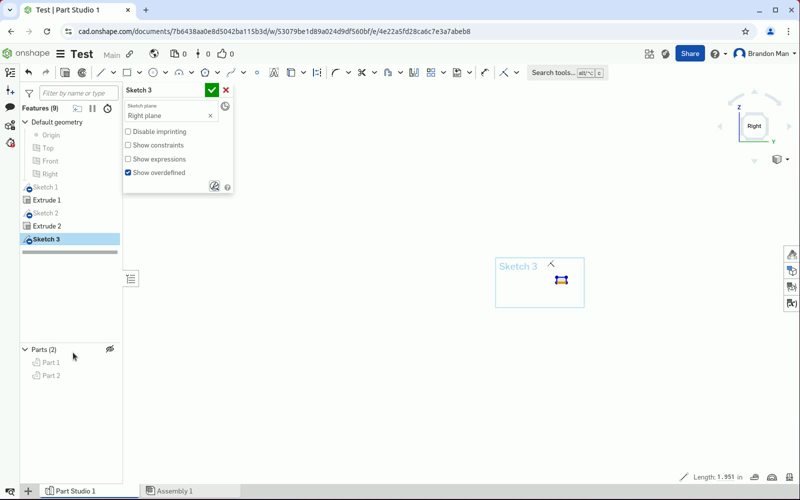
key(shift+e)
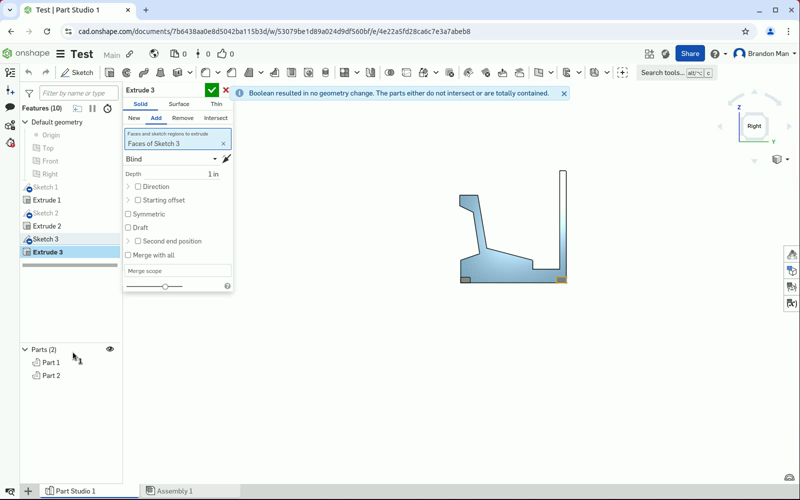
mouse_move(143, 106)
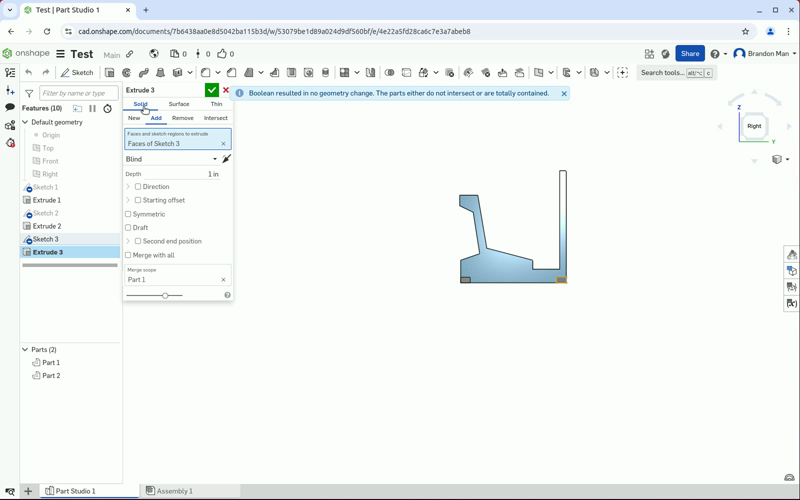
click(143, 106)
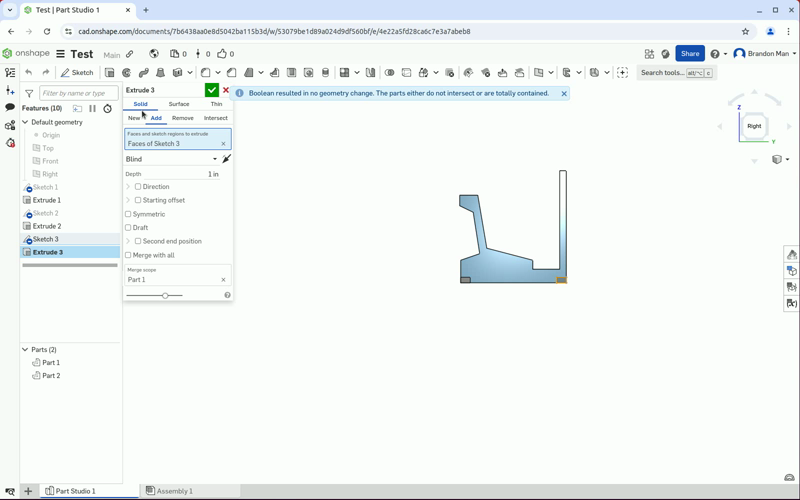
mouse_move(137, 120)
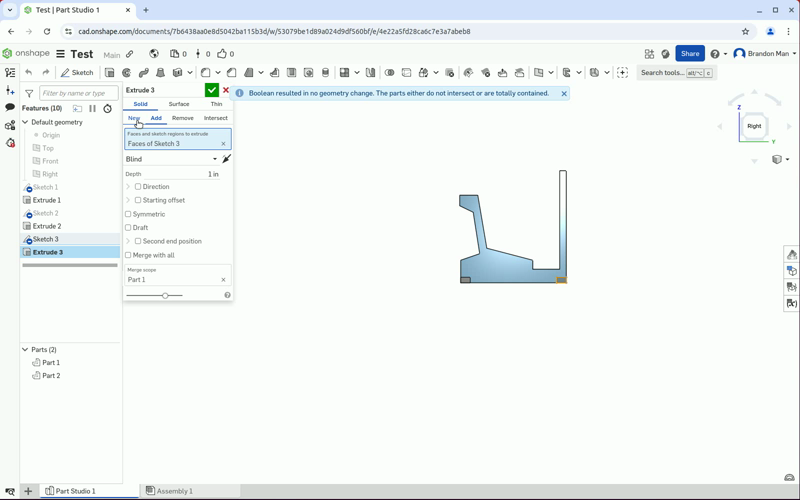
click(137, 120)
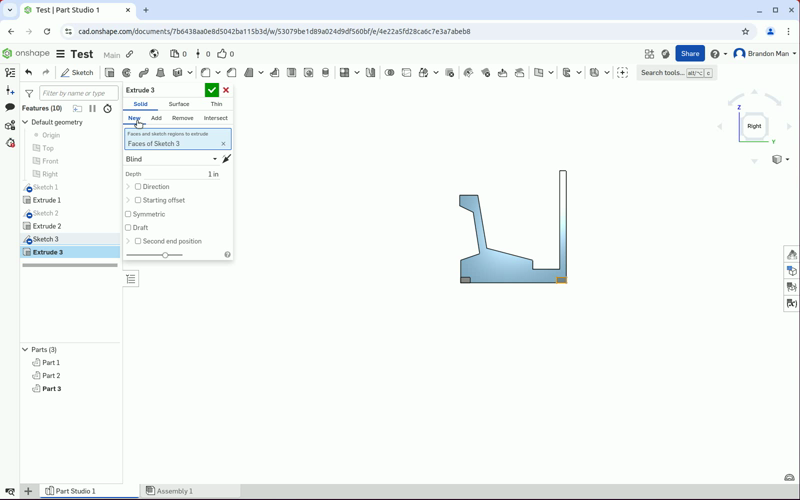
key(tab, 4)
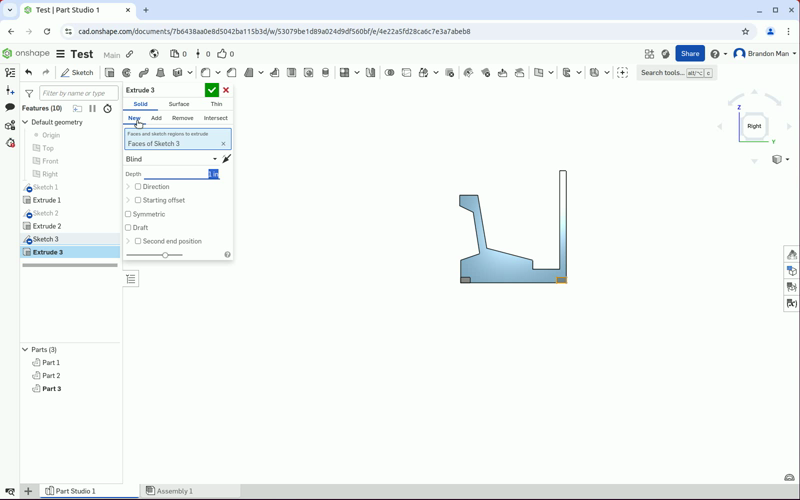
text(9.628)
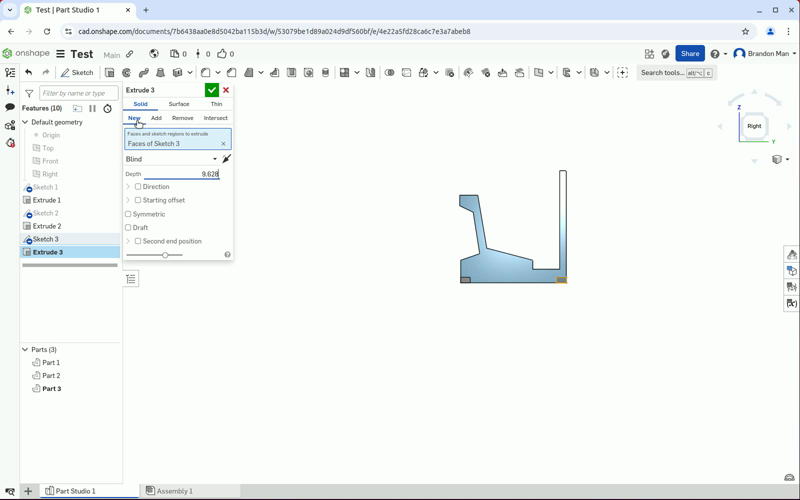
key(tab, 3)
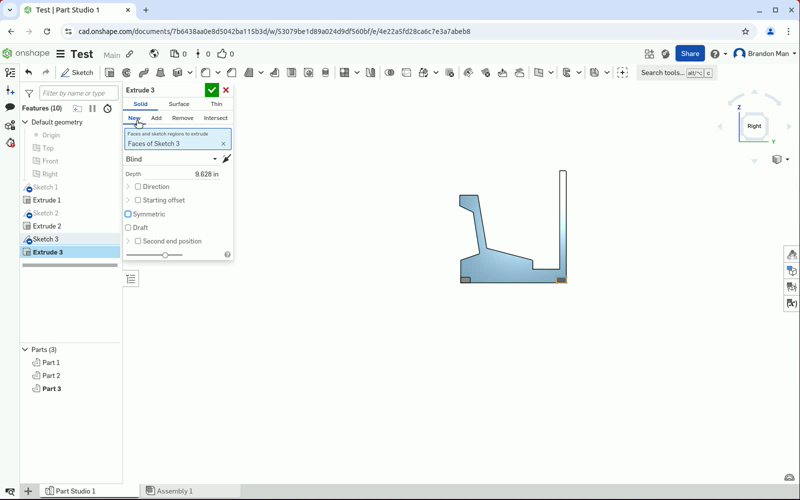
key(space)
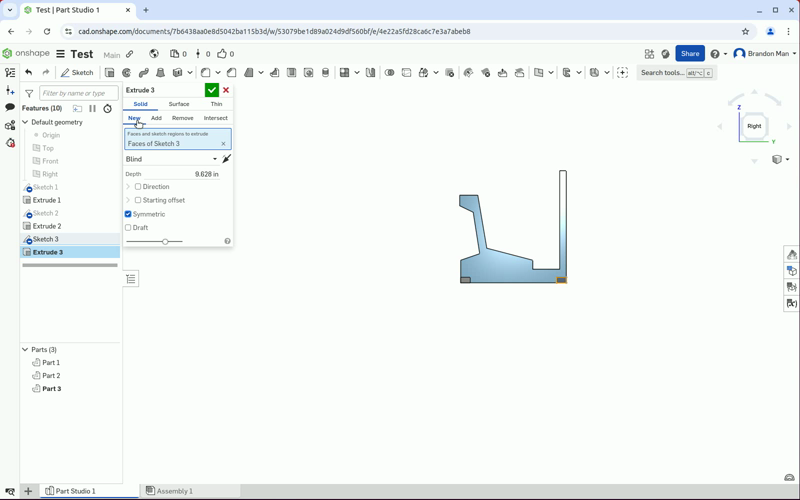
key(enter)
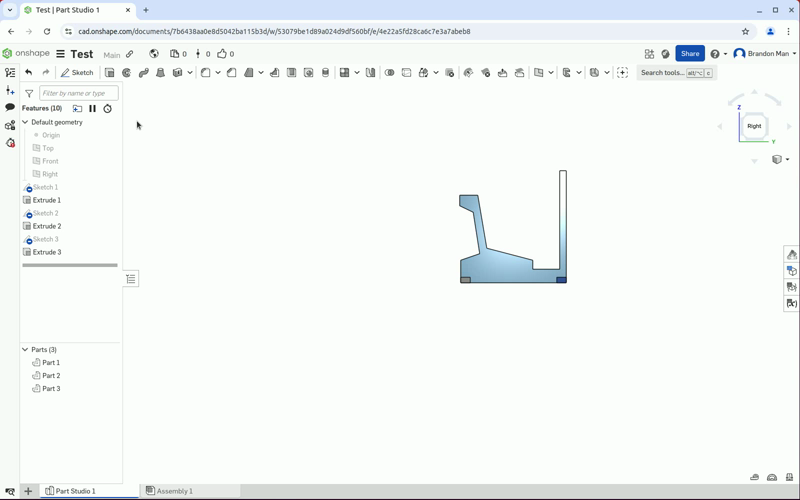
key(shift+h)
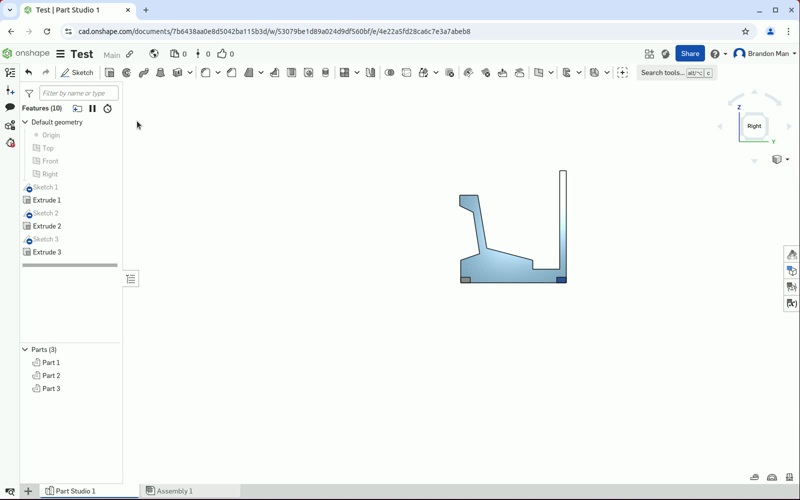
key(shift+h)
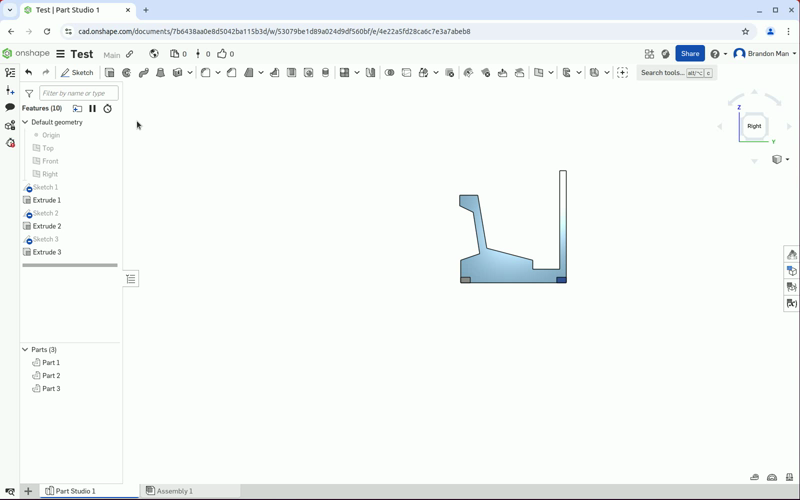
mouse_move(73, 189)
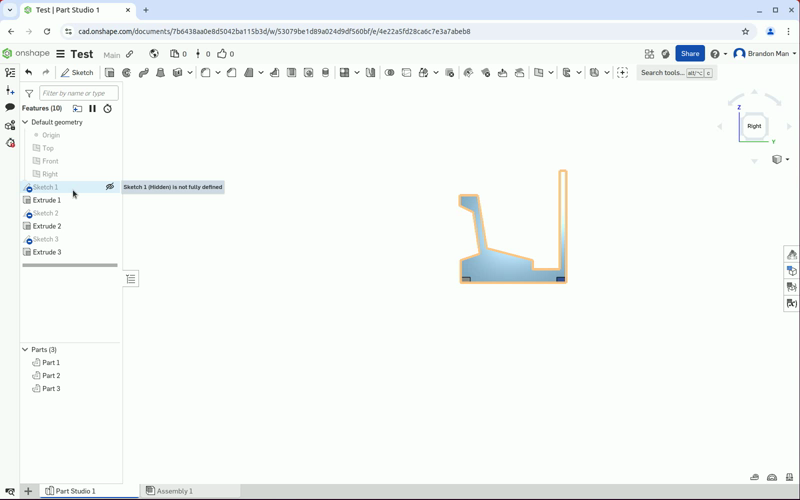
click(73, 189)
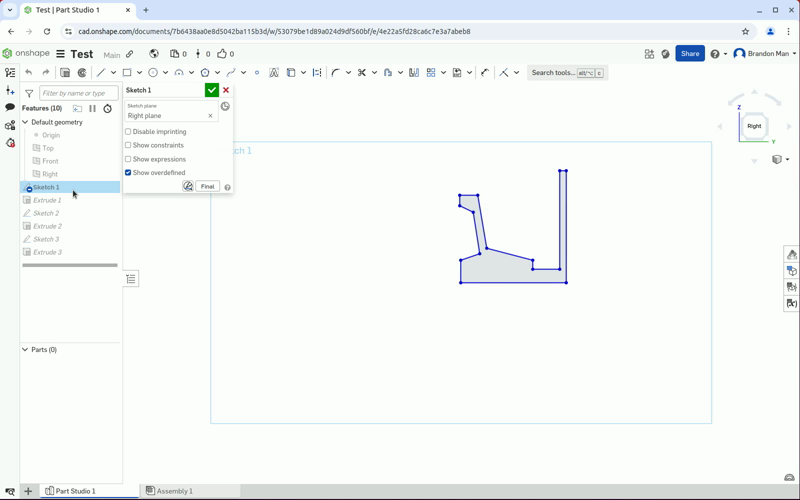
mouse_move(229, 92)
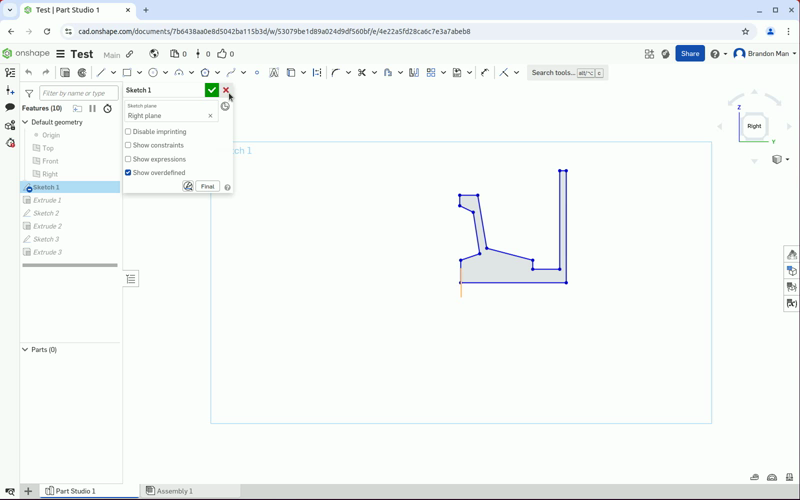
click(229, 92)
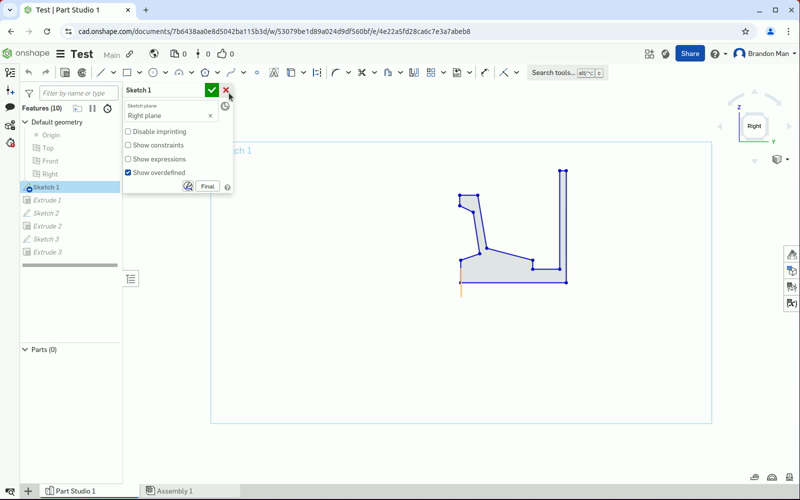
key(shift+s)
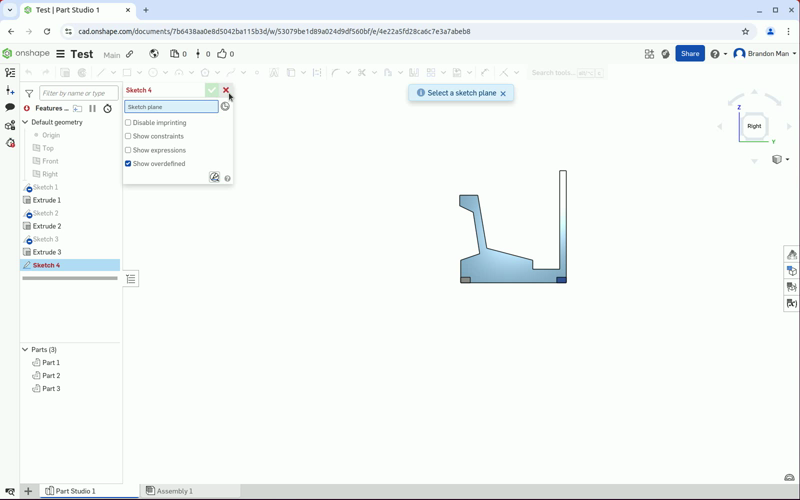
mouse_move(73, 176)
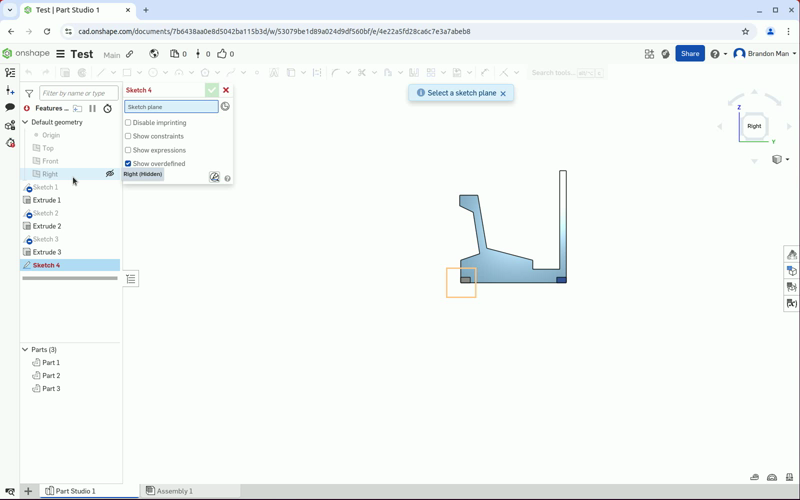
click(73, 176)
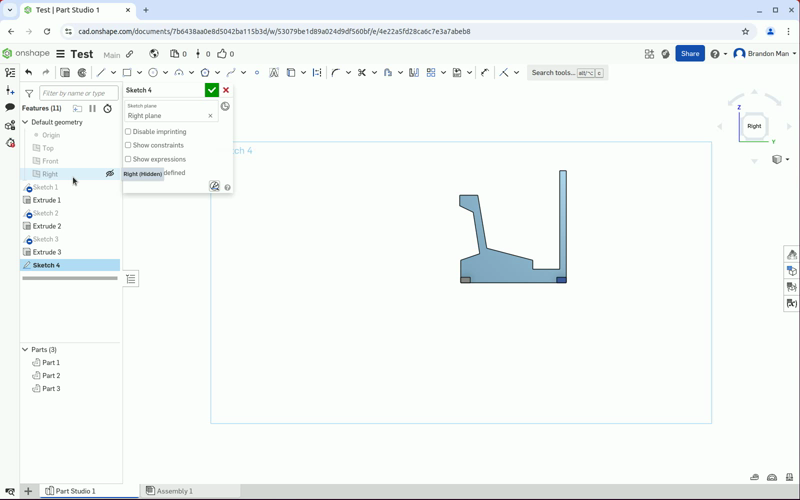
mouse_move(73, 352)
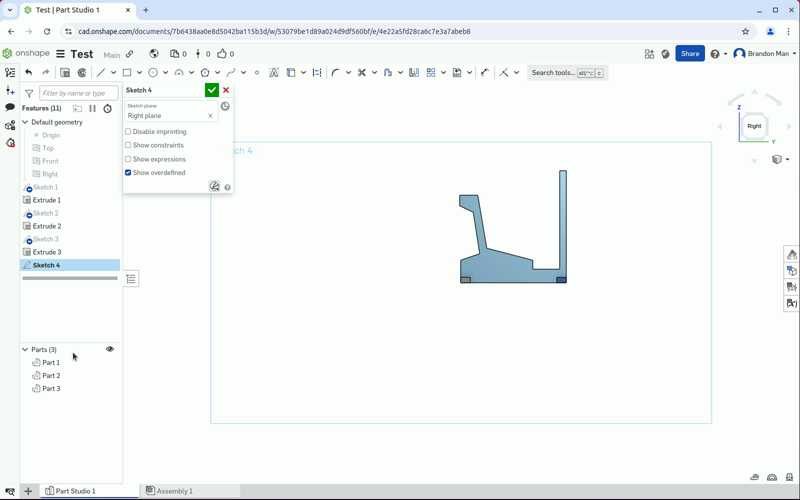
key(y)
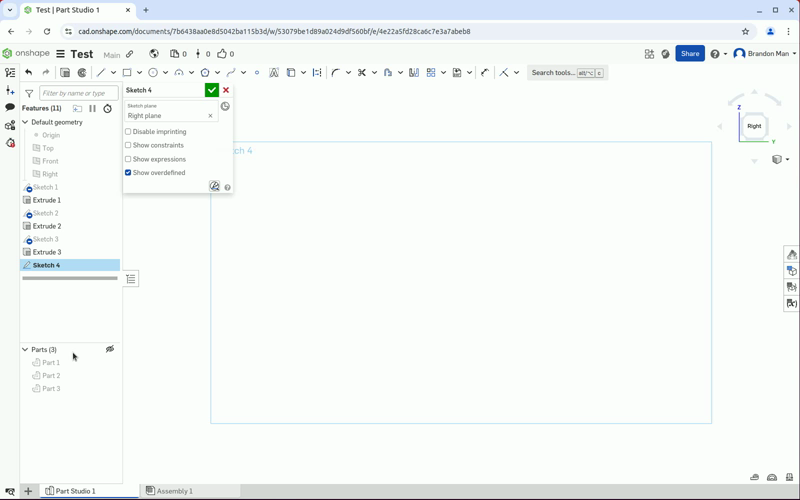
key(c)
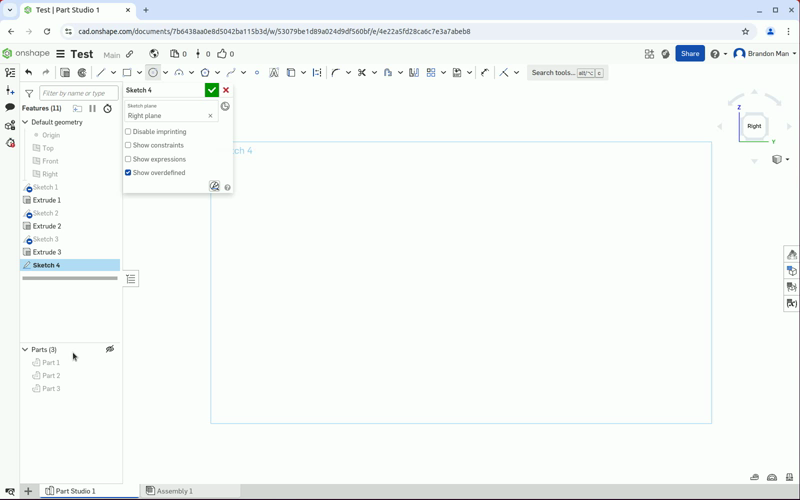
key_down(shift)
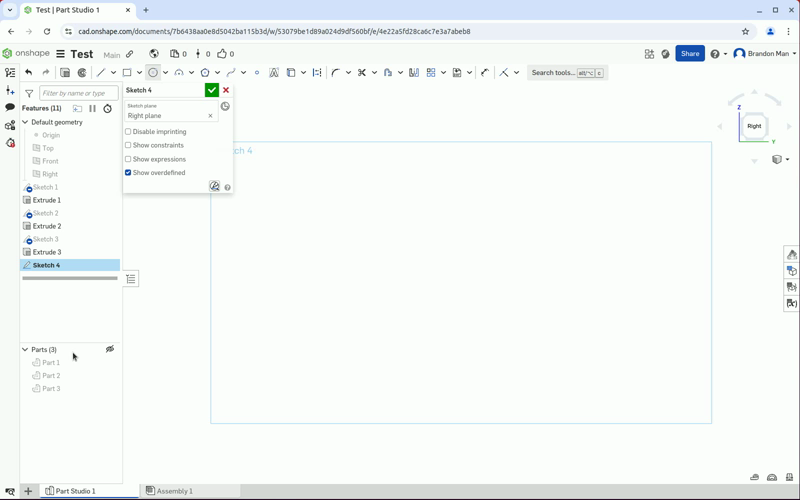
mouse_move(564, 192)
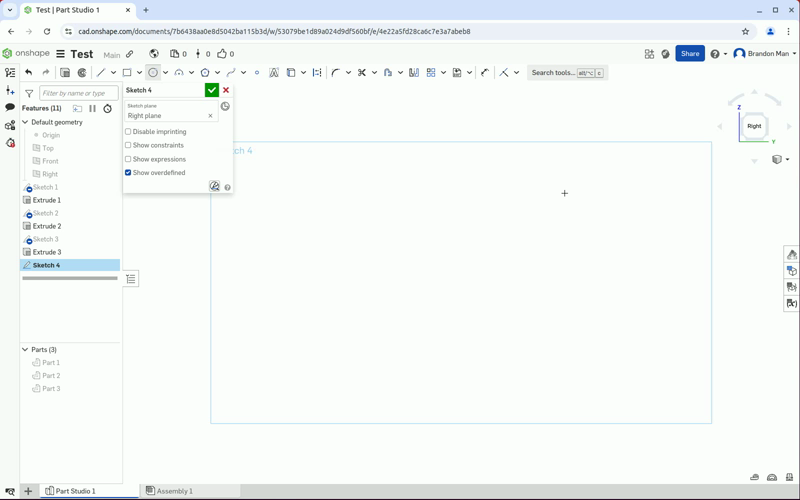
click(564, 192)
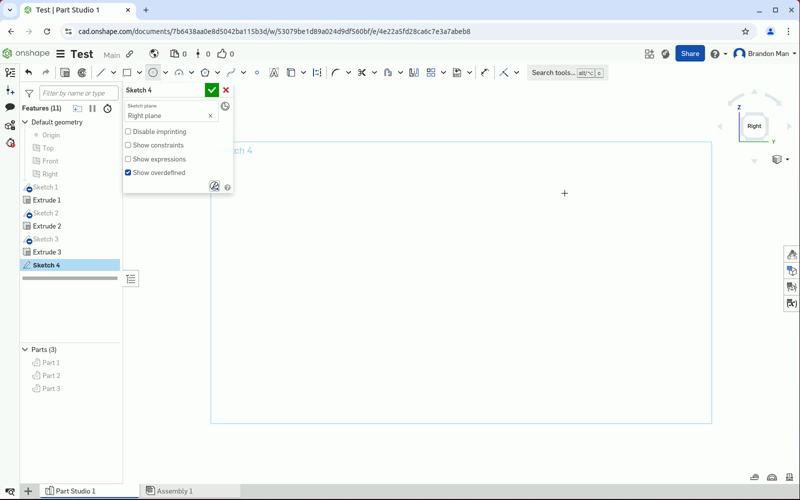
key_up(shift)
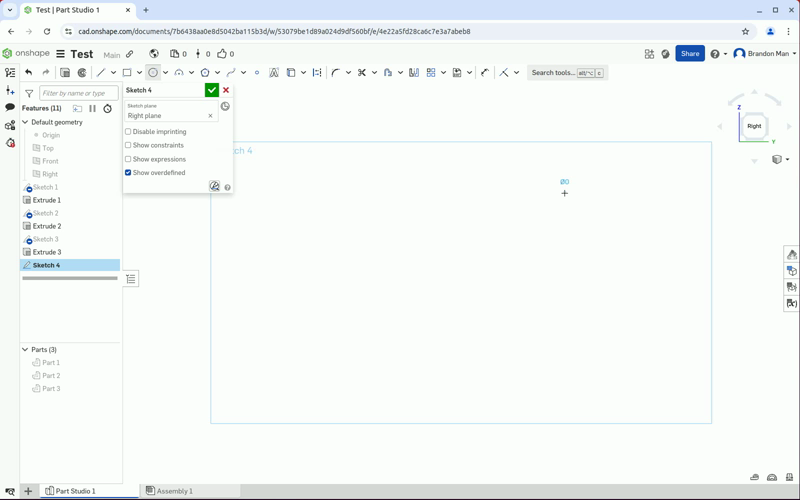
mouse_move(566, 192)
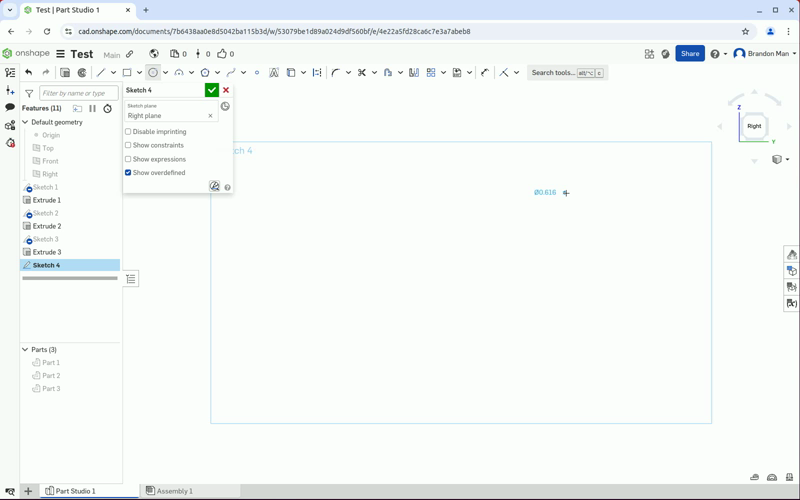
scroll(6)
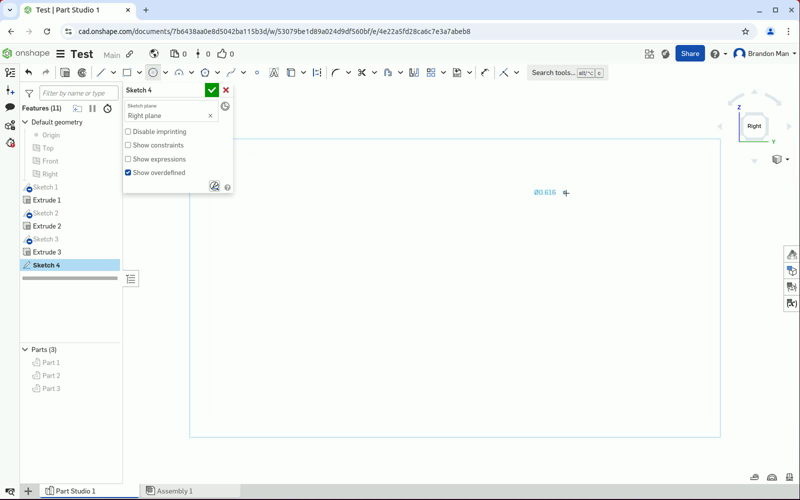
scroll(6)
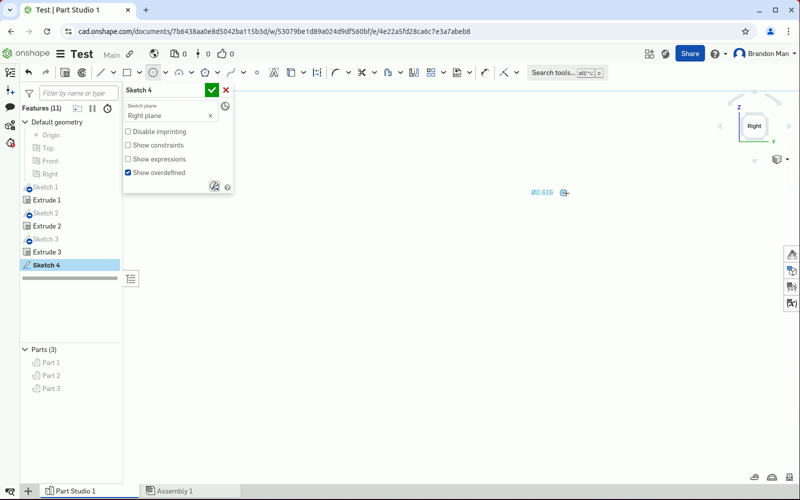
scroll(6)
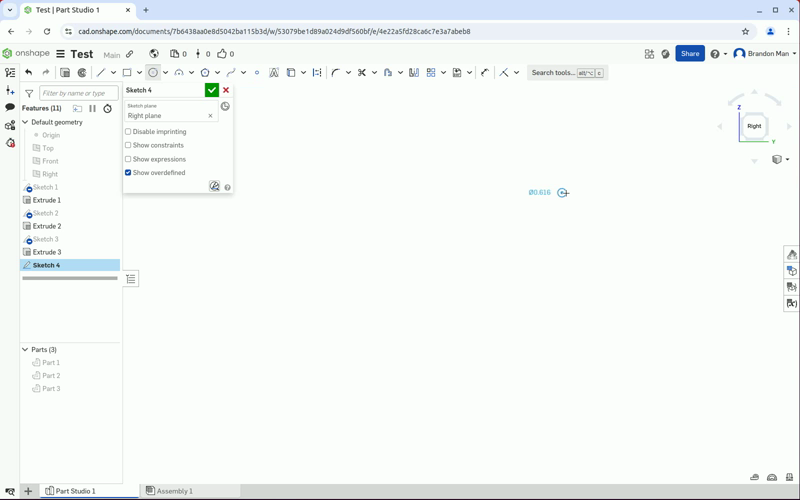
scroll(6)
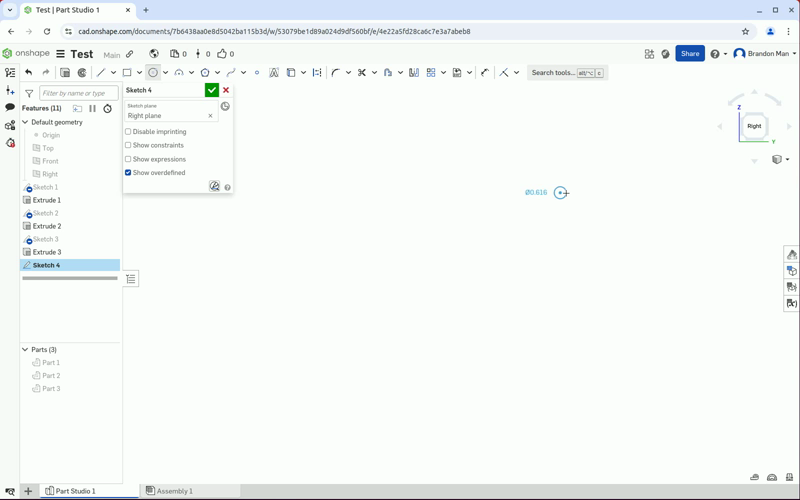
scroll(6)
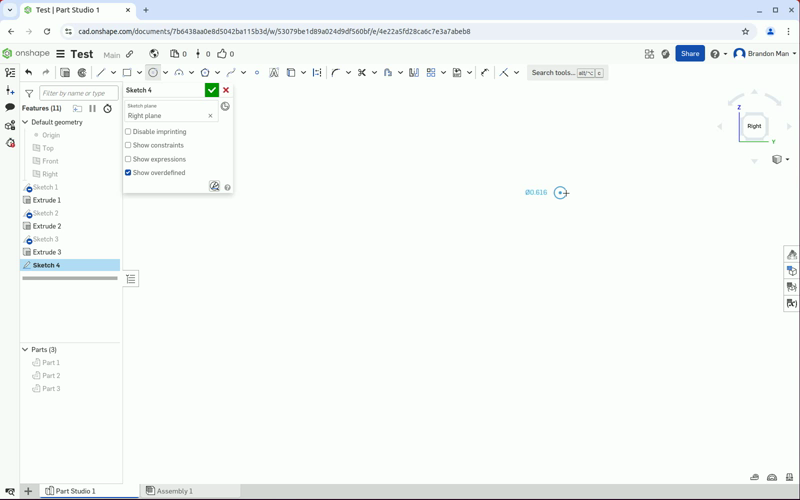
scroll(6)
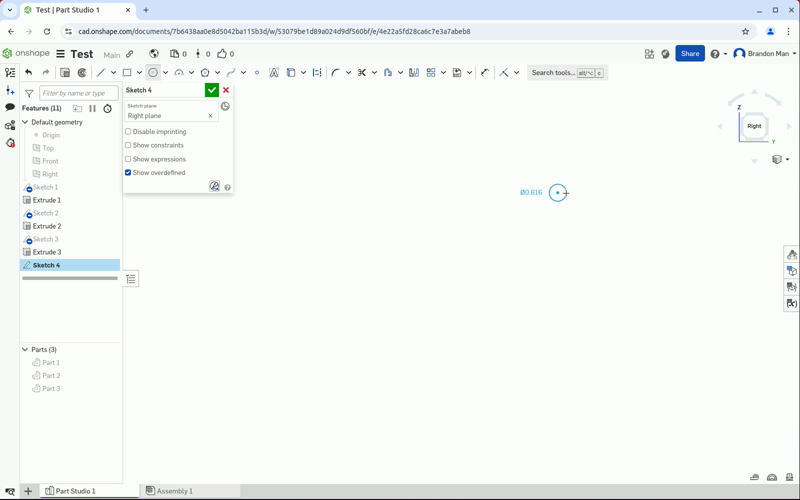
scroll(6)
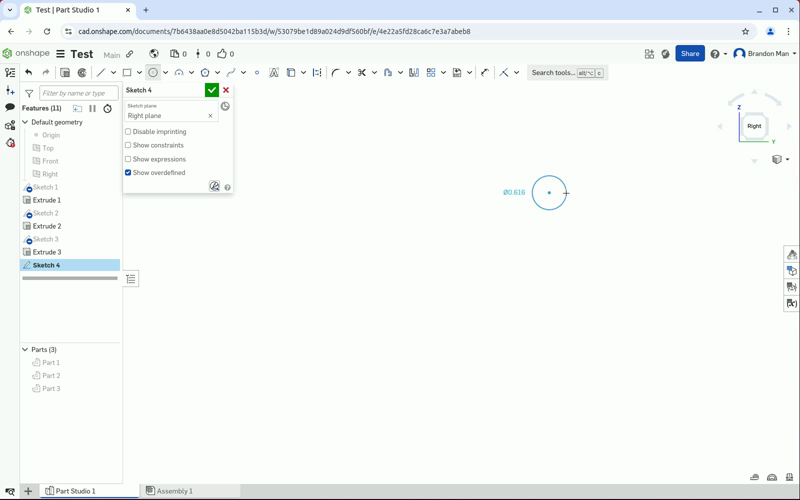
click(566, 192)
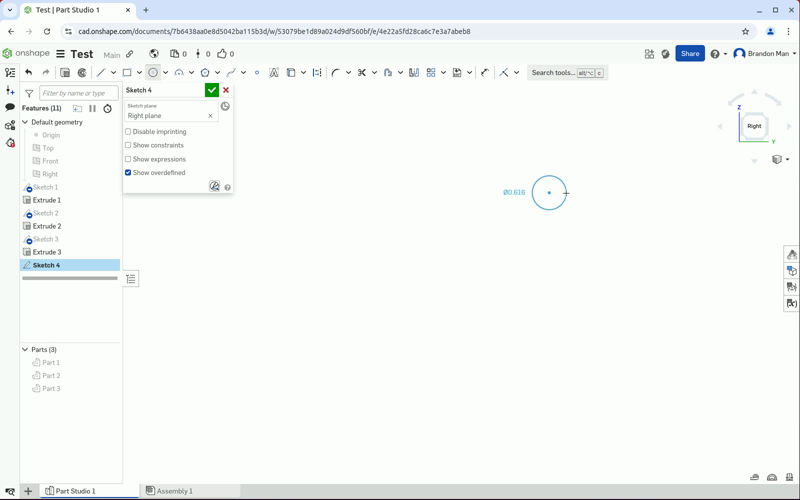
scroll(-6)
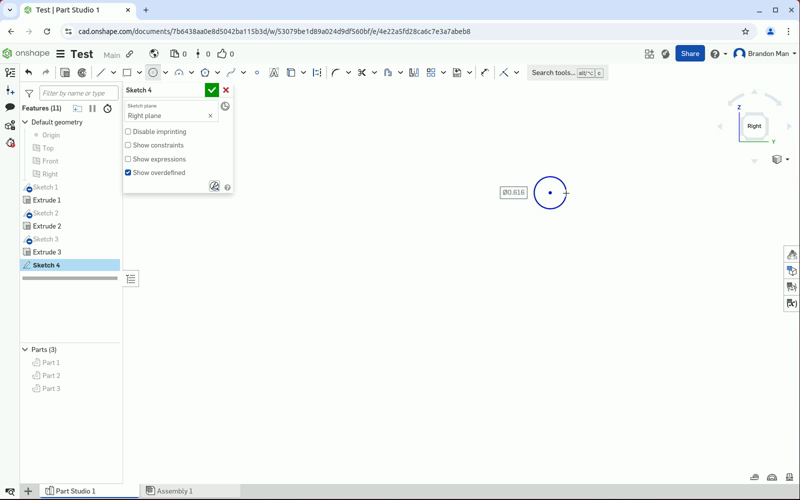
scroll(-6)
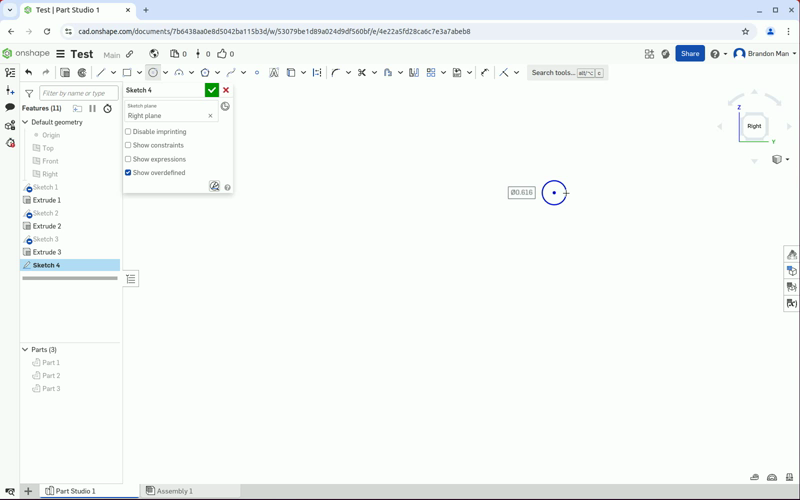
scroll(-6)
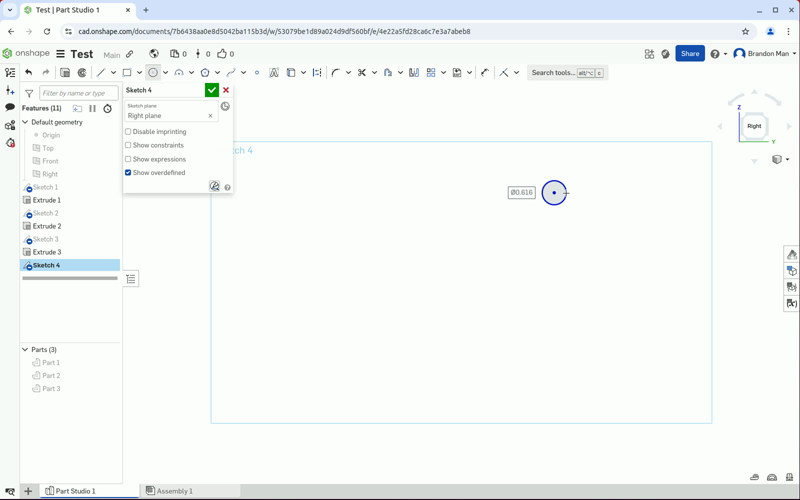
scroll(-6)
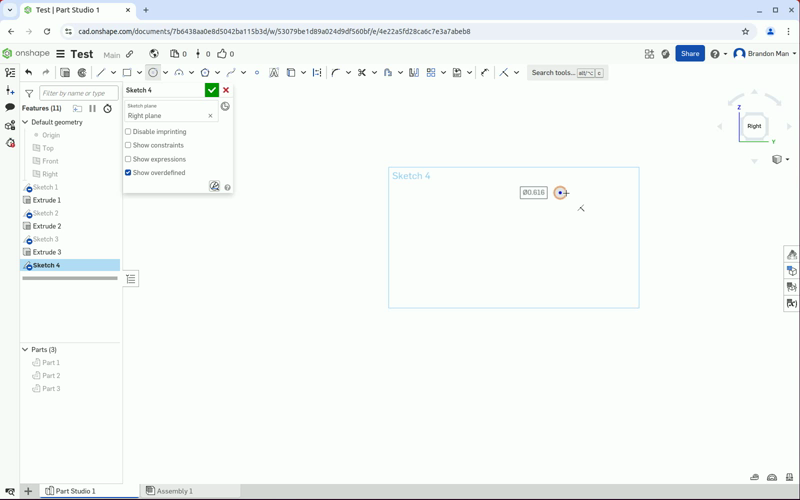
scroll(-6)
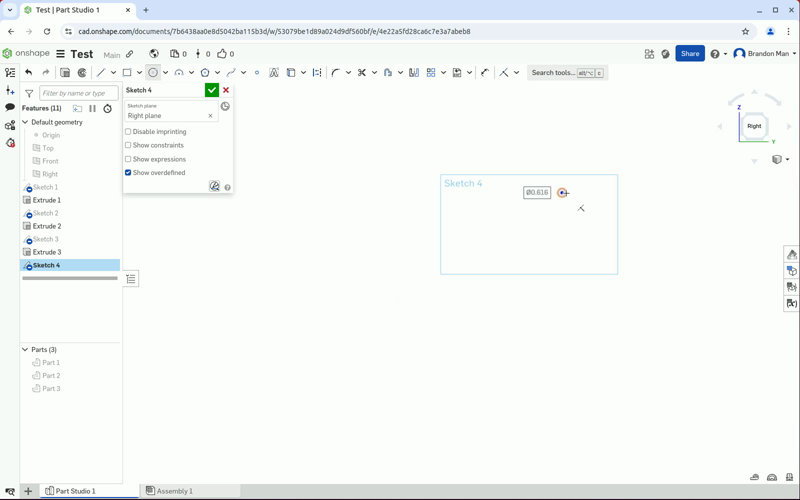
scroll(-6)
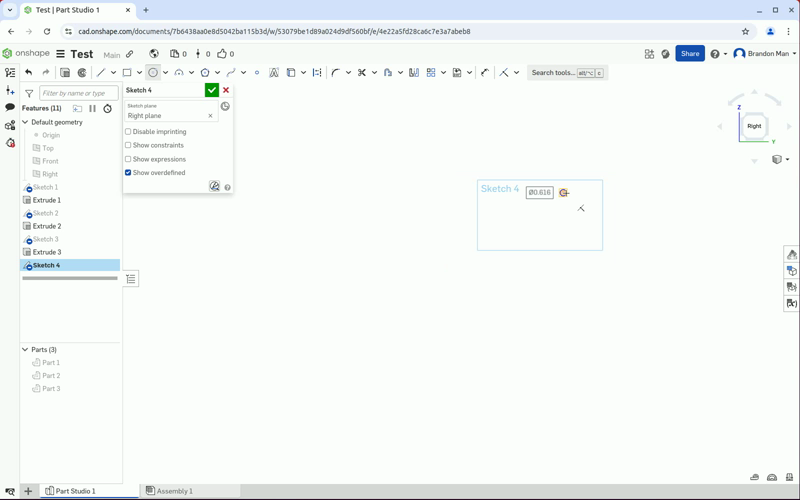
scroll(-6)
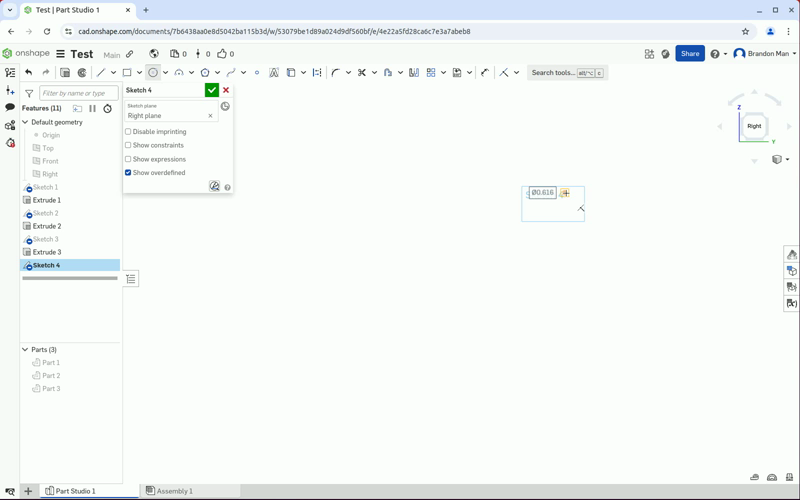
key(esc)
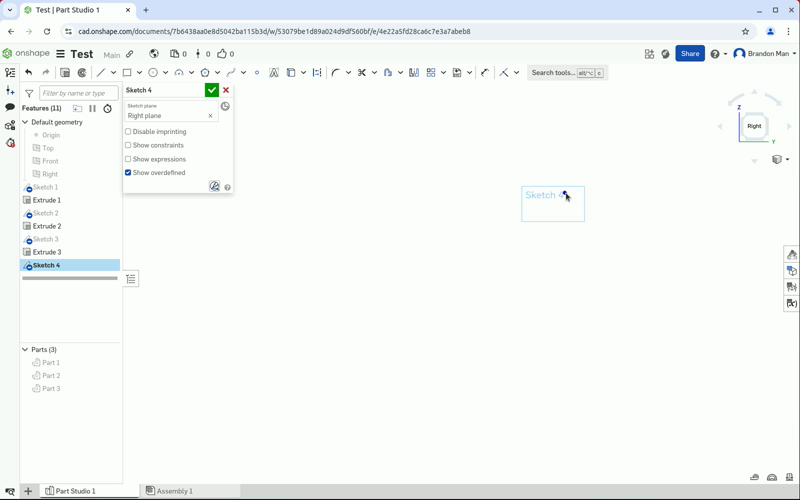
mouse_move(564, 192)
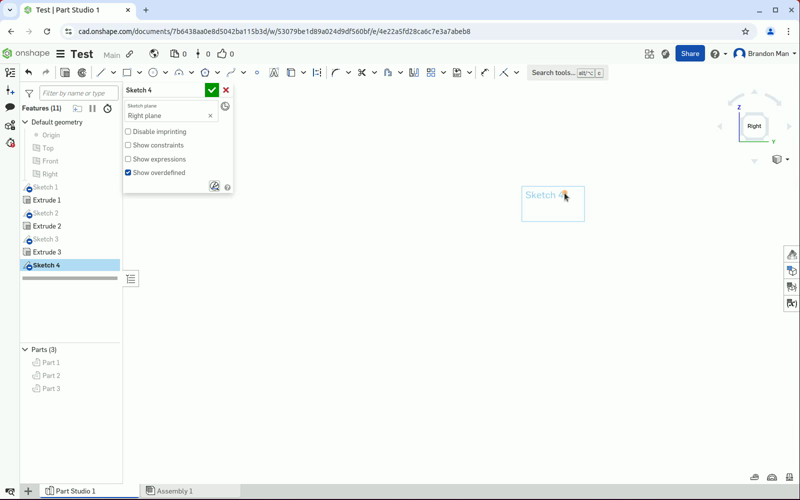
scroll(6)
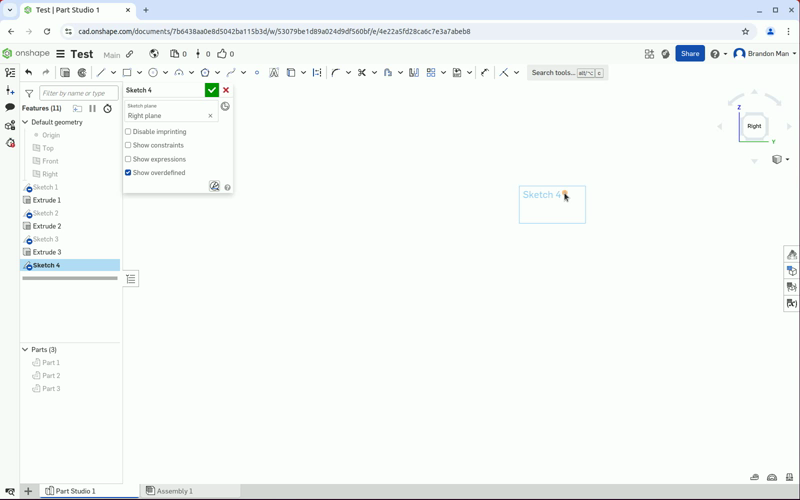
scroll(6)
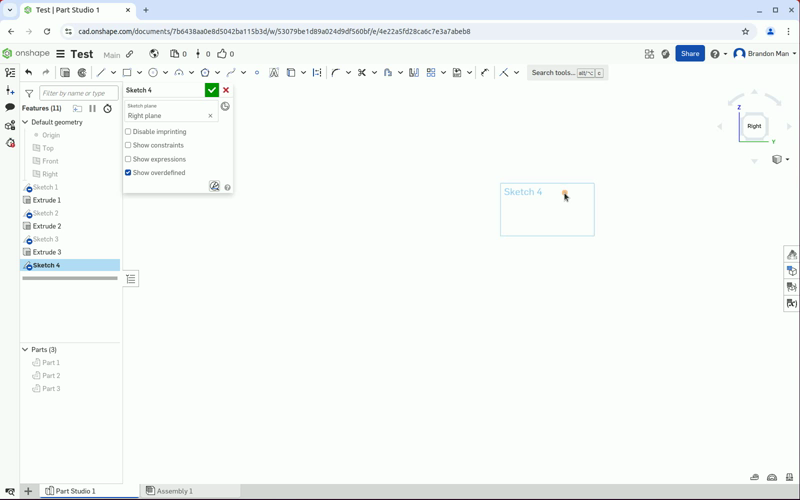
scroll(6)
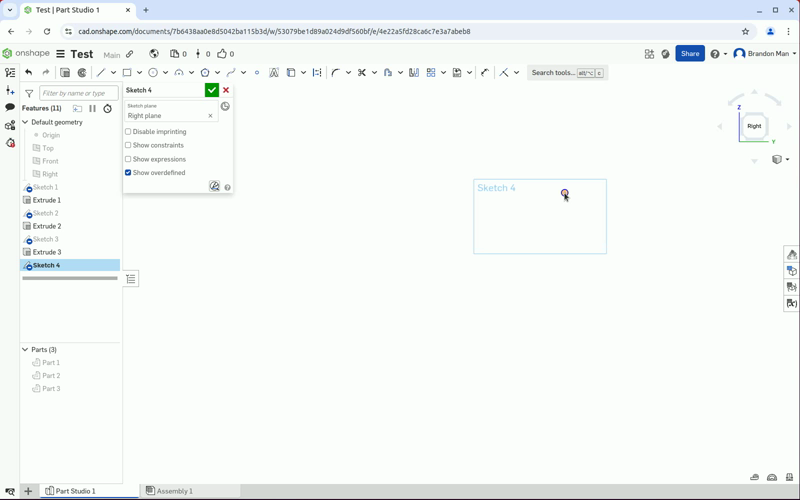
scroll(6)
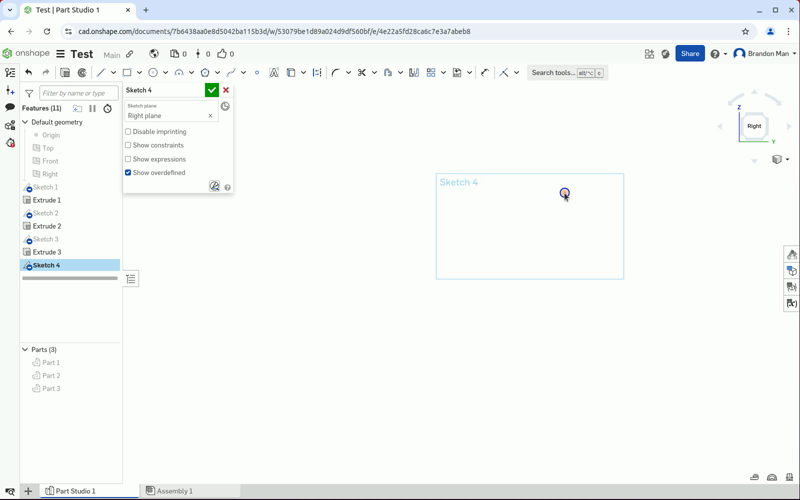
scroll(6)
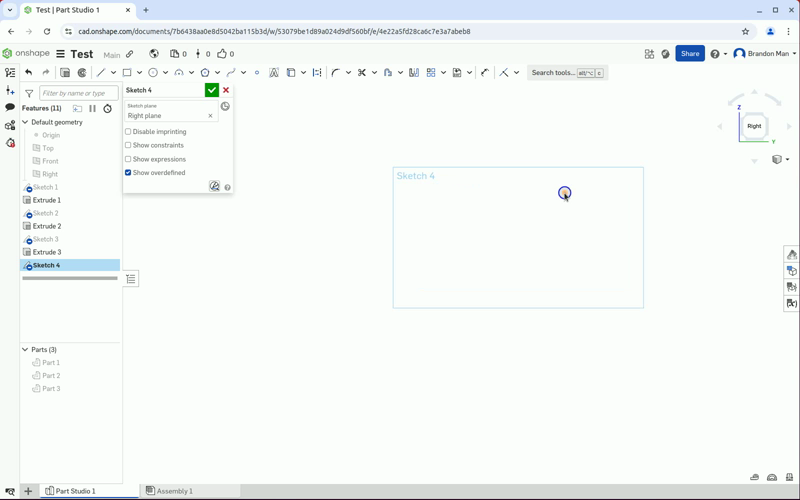
scroll(6)
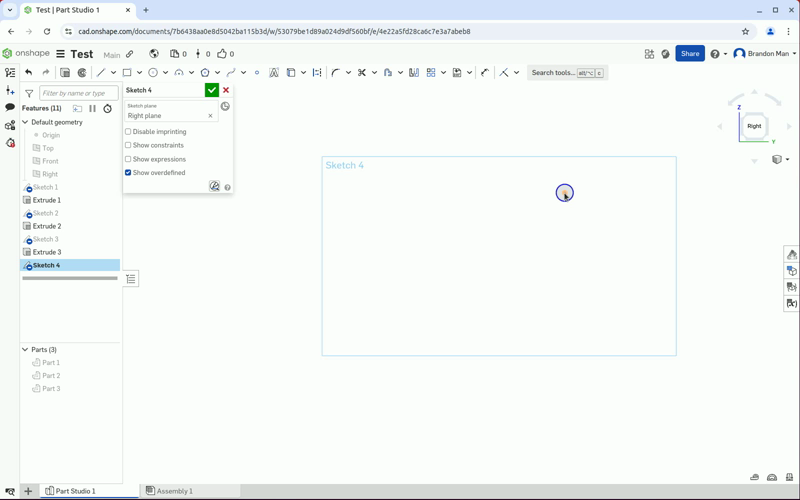
scroll(6)
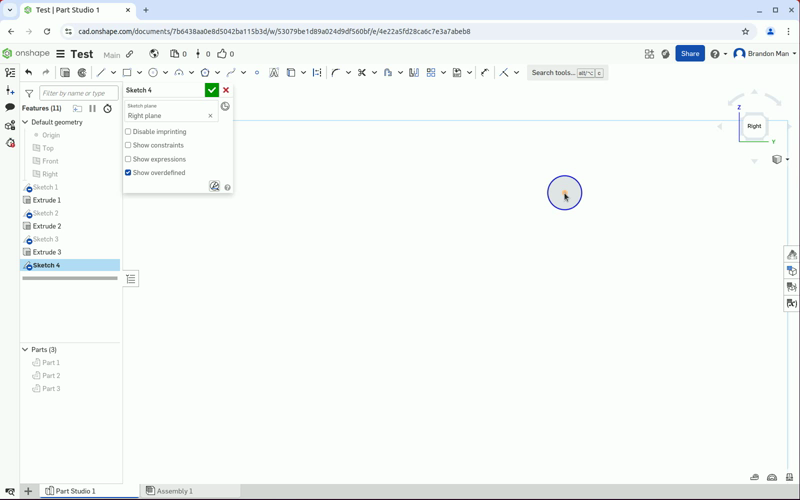
click(564, 192)
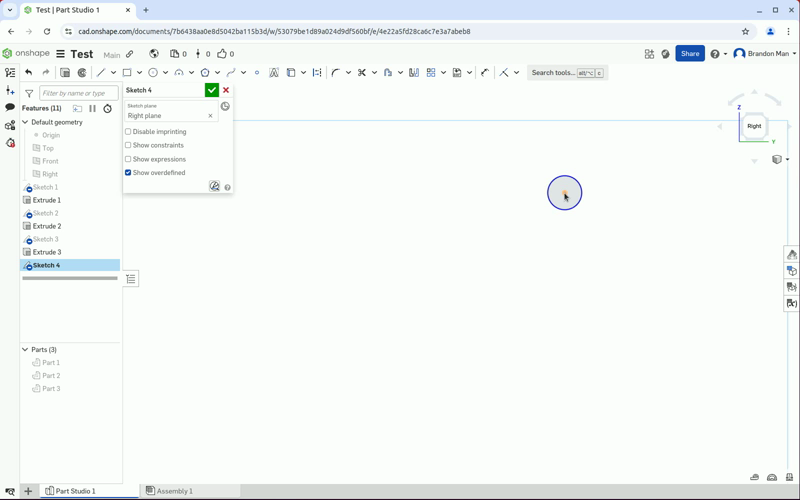
scroll(-6)
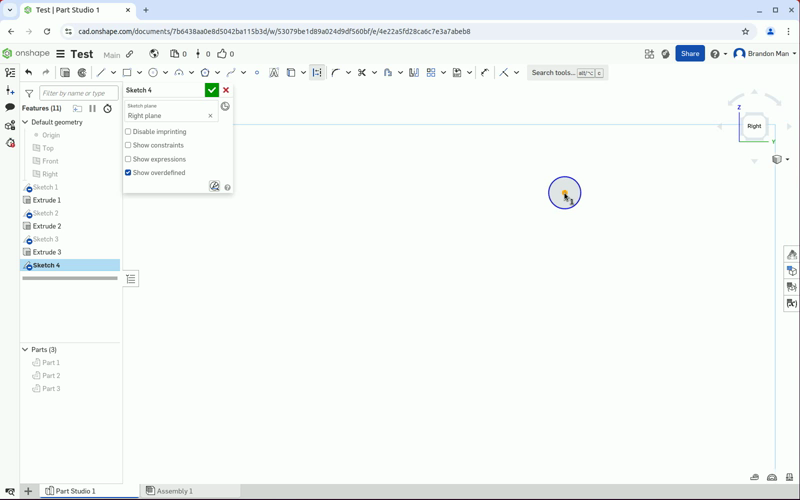
scroll(-6)
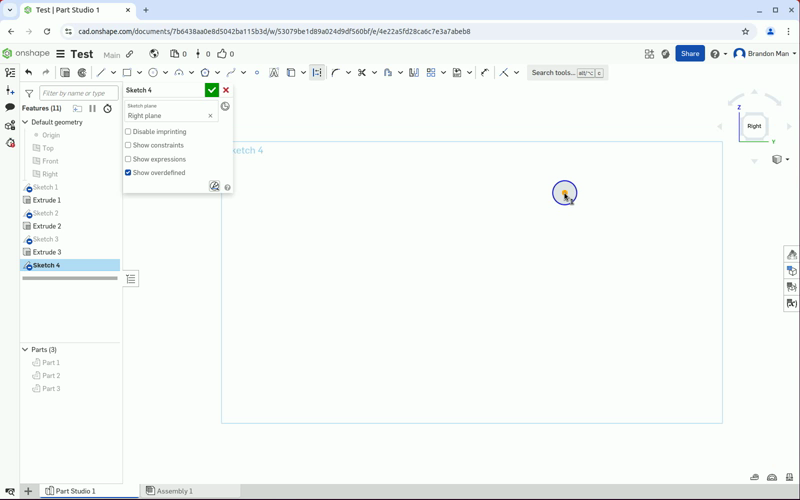
scroll(-6)
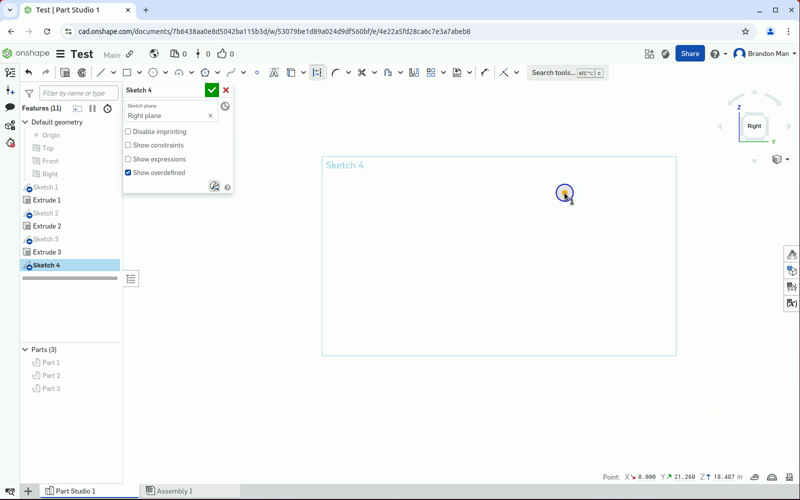
scroll(-6)
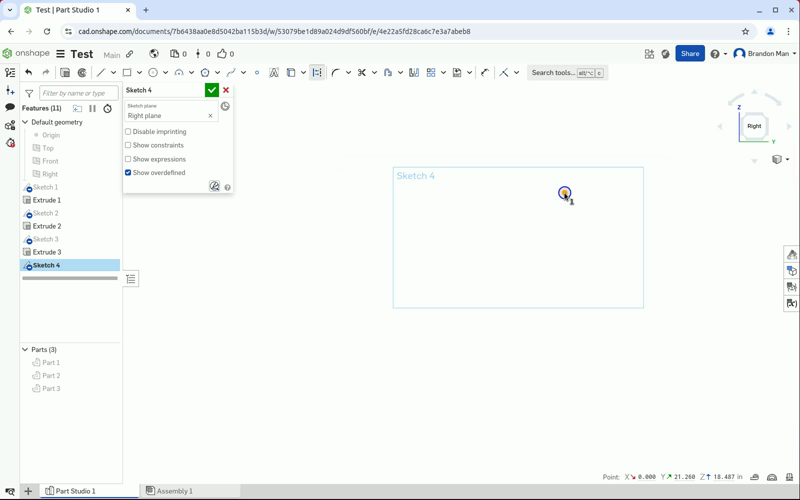
scroll(-6)
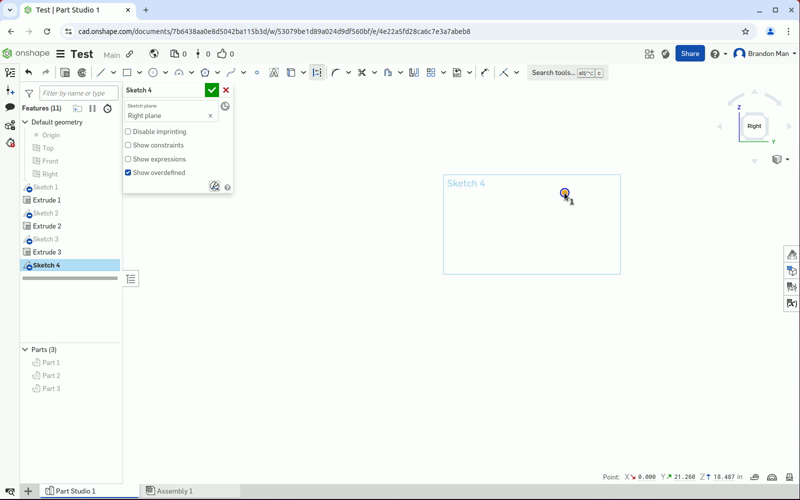
scroll(-6)
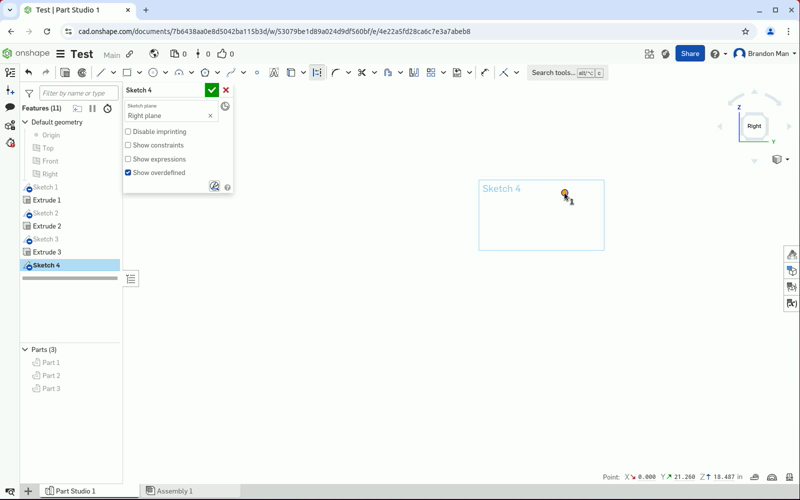
scroll(-6)
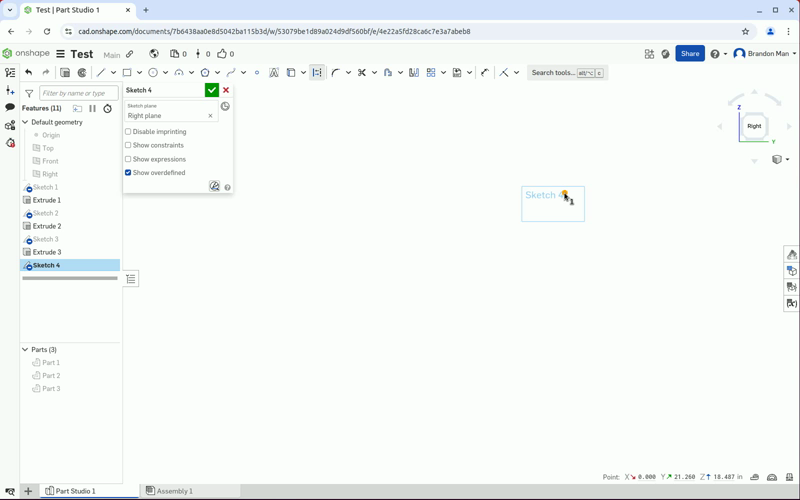
mouse_move(73, 352)
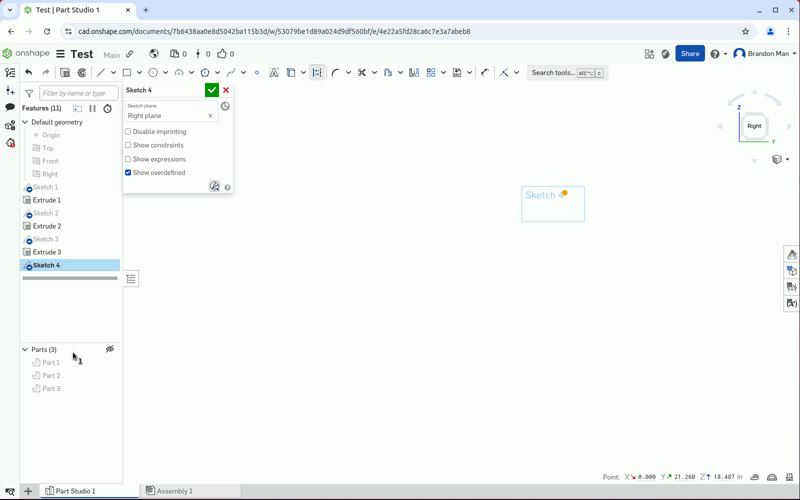
key(shift+y)
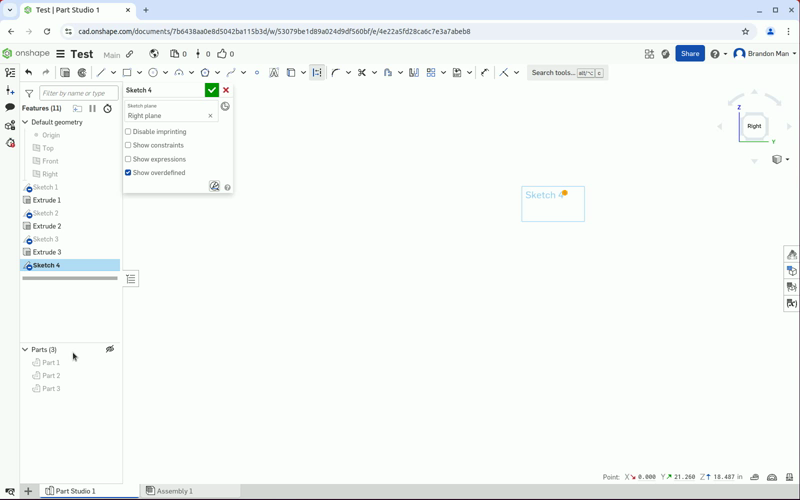
key(shift+e)
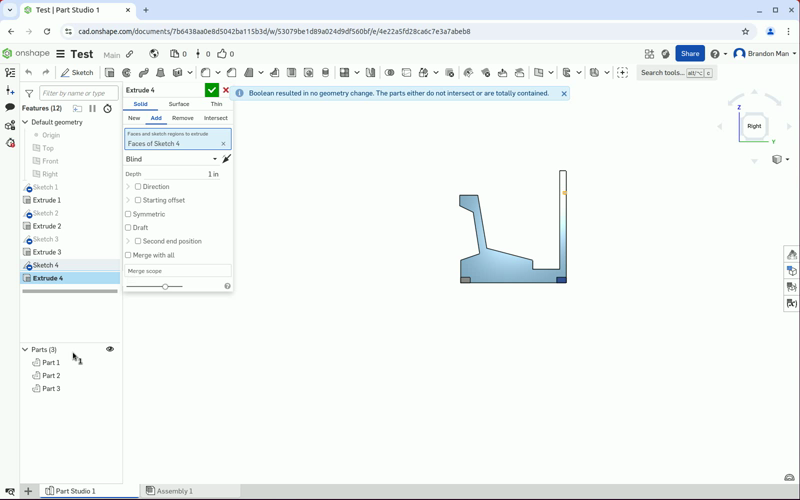
mouse_move(143, 106)
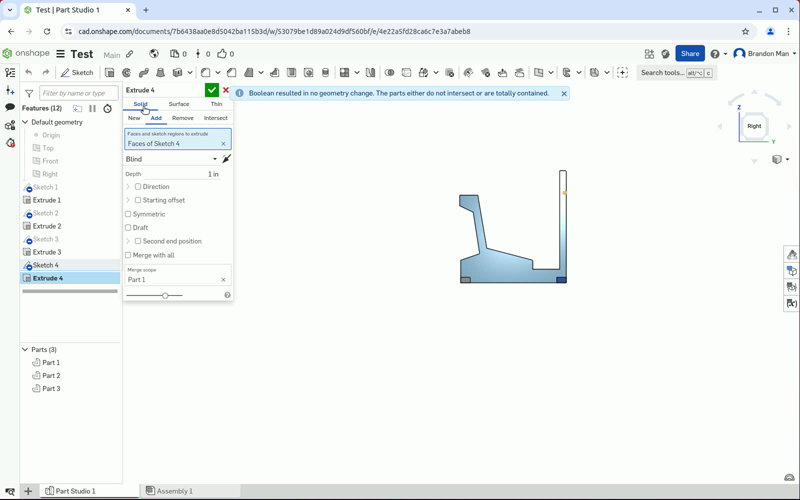
click(143, 106)
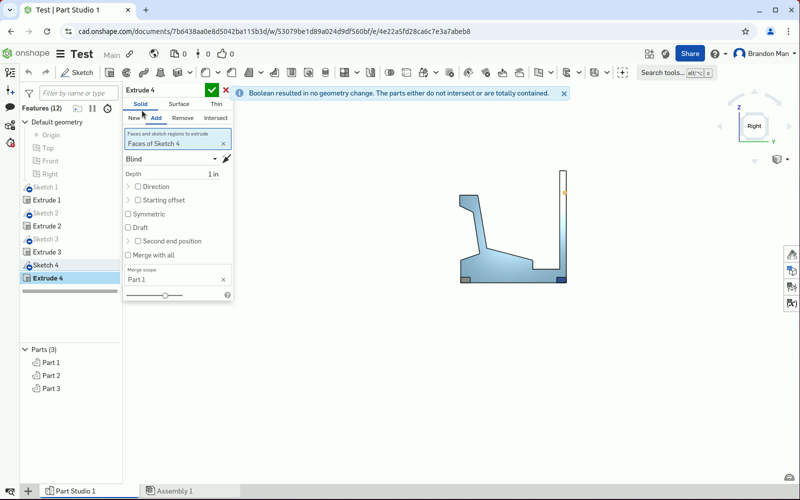
mouse_move(137, 120)
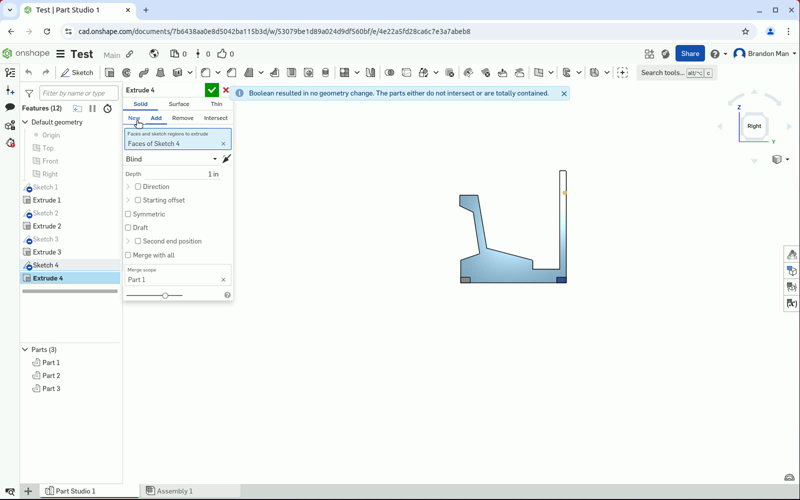
click(137, 120)
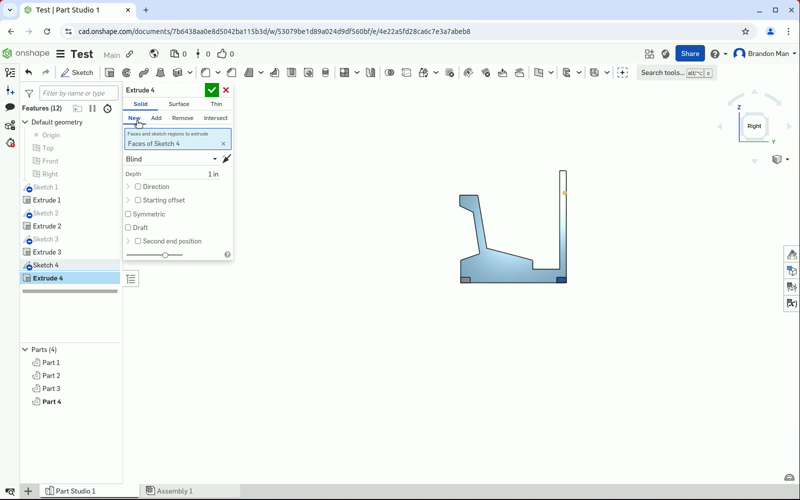
key(tab, 4)
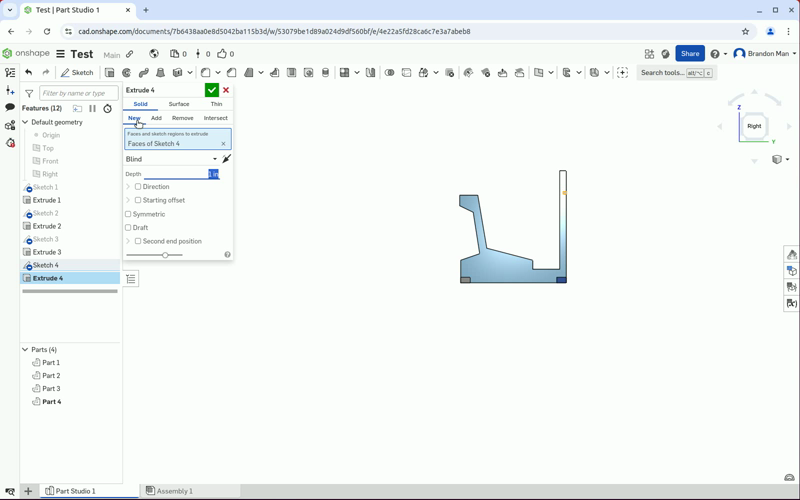
text(9.628)
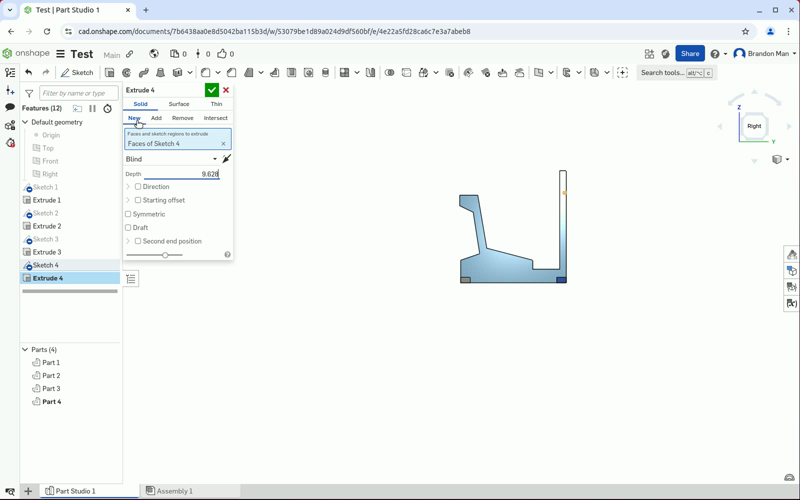
key(tab, 3)
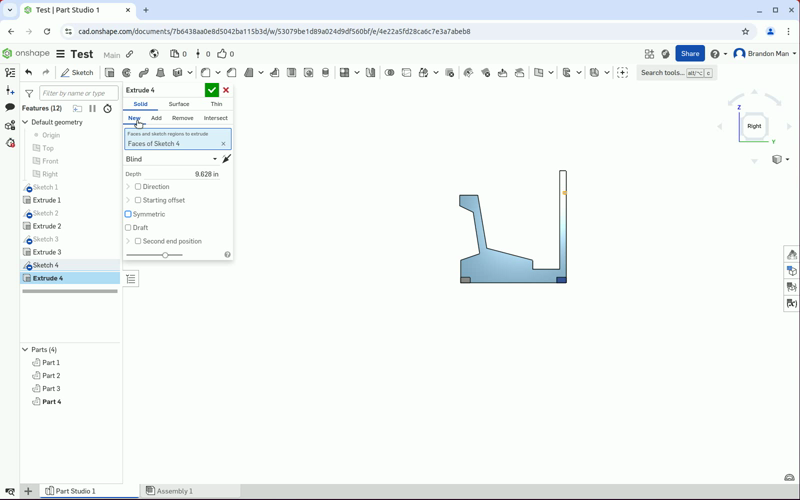
key(space)
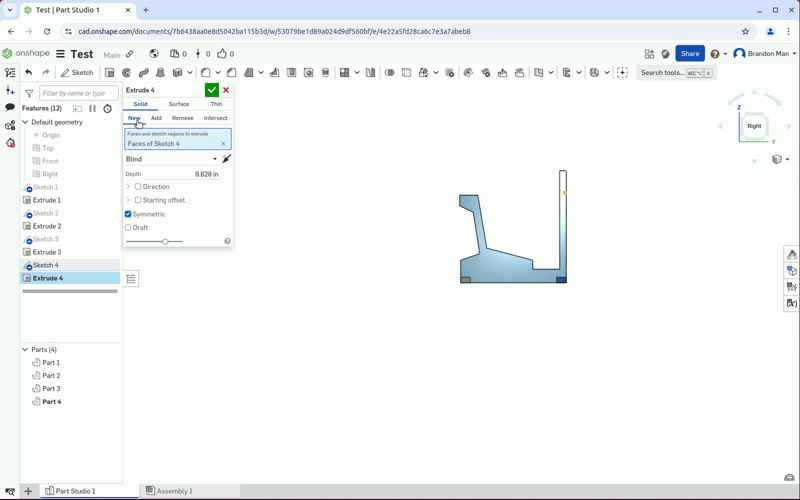
key(enter)
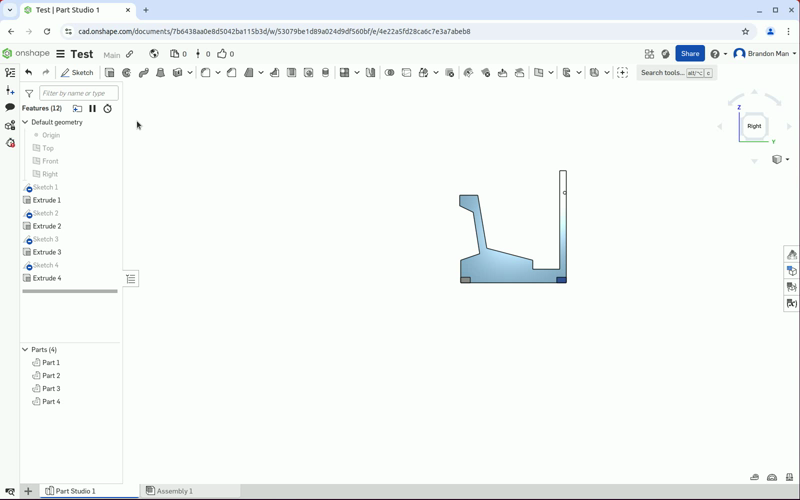
key(shift+h)
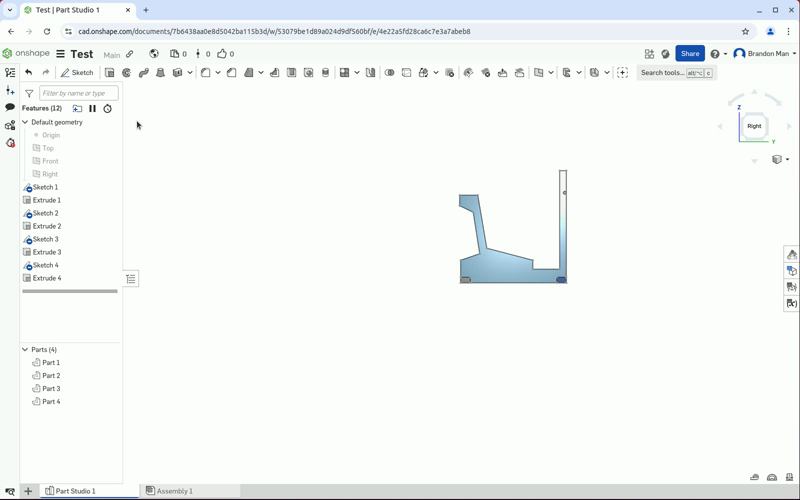
key(shift+h)
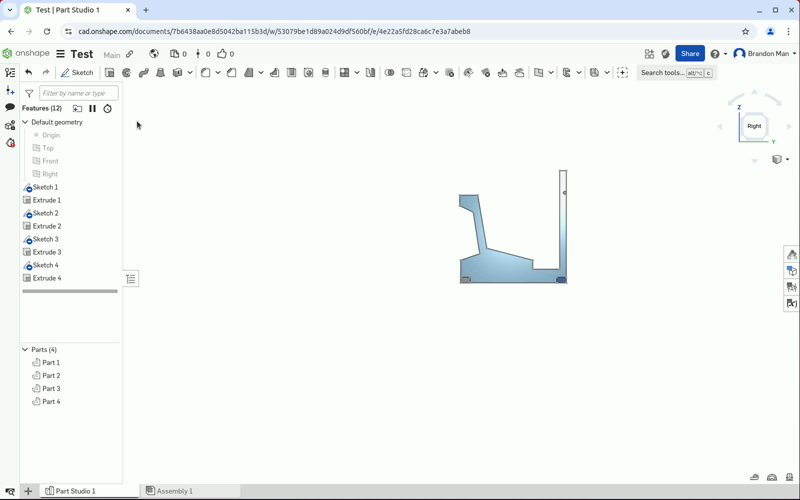
key(shift+7)
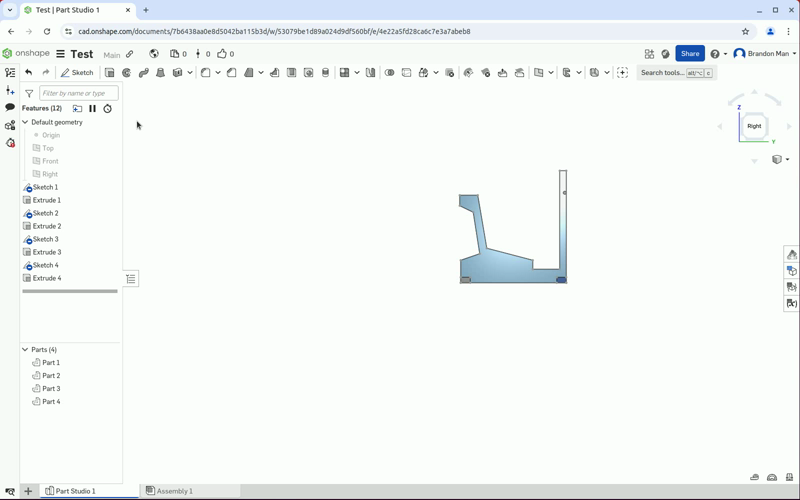
key(right, 2)
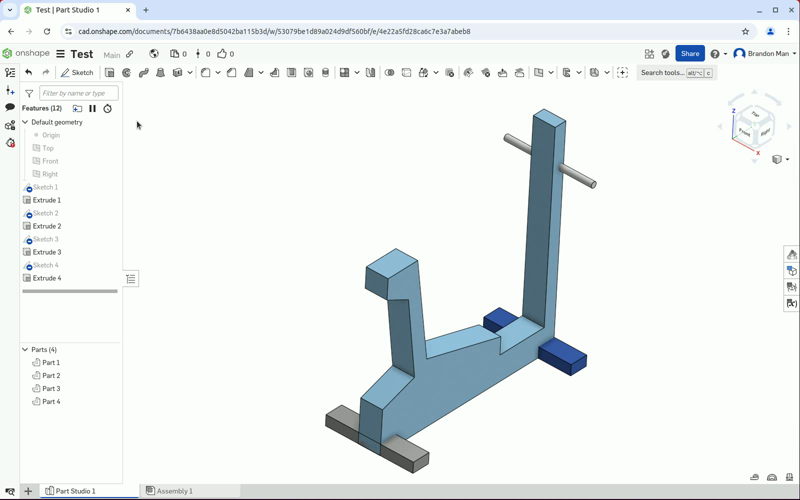
key(down, 2)
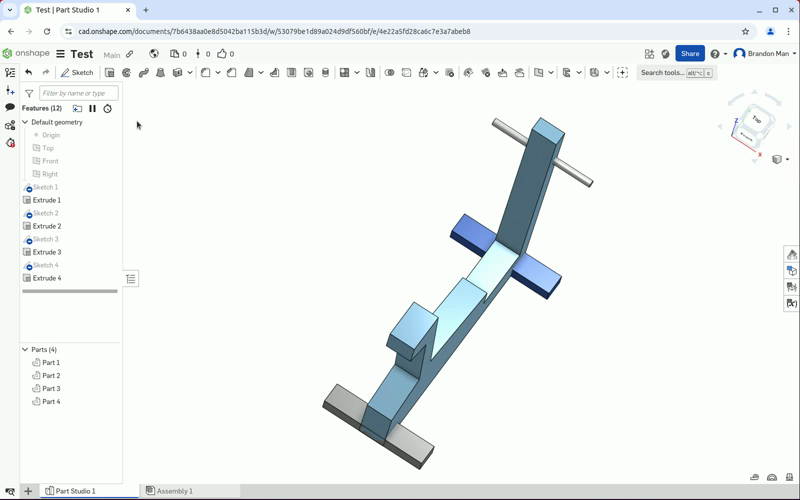
key(up, 2)
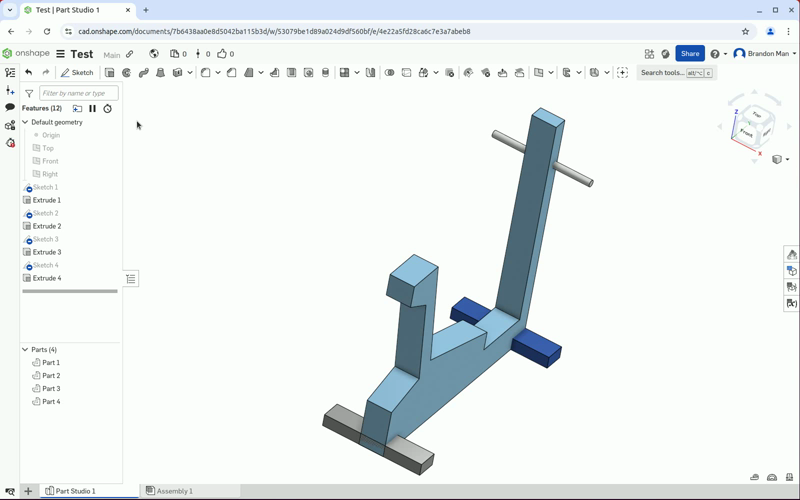
key(left, 2)
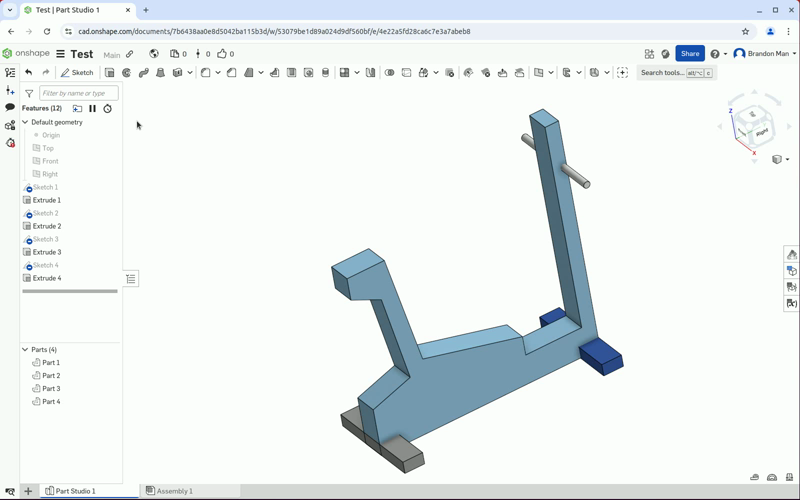
mouse_move(73, 189)
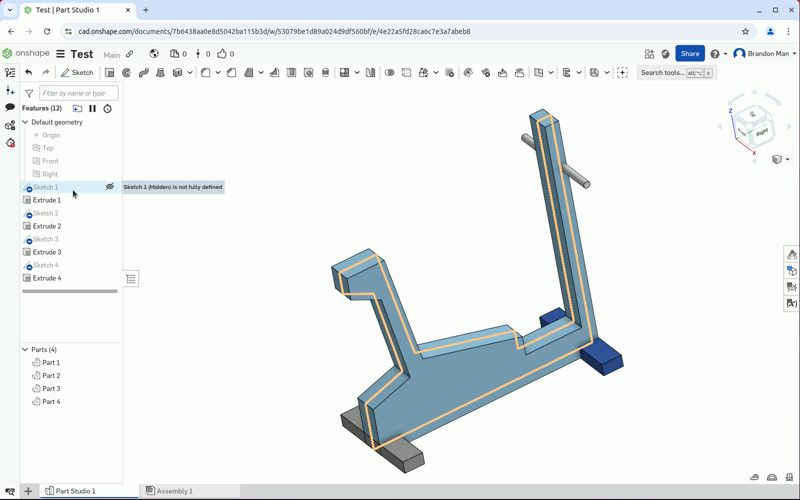
click(73, 189)